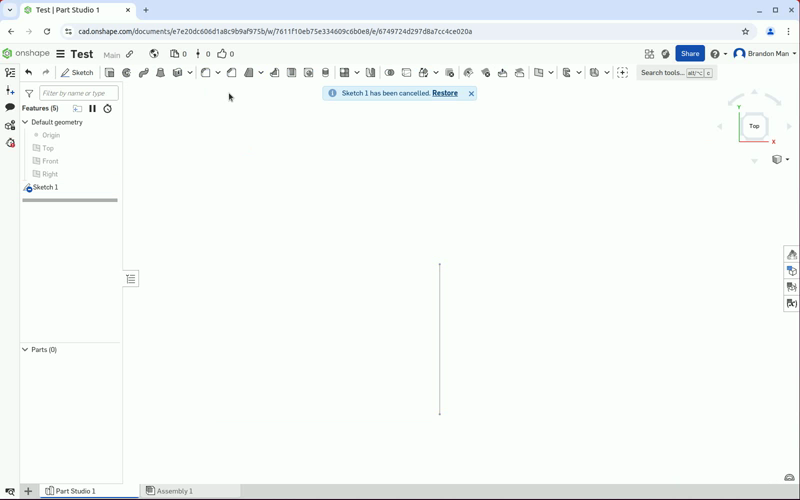
key(shift+h)
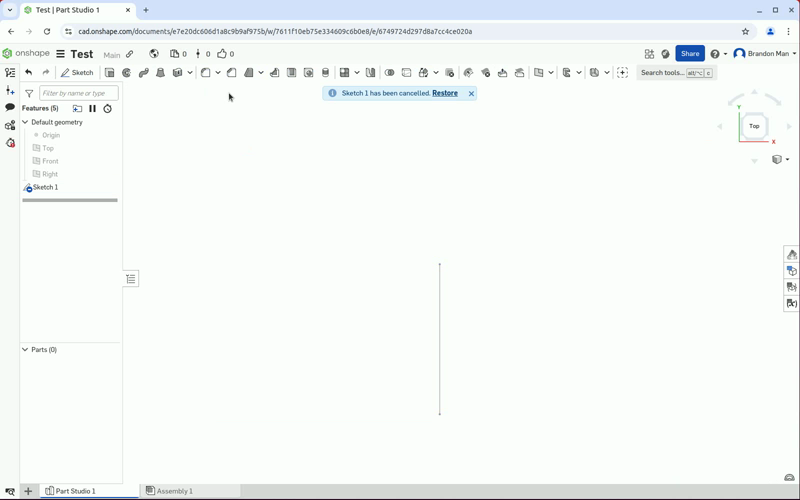
key(shift+s)
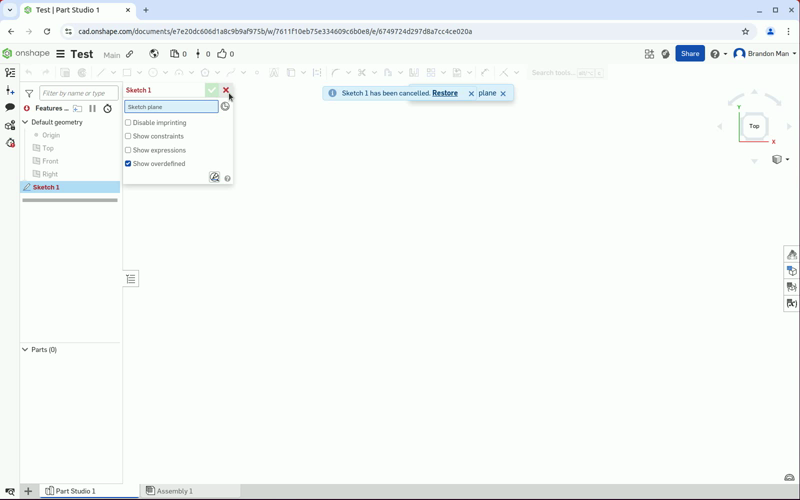
mouse_move(73, 150)
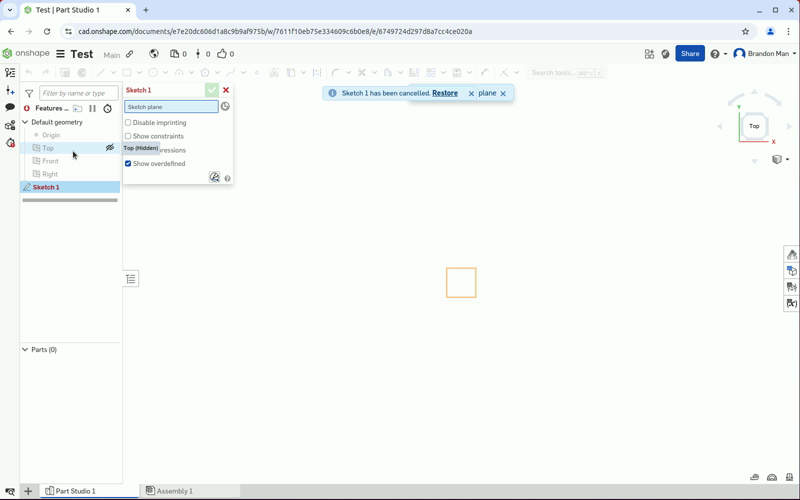
click(73, 150)
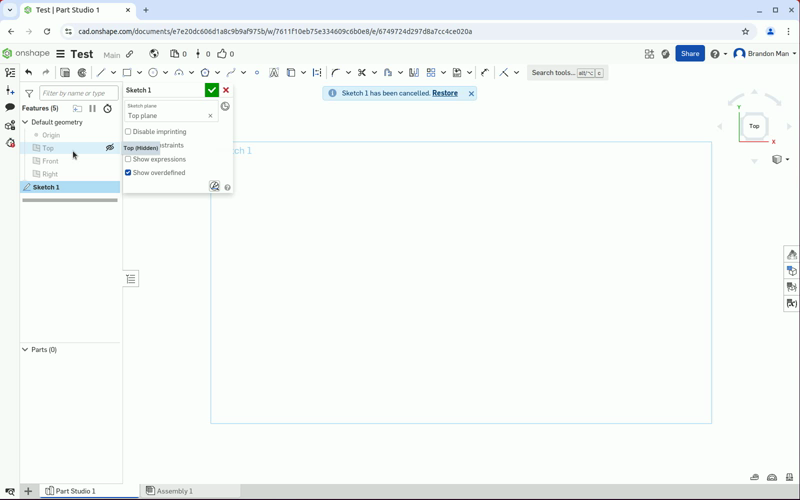
mouse_move(73, 352)
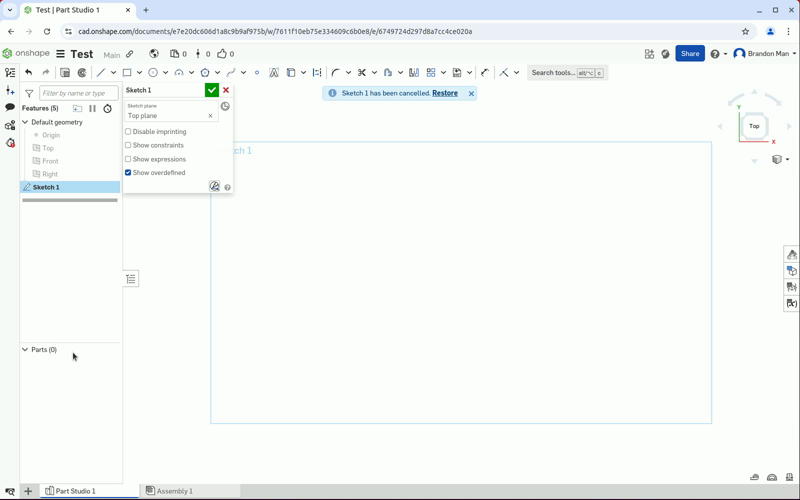
key(y)
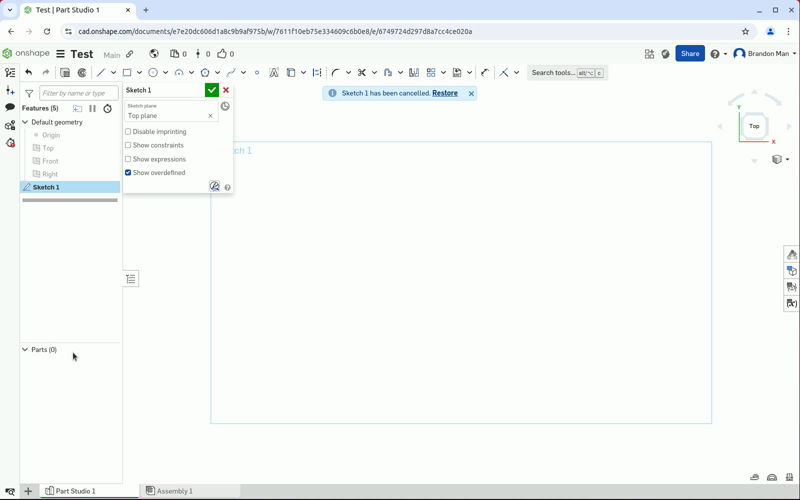
key(l)
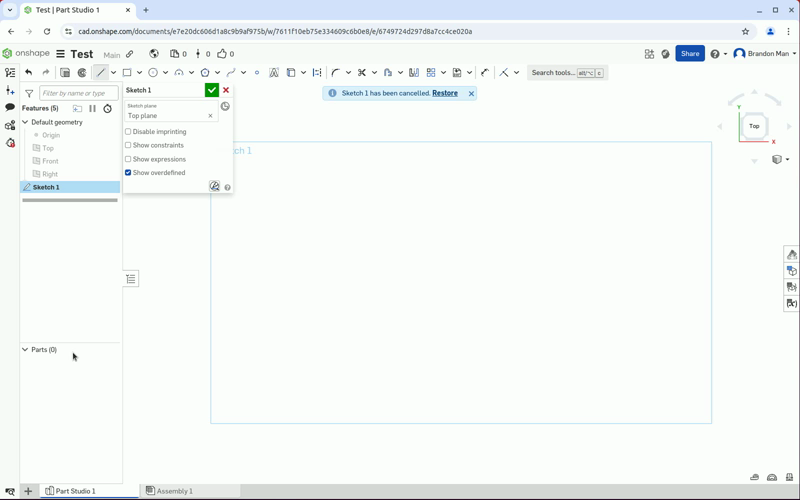
key_down(shift)
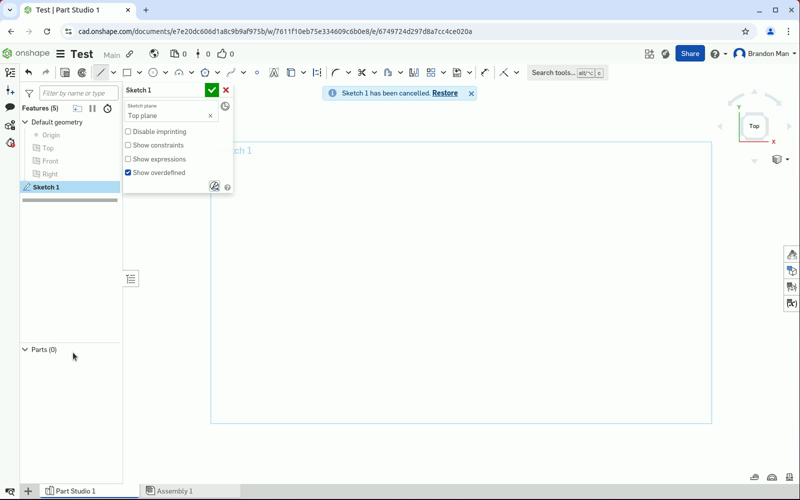
mouse_move(443, 307)
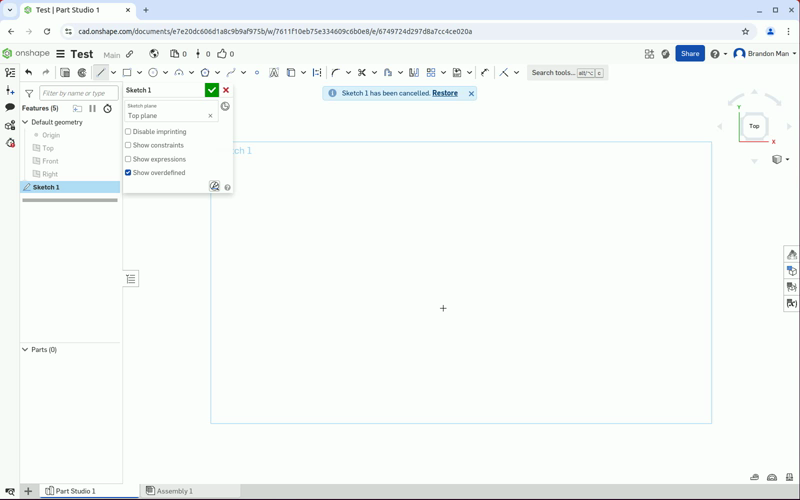
click(443, 307)
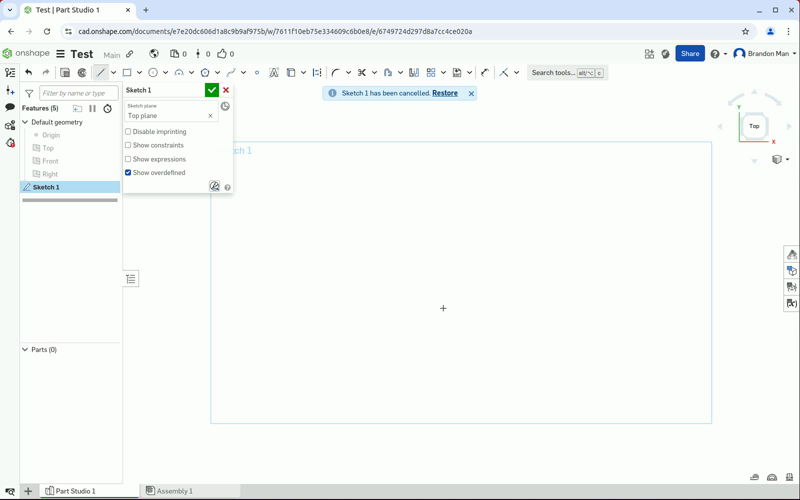
key_up(shift)
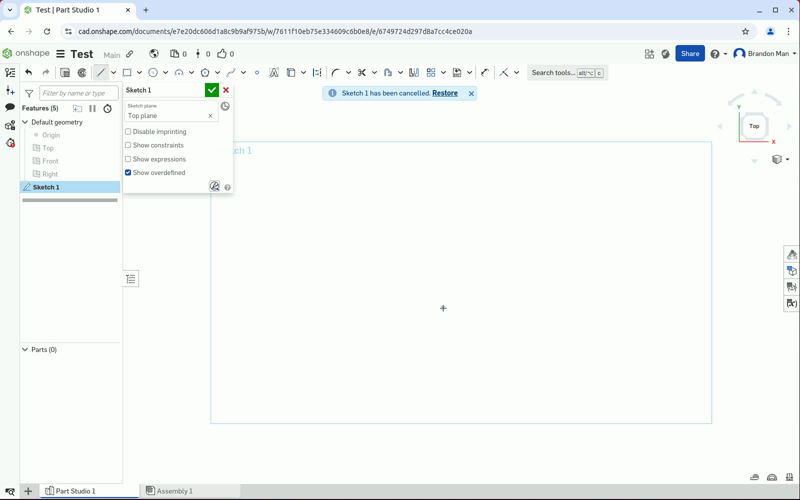
key_down(shift)
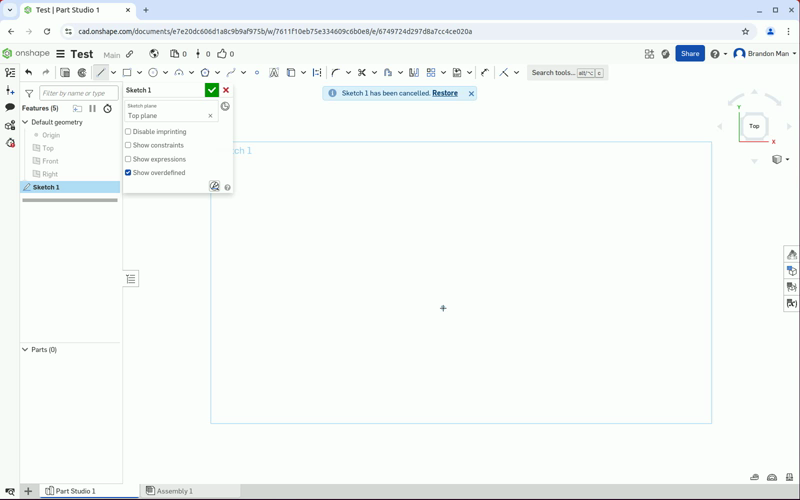
mouse_move(473, 307)
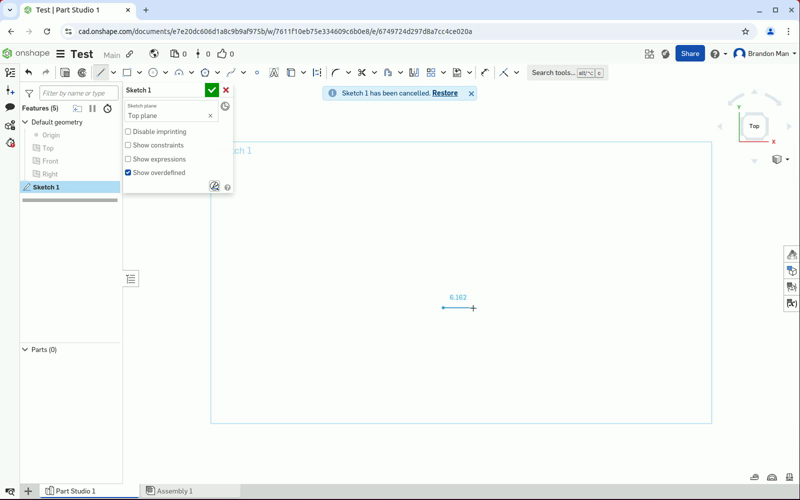
mouse_move(472, 307)
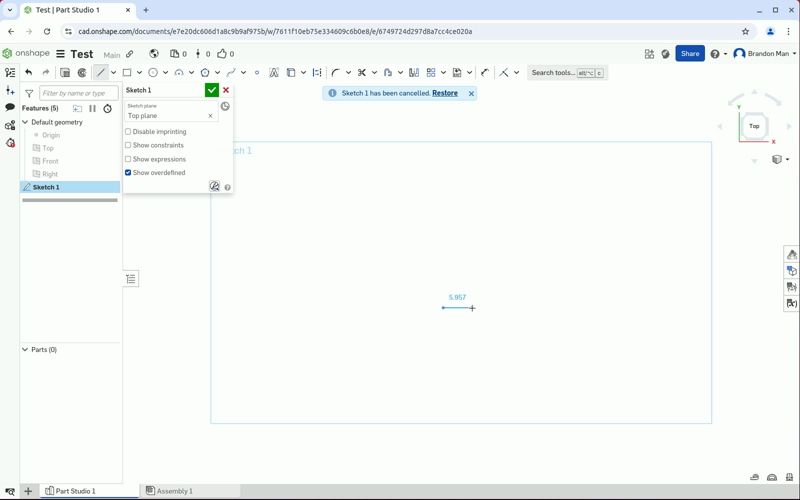
click(472, 307)
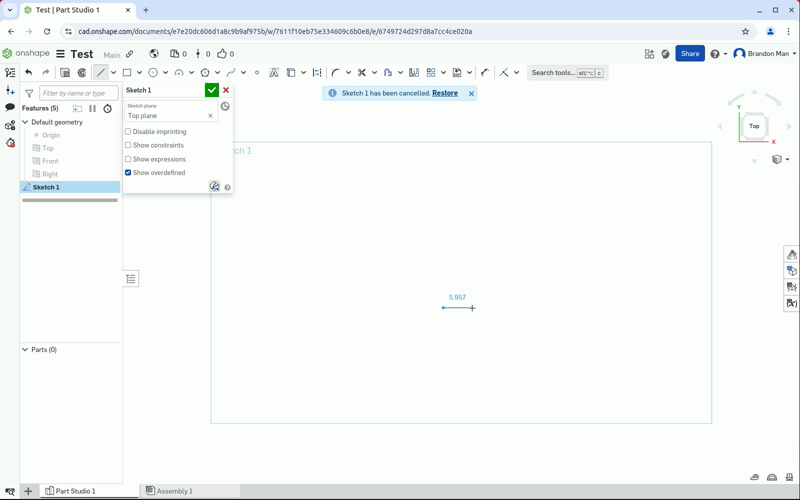
key_up(shift)
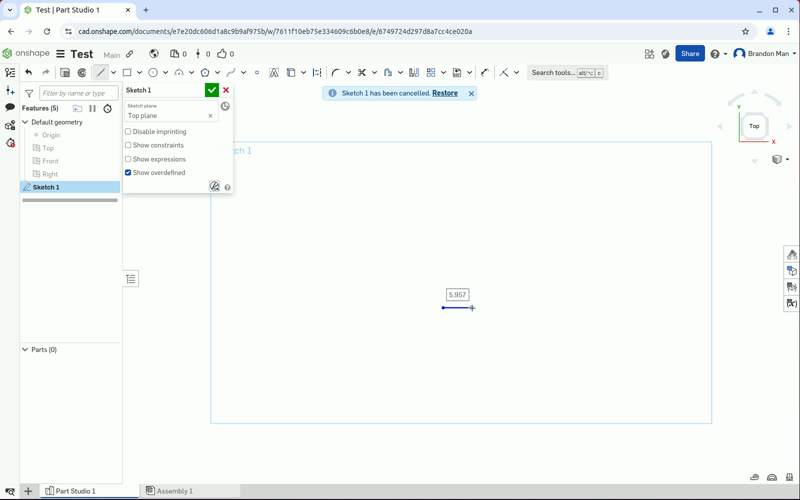
key_down(shift)
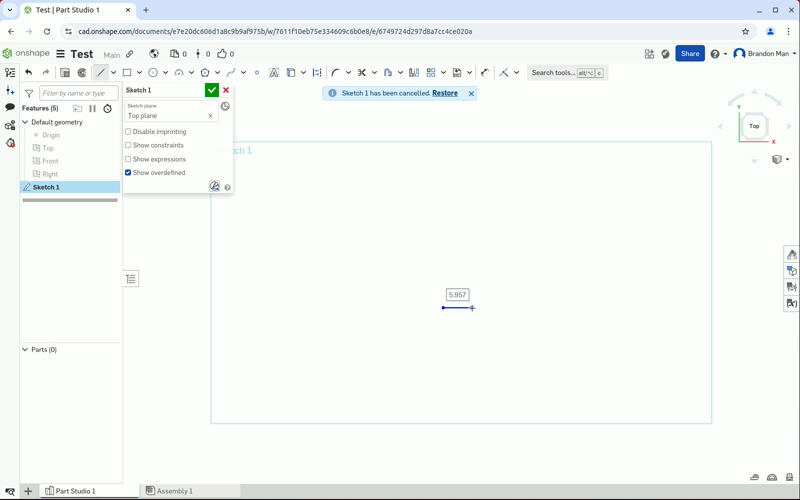
mouse_move(502, 307)
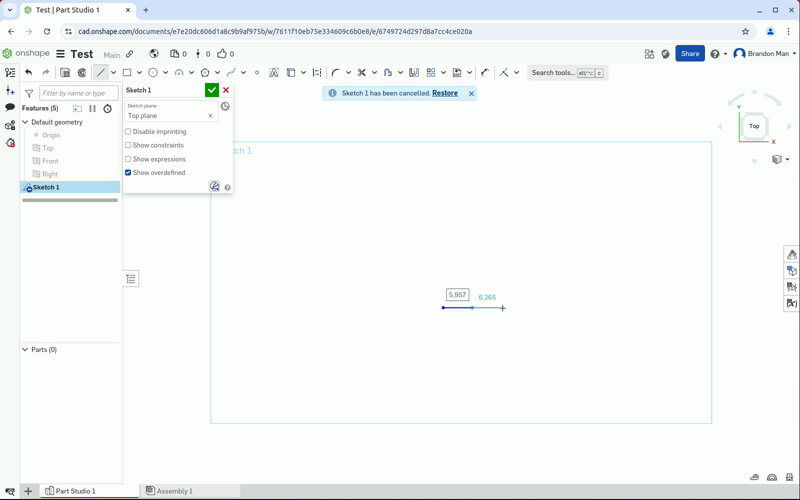
mouse_move(472, 254)
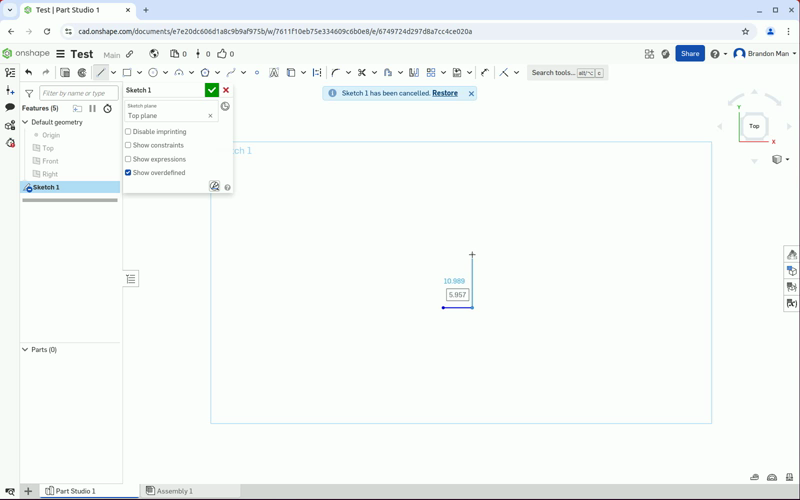
click(472, 254)
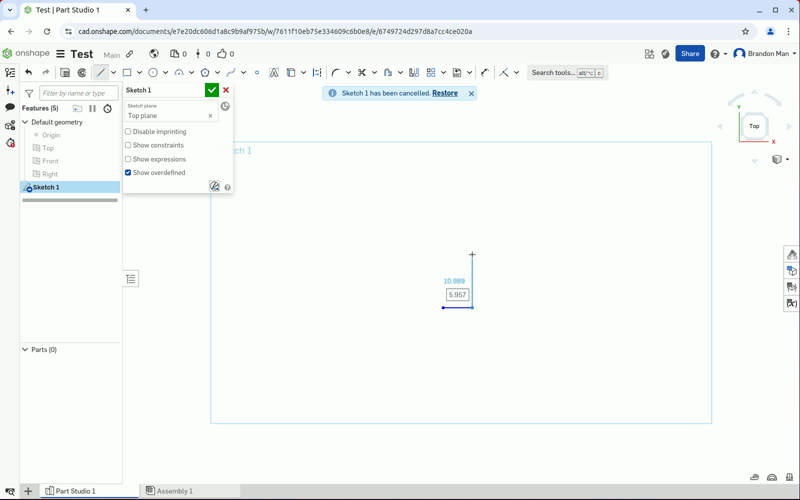
key_up(shift)
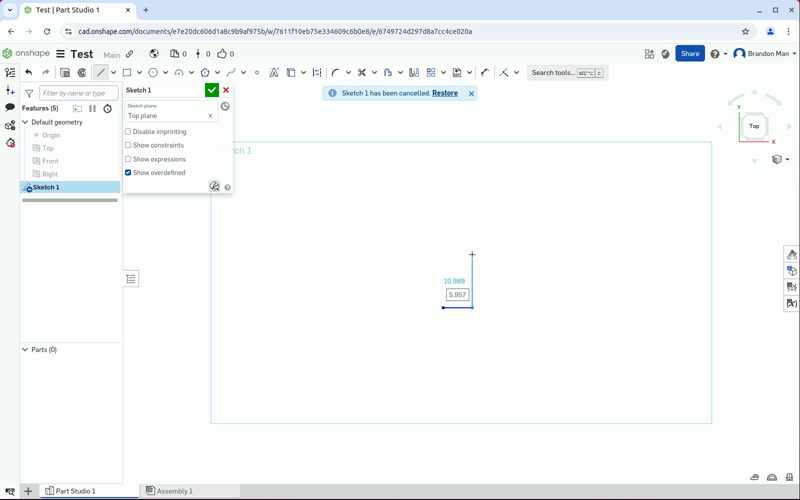
key_down(shift)
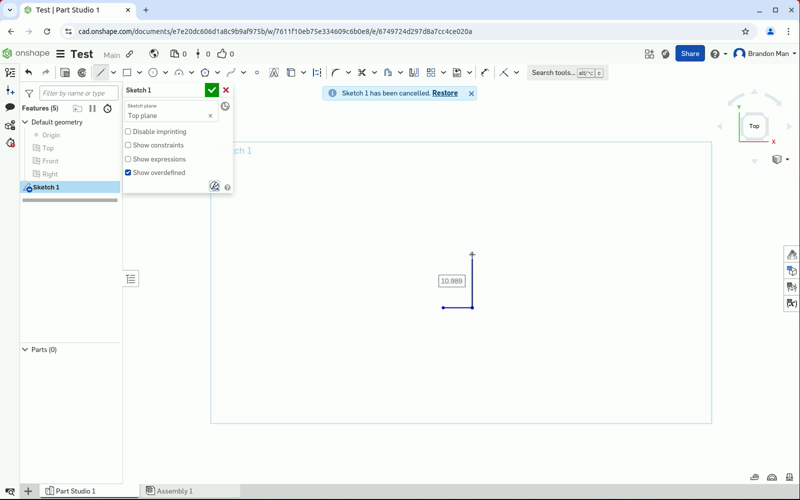
mouse_move(502, 254)
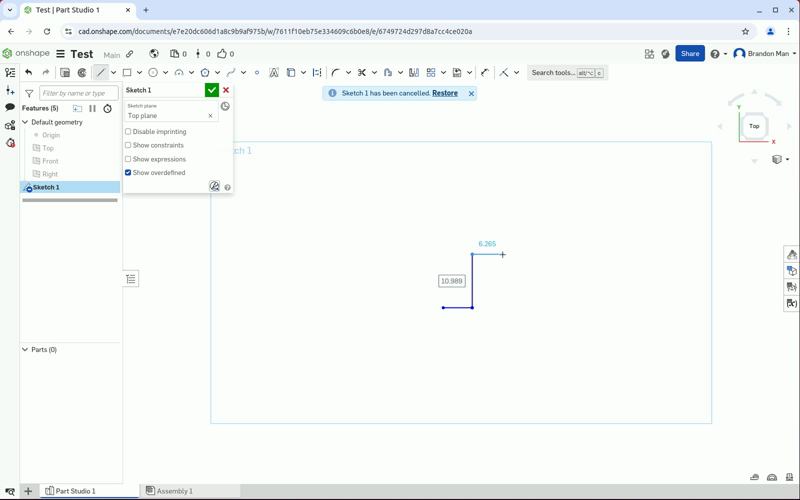
mouse_move(443, 254)
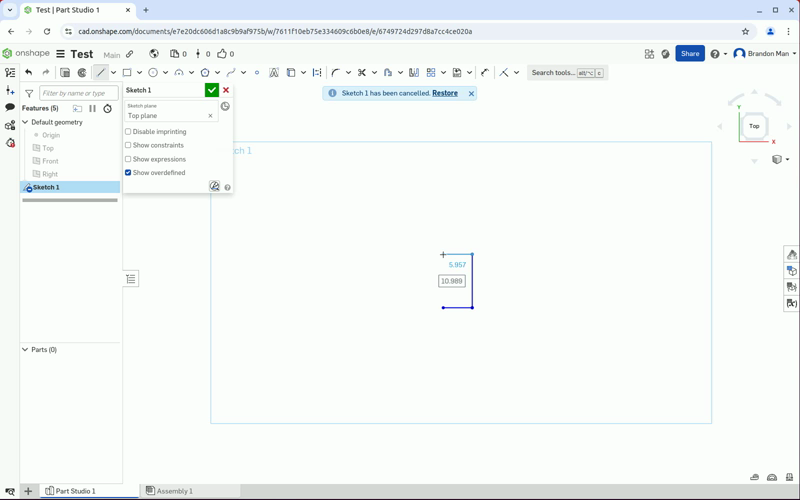
click(443, 254)
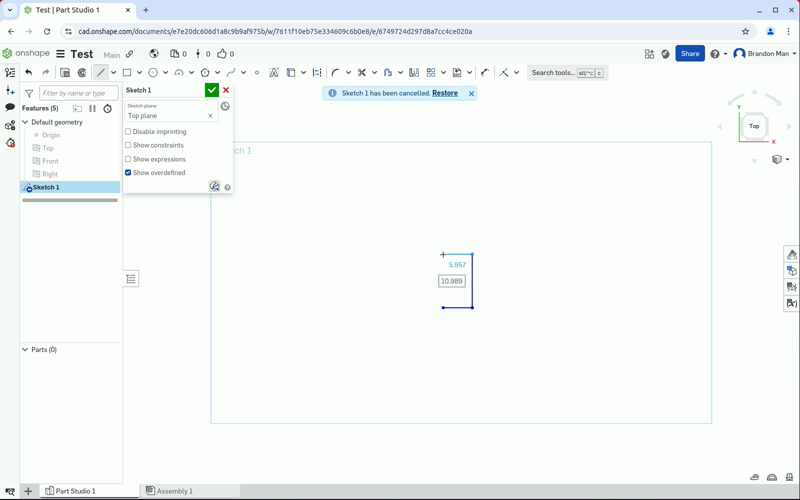
key_up(shift)
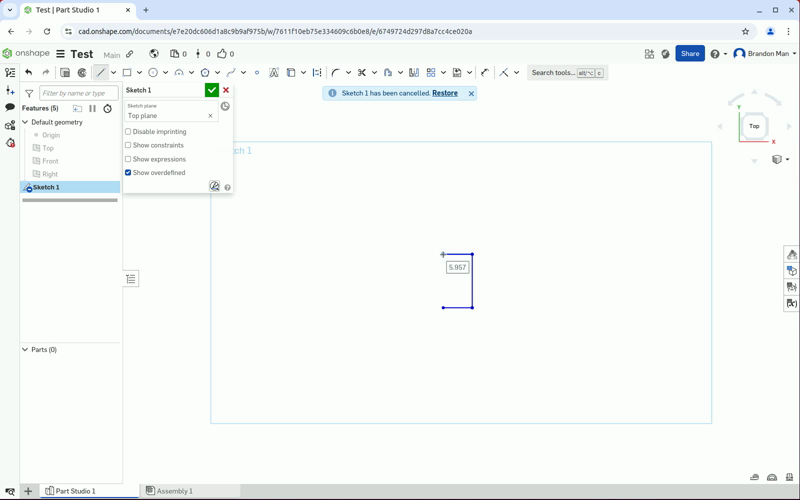
key_down(shift)
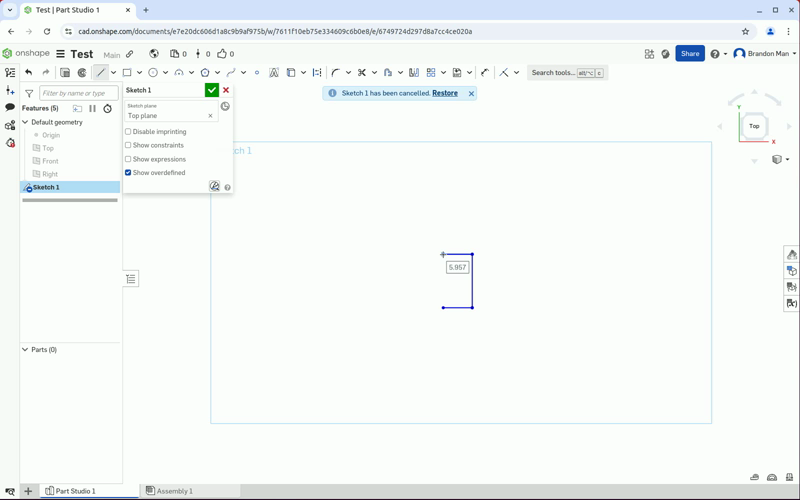
mouse_move(473, 254)
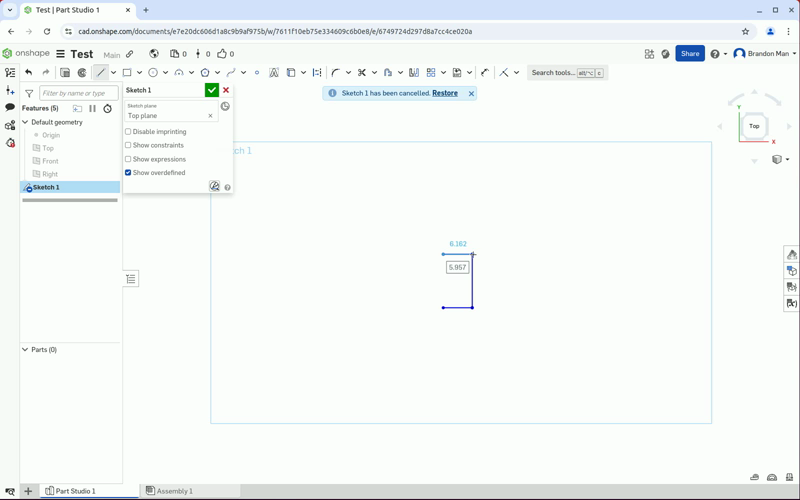
mouse_move(443, 300)
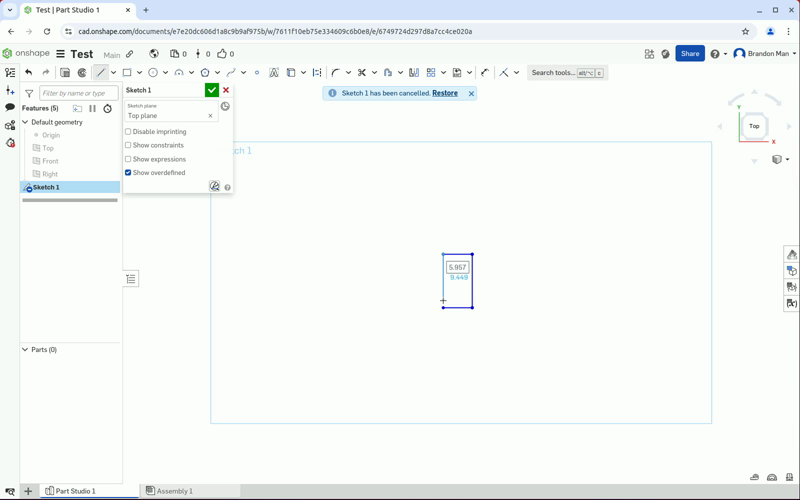
click(443, 300)
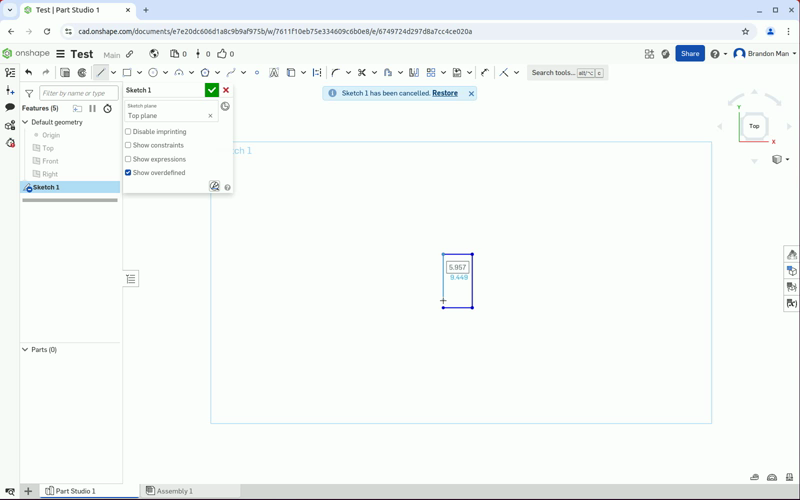
key_up(shift)
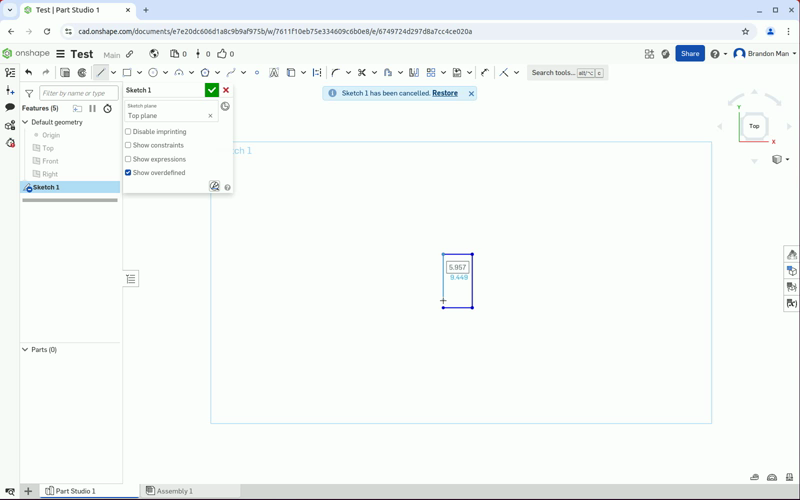
mouse_move(473, 300)
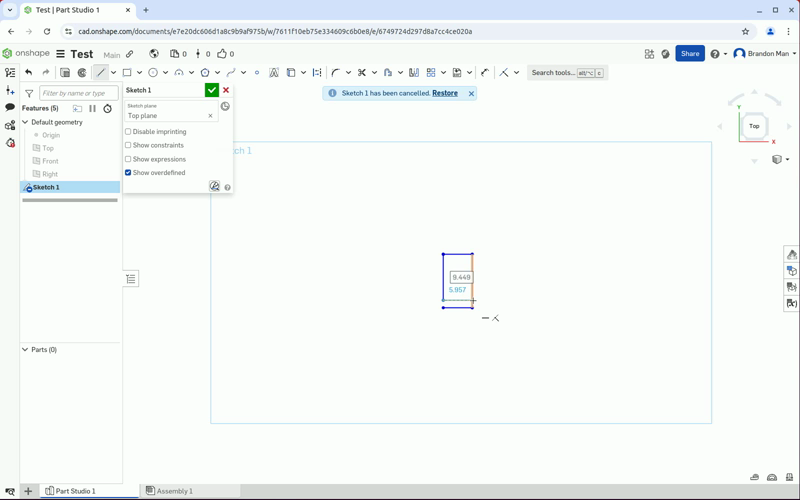
key_down(shift)
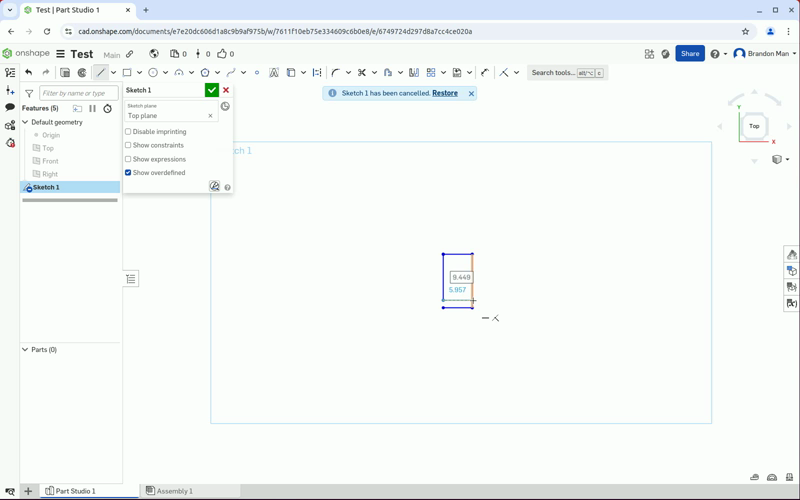
mouse_move(443, 307)
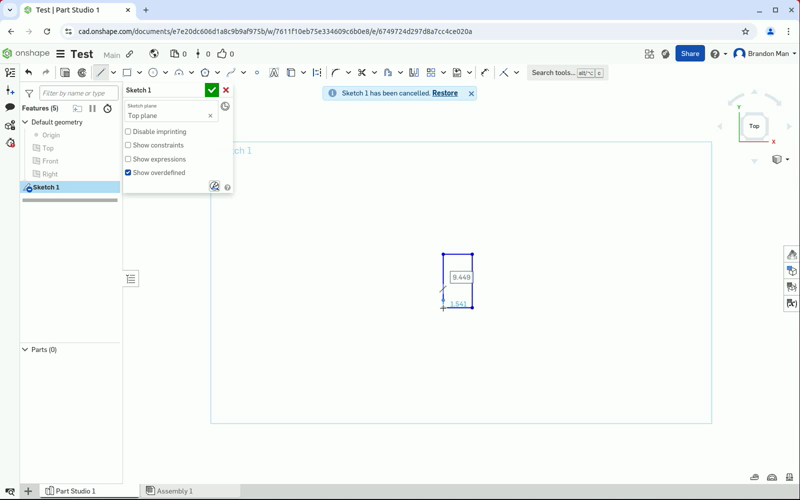
scroll(6)
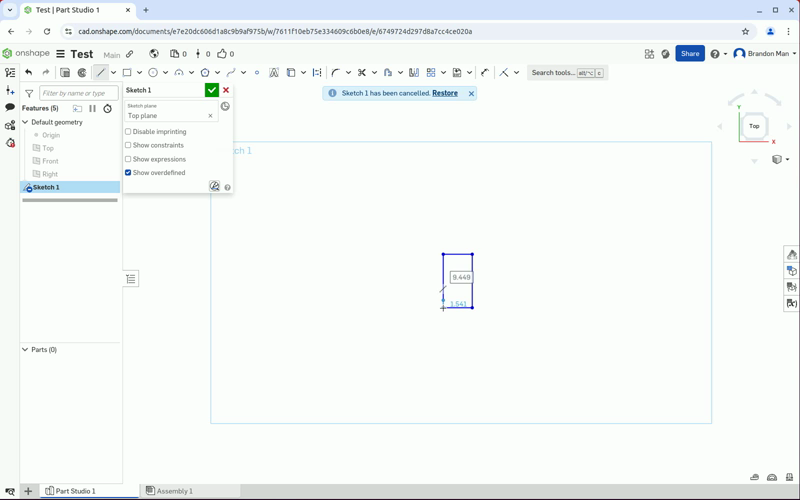
scroll(6)
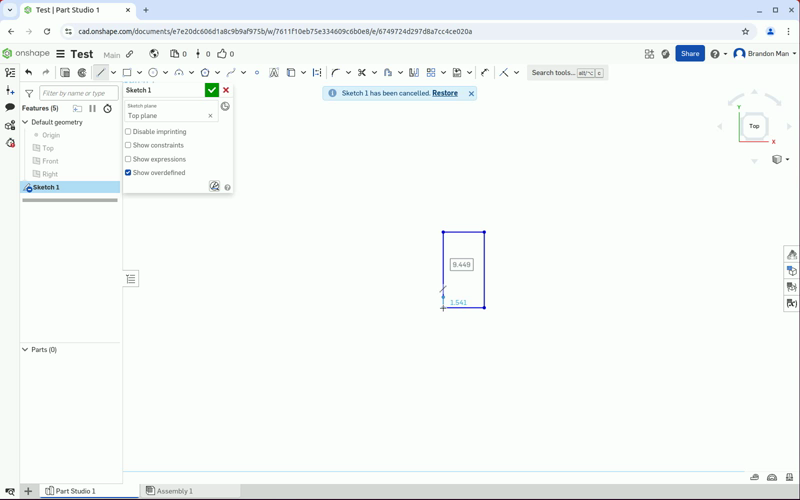
scroll(6)
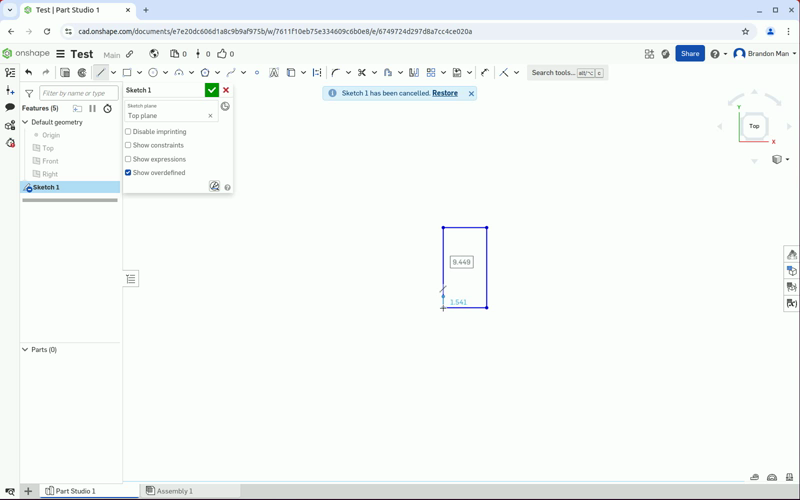
scroll(6)
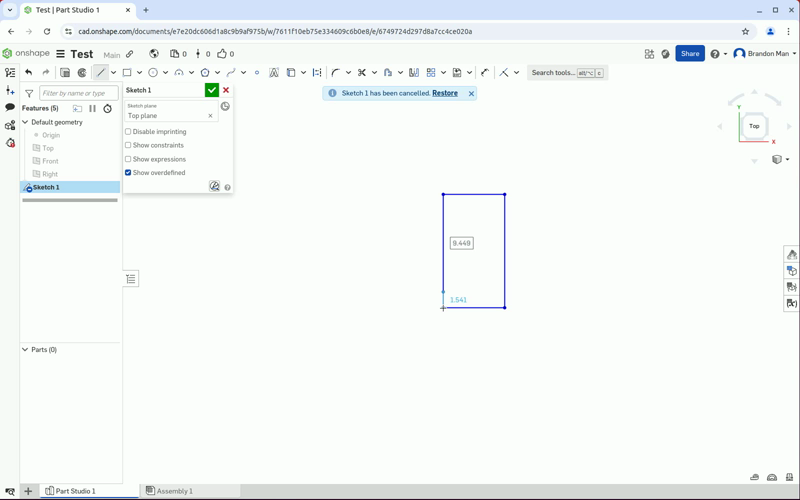
scroll(6)
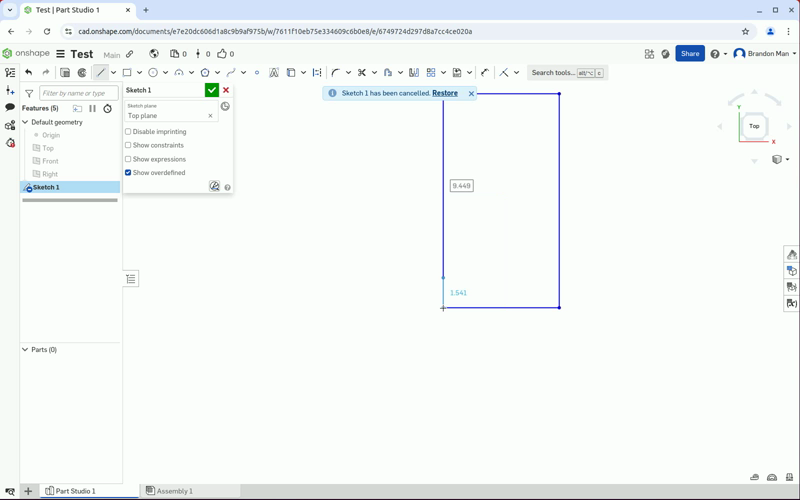
scroll(6)
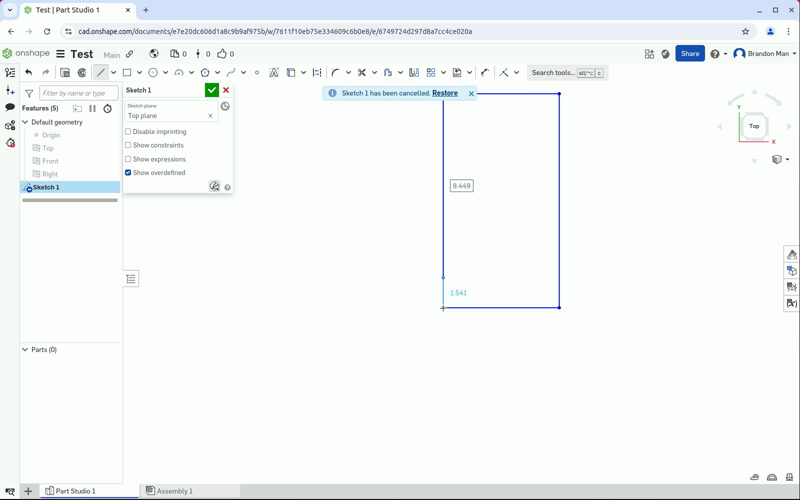
scroll(6)
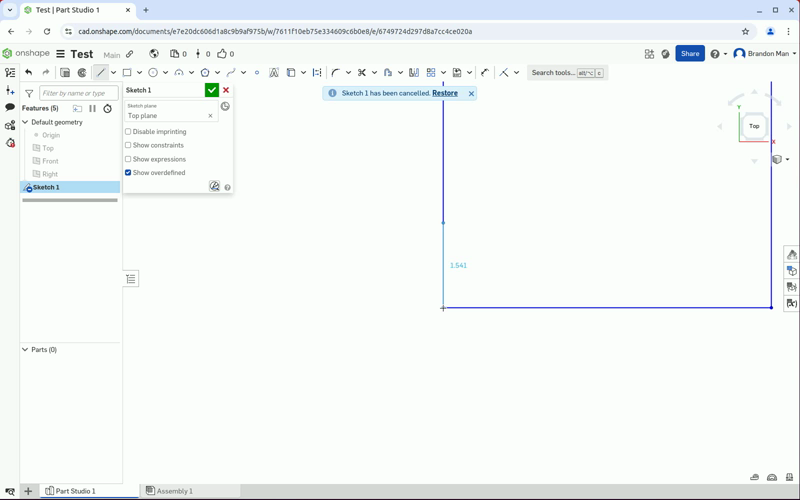
key_up(shift)
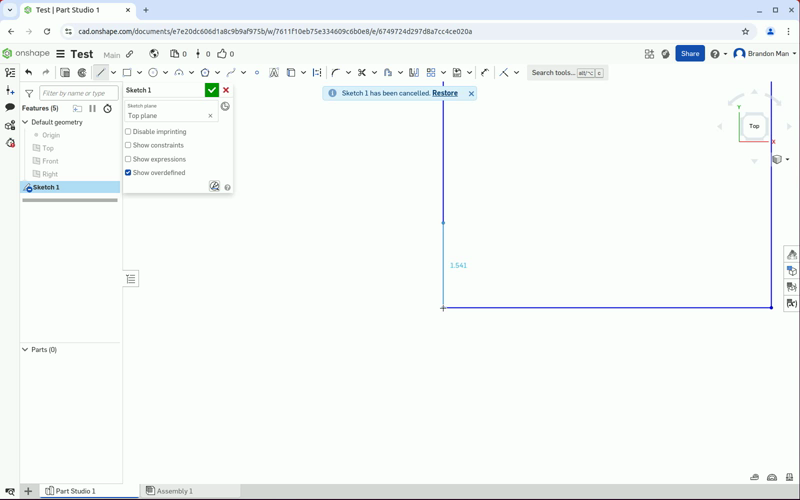
click(443, 307)
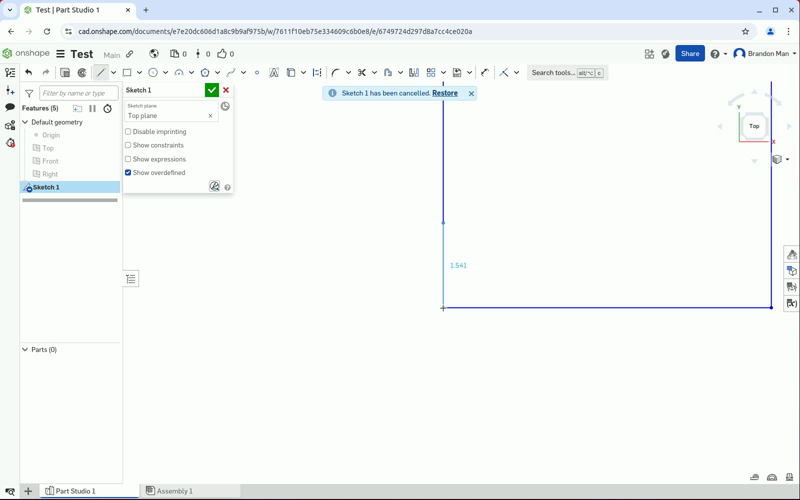
scroll(-6)
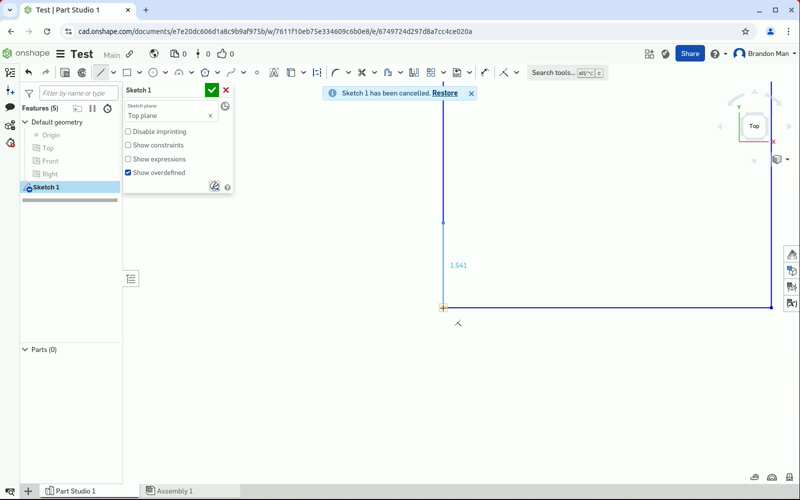
scroll(-6)
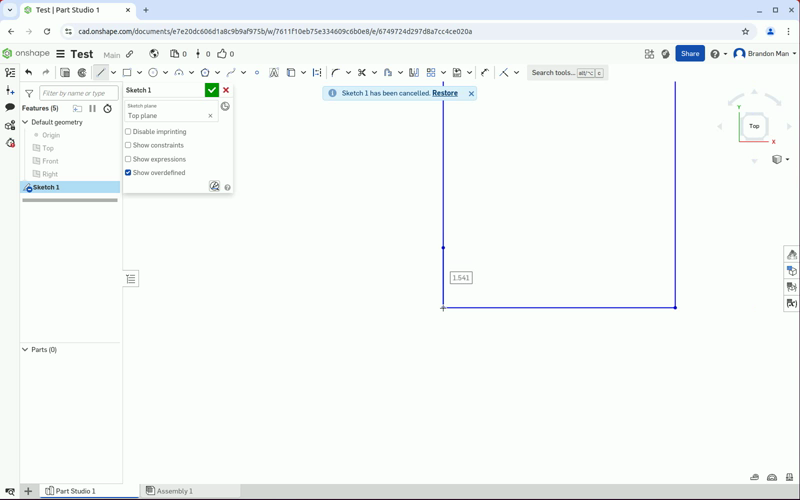
scroll(-6)
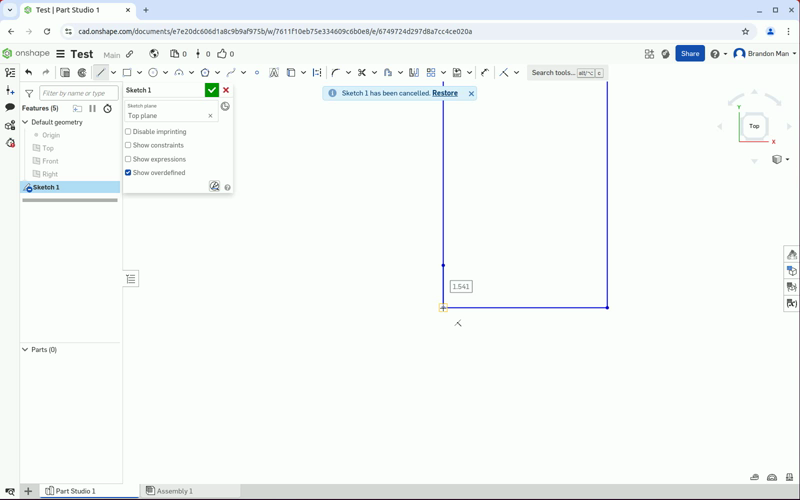
scroll(-6)
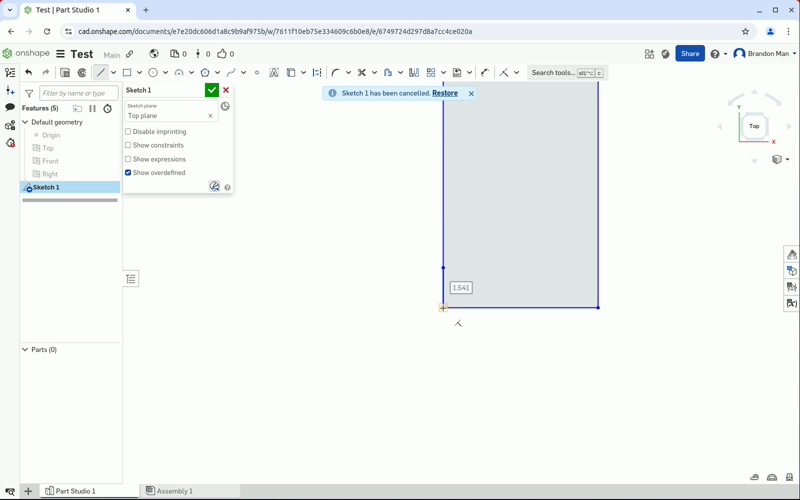
scroll(-6)
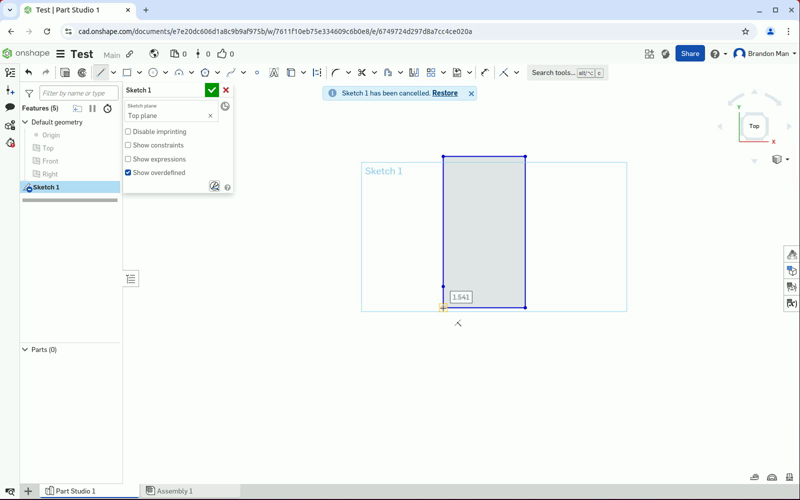
scroll(-6)
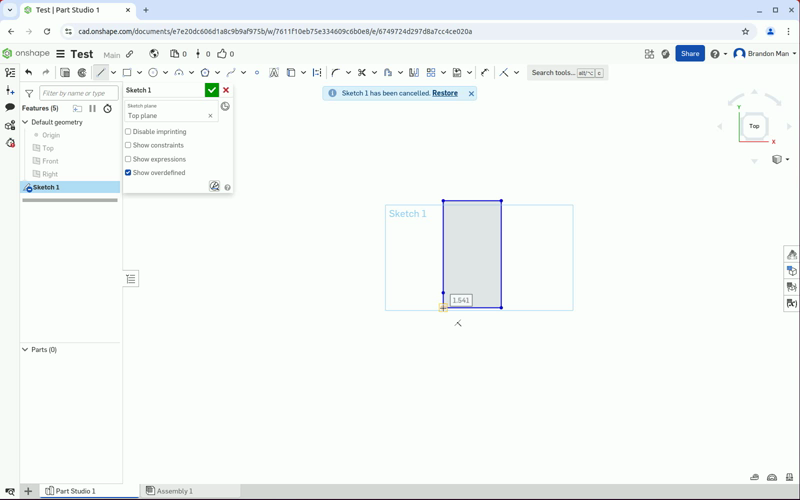
scroll(-6)
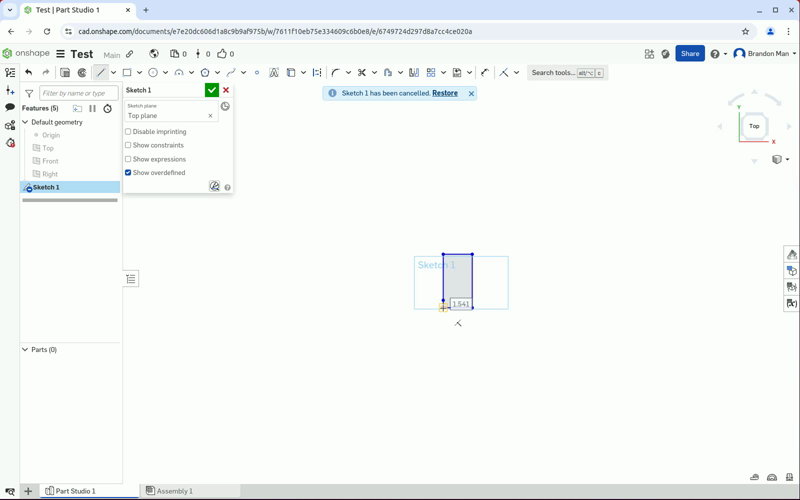
key(esc)
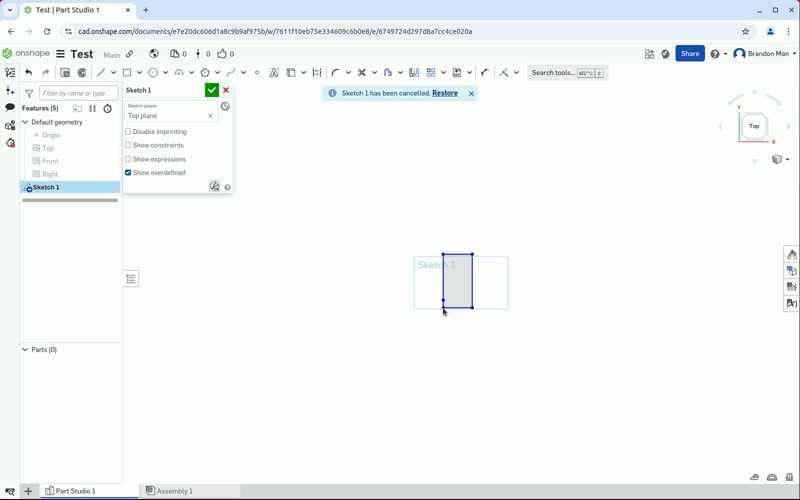
mouse_move(462, 266)
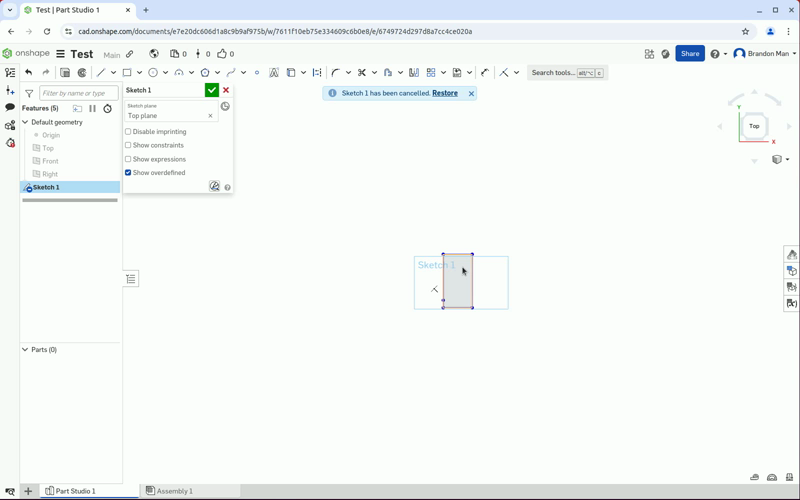
scroll(6)
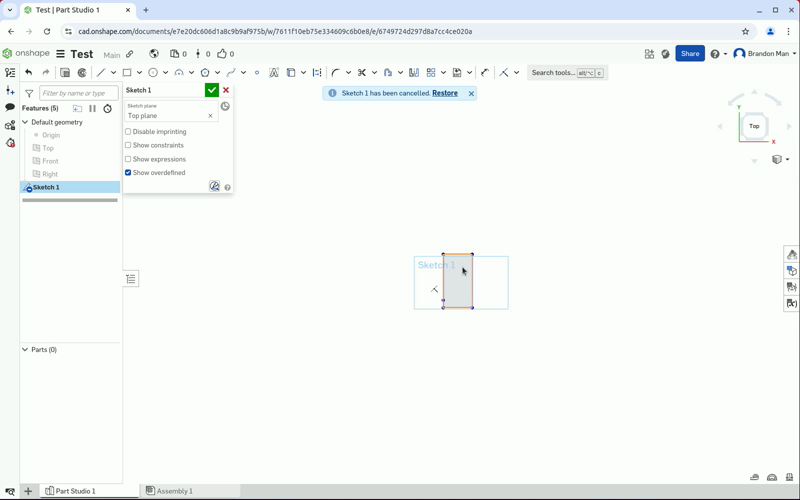
scroll(6)
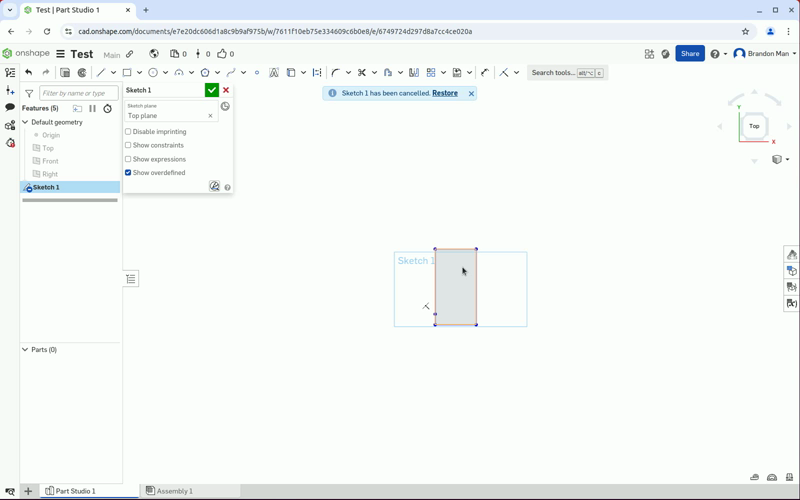
scroll(6)
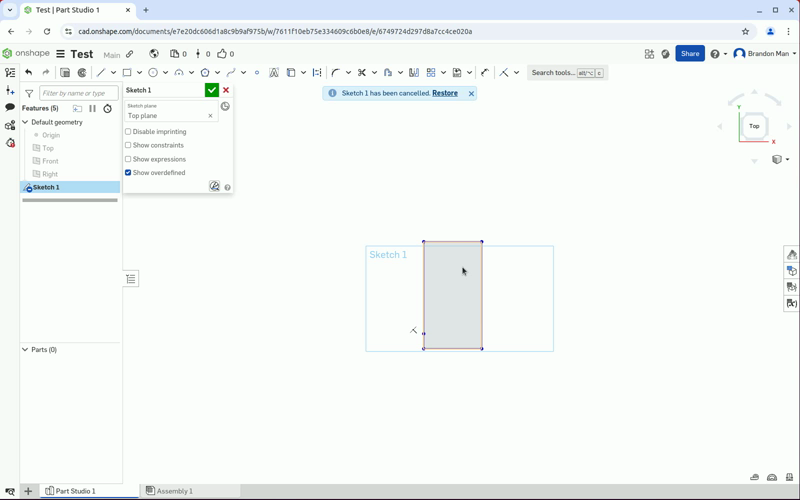
scroll(6)
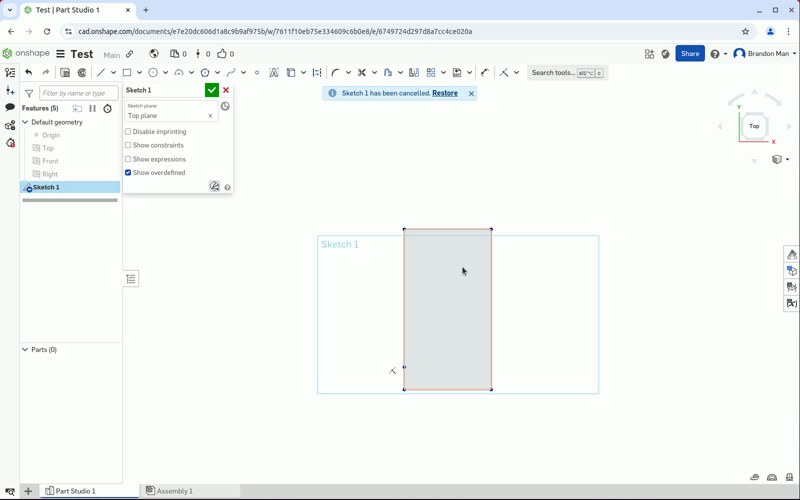
scroll(6)
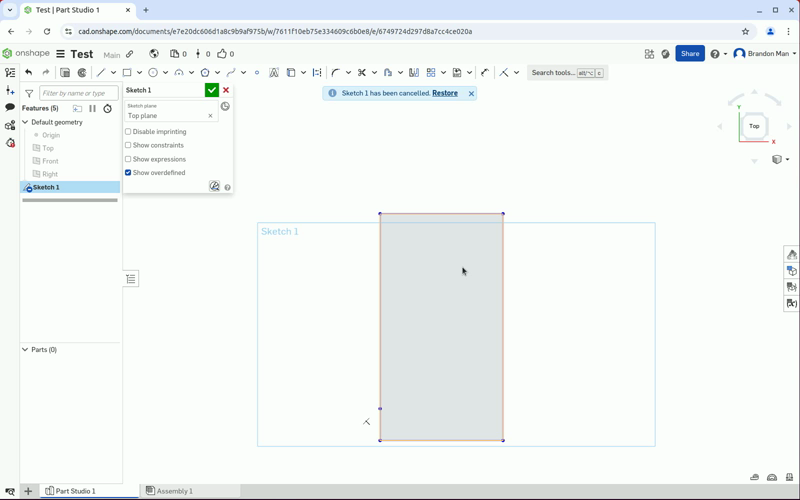
scroll(6)
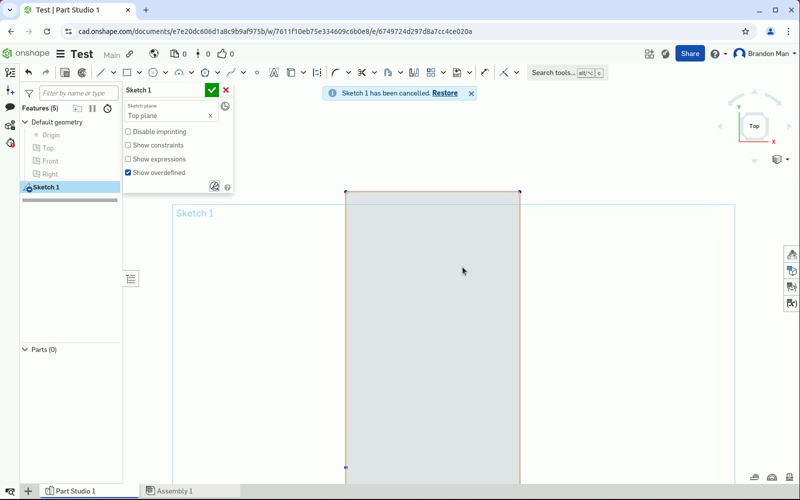
scroll(6)
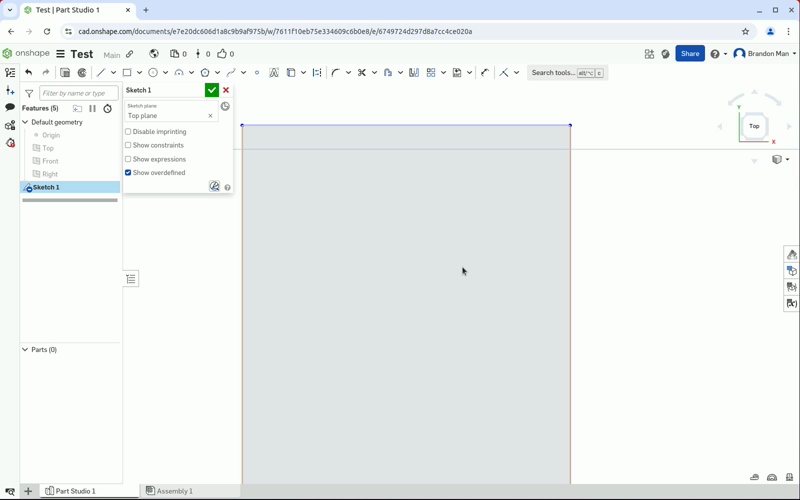
click(462, 266)
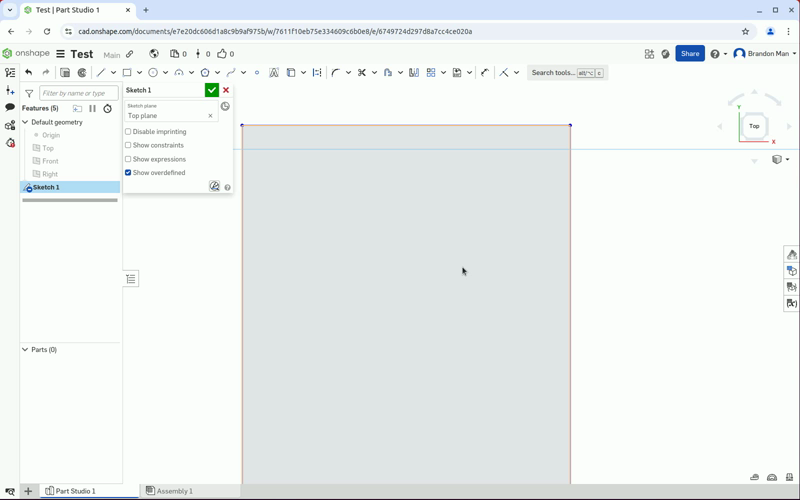
scroll(-6)
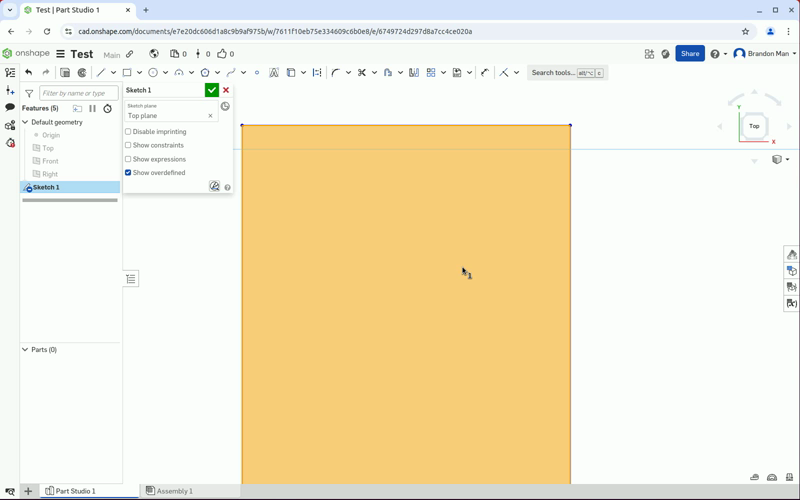
scroll(-6)
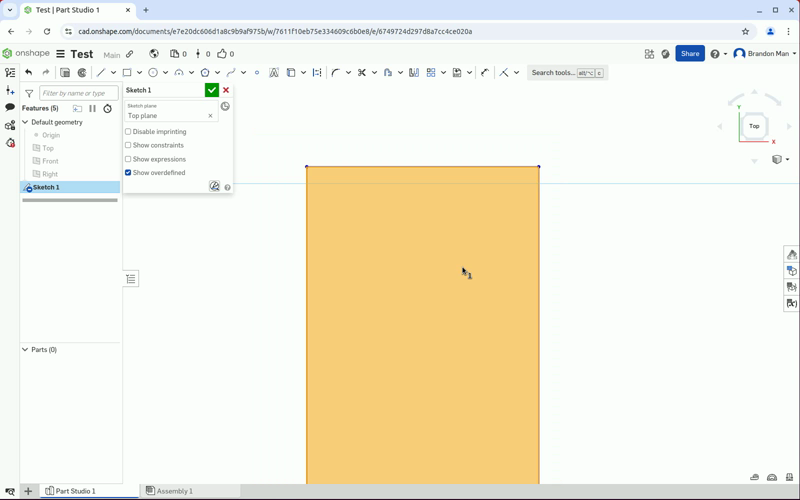
scroll(-6)
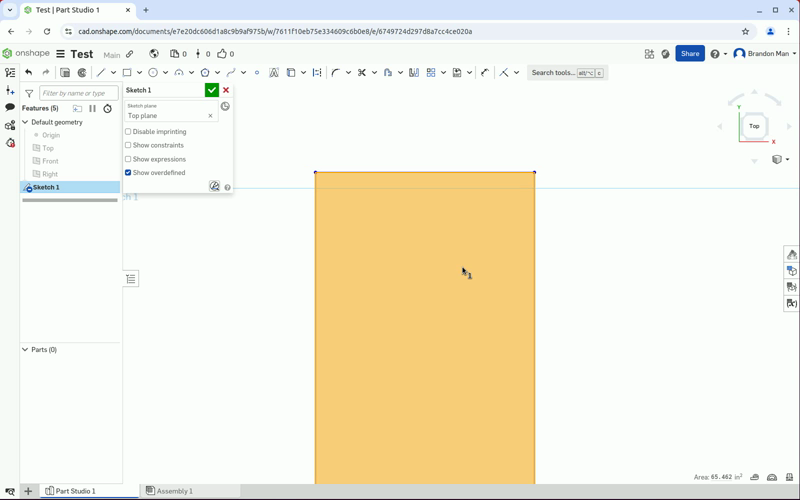
scroll(-6)
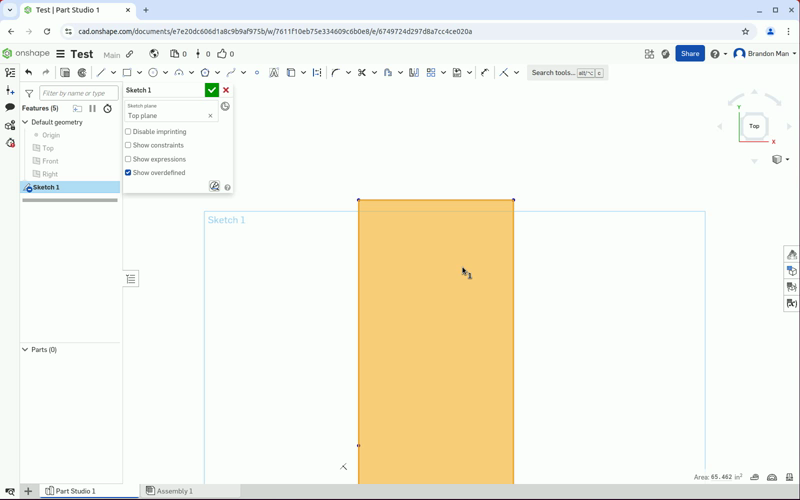
scroll(-6)
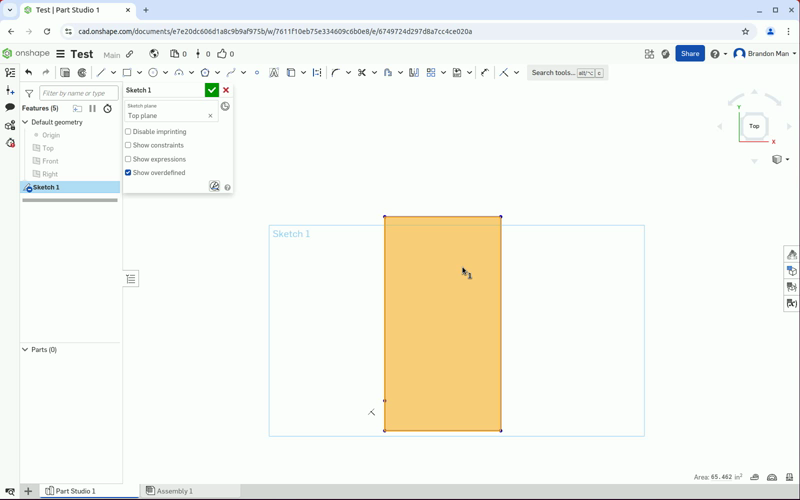
scroll(-6)
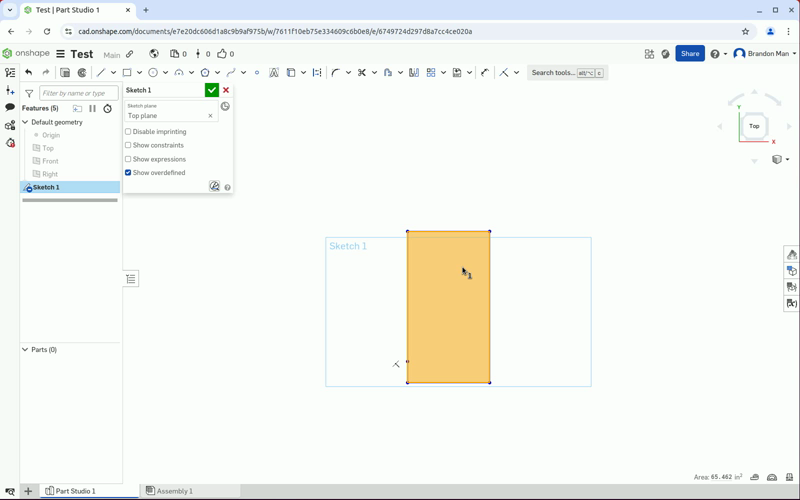
scroll(-6)
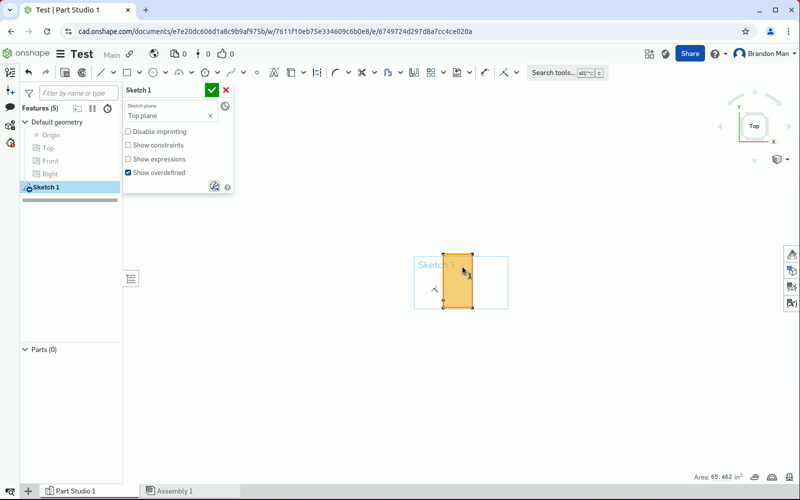
mouse_move(73, 352)
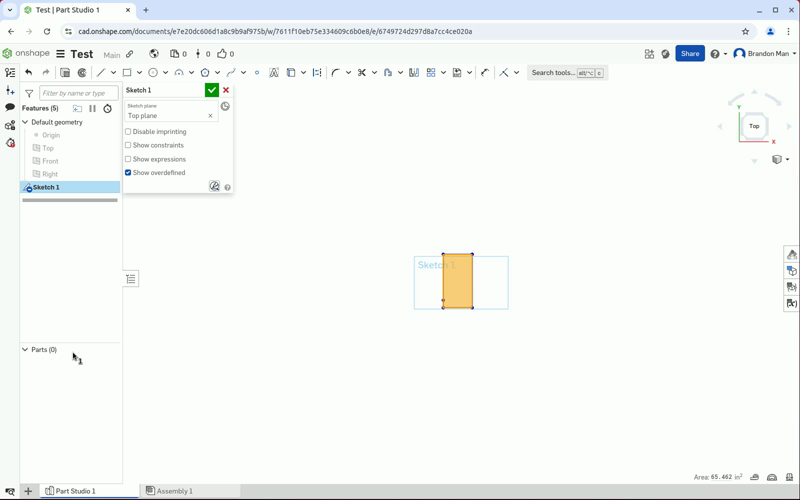
key(shift+y)
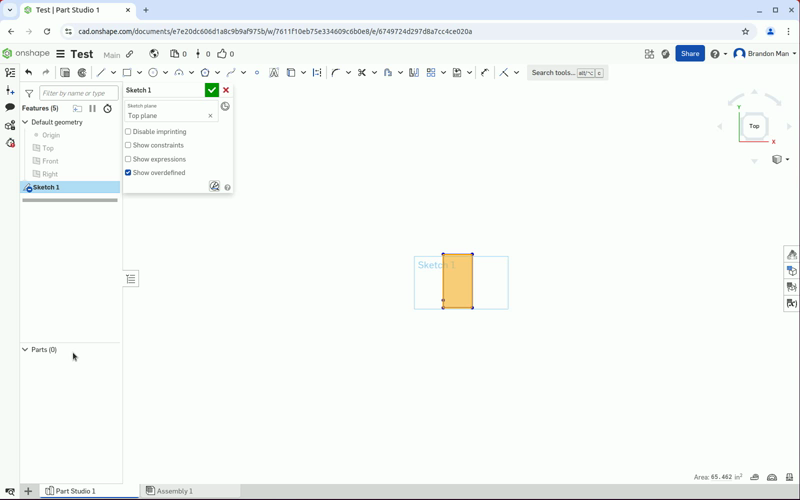
key(shift+e)
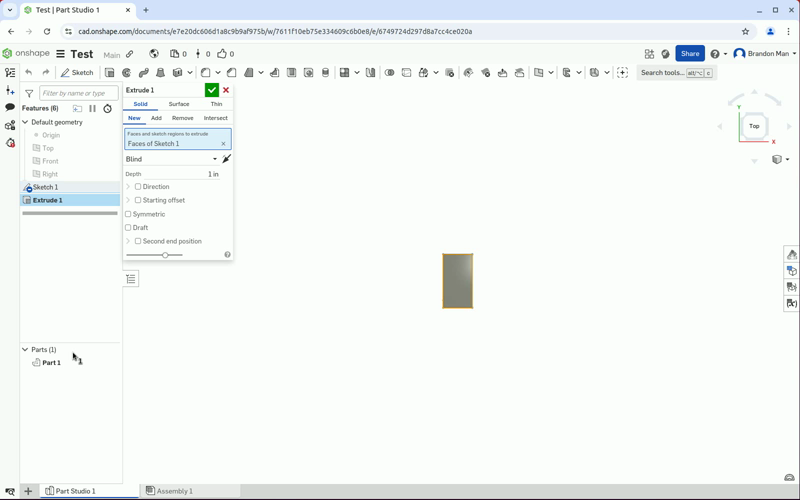
mouse_move(143, 106)
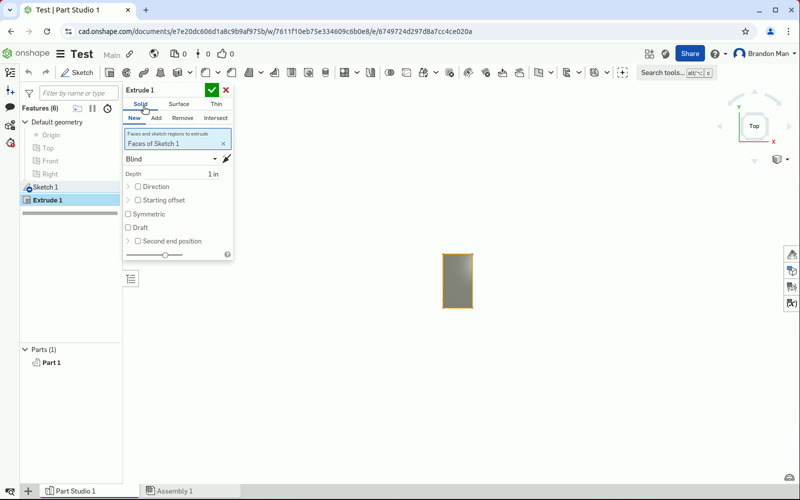
click(143, 106)
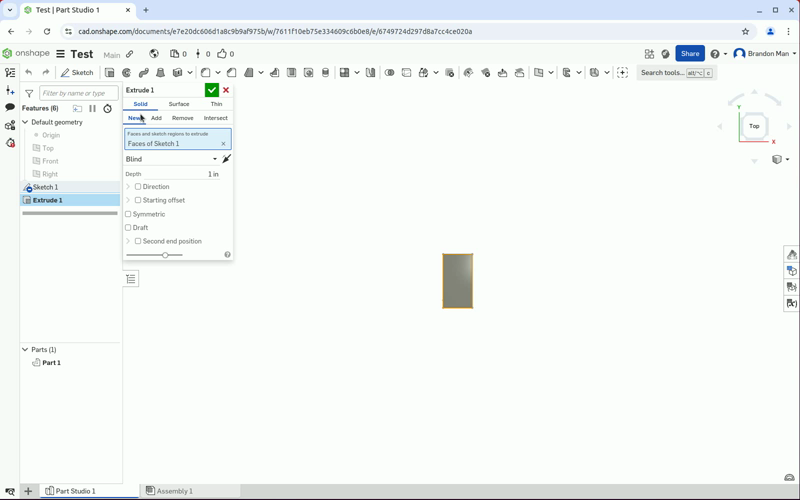
mouse_move(137, 120)
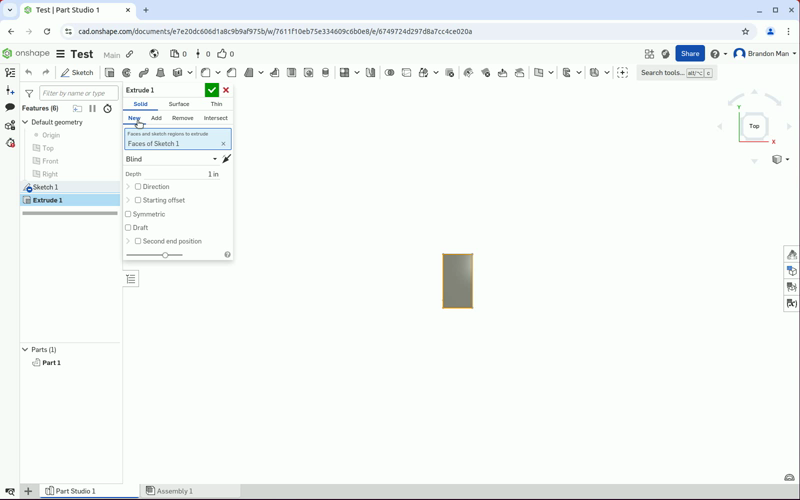
click(137, 120)
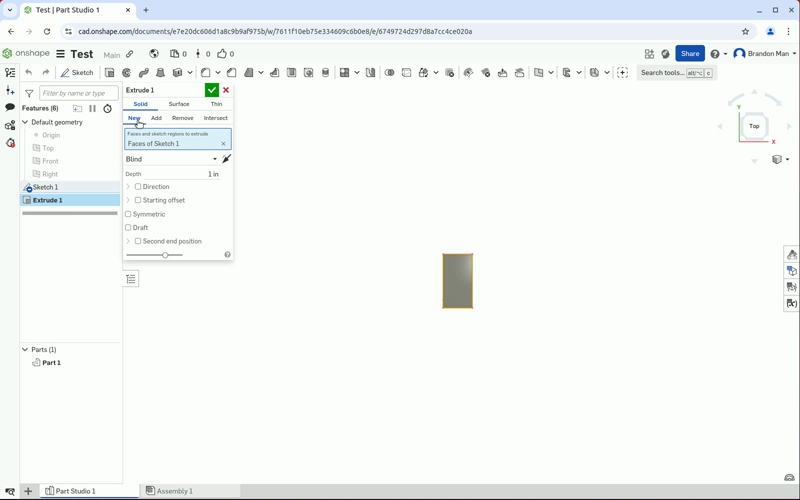
key(tab, 4)
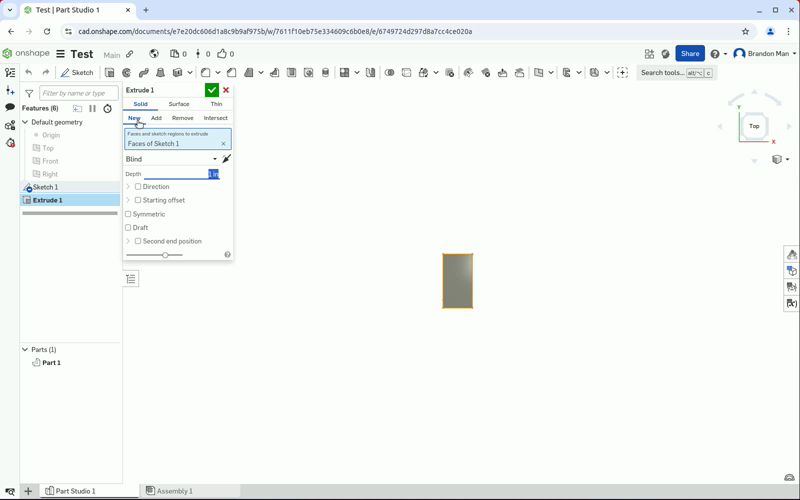
text(7.703)
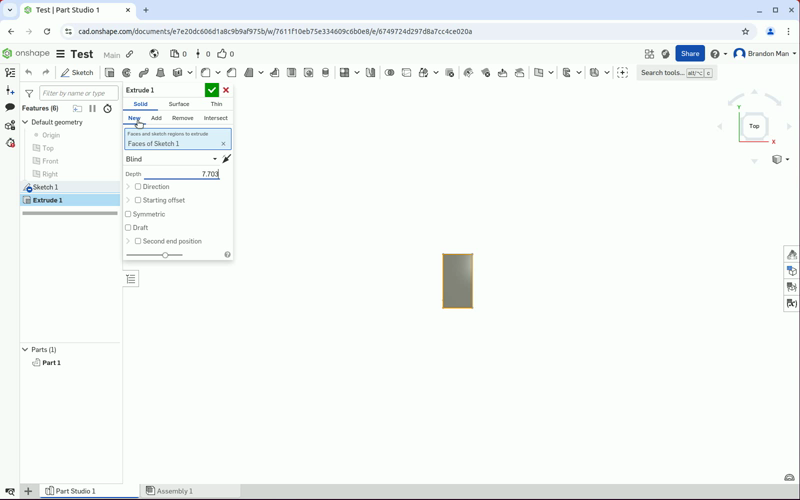
key(enter)
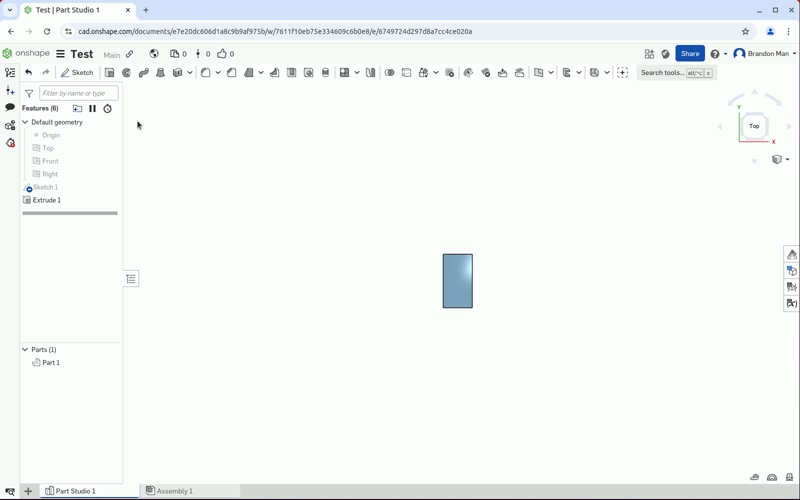
key(shift+h)
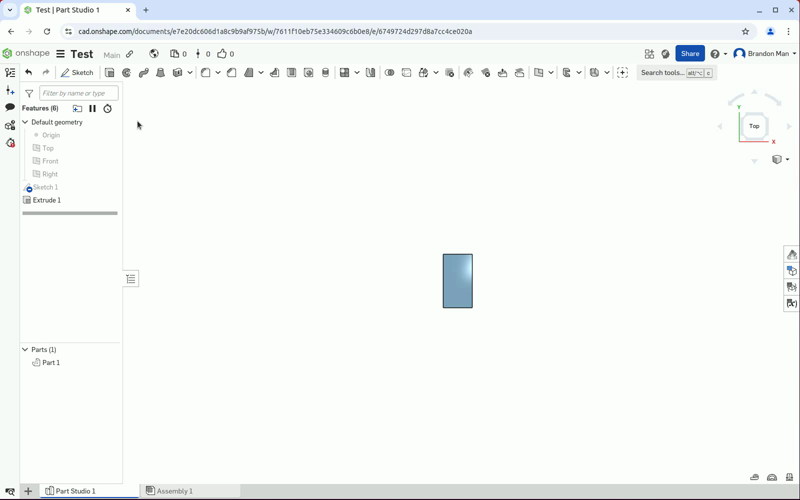
key(shift+h)
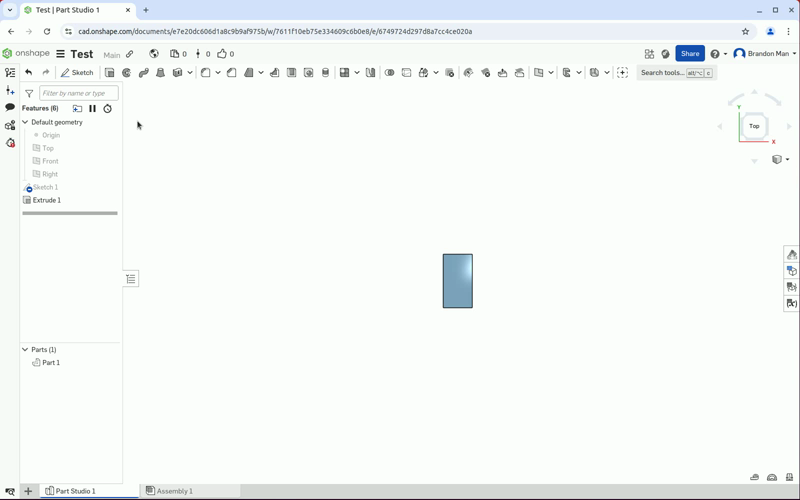
mouse_move(73, 189)
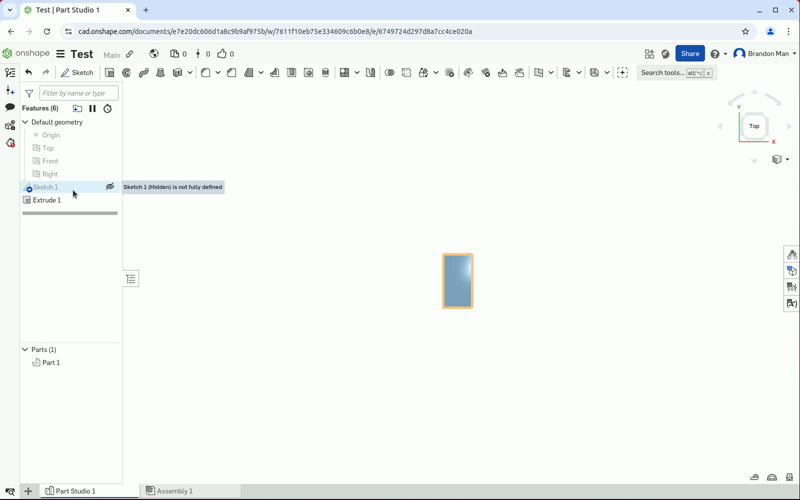
click(73, 189)
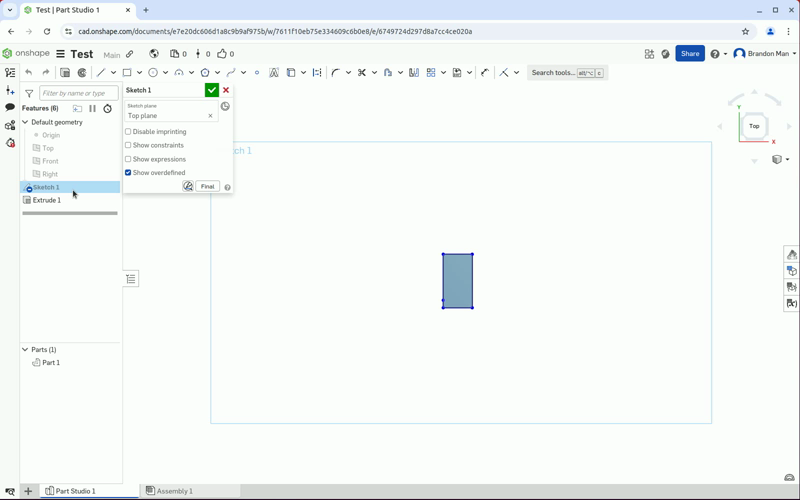
mouse_move(229, 92)
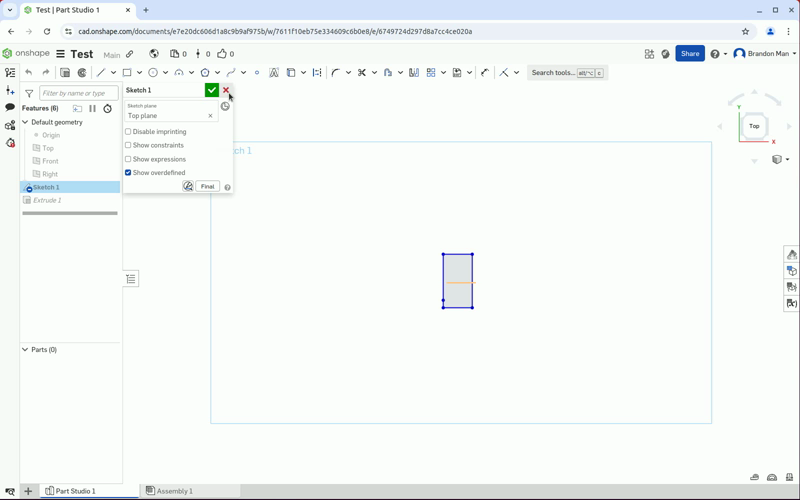
click(229, 92)
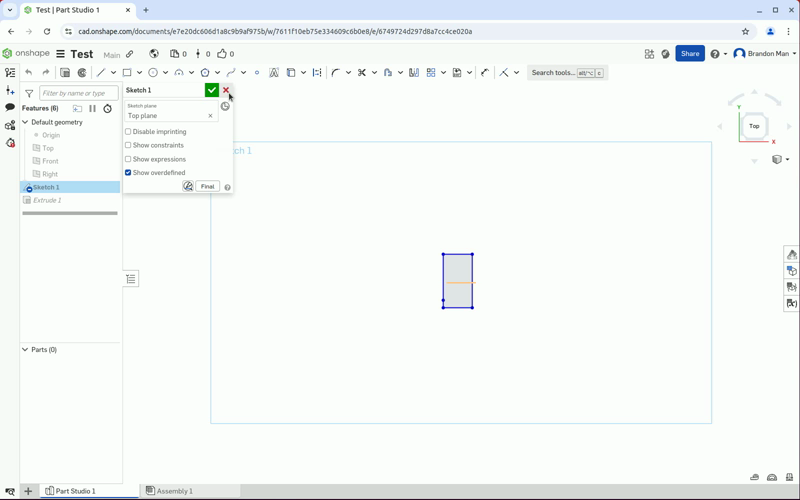
key(shift+s)
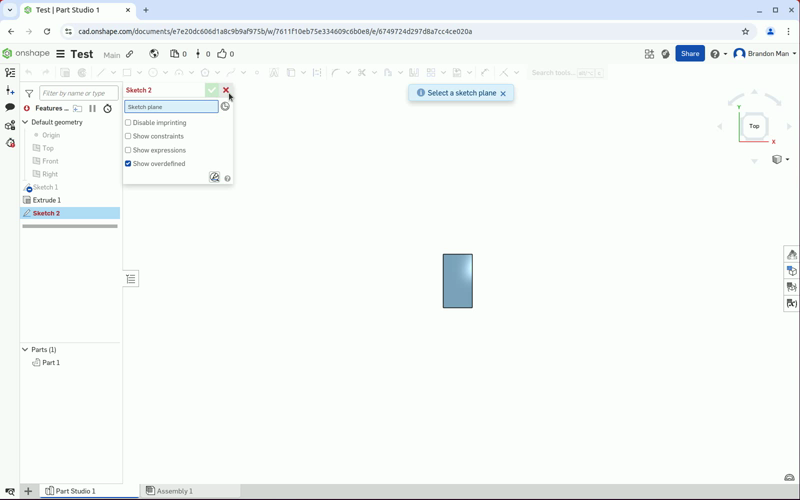
mouse_move(73, 150)
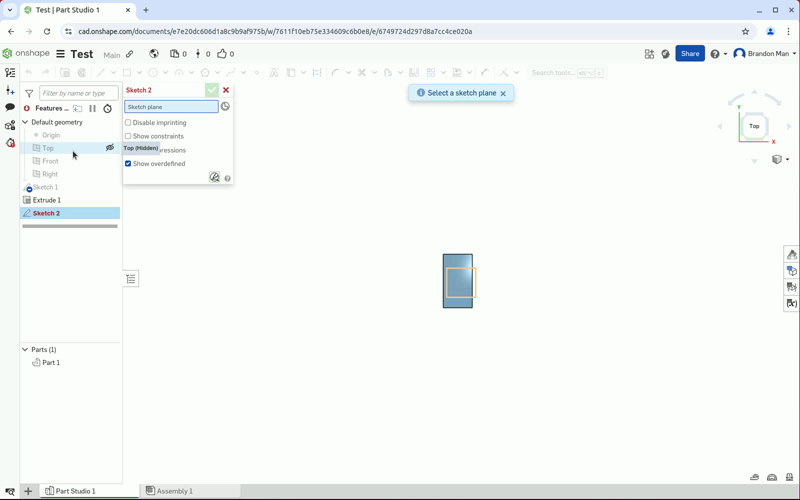
click(73, 150)
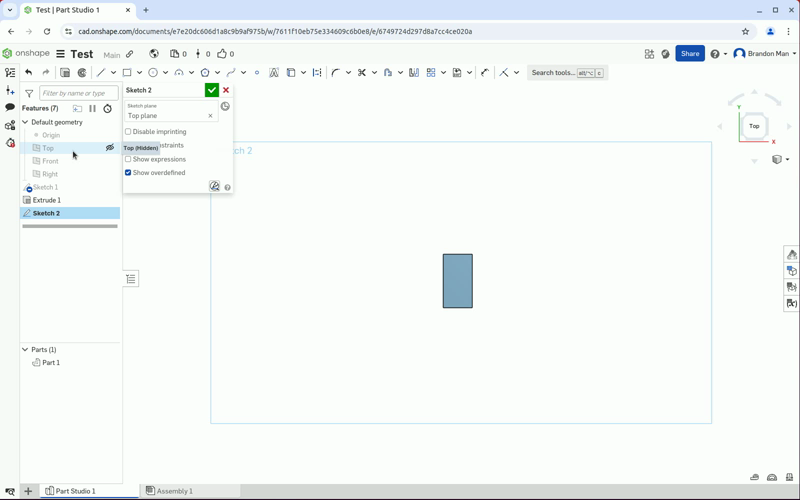
mouse_move(73, 352)
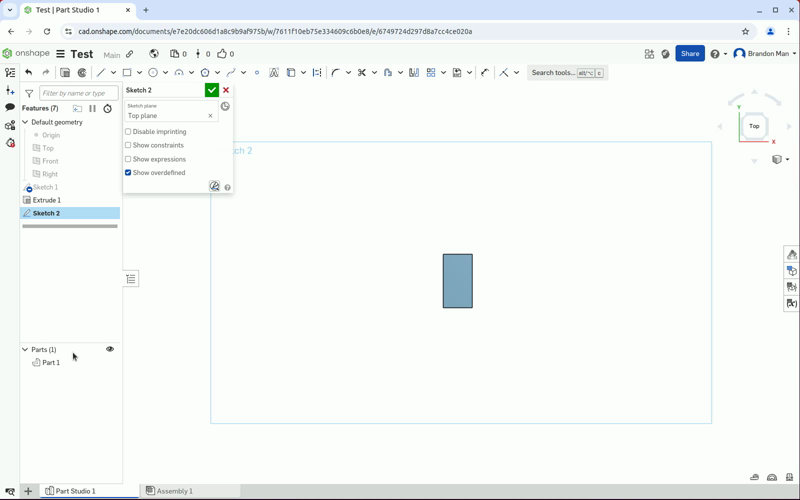
key(y)
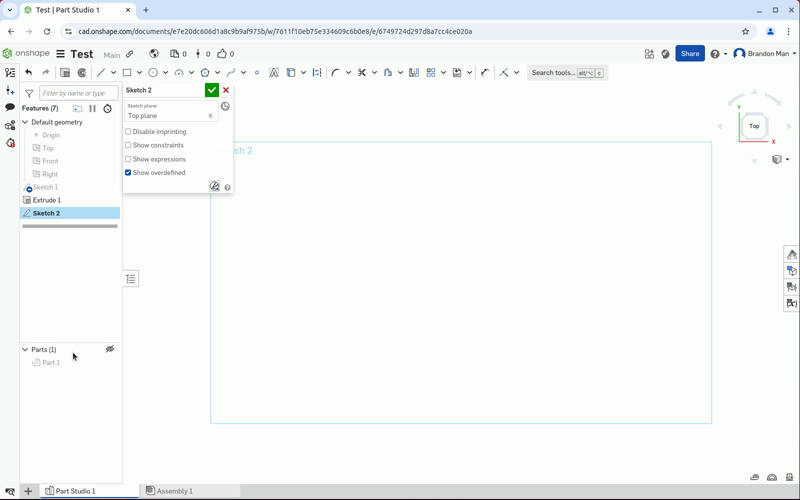
key(l)
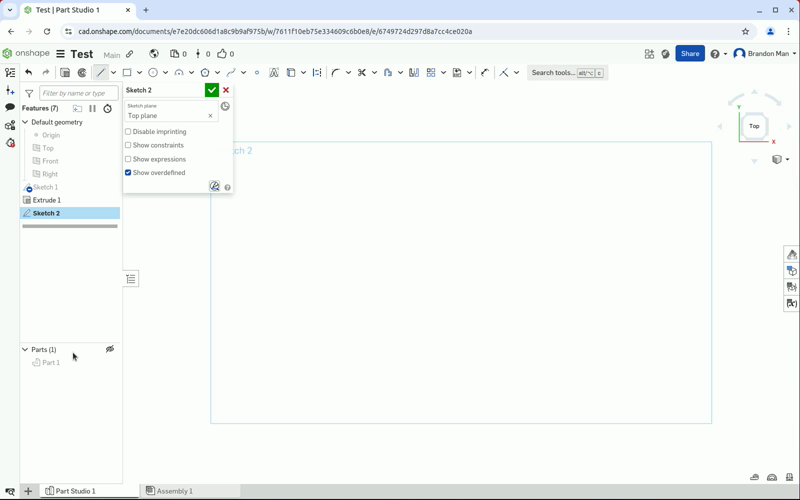
key_down(shift)
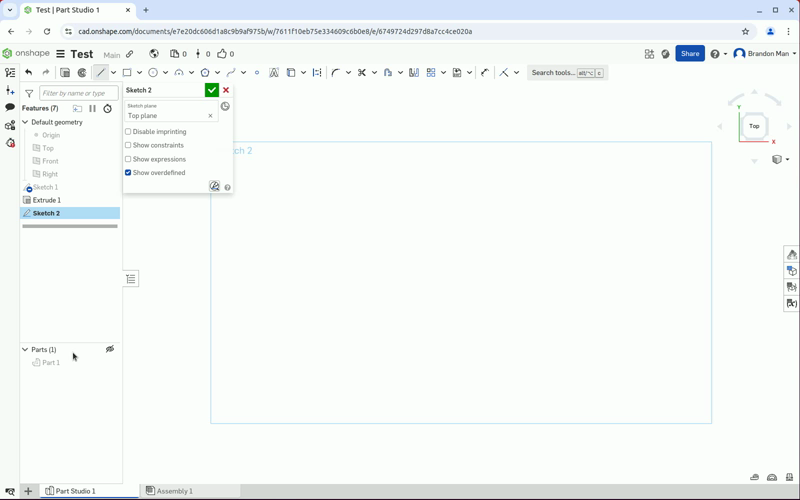
mouse_move(545, 340)
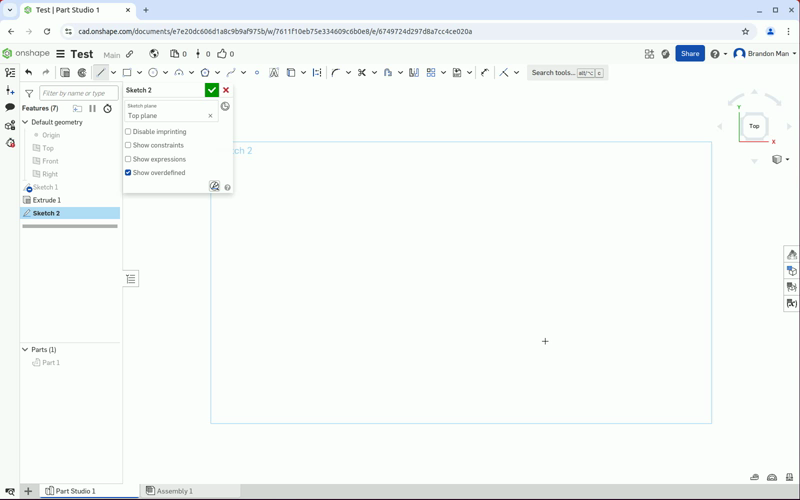
click(545, 340)
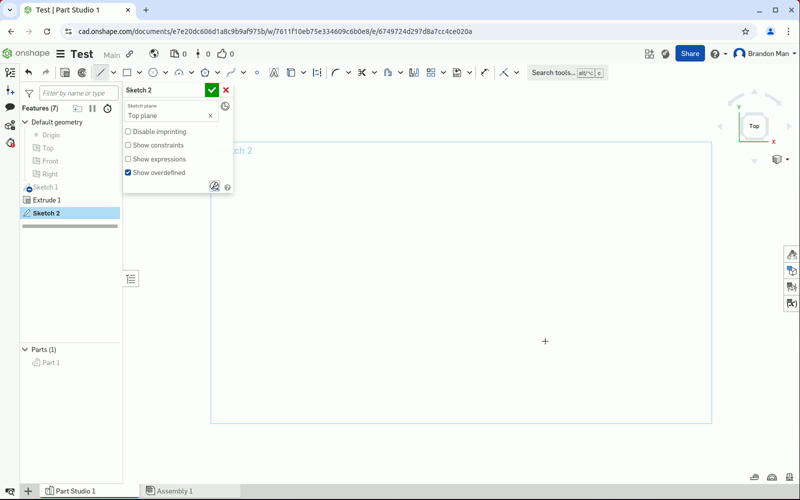
key_up(shift)
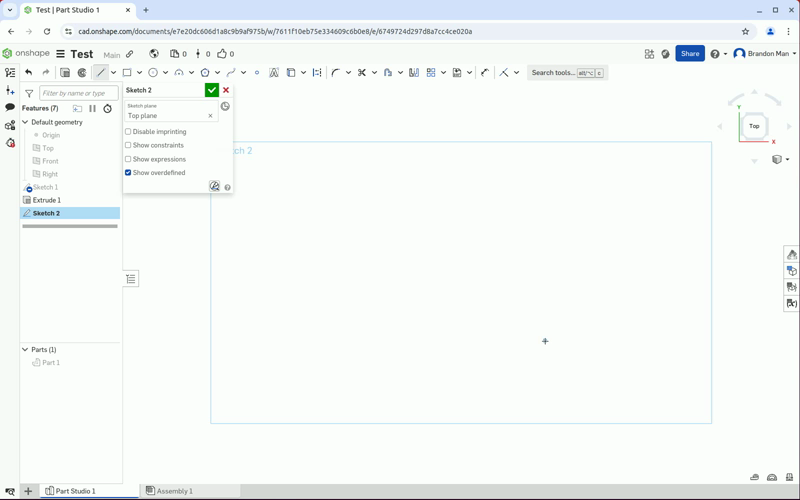
key_down(shift)
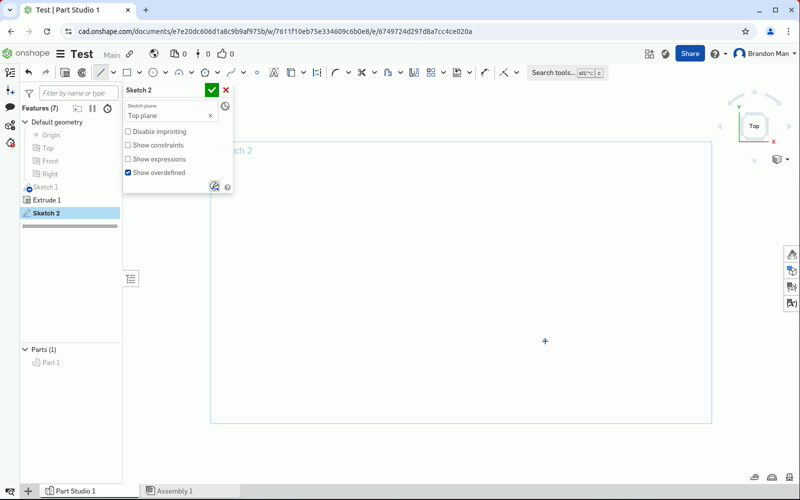
mouse_move(575, 340)
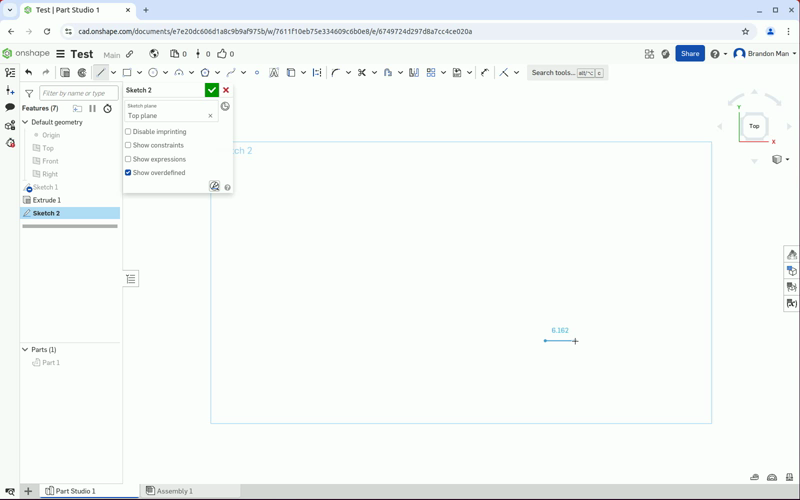
mouse_move(558, 340)
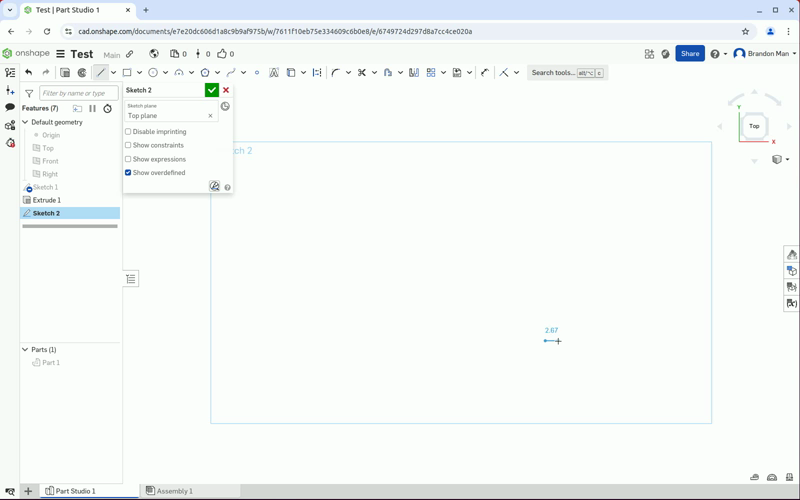
click(558, 340)
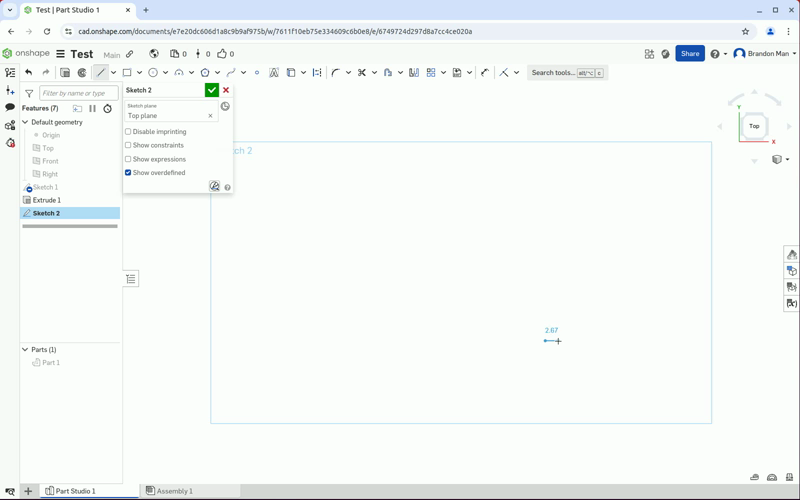
key_up(shift)
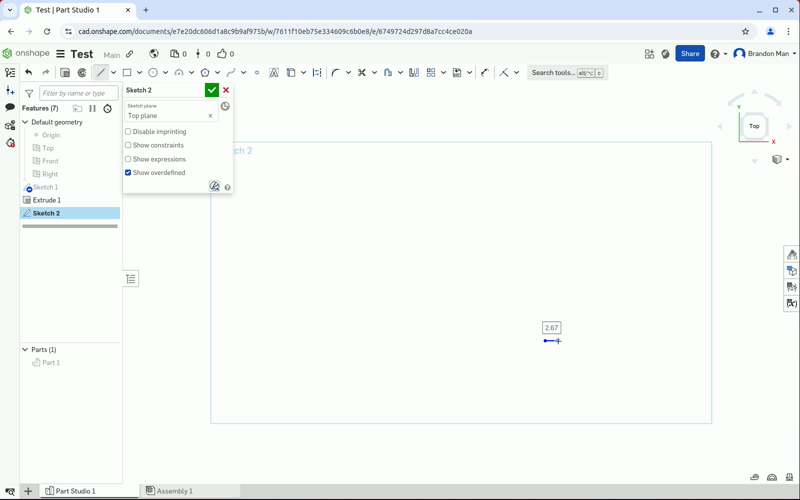
key_down(shift)
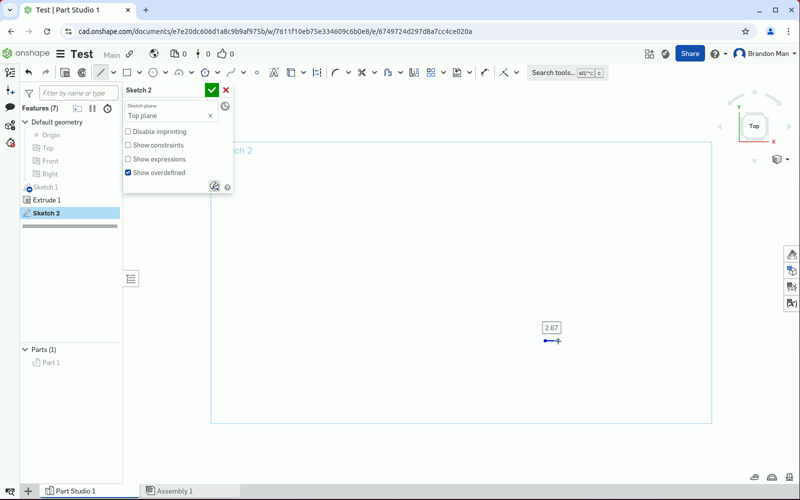
mouse_move(588, 340)
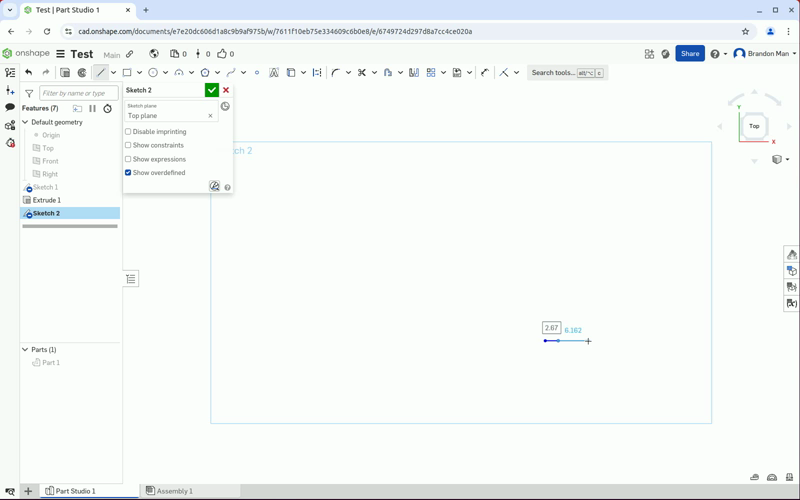
mouse_move(558, 311)
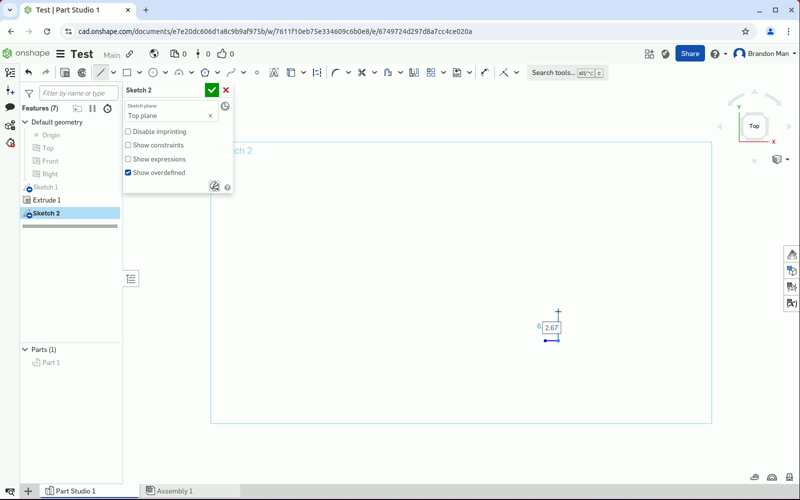
click(558, 311)
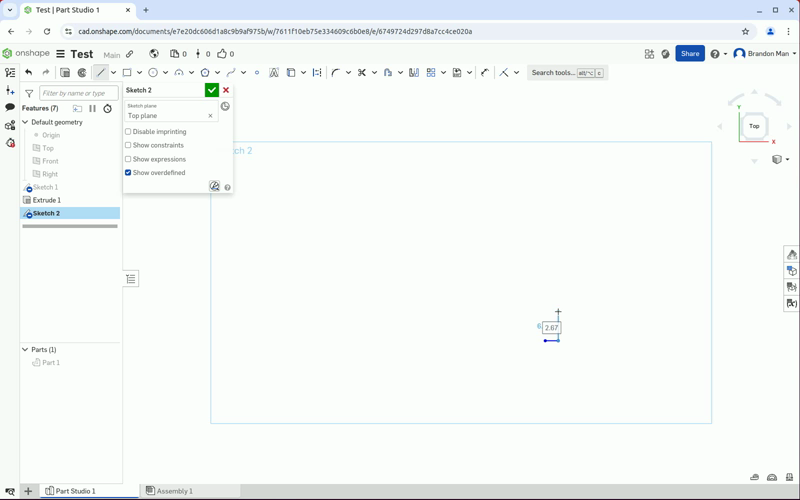
key_up(shift)
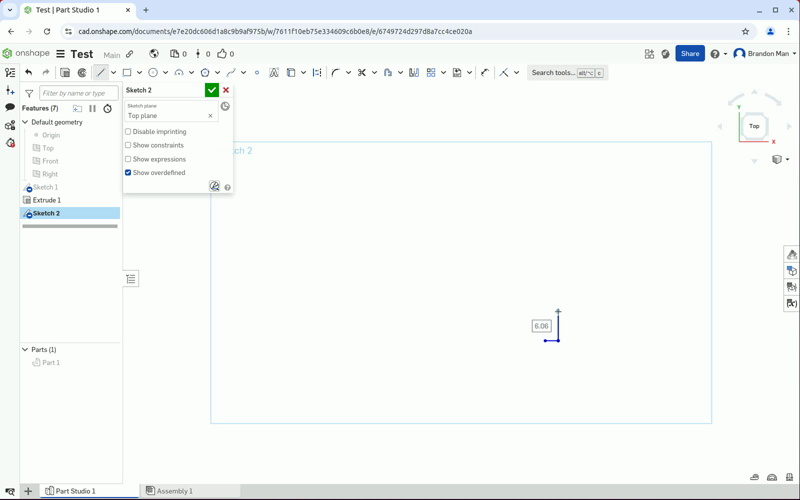
key_down(shift)
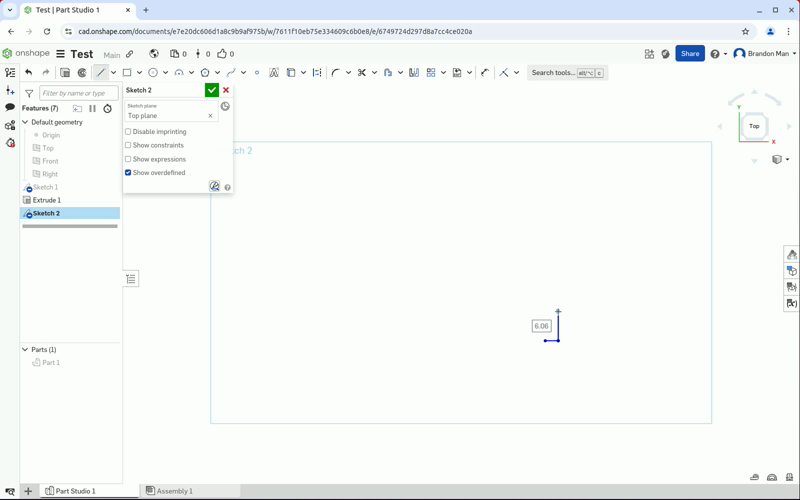
mouse_move(588, 311)
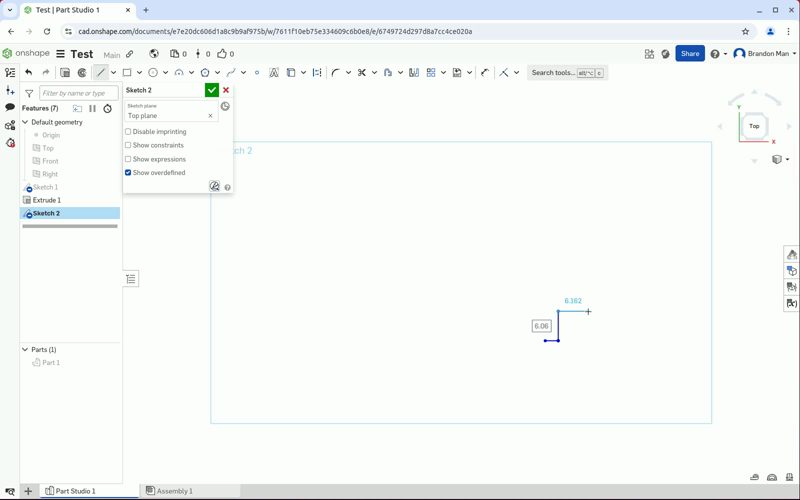
mouse_move(545, 311)
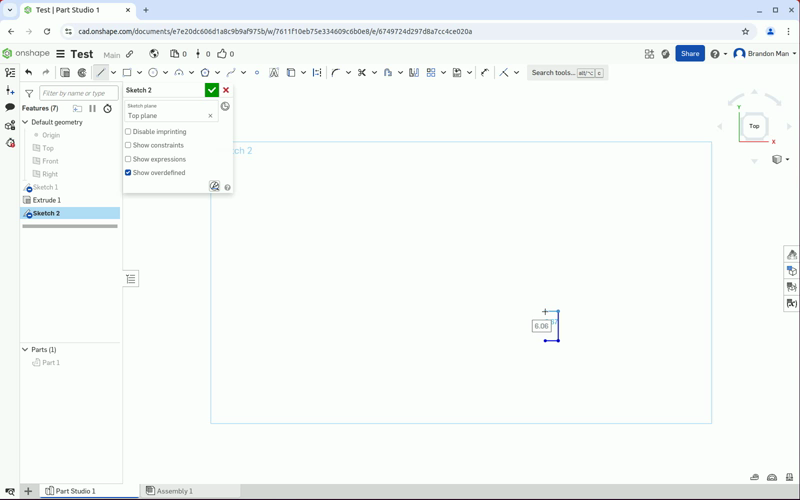
click(545, 311)
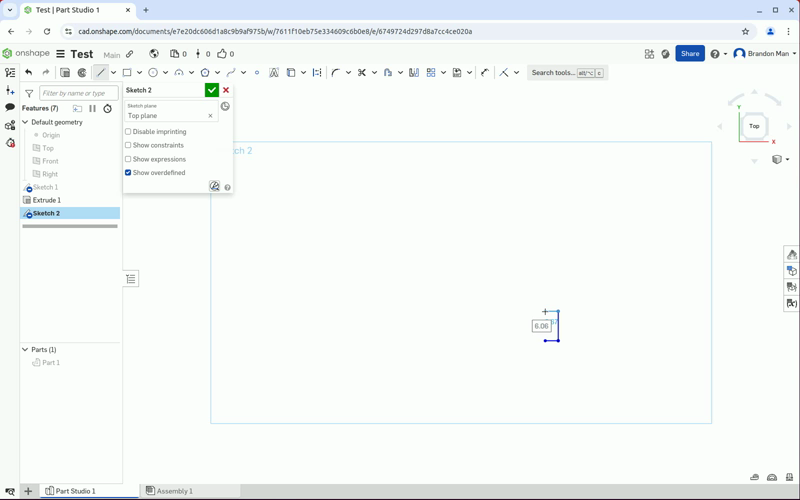
key_up(shift)
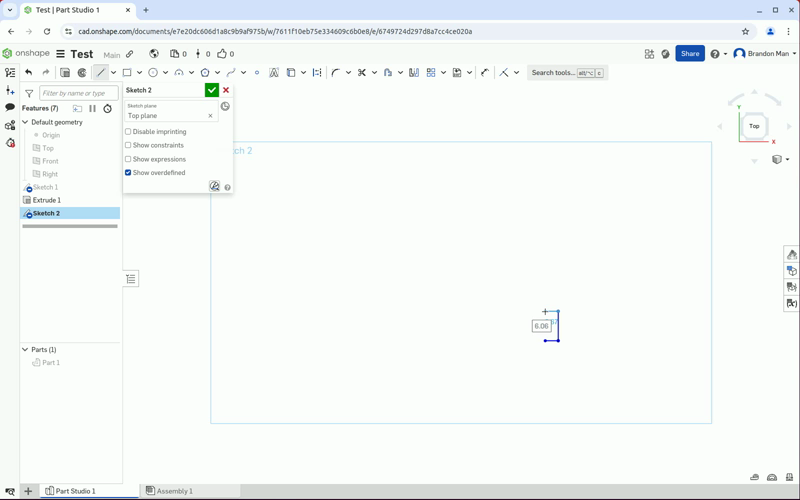
mouse_move(575, 311)
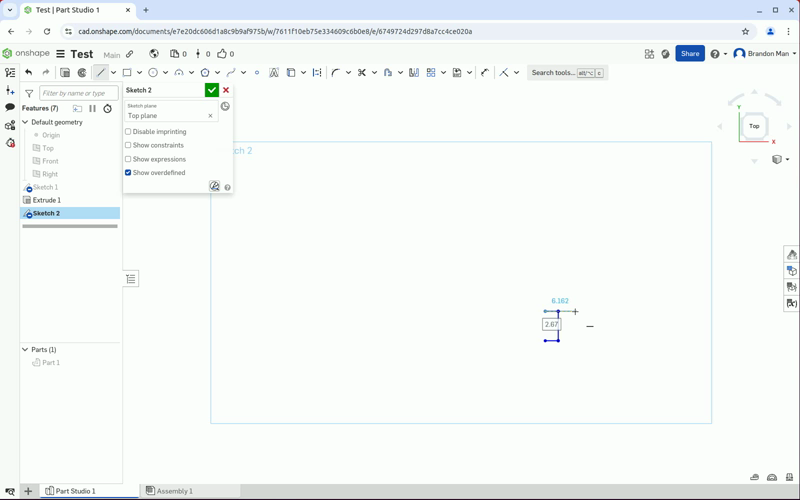
key_down(shift)
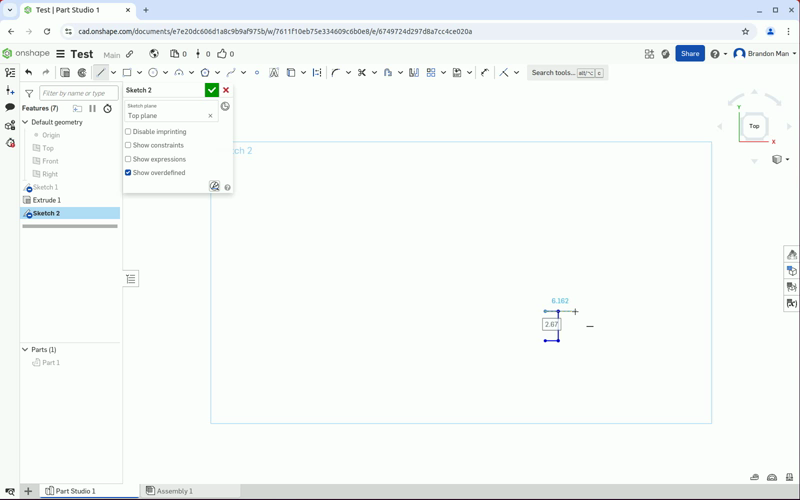
mouse_move(545, 340)
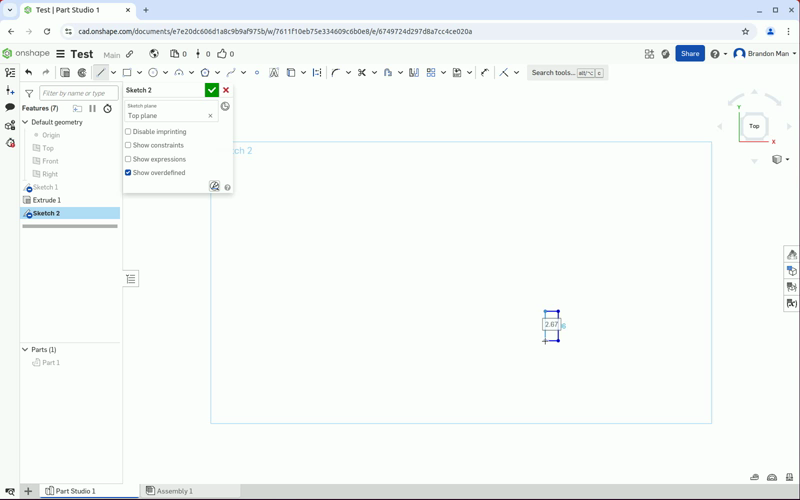
key_up(shift)
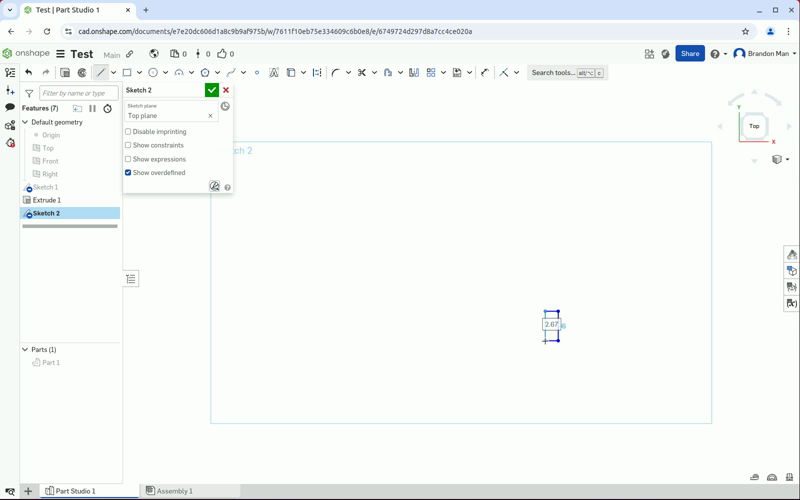
click(545, 340)
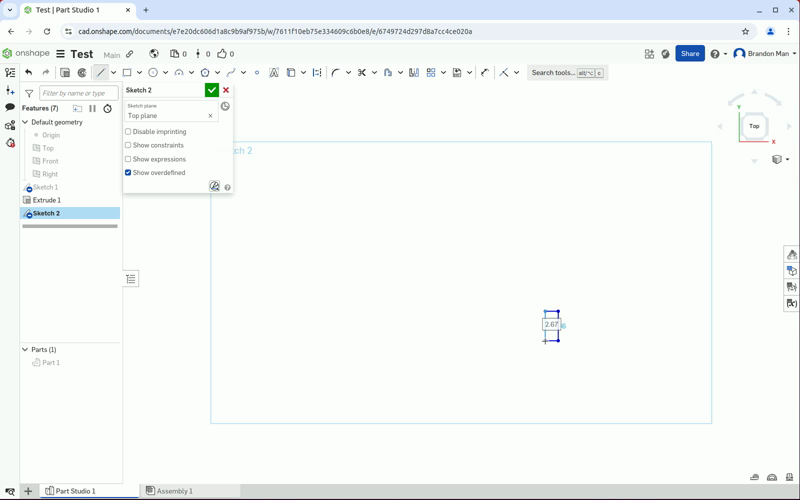
key(esc)
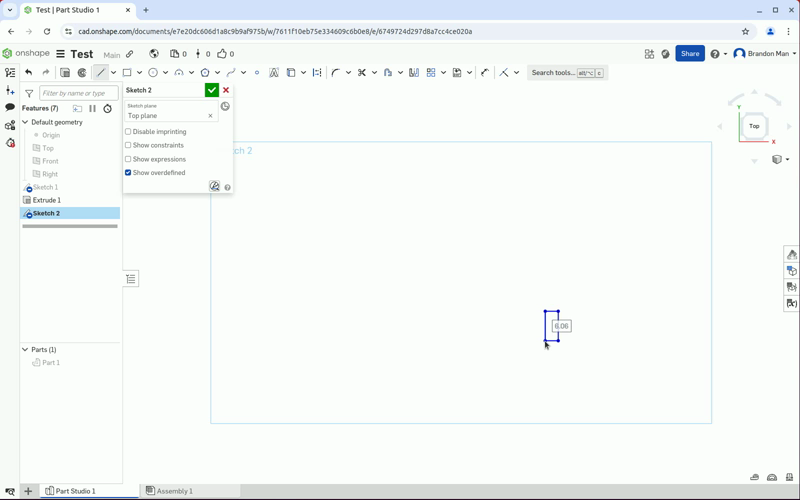
mouse_move(550, 323)
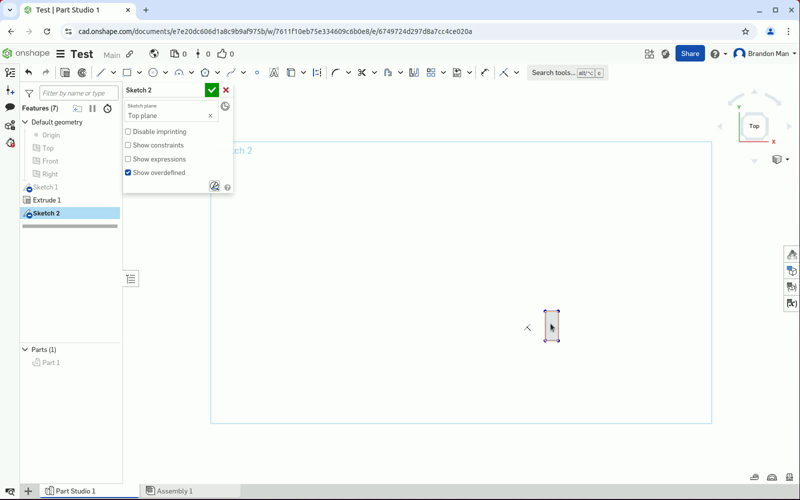
scroll(6)
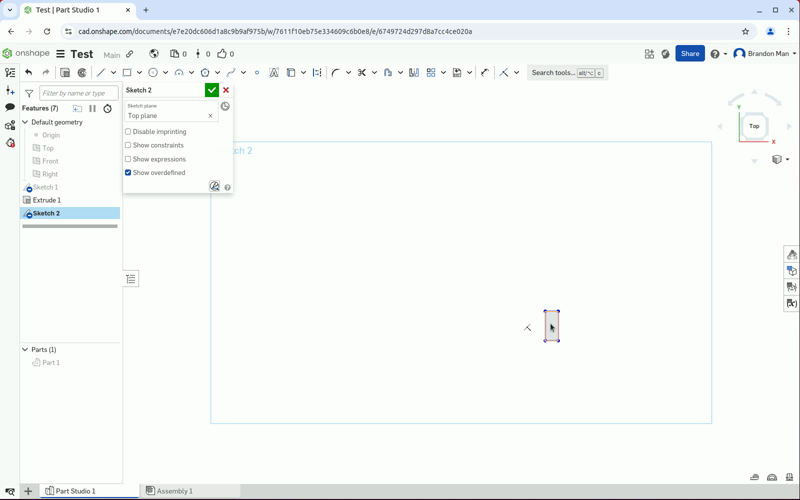
scroll(6)
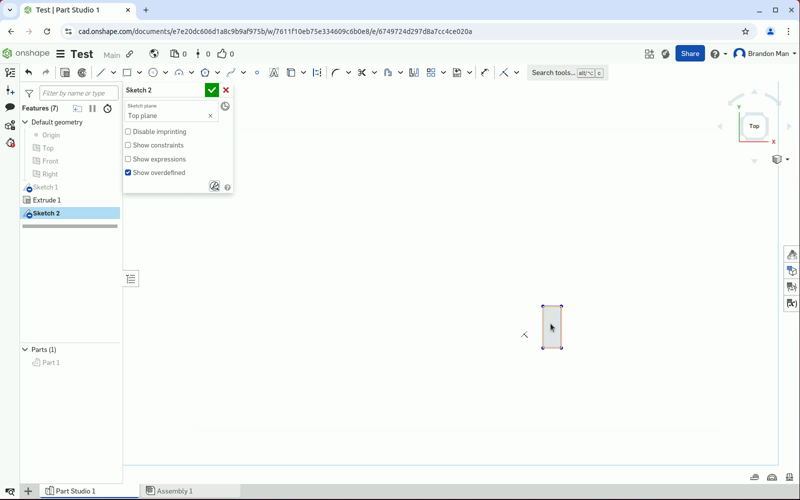
scroll(6)
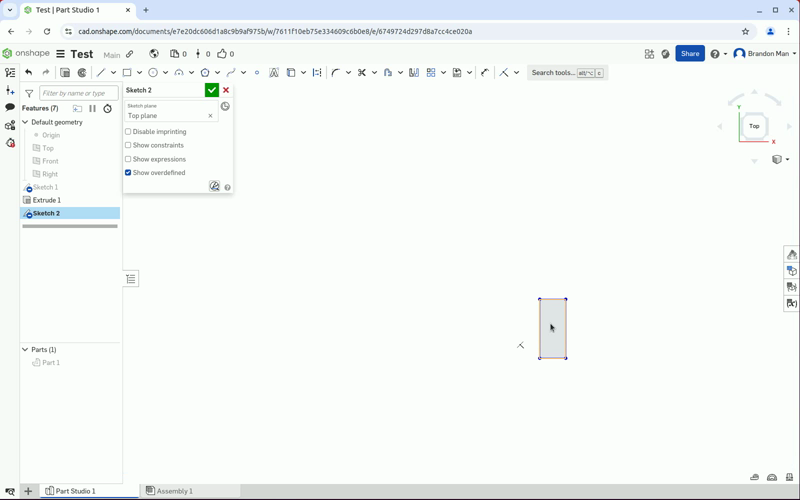
scroll(6)
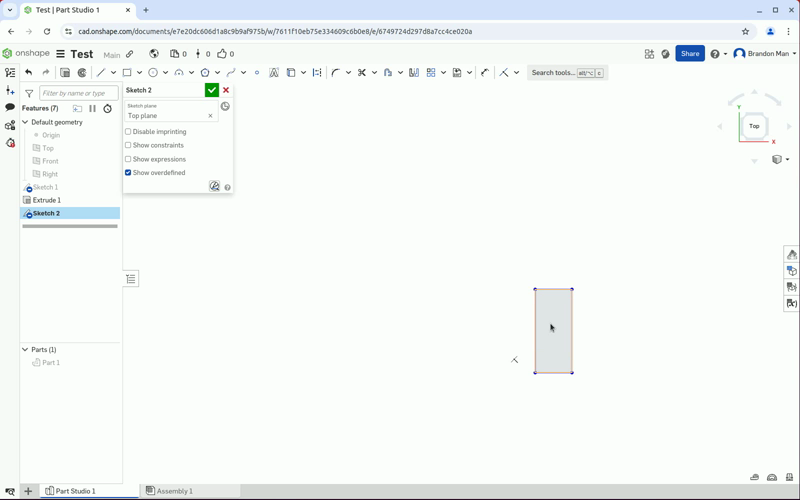
scroll(6)
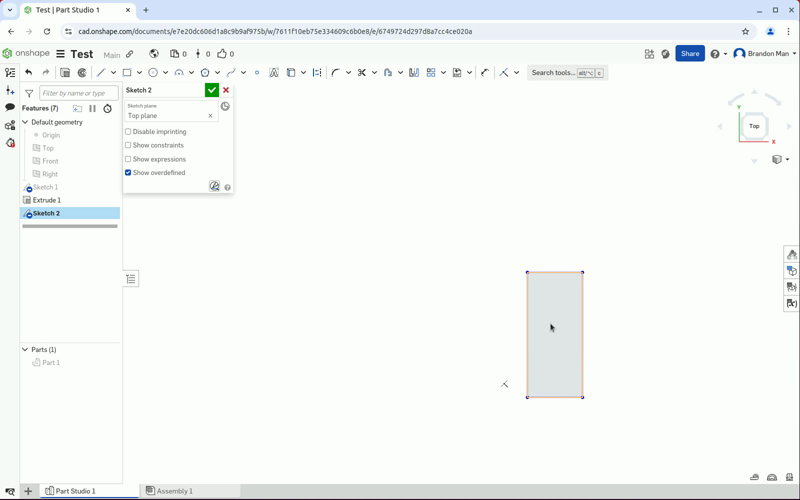
scroll(6)
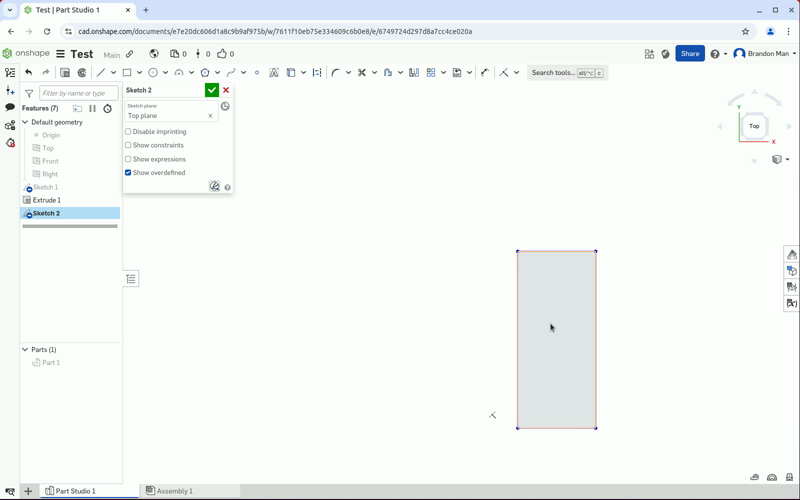
scroll(6)
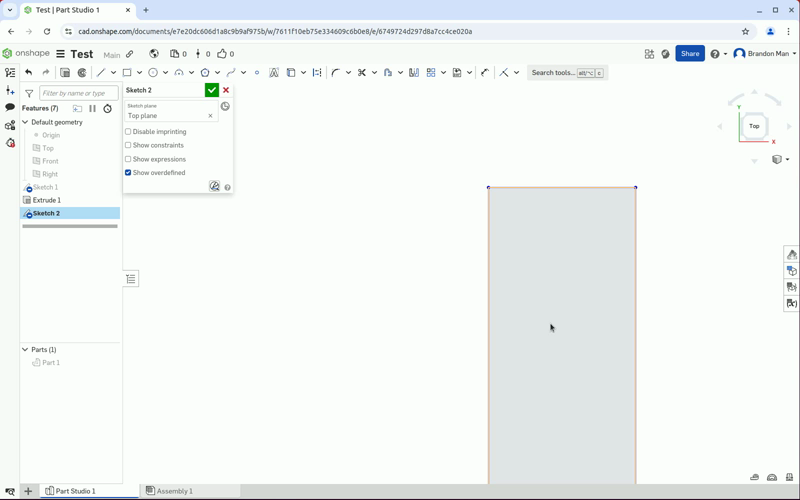
click(550, 323)
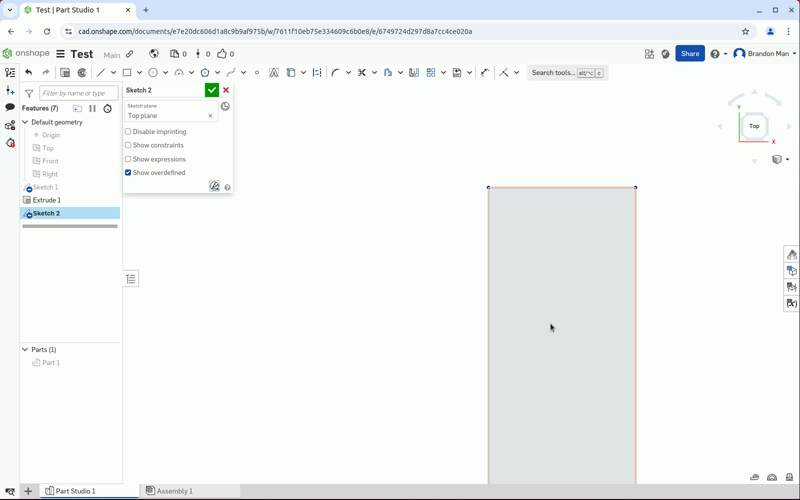
scroll(-6)
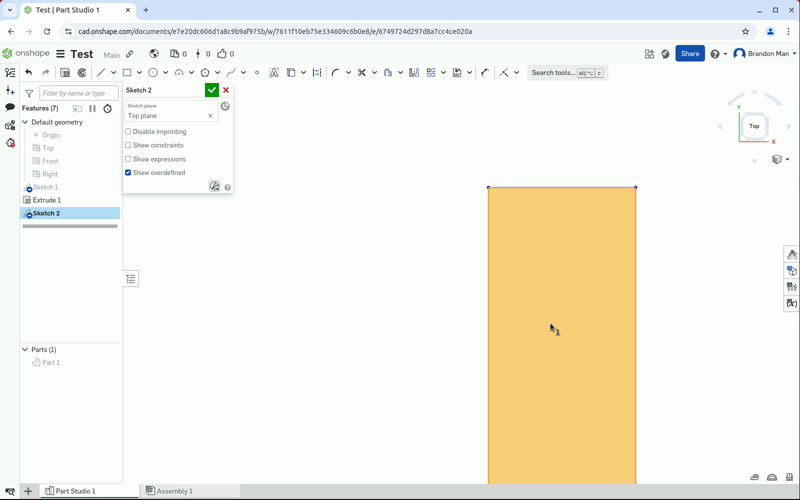
scroll(-6)
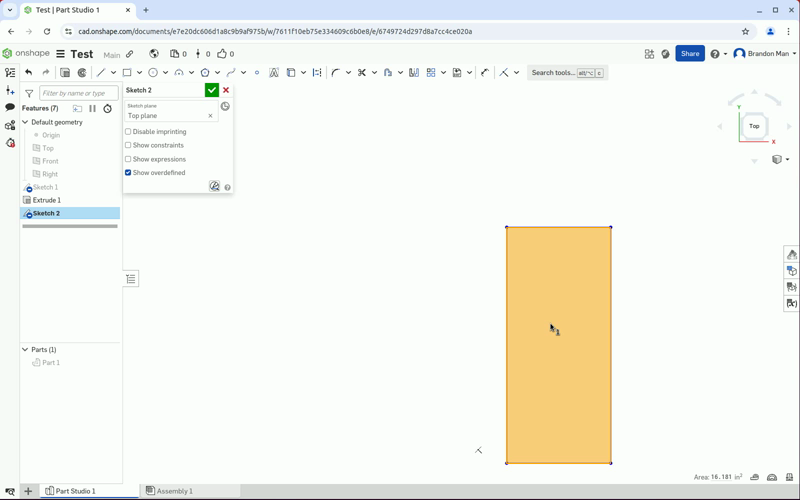
scroll(-6)
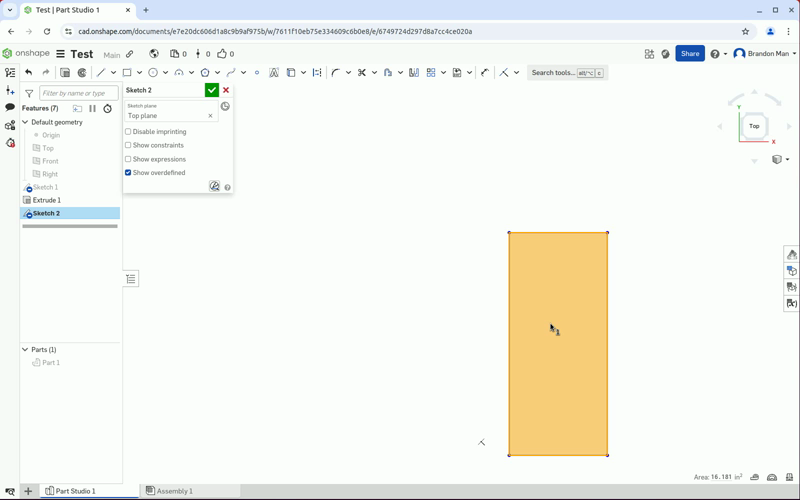
scroll(-6)
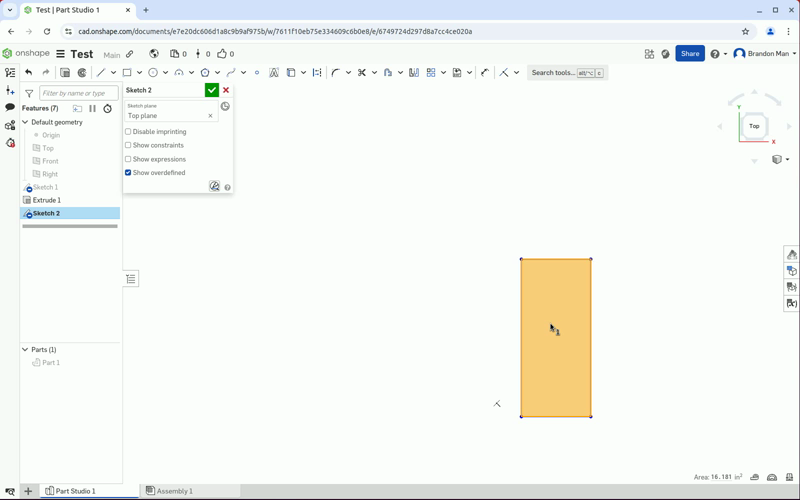
scroll(-6)
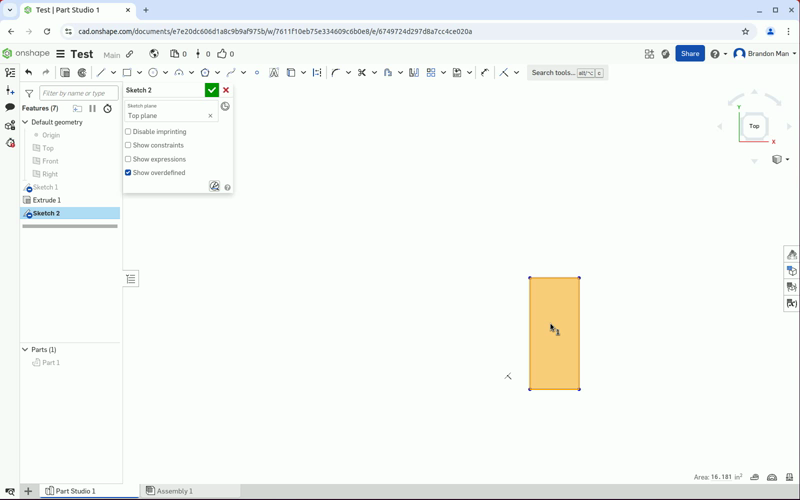
scroll(-6)
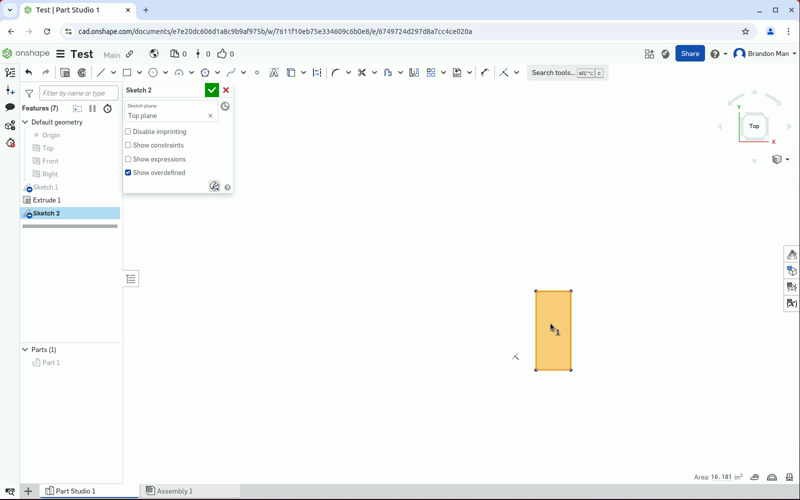
scroll(-6)
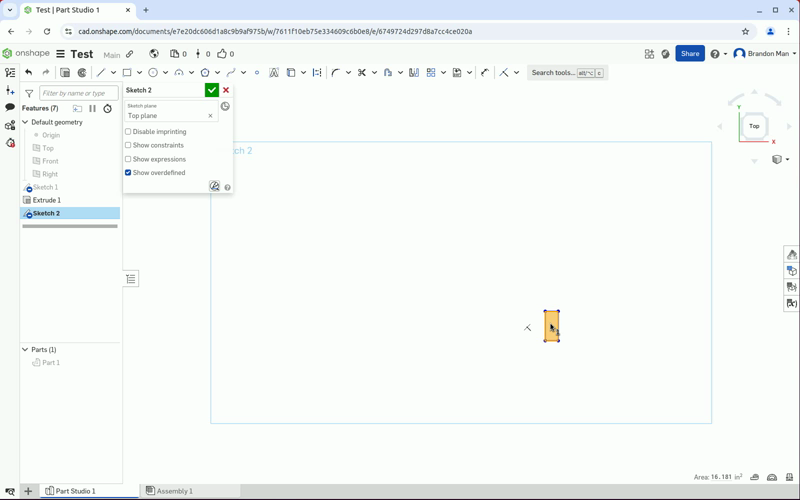
mouse_move(73, 352)
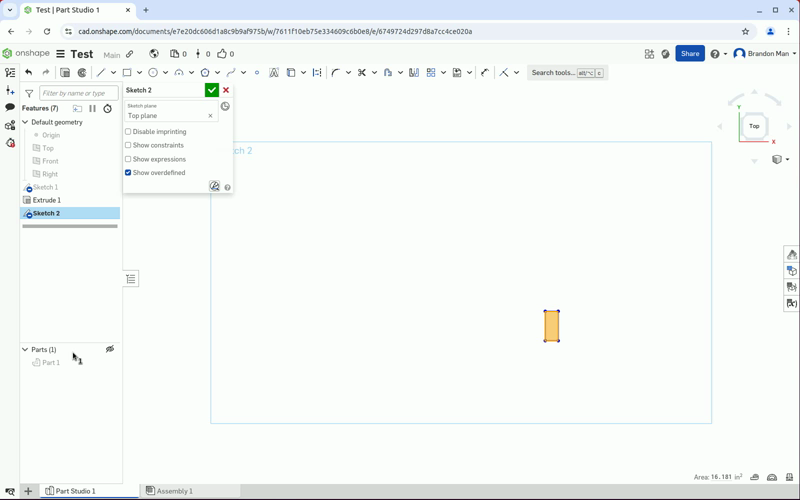
key(shift+y)
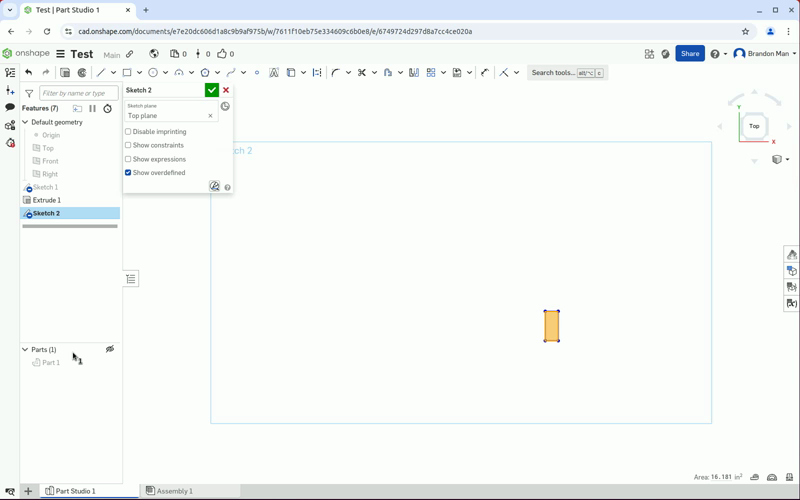
key(shift+e)
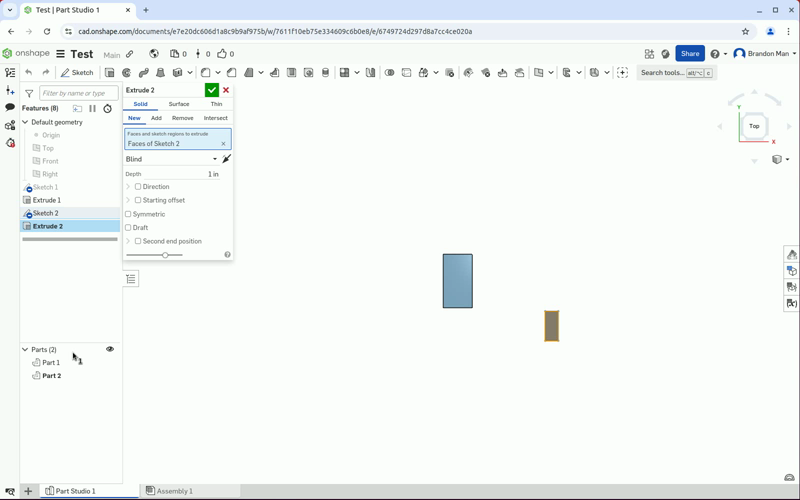
mouse_move(143, 106)
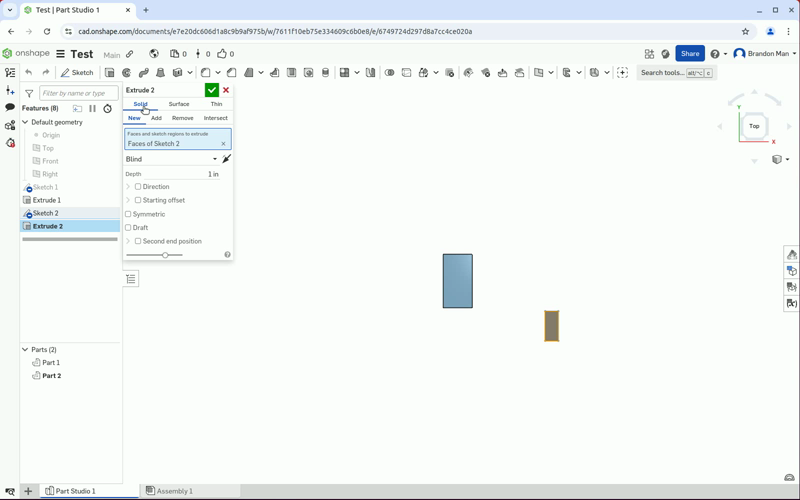
click(143, 106)
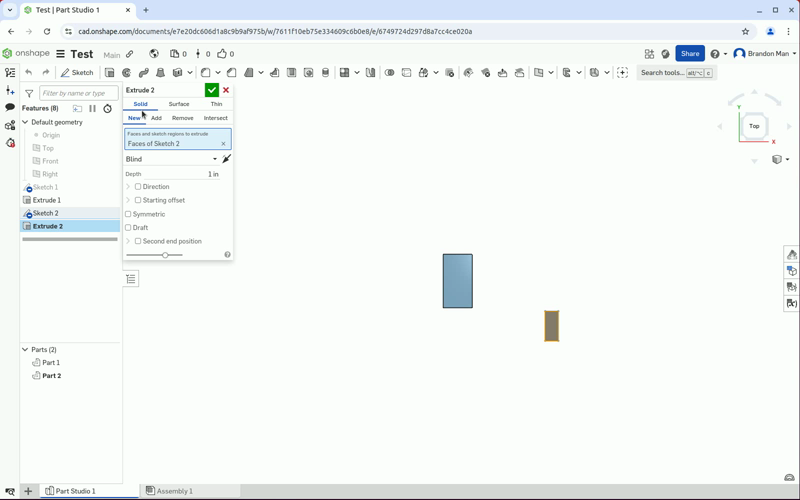
mouse_move(137, 120)
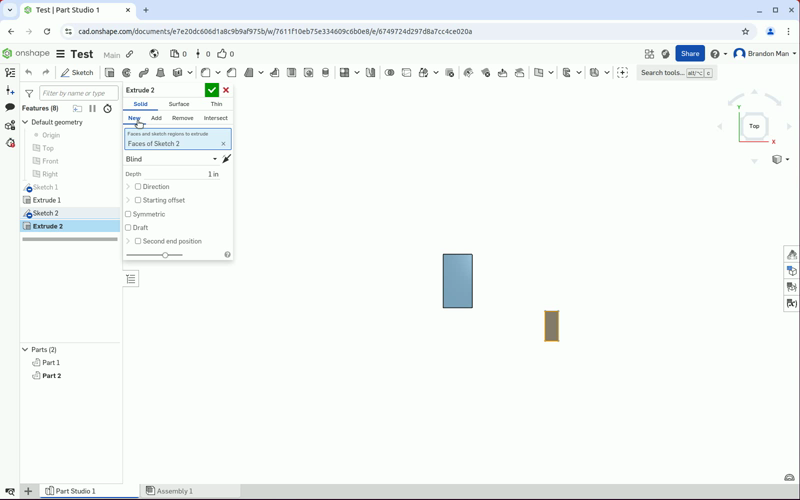
click(137, 120)
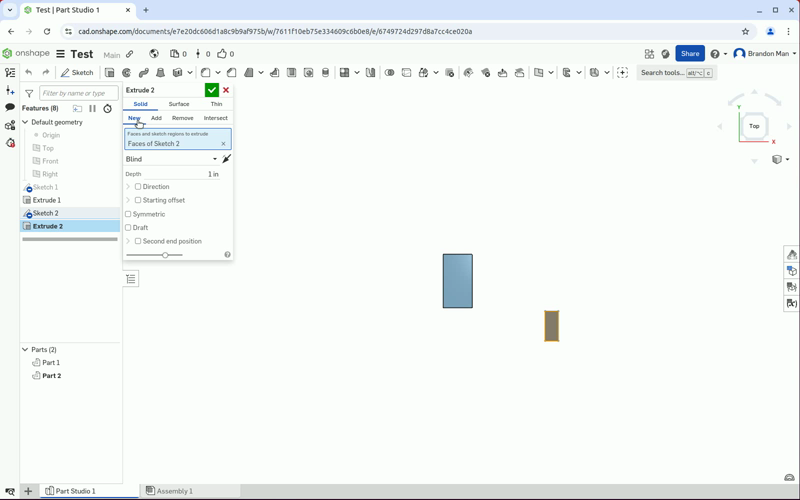
key(tab, 4)
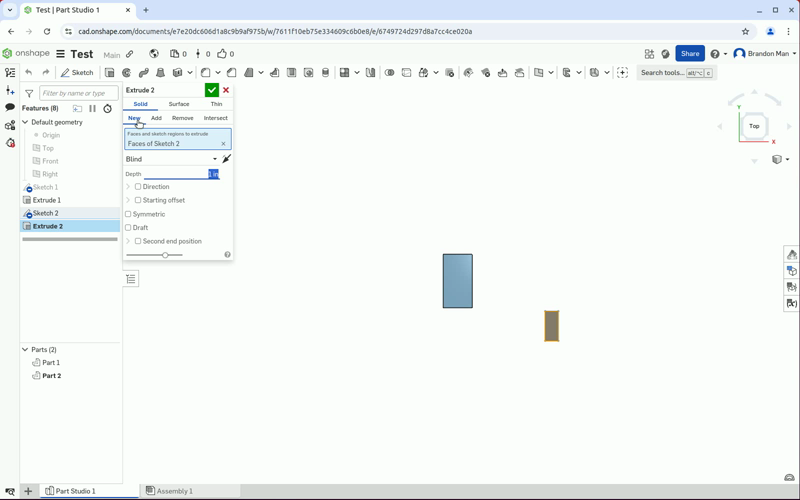
text(23.108)
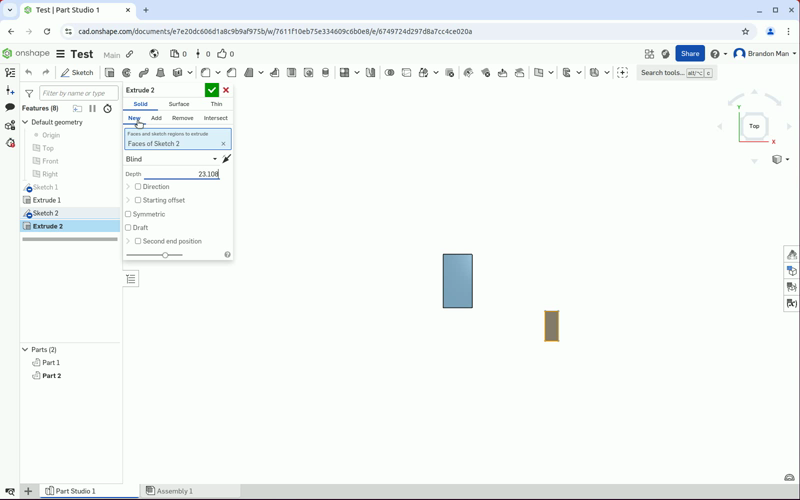
key(enter)
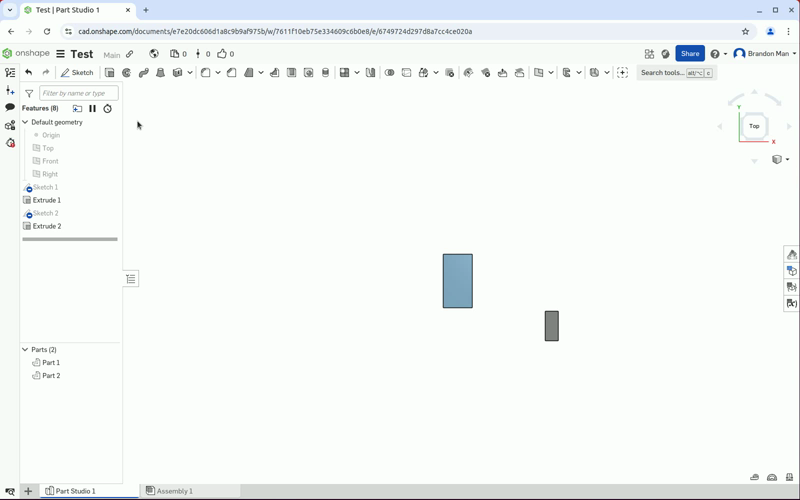
key(shift+h)
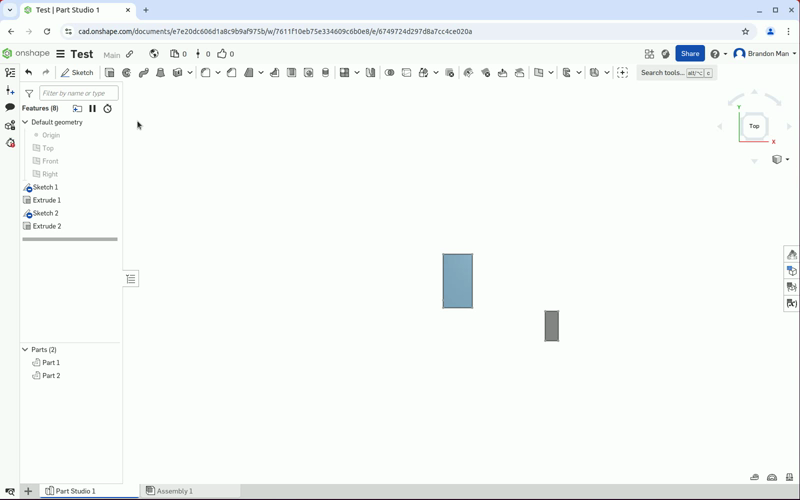
key(shift+h)
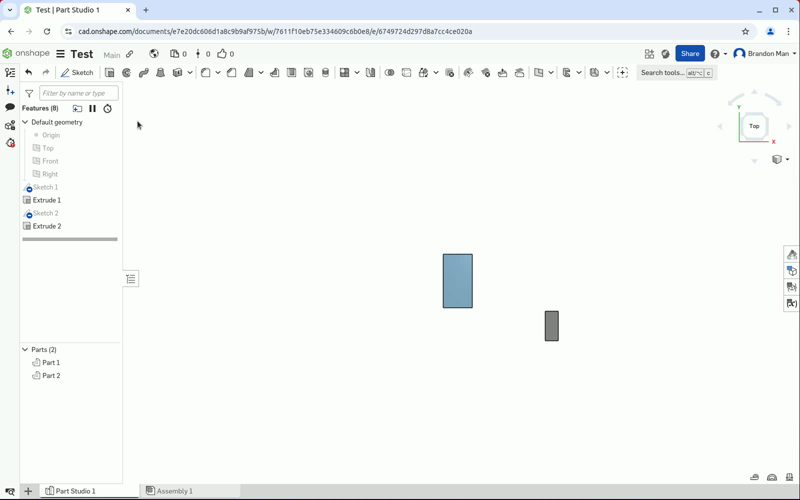
mouse_move(73, 189)
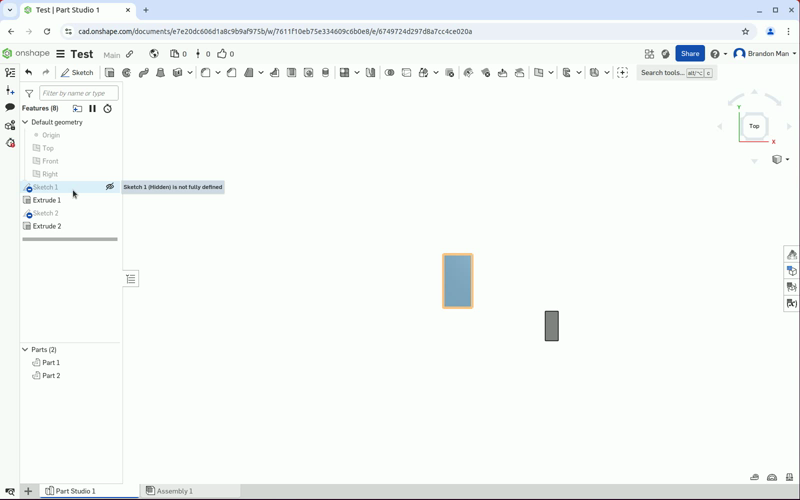
click(73, 189)
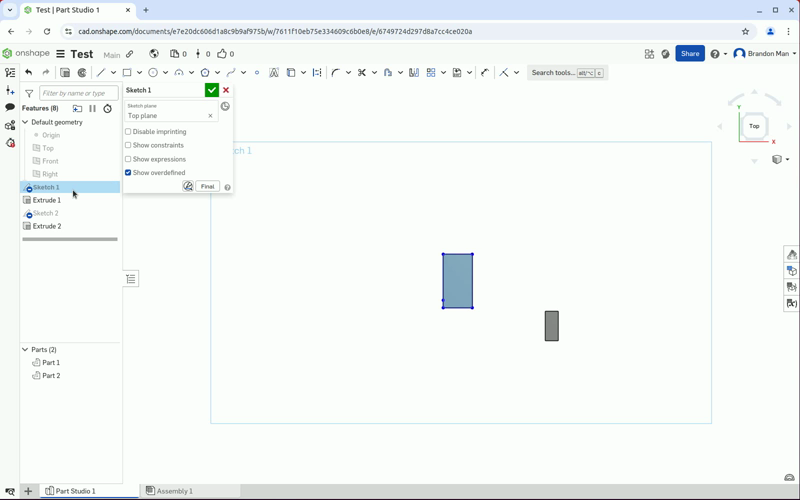
mouse_move(229, 92)
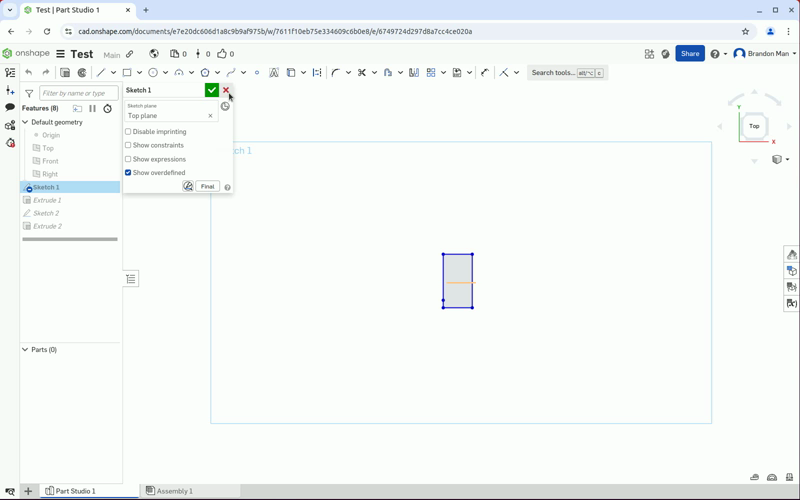
click(229, 92)
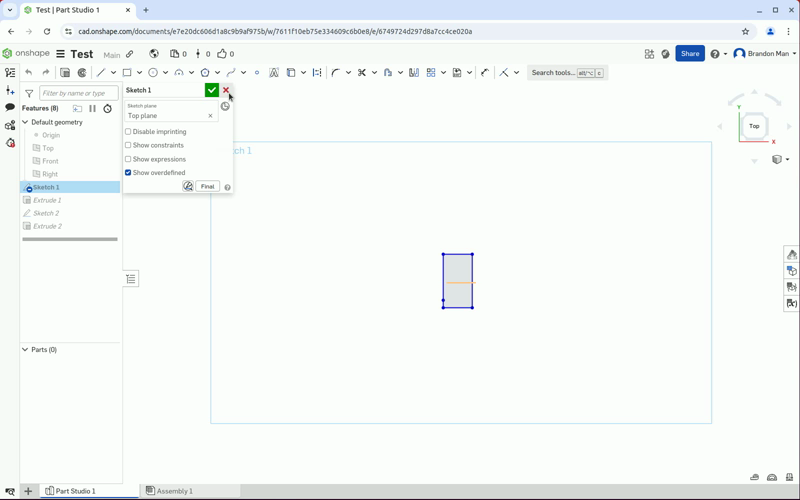
key(shift+s)
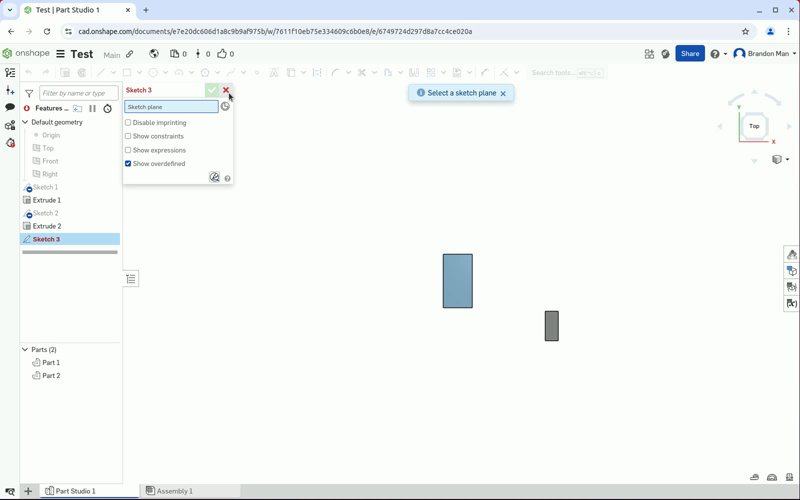
mouse_move(73, 150)
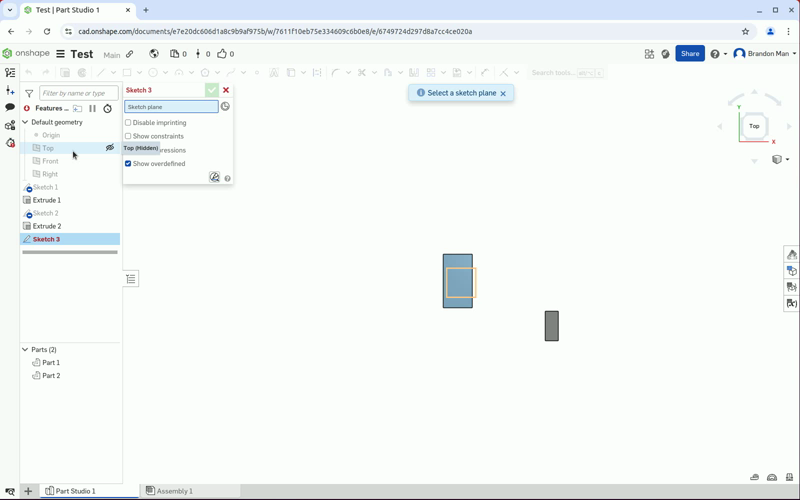
click(73, 150)
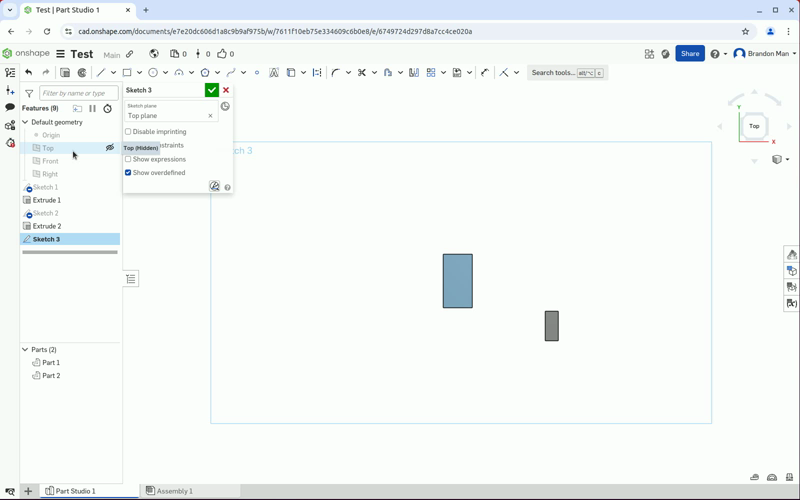
mouse_move(73, 352)
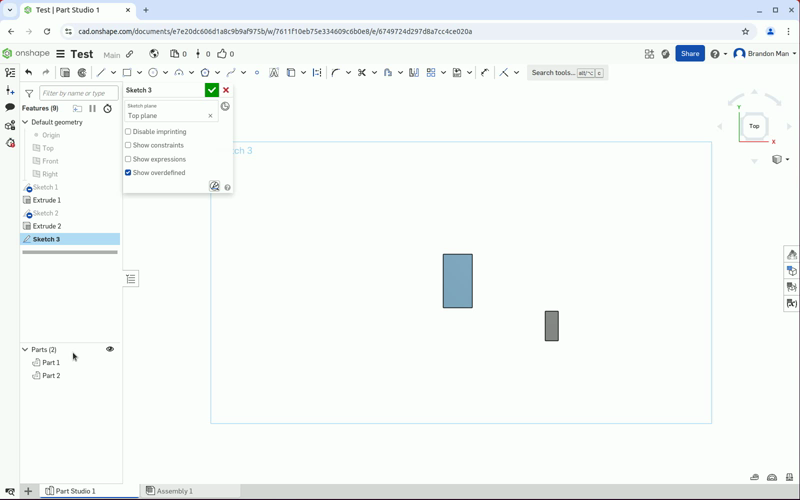
key(y)
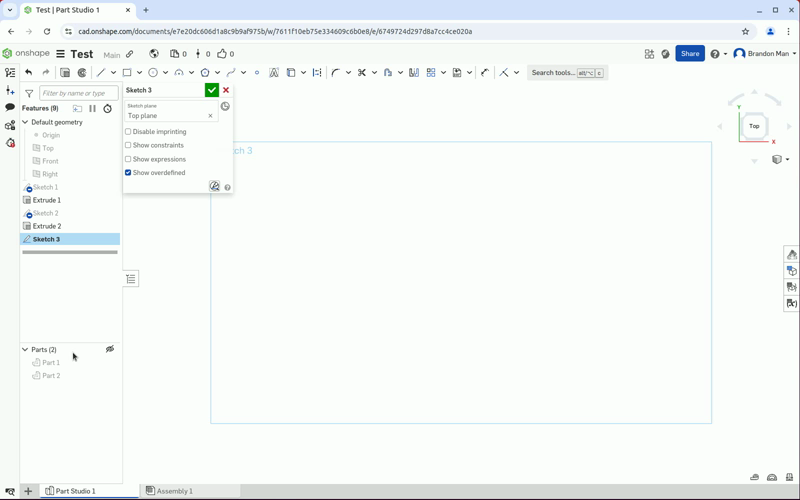
key(l)
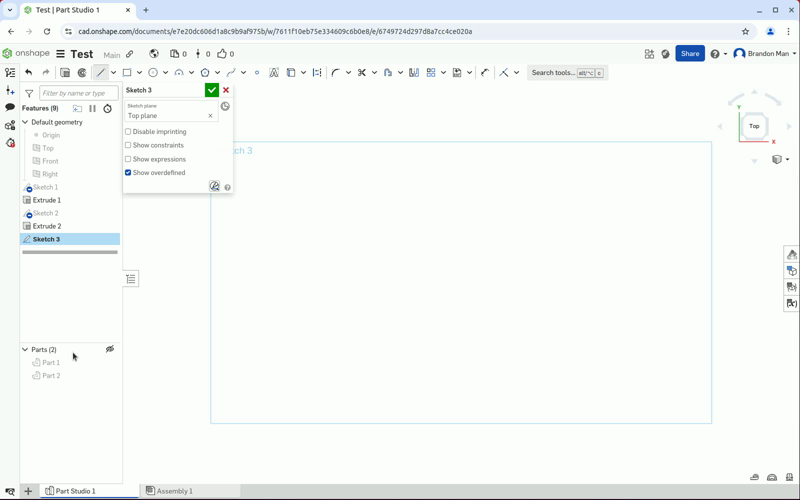
key_down(shift)
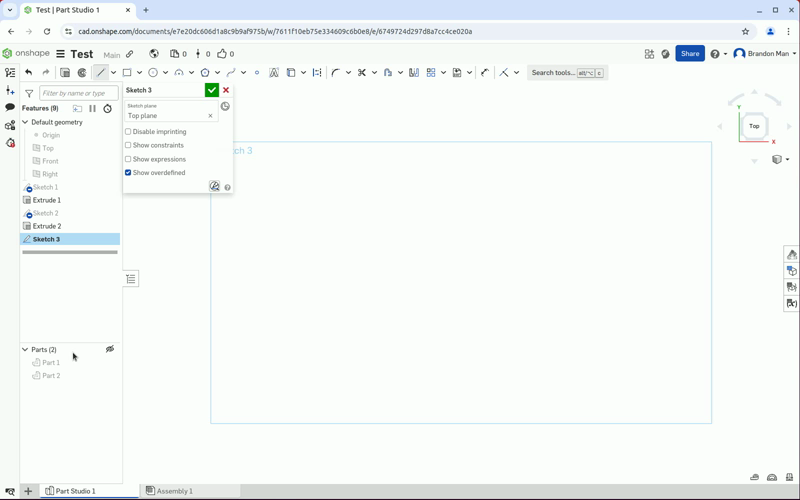
mouse_move(371, 340)
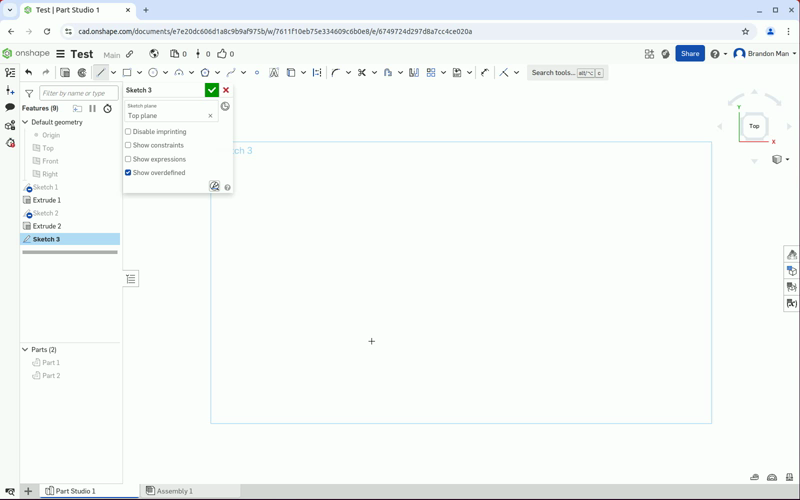
click(371, 340)
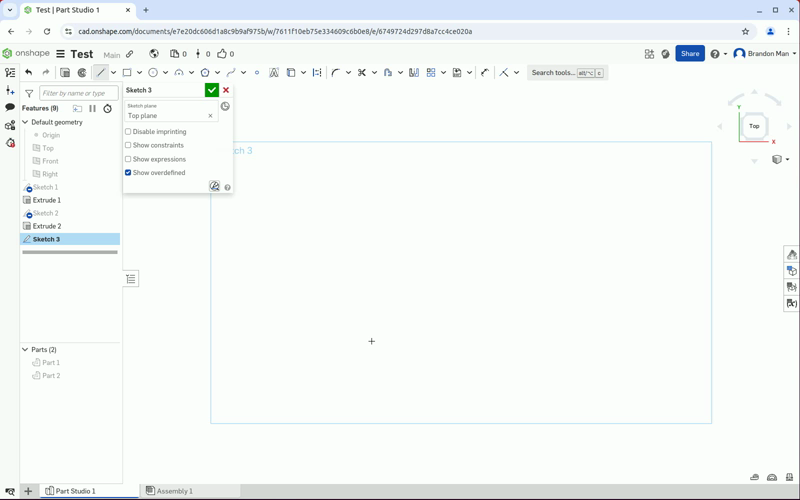
key_up(shift)
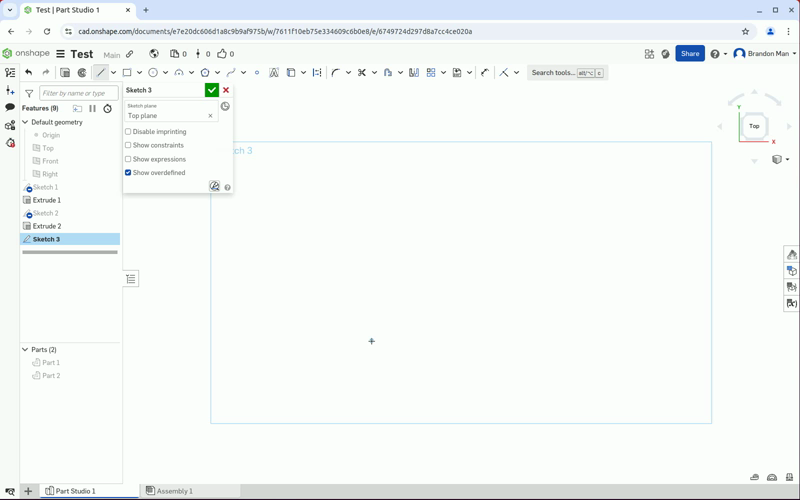
key_down(shift)
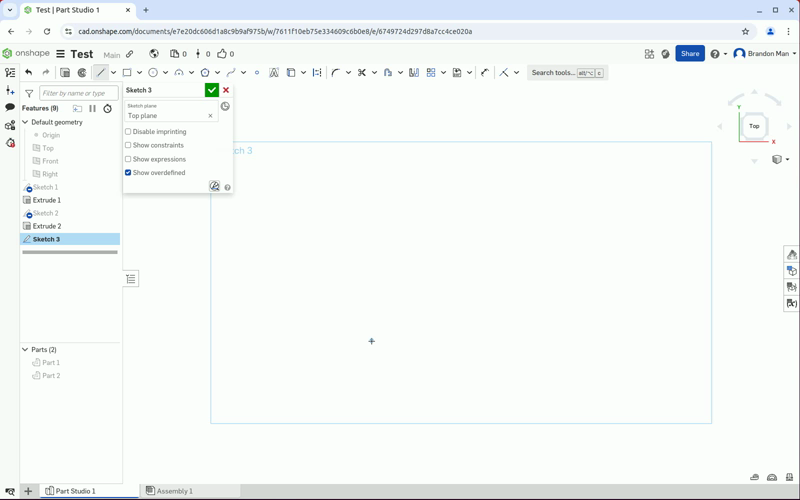
mouse_move(401, 340)
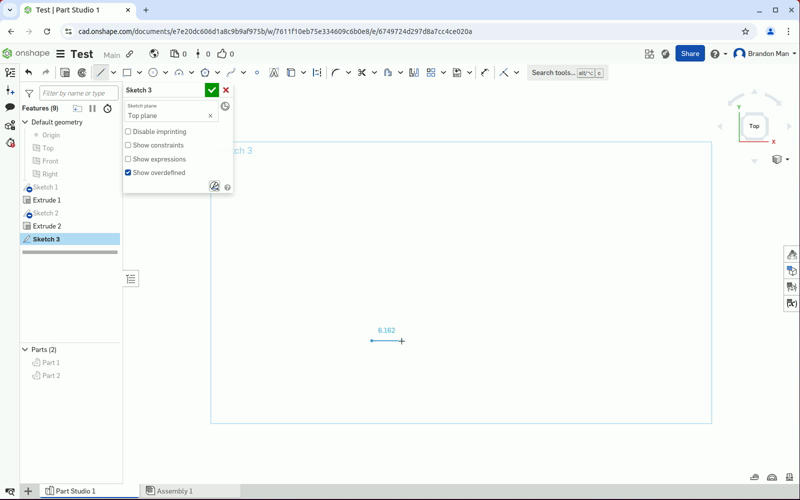
mouse_move(386, 340)
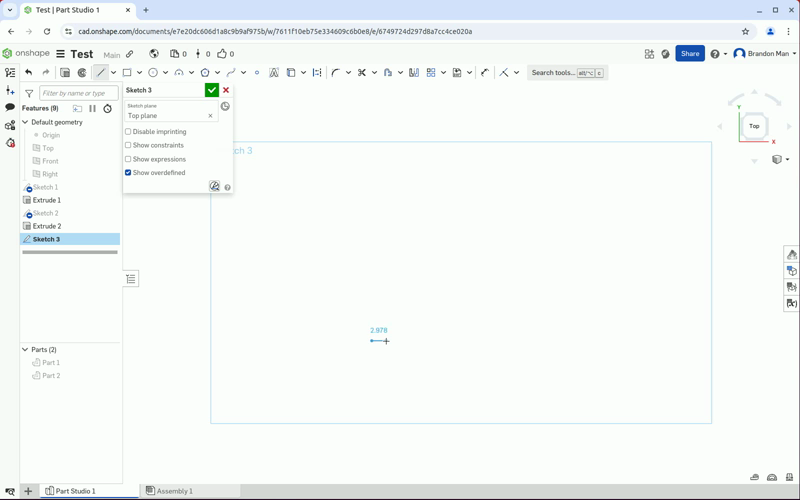
click(386, 340)
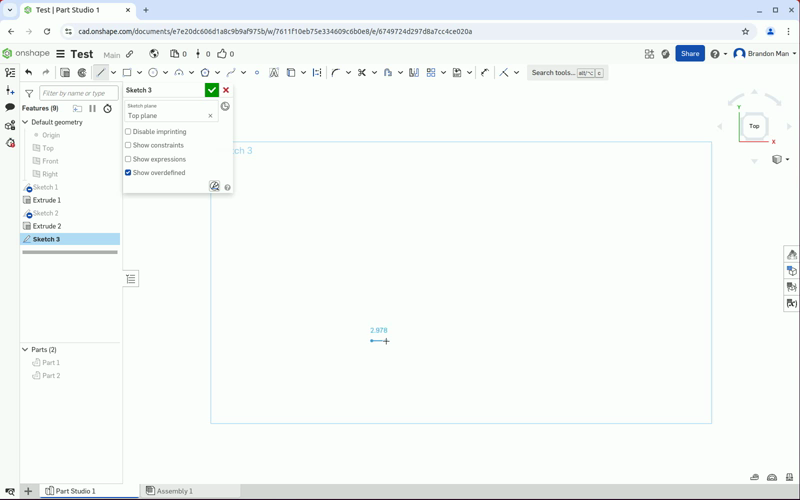
key_up(shift)
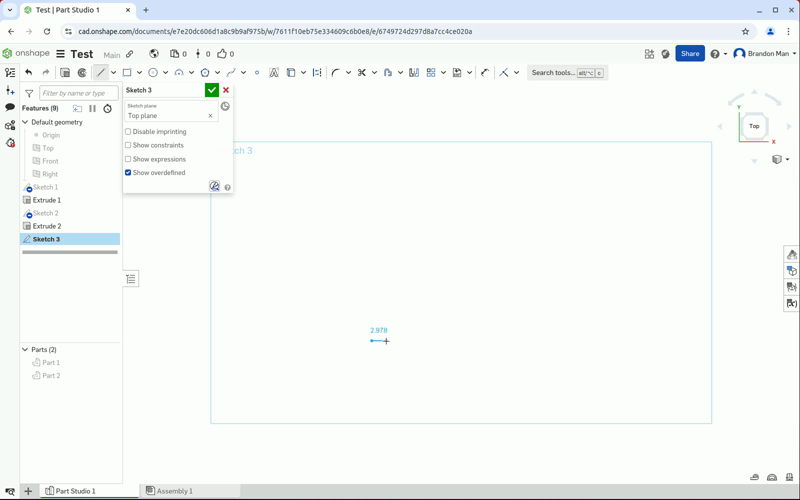
key_down(shift)
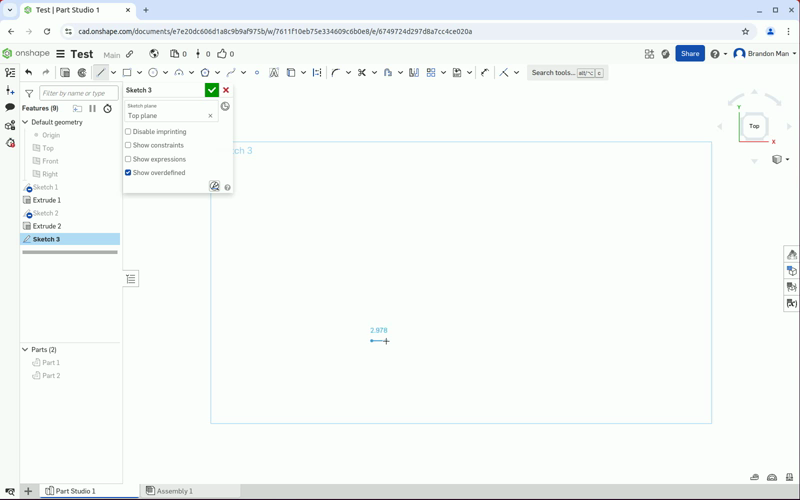
mouse_move(386, 255)
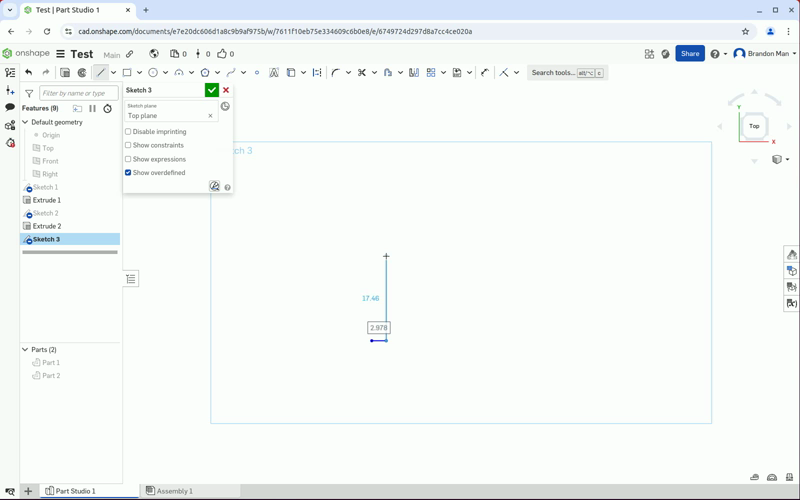
click(386, 255)
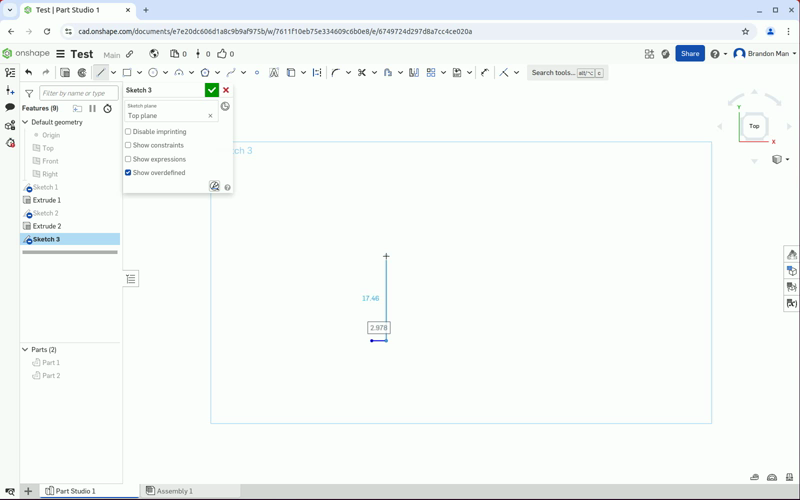
key_up(shift)
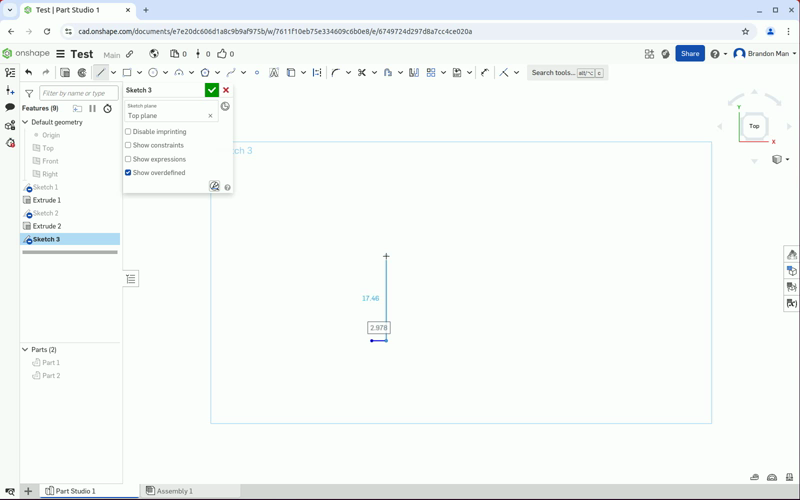
key_down(shift)
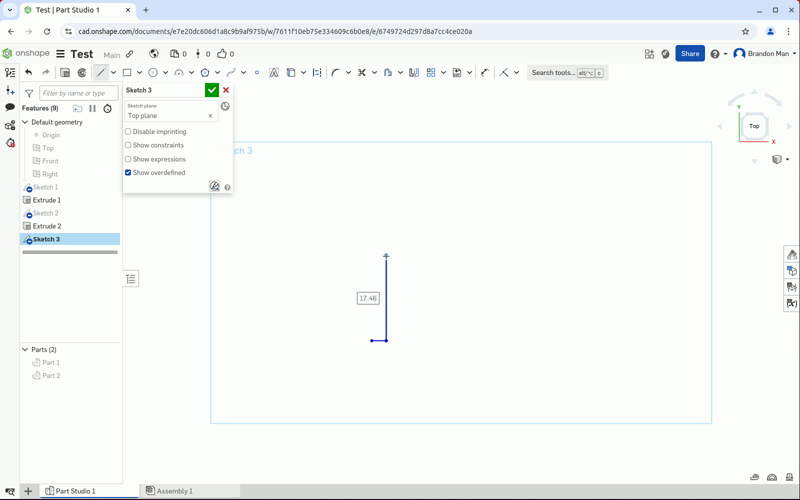
mouse_move(416, 255)
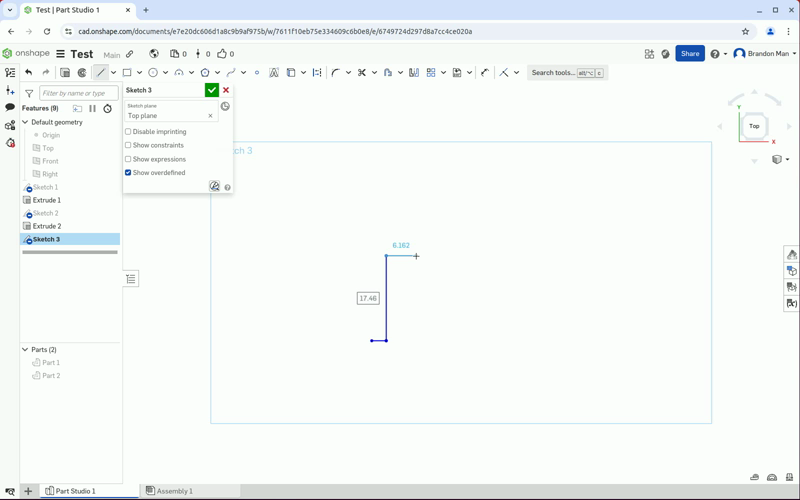
mouse_move(371, 255)
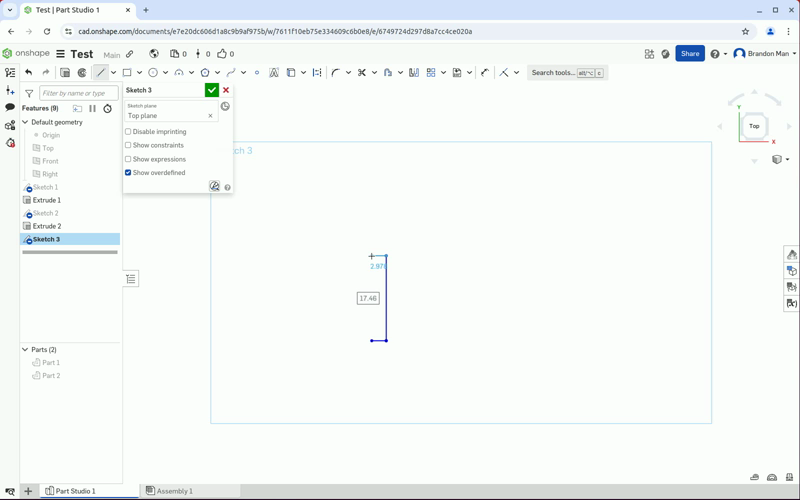
click(371, 255)
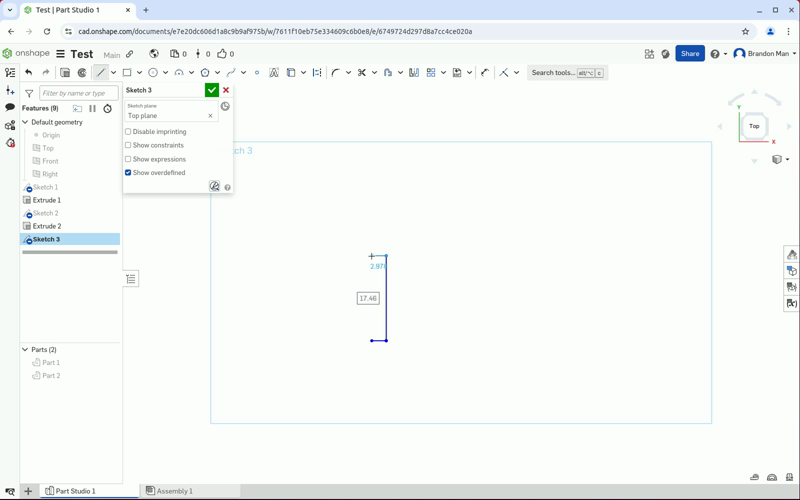
key_up(shift)
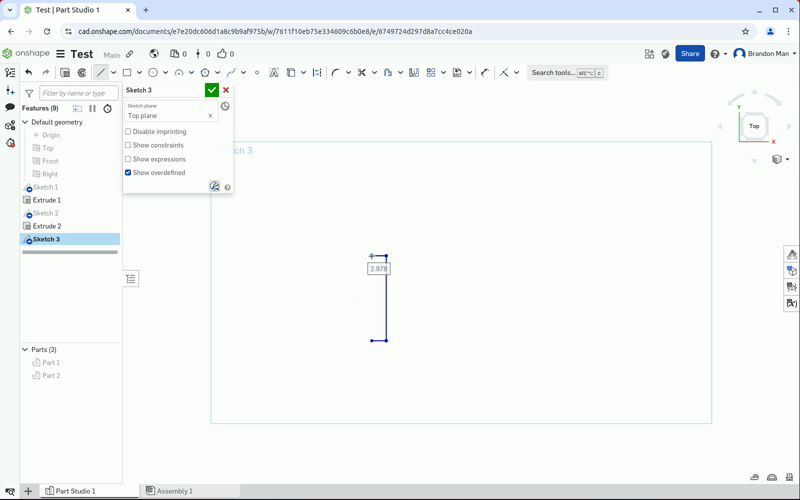
key_down(shift)
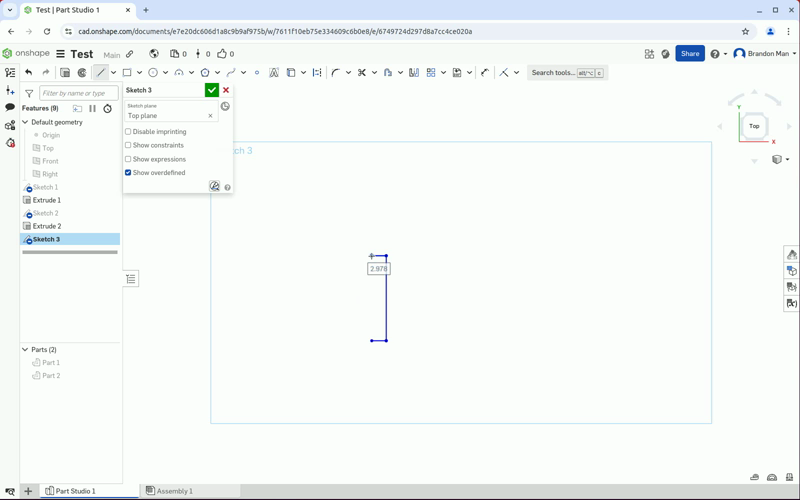
mouse_move(371, 340)
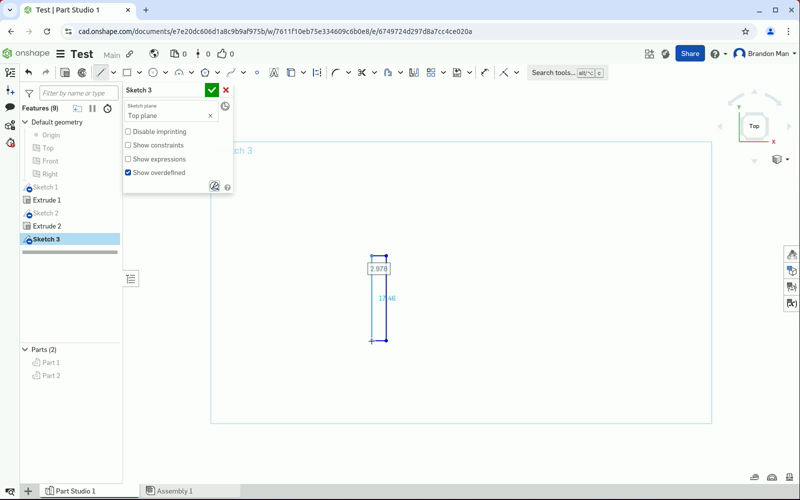
key_up(shift)
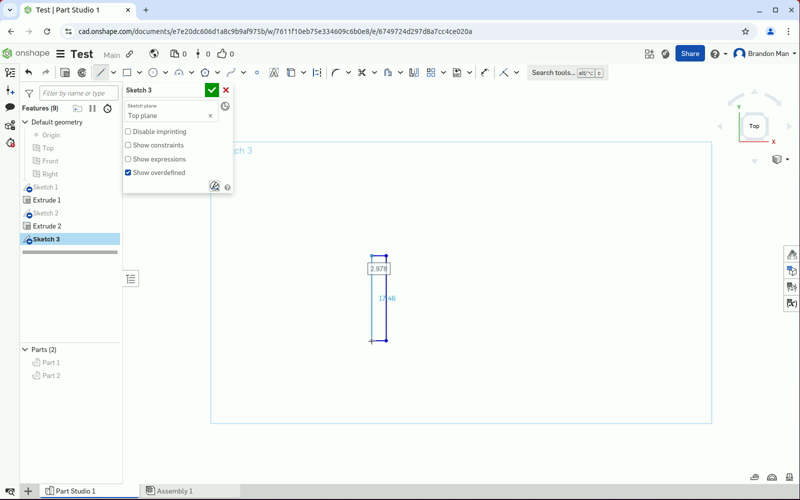
click(371, 340)
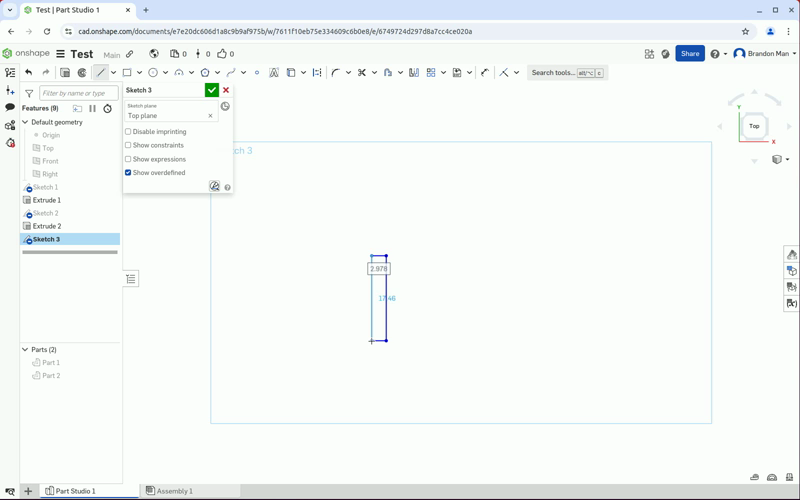
key(esc)
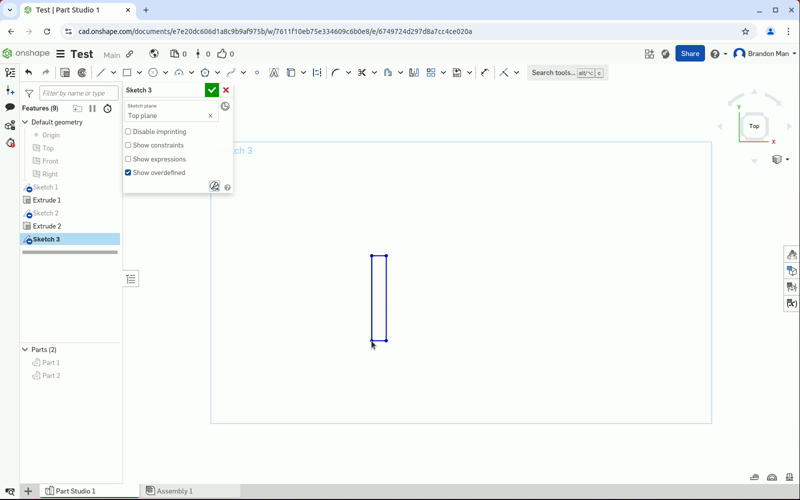
mouse_move(385, 262)
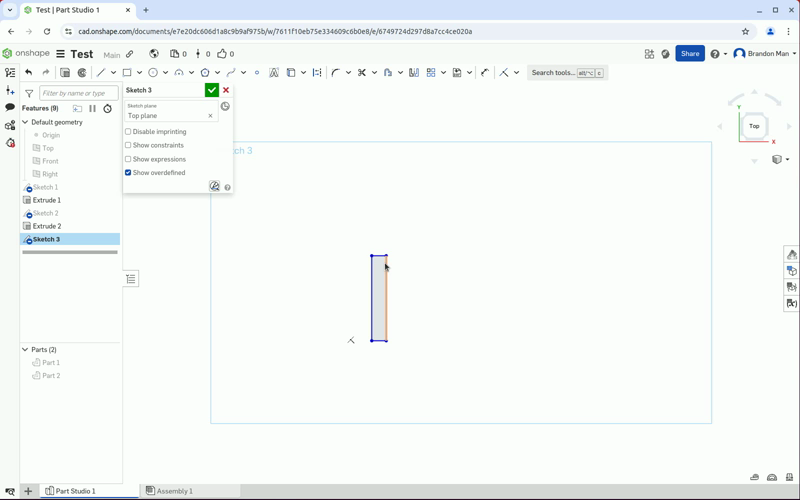
scroll(6)
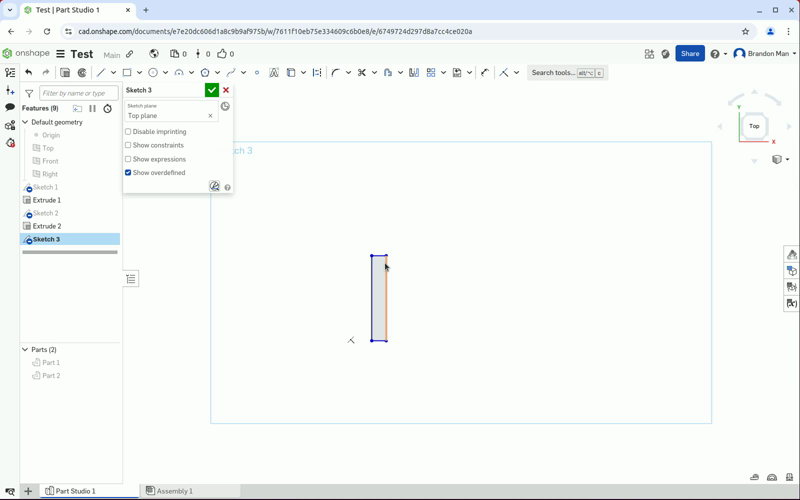
scroll(6)
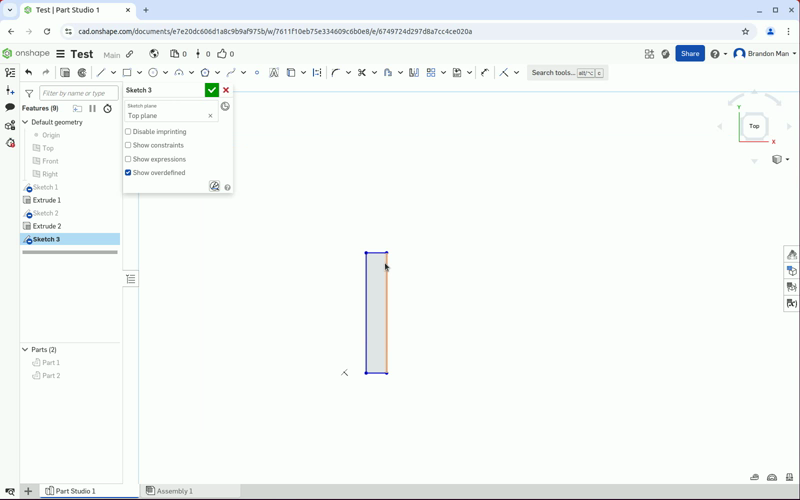
scroll(6)
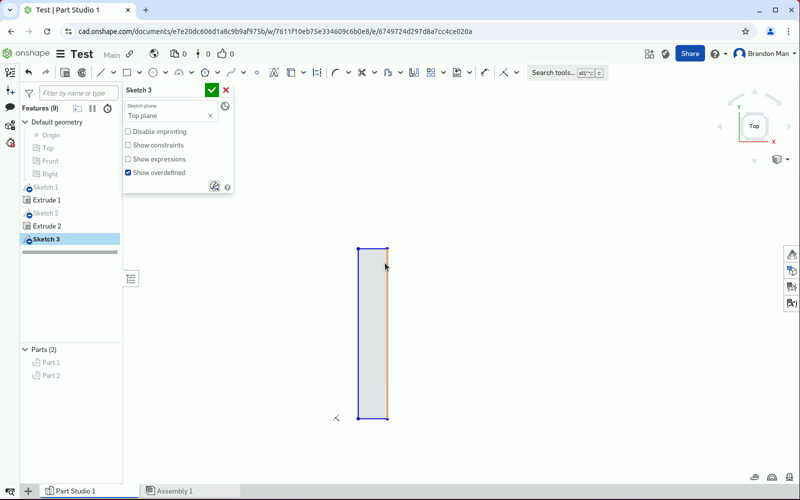
scroll(6)
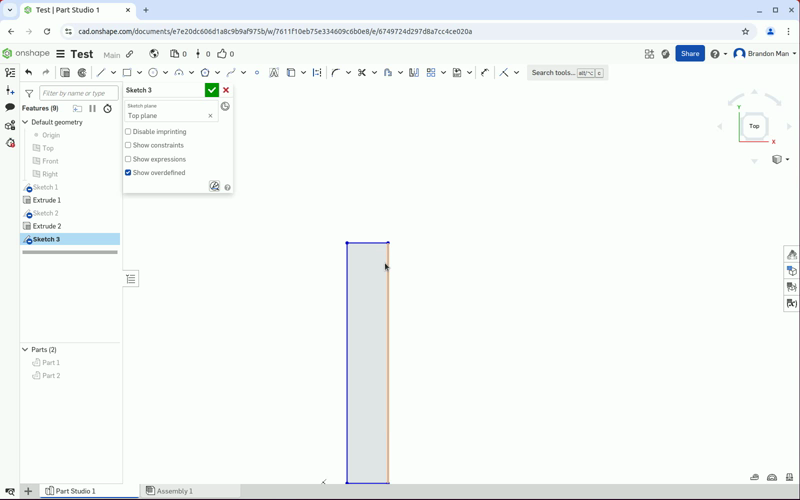
scroll(6)
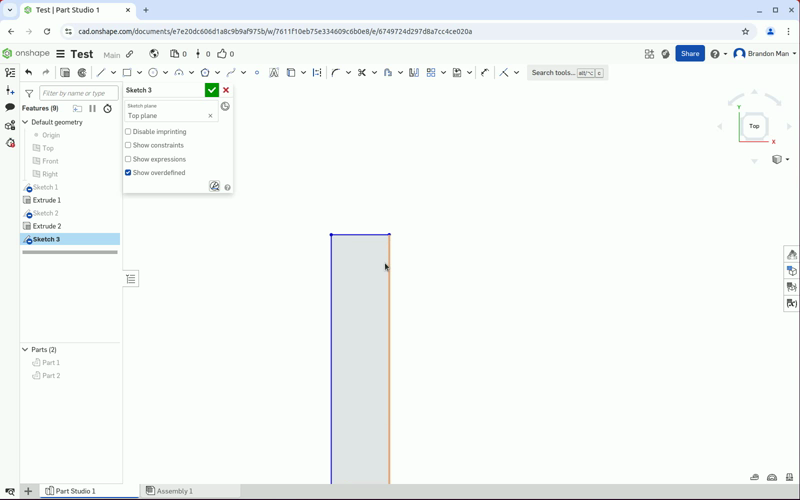
scroll(6)
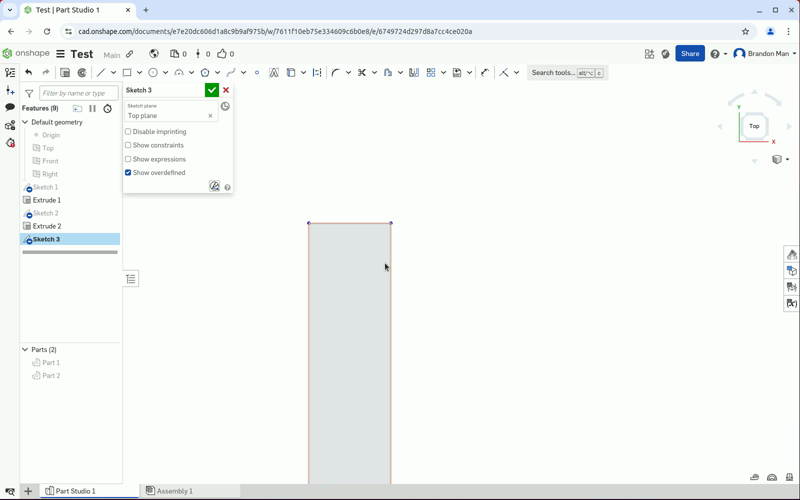
scroll(6)
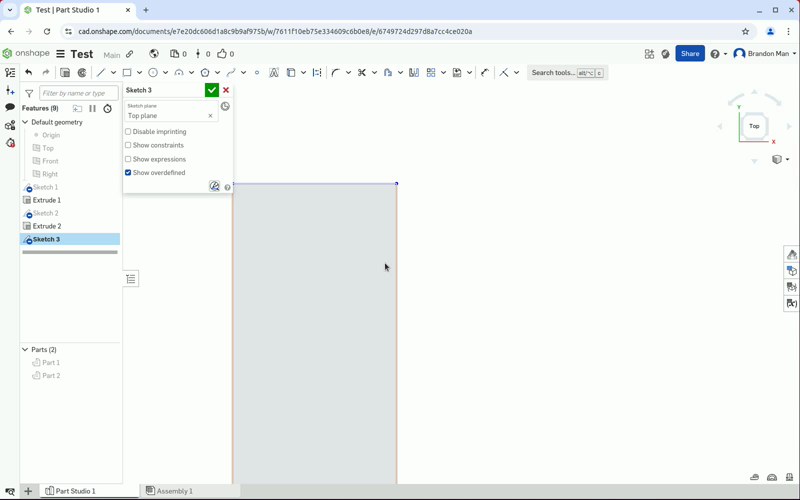
click(385, 262)
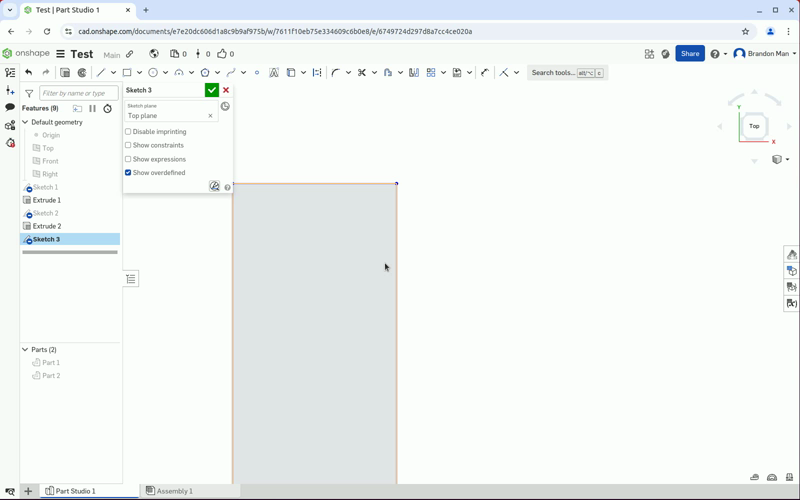
scroll(-6)
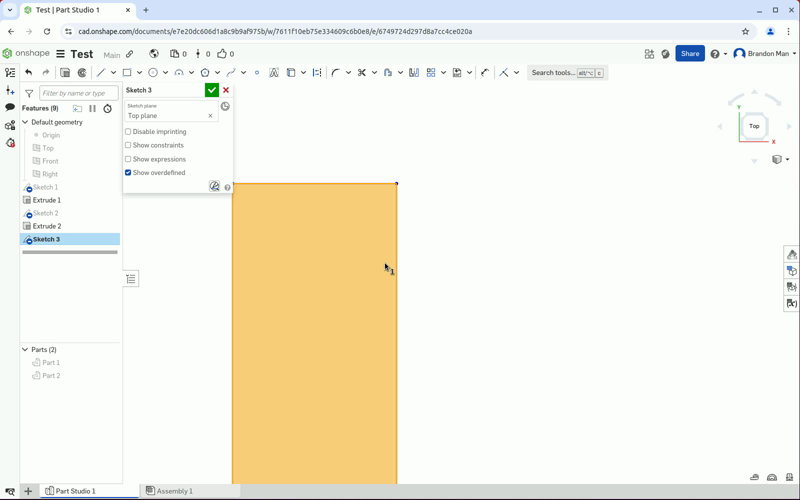
scroll(-6)
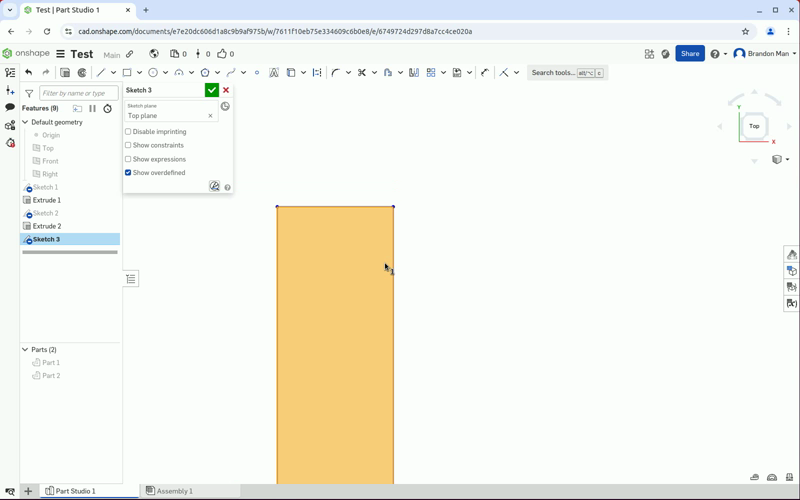
scroll(-6)
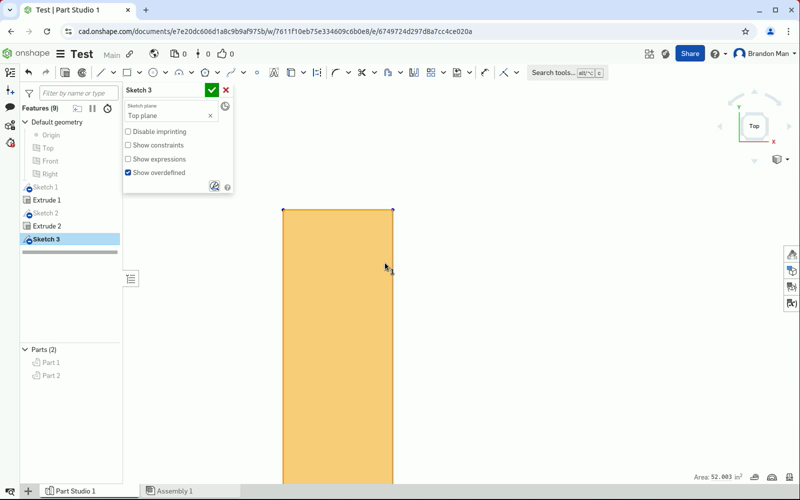
scroll(-6)
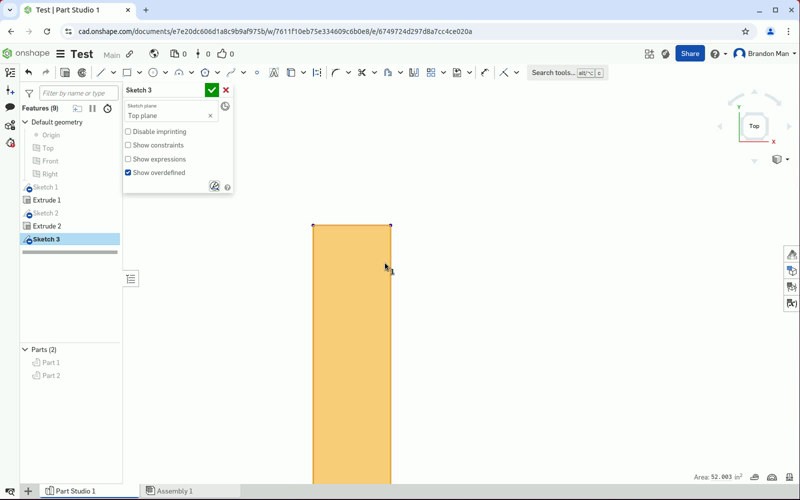
scroll(-6)
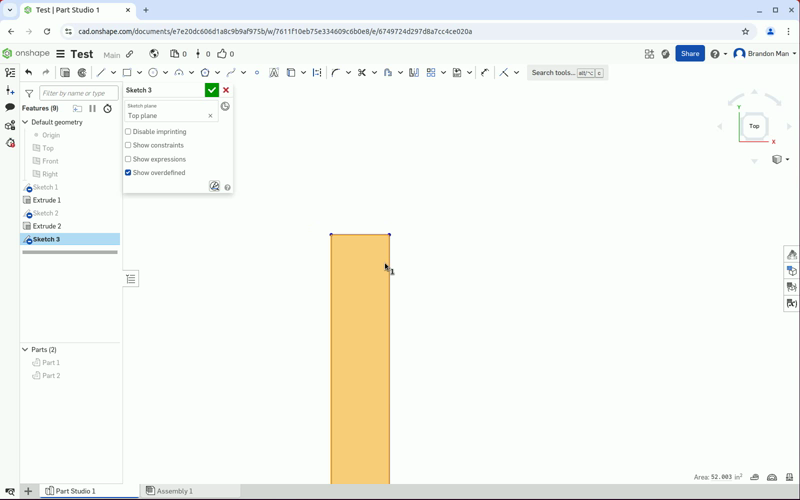
scroll(-6)
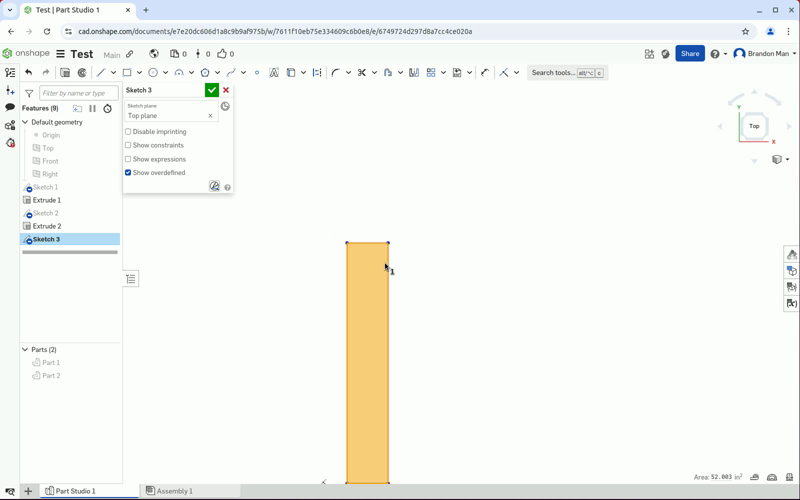
scroll(-6)
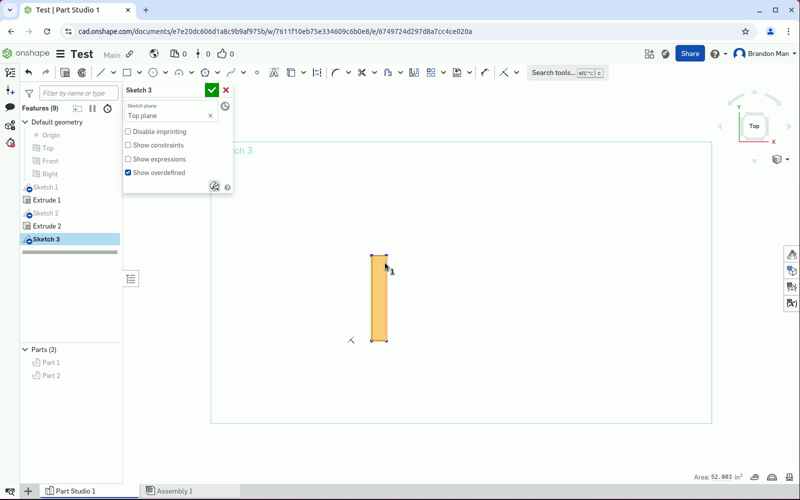
mouse_move(73, 352)
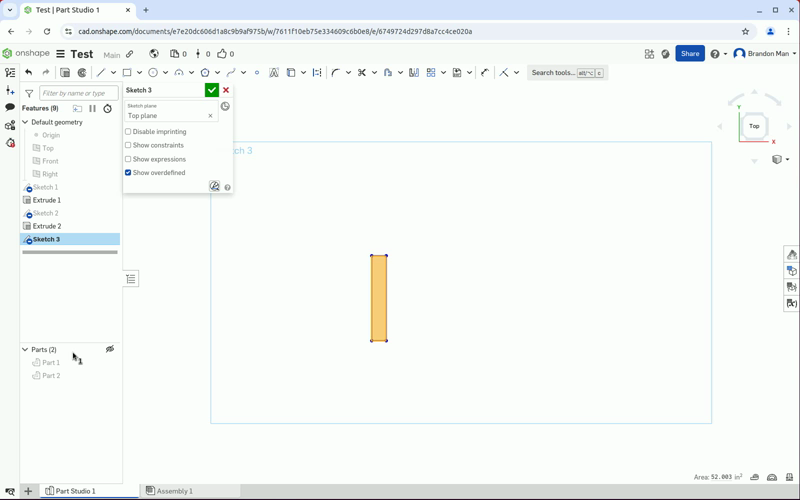
key(shift+y)
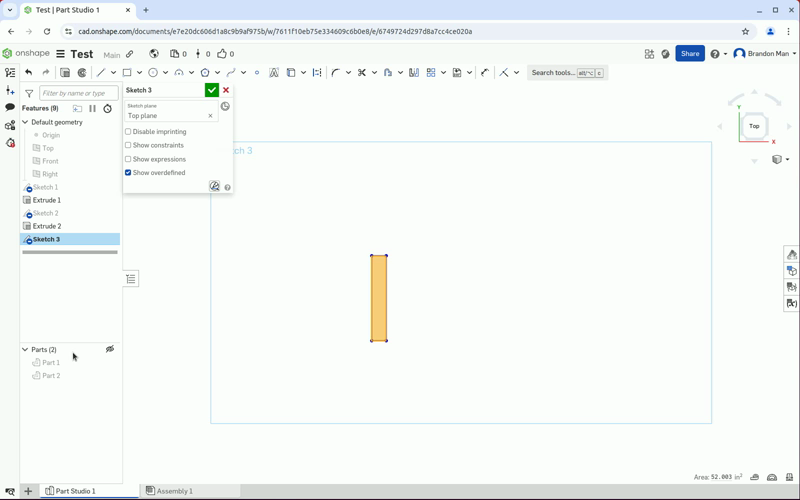
key(shift+e)
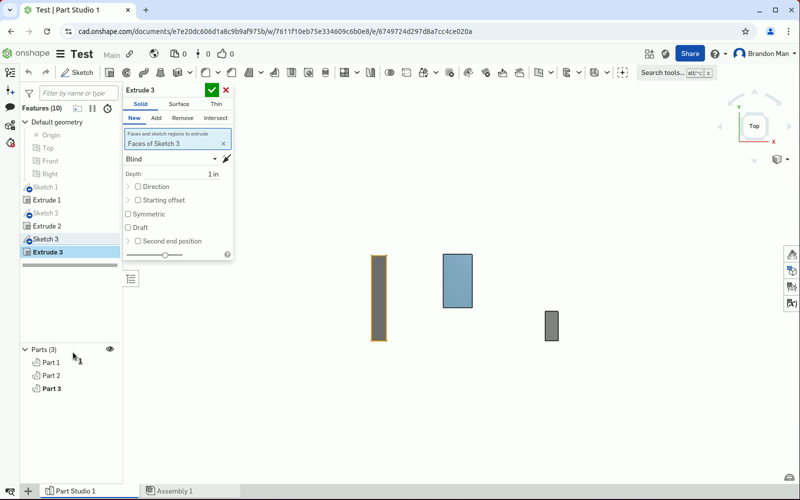
mouse_move(143, 106)
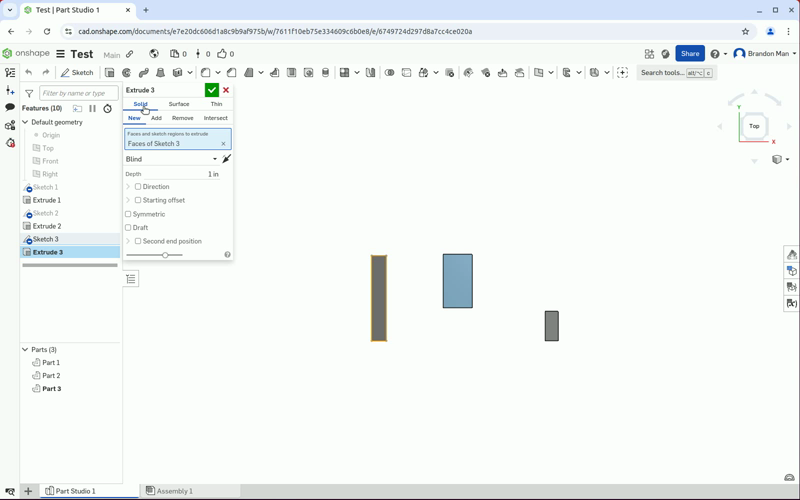
click(143, 106)
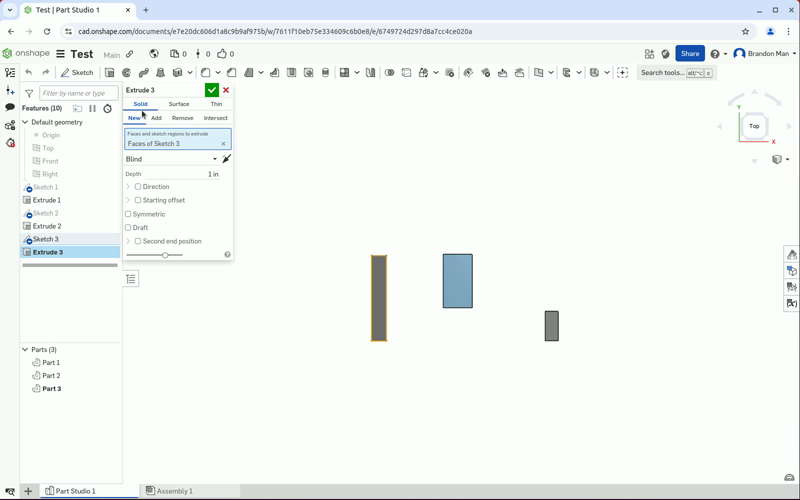
mouse_move(137, 120)
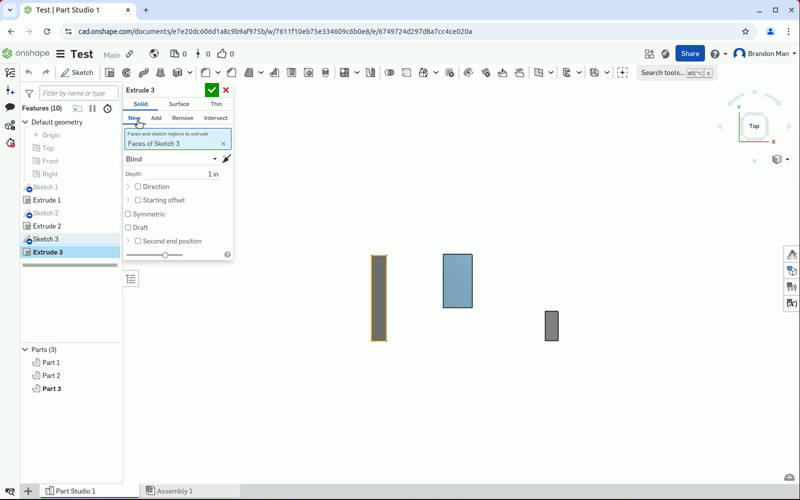
click(137, 120)
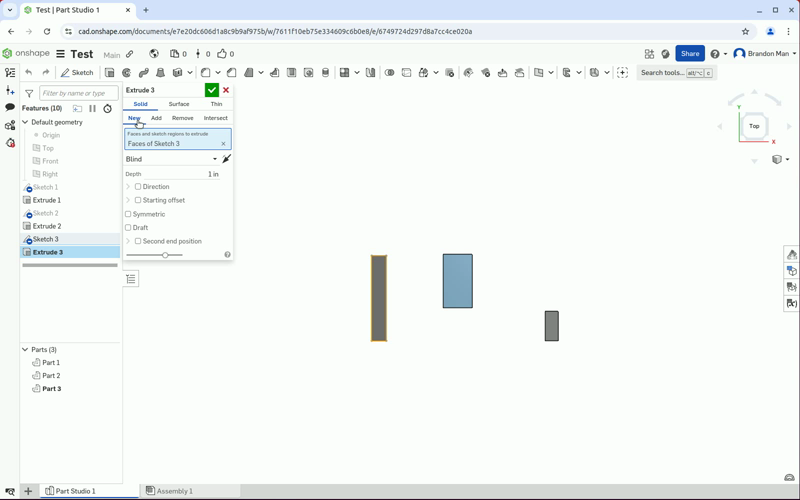
key(tab, 4)
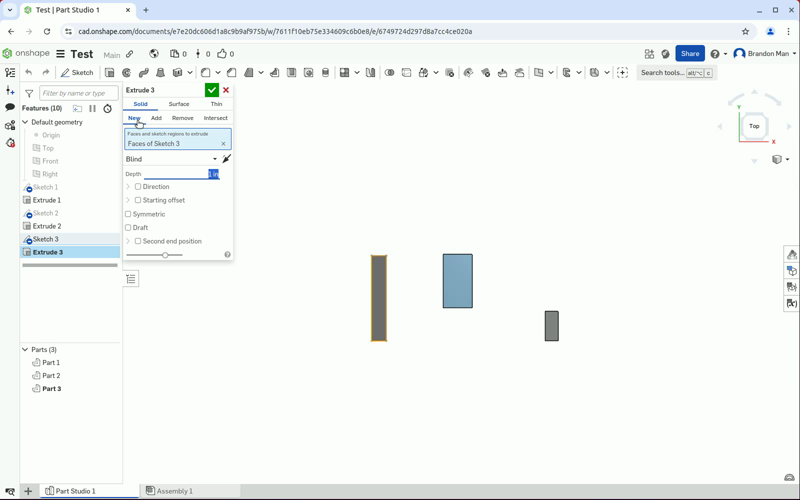
text(23.108)
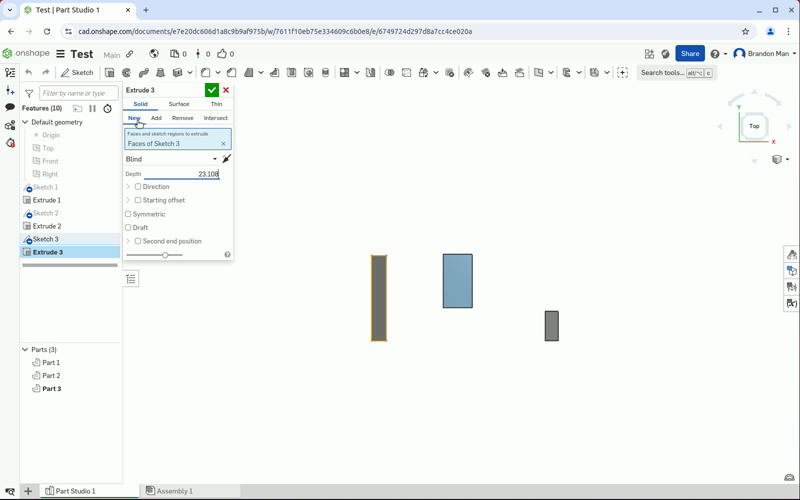
key(enter)
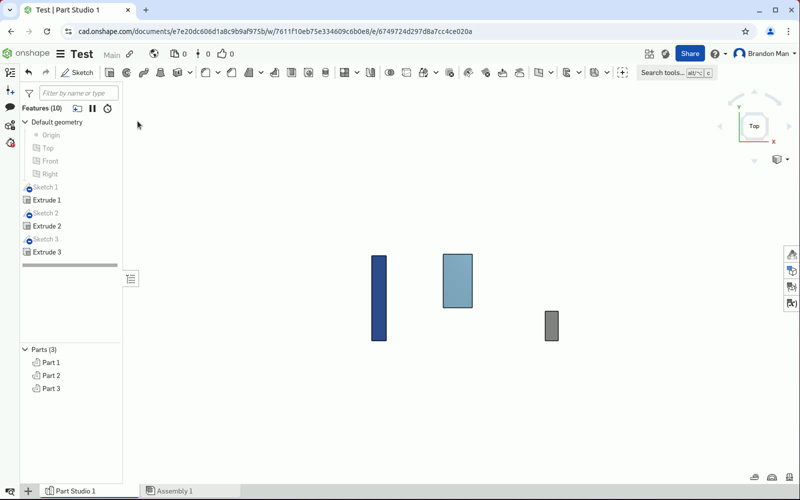
key(shift+h)
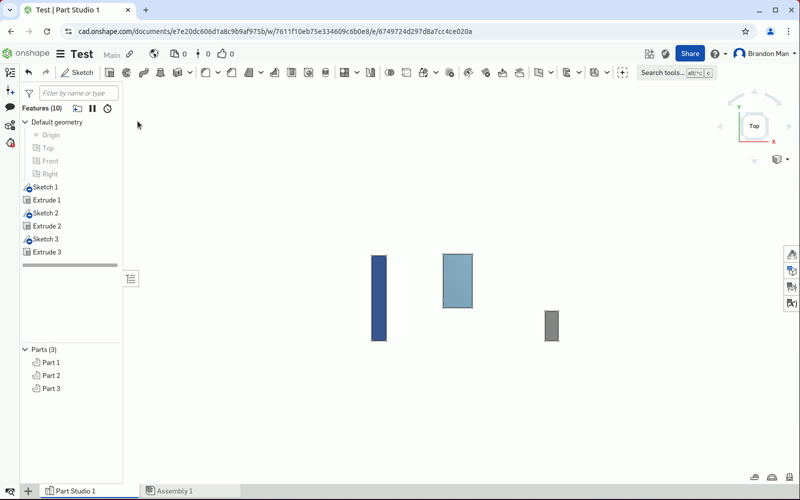
key(shift+h)
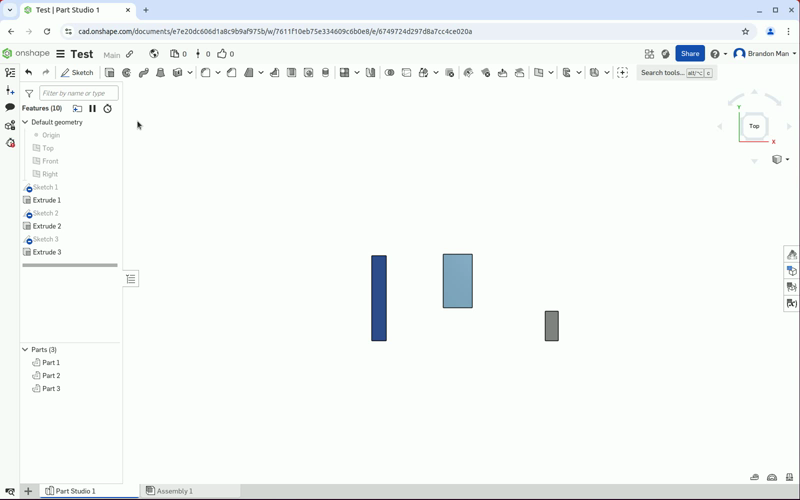
mouse_move(73, 189)
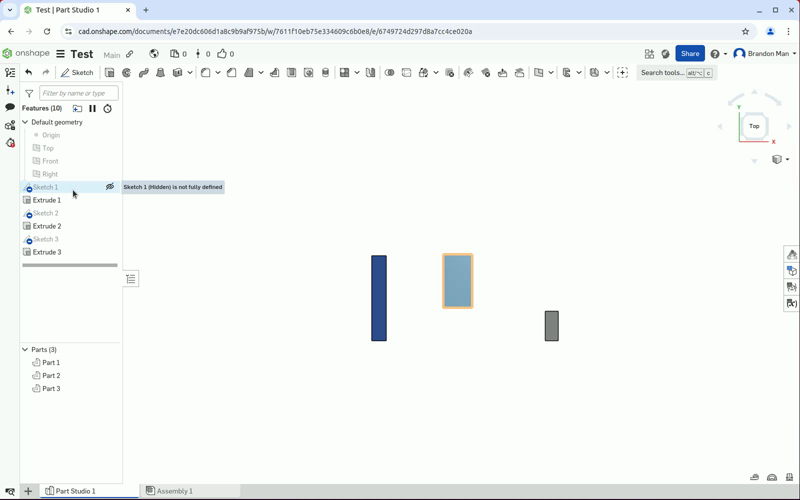
click(73, 189)
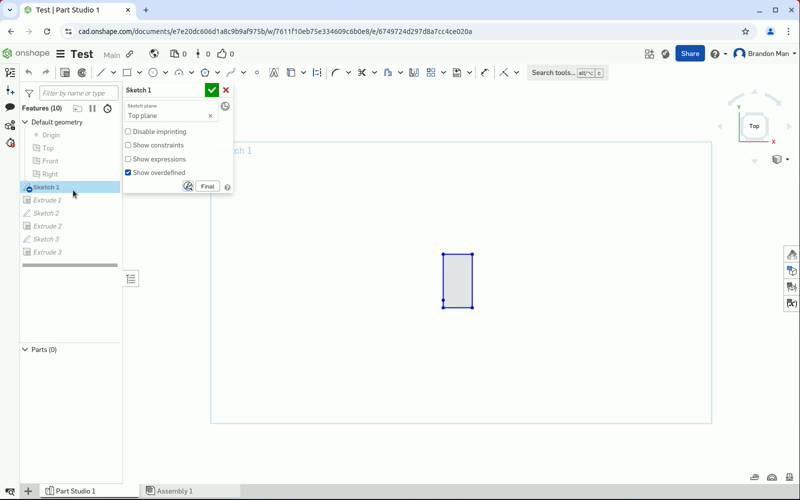
mouse_move(229, 92)
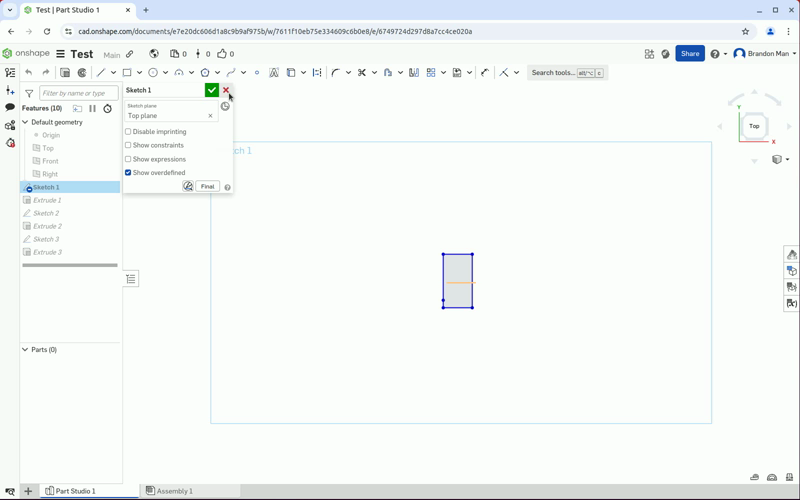
click(229, 92)
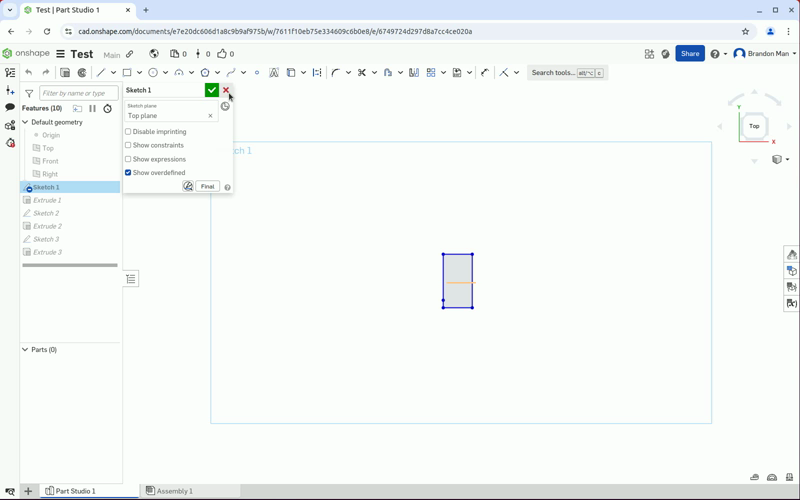
key(shift+s)
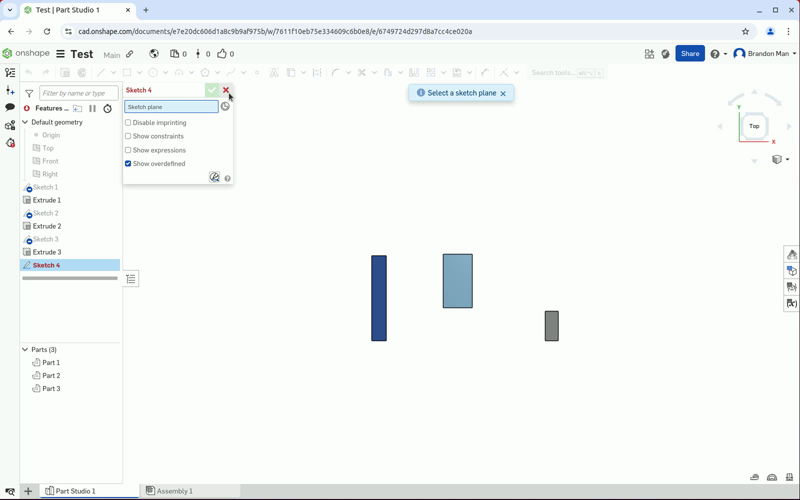
mouse_move(73, 150)
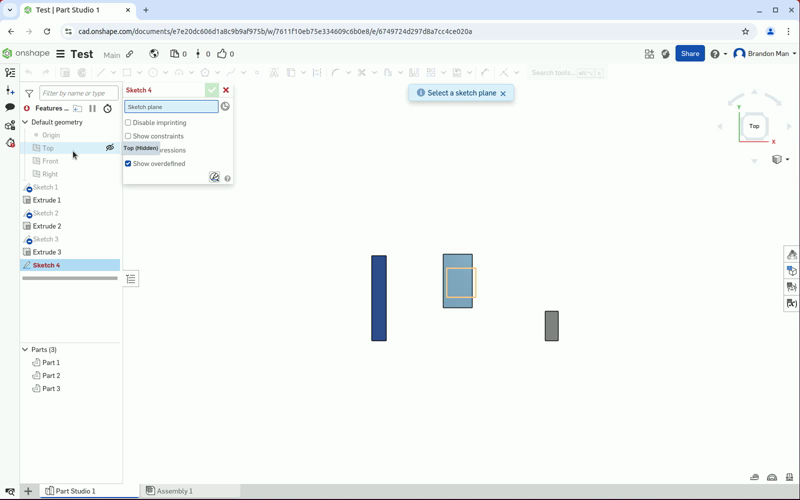
click(73, 150)
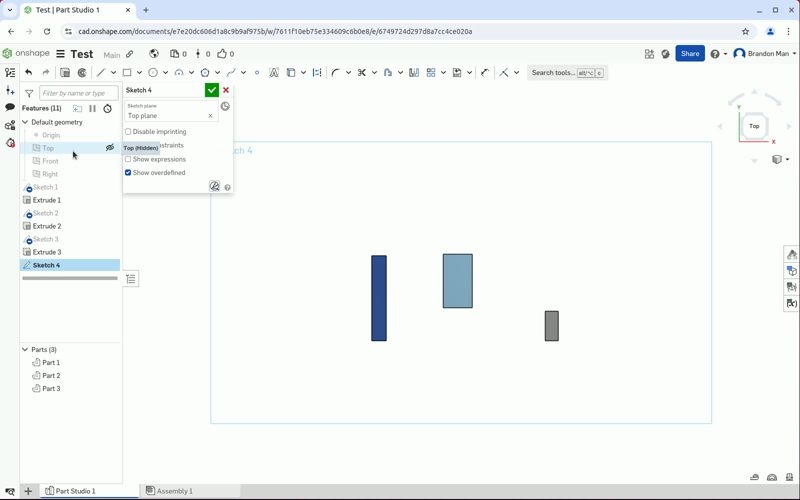
mouse_move(73, 352)
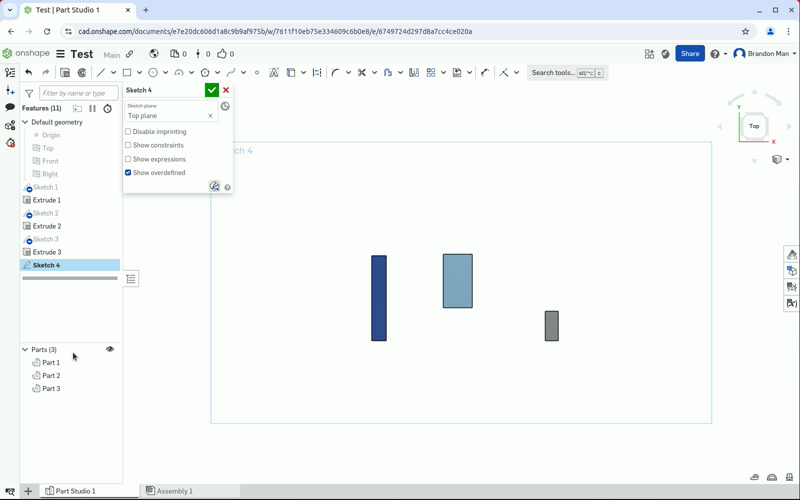
key(y)
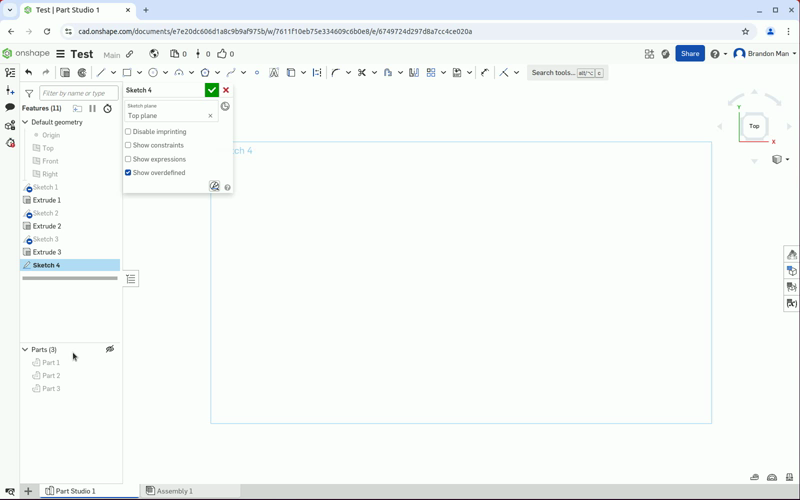
key(l)
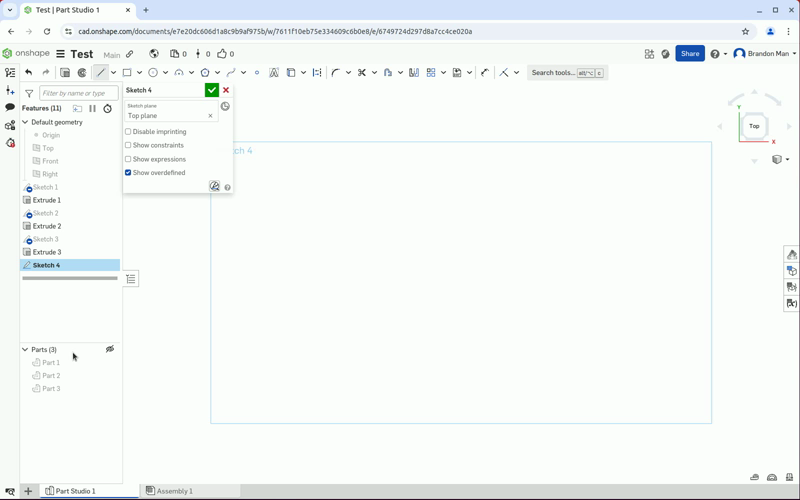
key_down(shift)
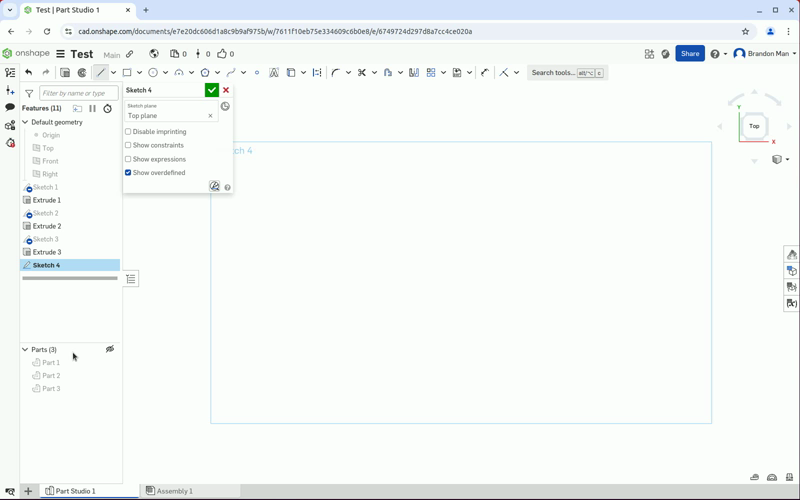
mouse_move(471, 340)
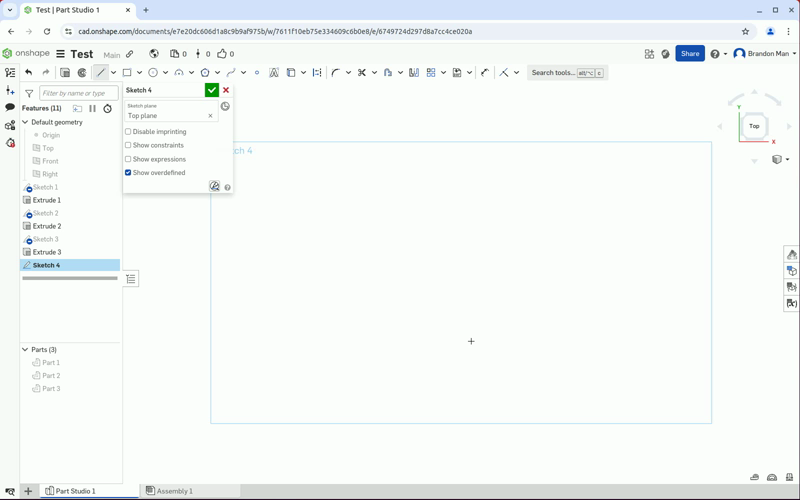
click(471, 340)
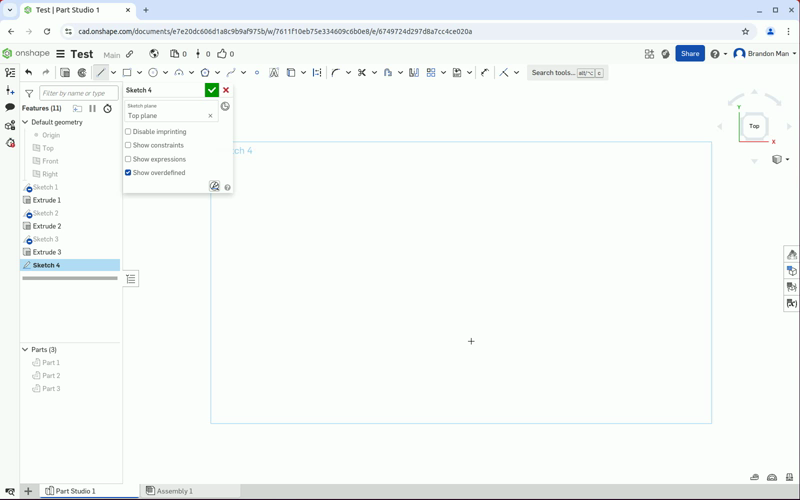
key_up(shift)
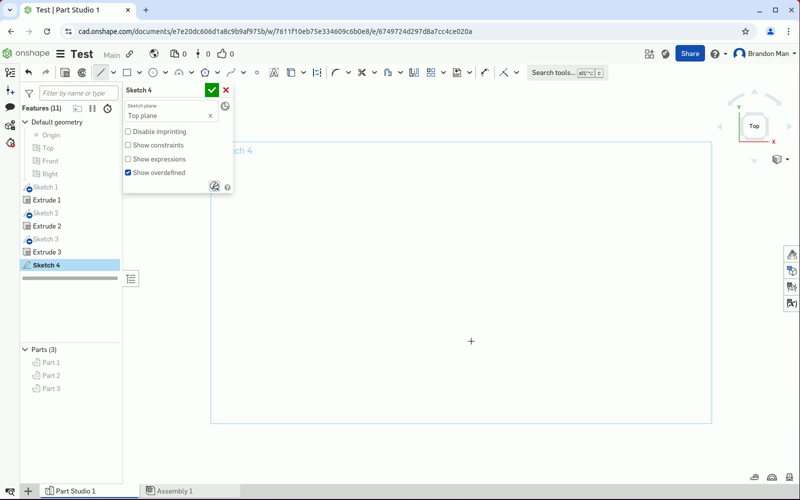
key_down(shift)
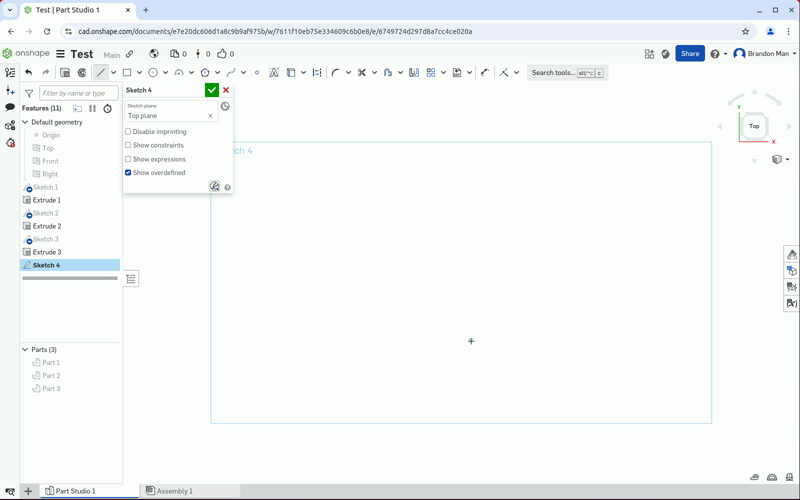
mouse_move(544, 340)
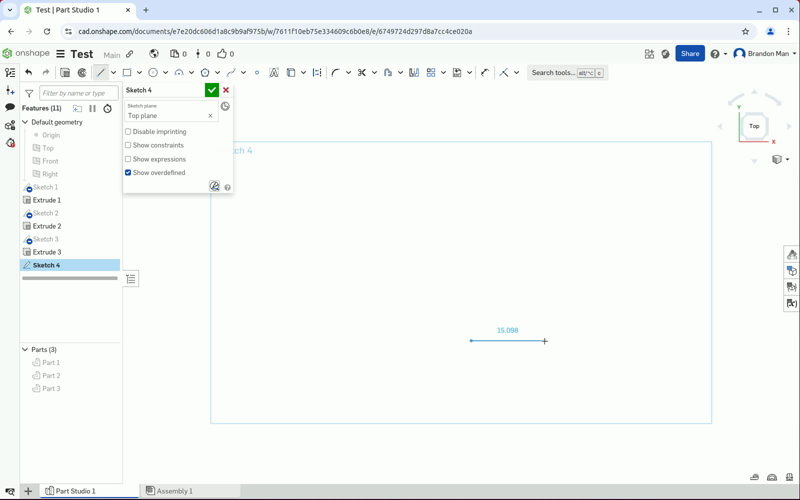
click(544, 340)
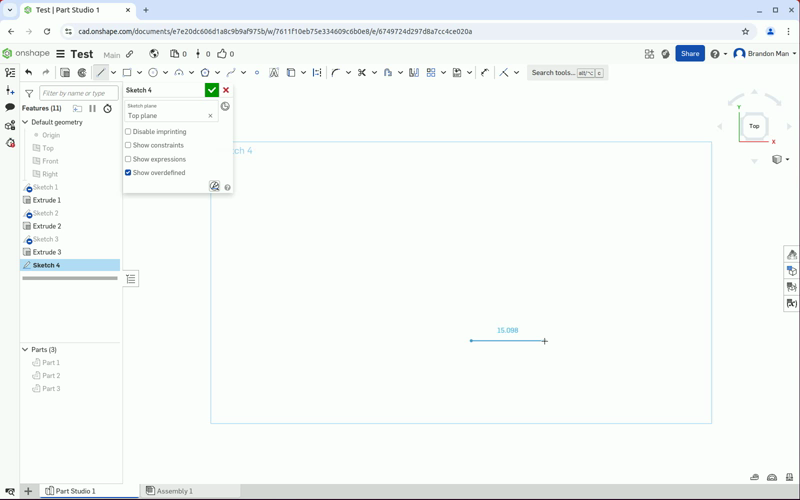
key_up(shift)
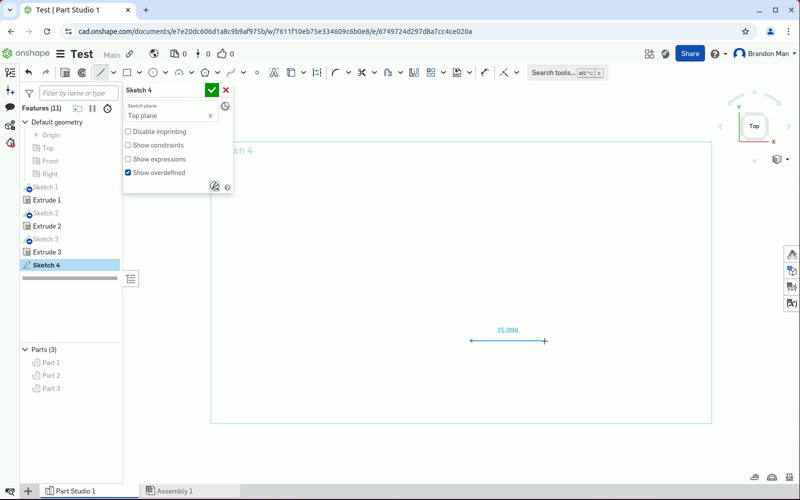
key_down(shift)
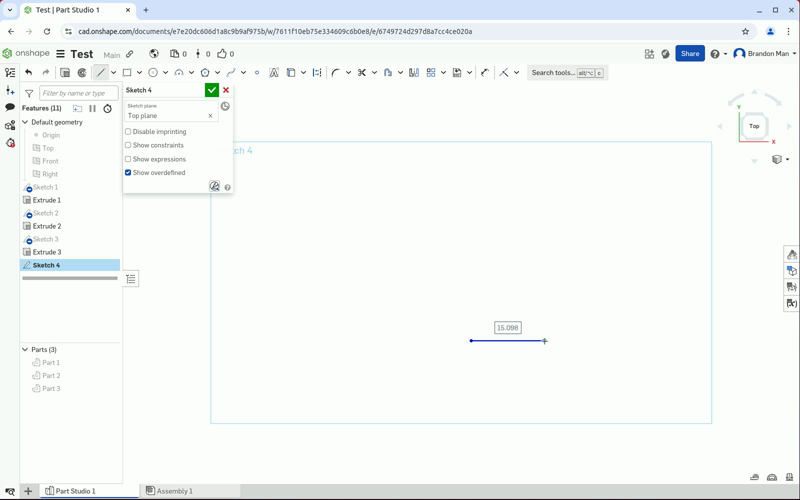
mouse_move(574, 340)
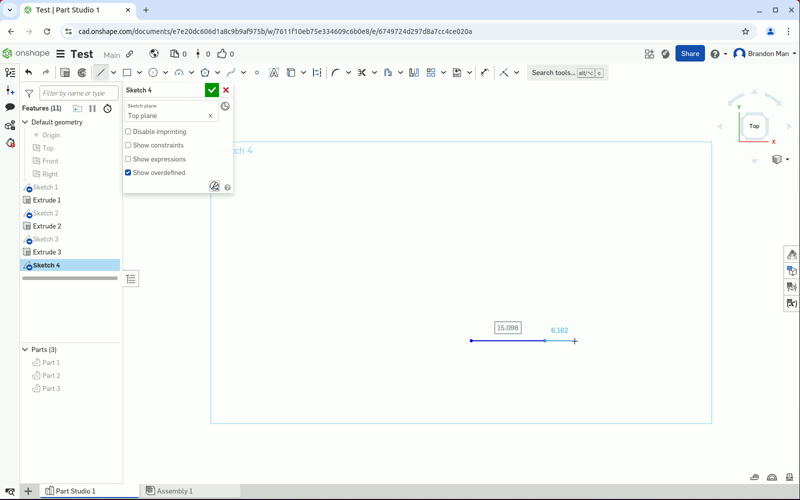
mouse_move(544, 312)
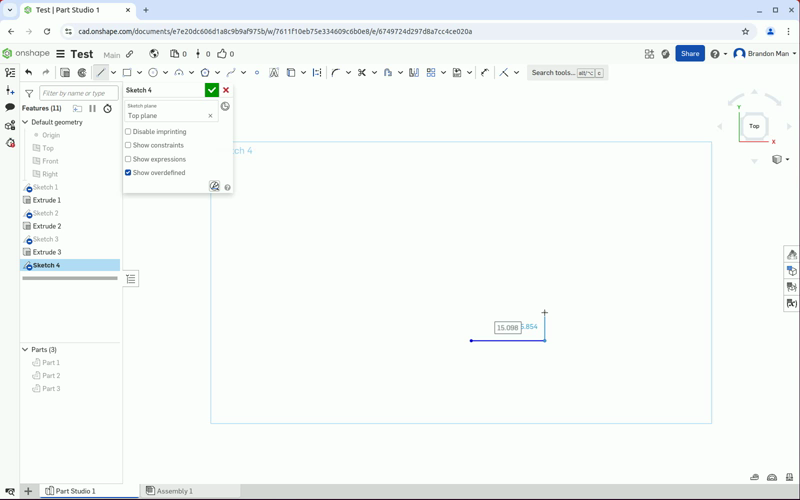
click(544, 312)
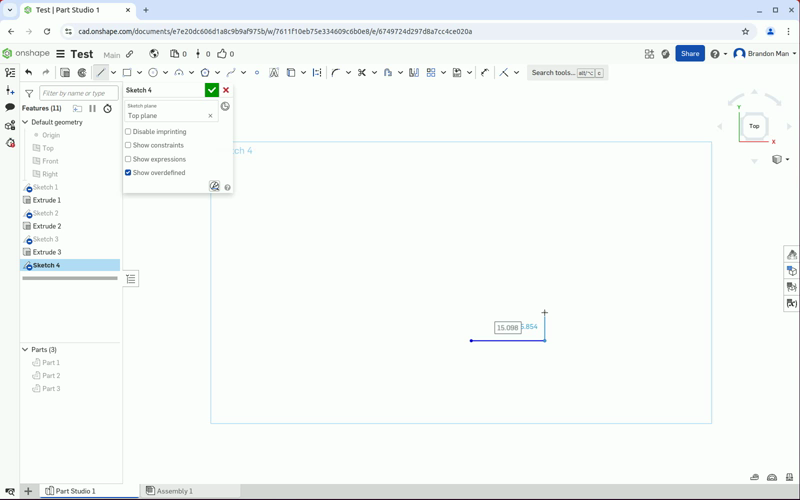
key_up(shift)
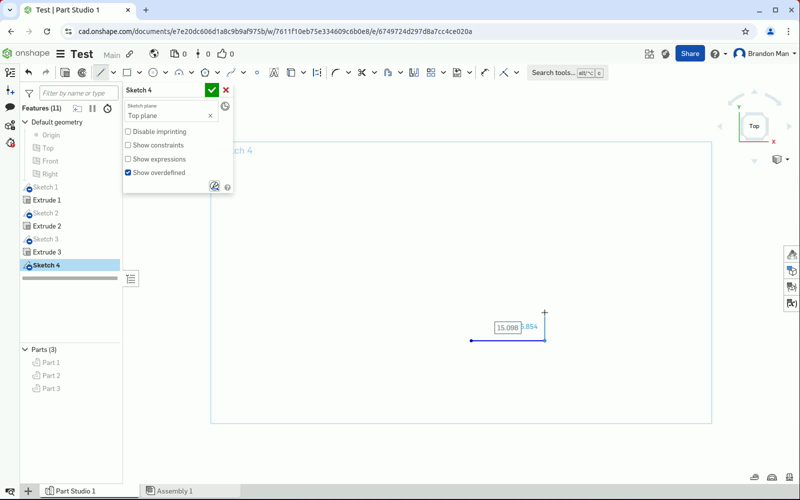
key_down(shift)
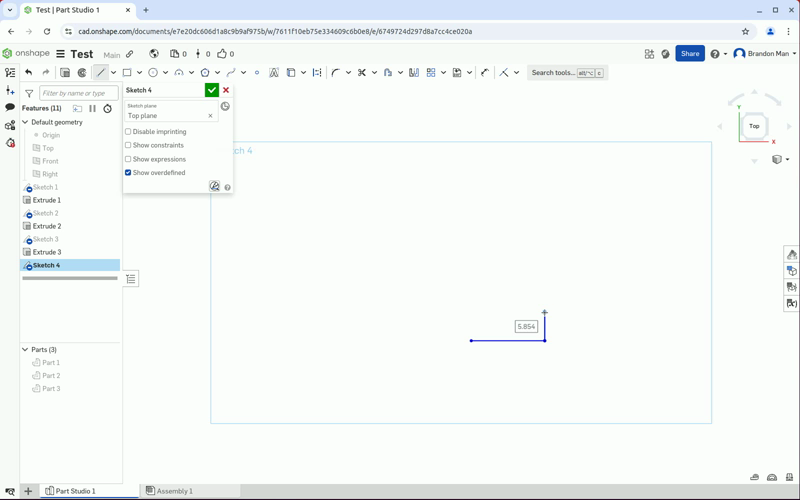
mouse_move(471, 312)
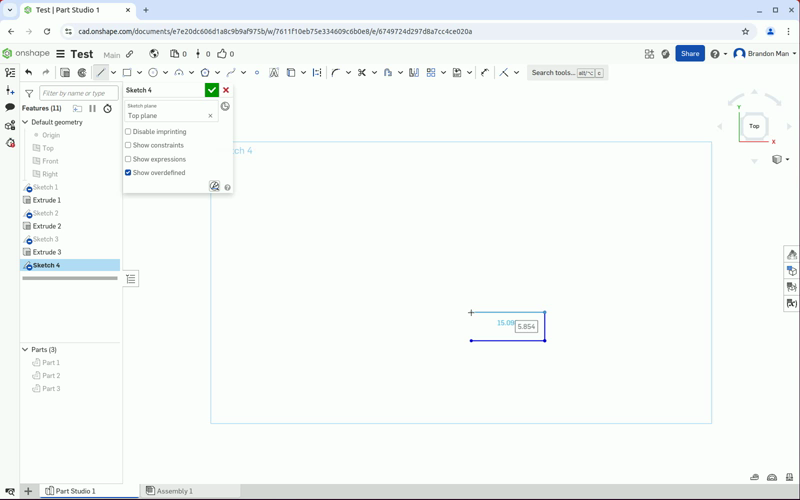
click(471, 312)
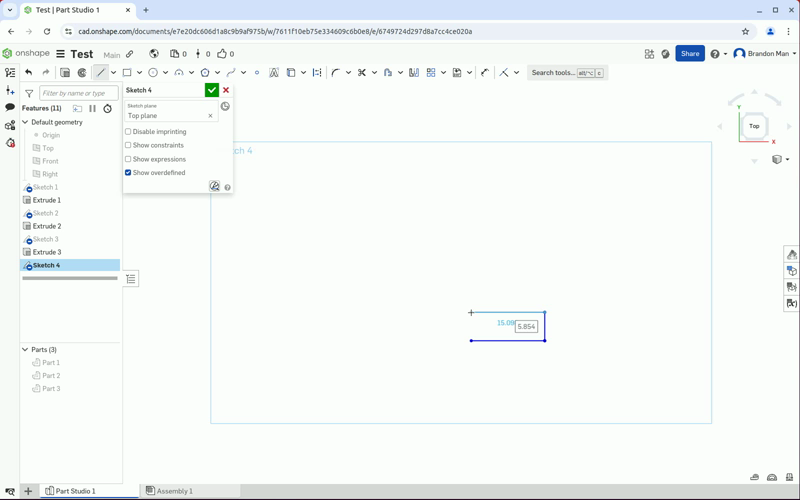
key_up(shift)
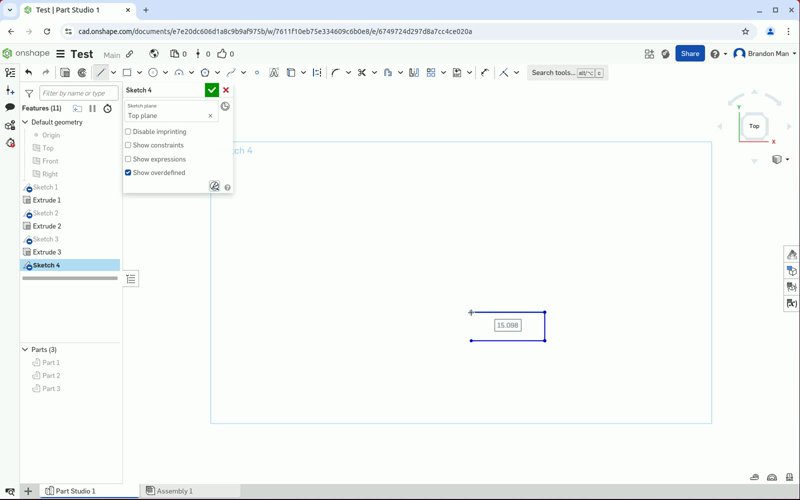
mouse_move(501, 312)
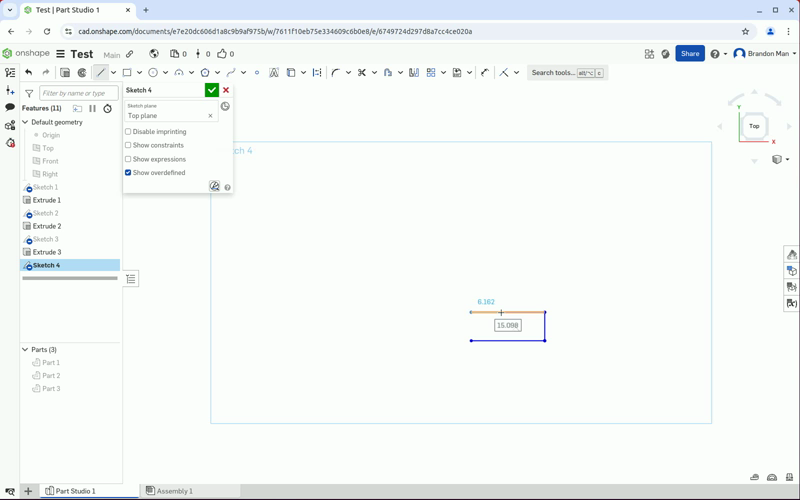
key_down(shift)
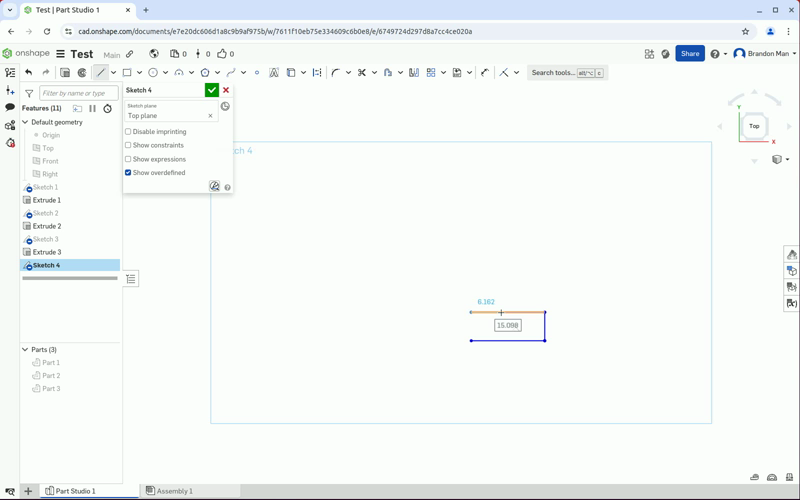
mouse_move(471, 340)
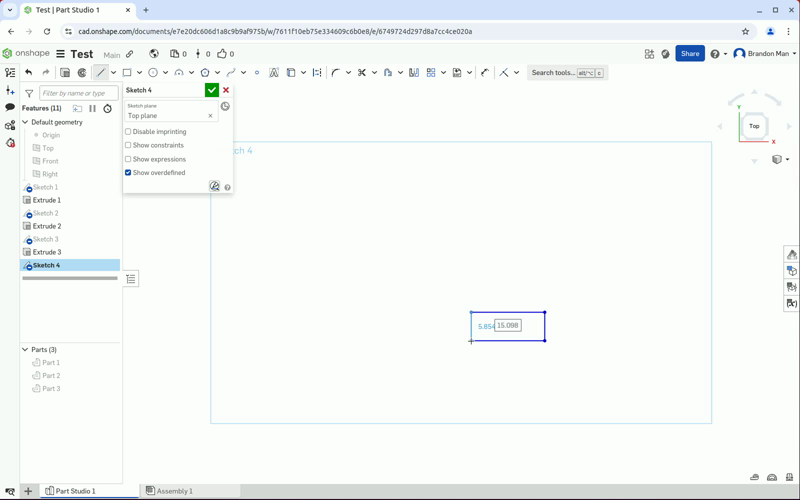
key_up(shift)
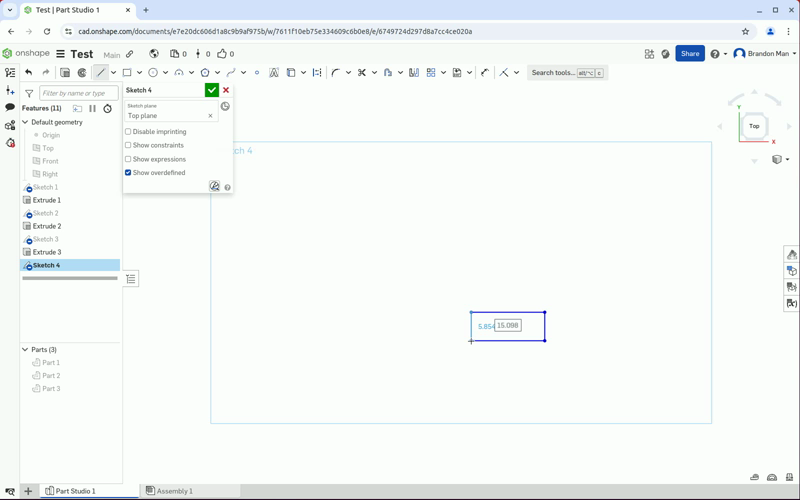
click(471, 340)
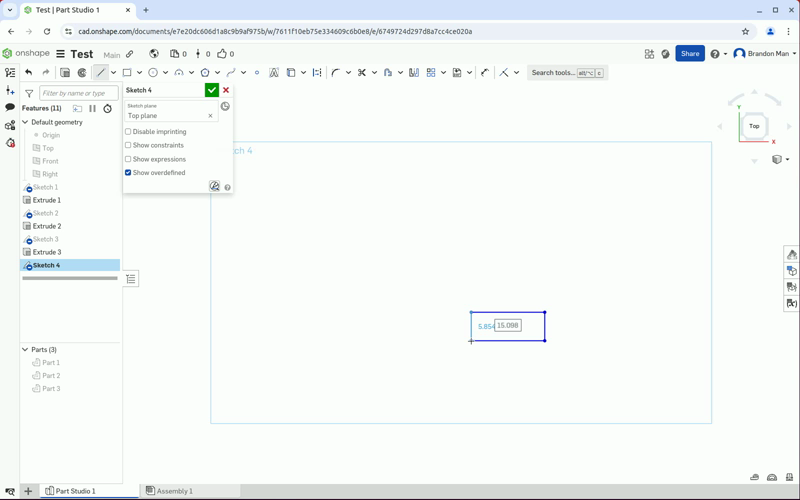
key(esc)
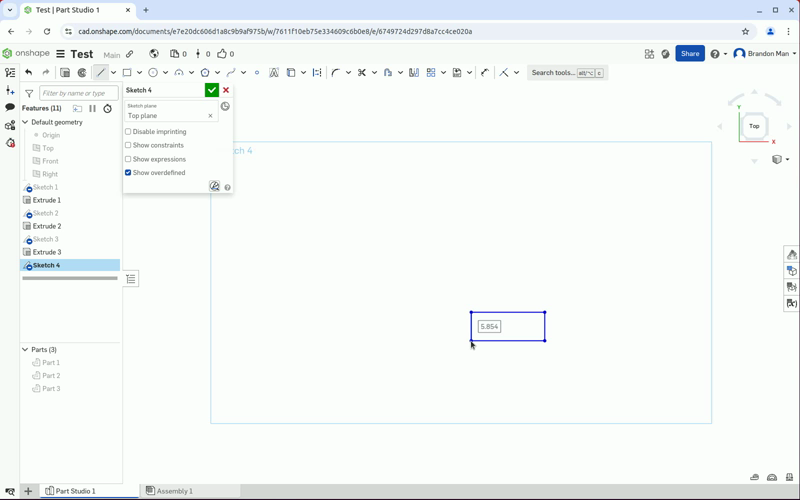
mouse_move(515, 339)
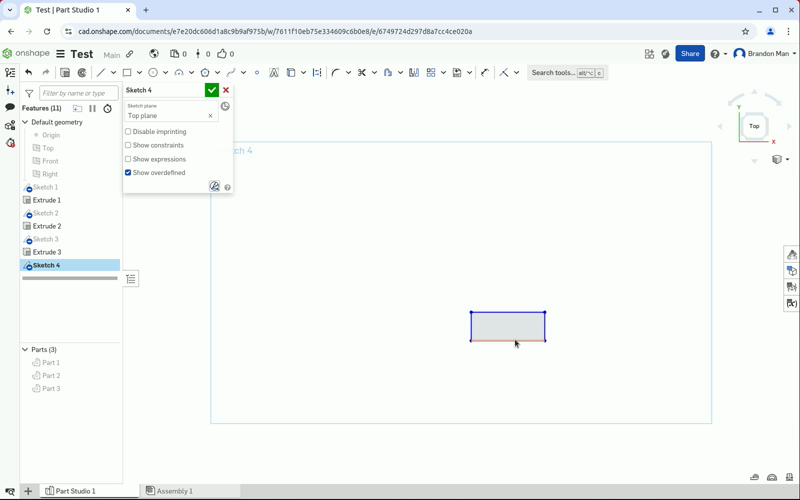
click(515, 339)
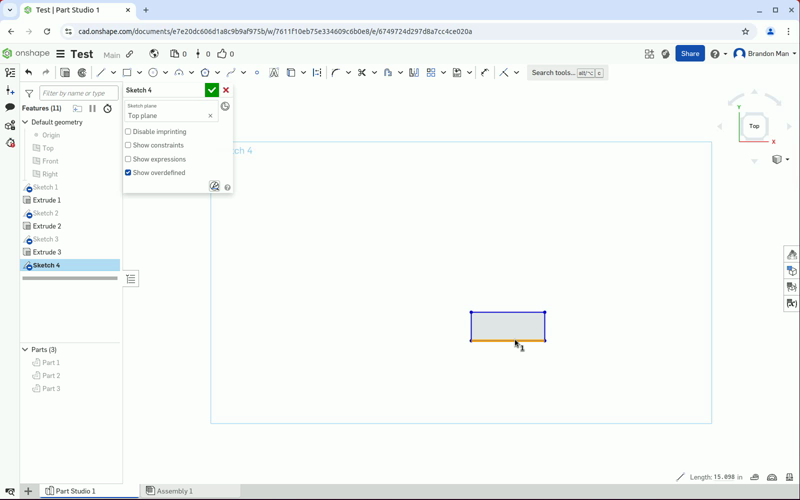
mouse_move(73, 352)
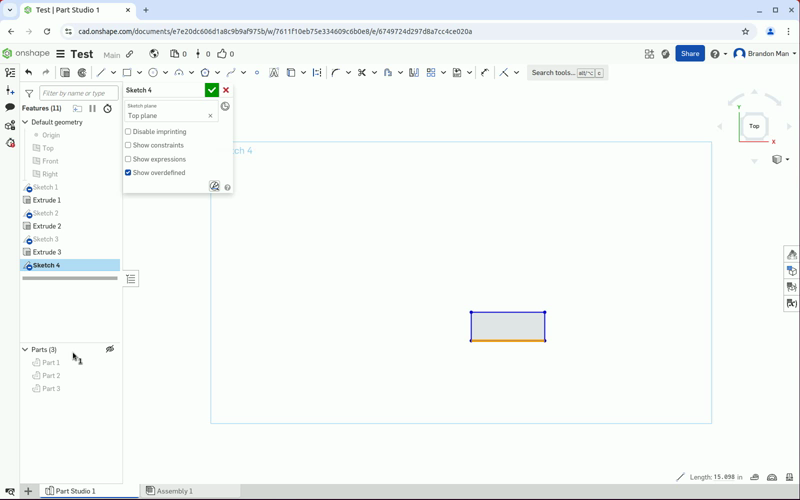
key(shift+y)
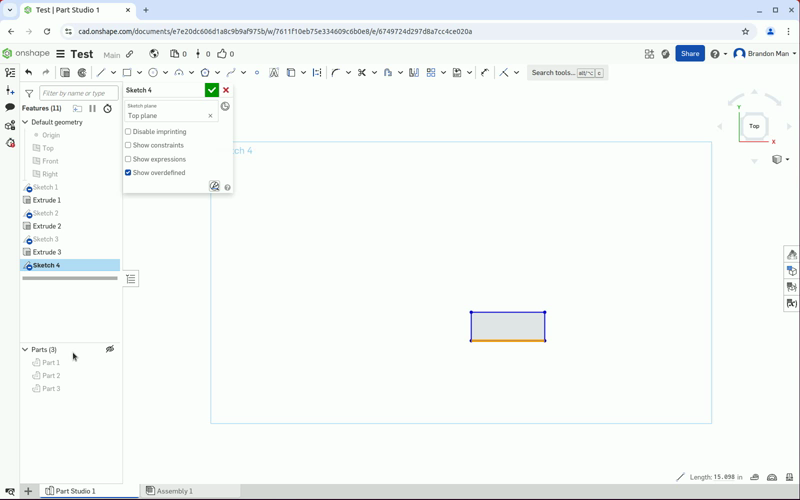
key(shift+e)
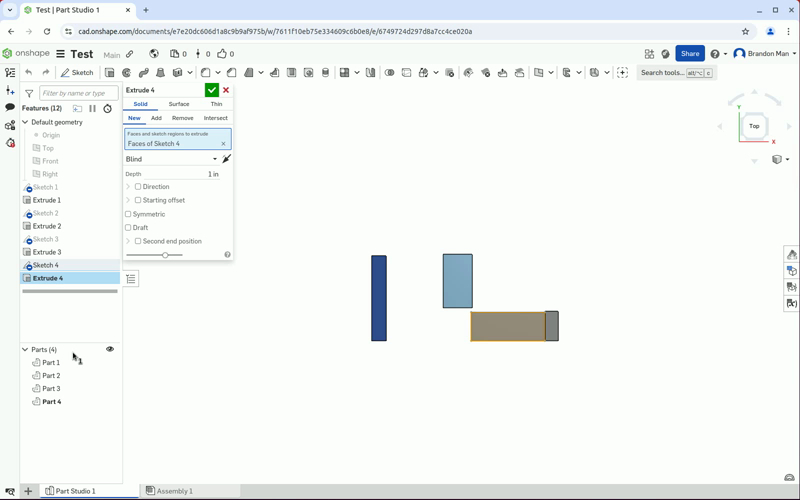
mouse_move(143, 106)
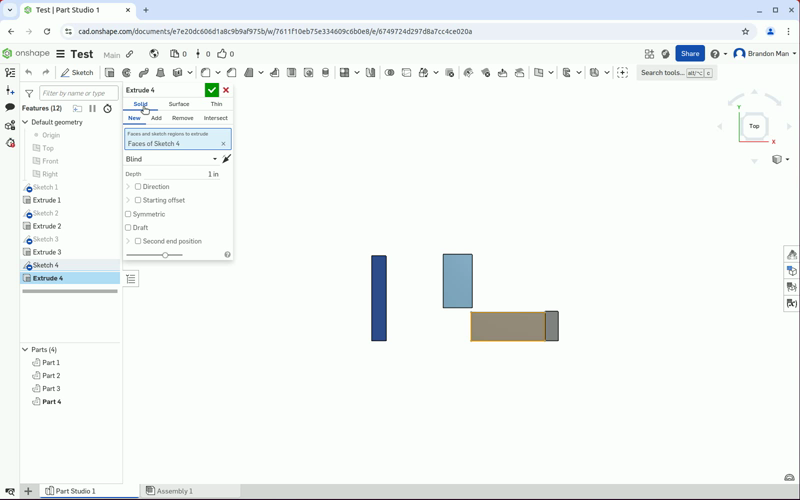
click(143, 106)
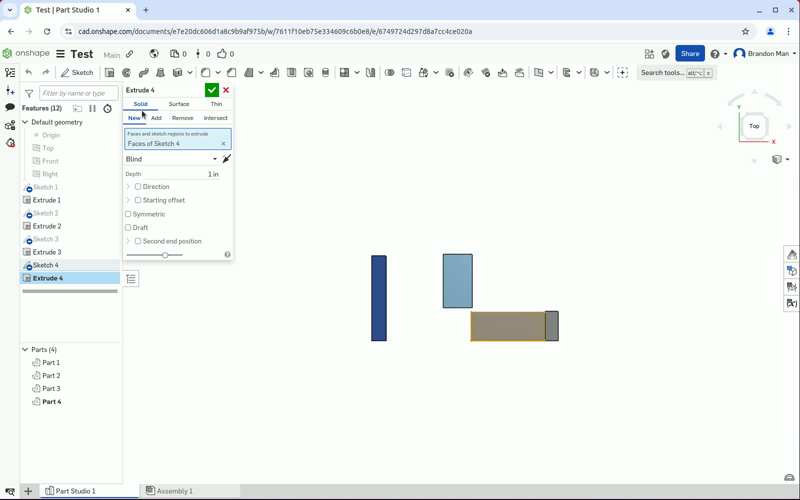
mouse_move(137, 120)
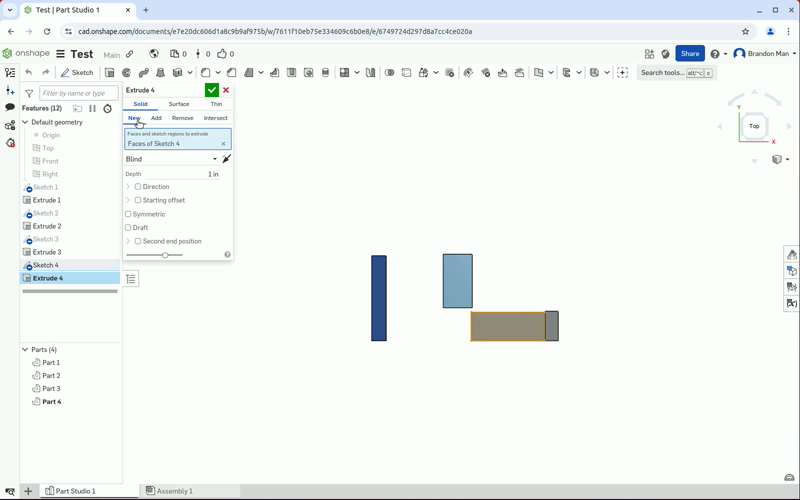
click(137, 120)
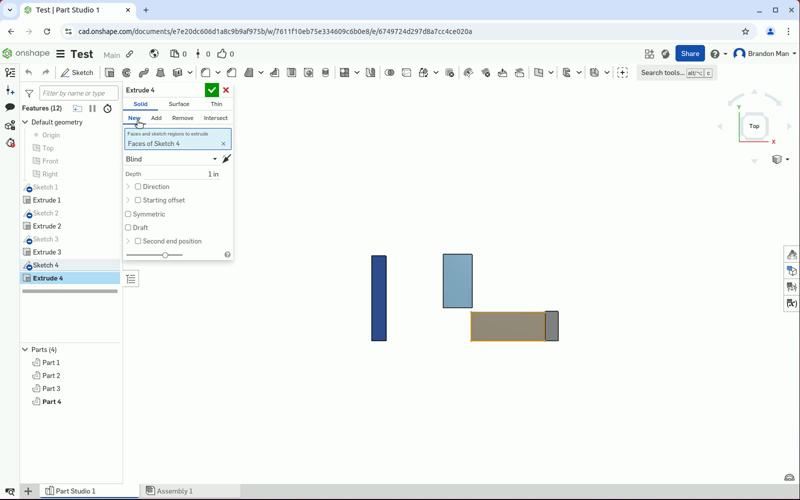
key(tab, 4)
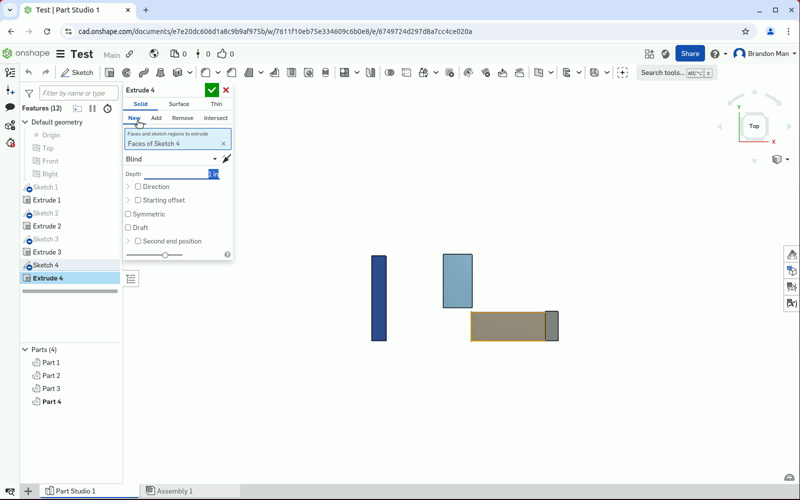
text(7.703)
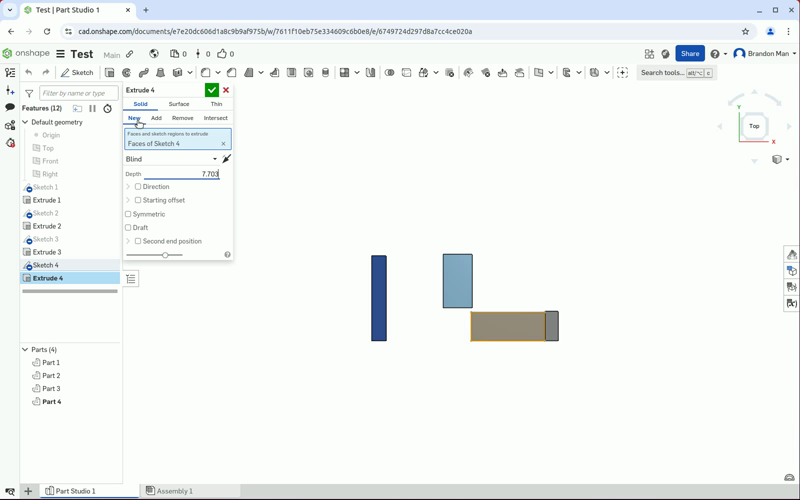
key(enter)
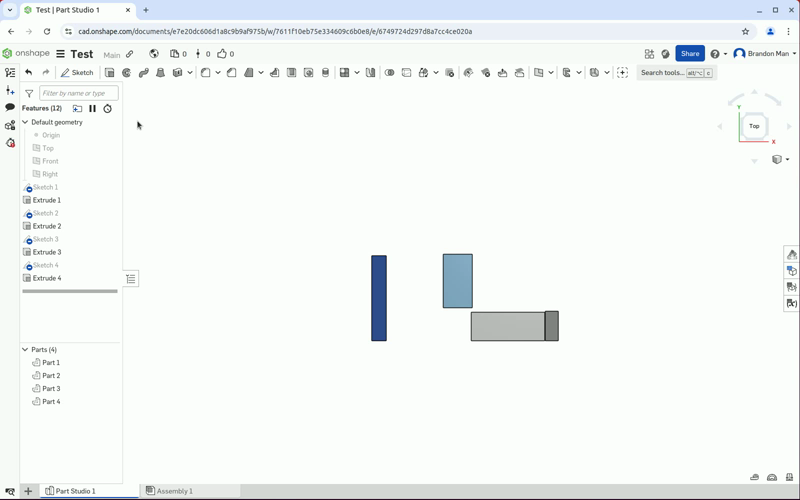
key(shift+h)
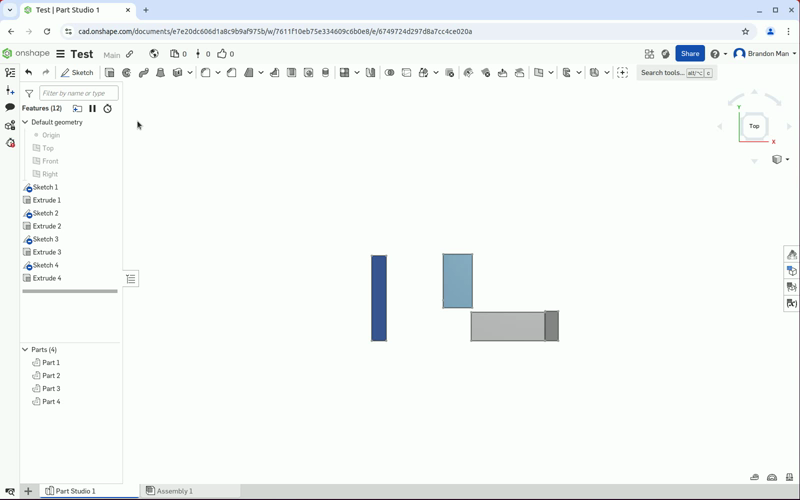
key(shift+h)
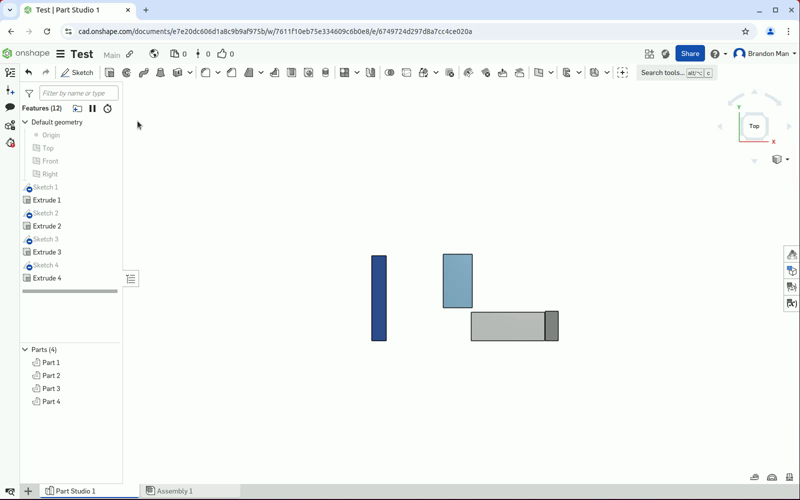
mouse_move(73, 189)
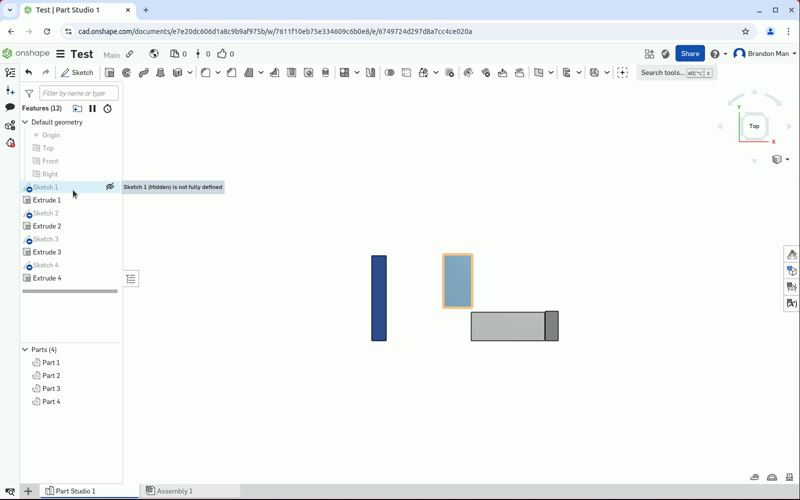
click(73, 189)
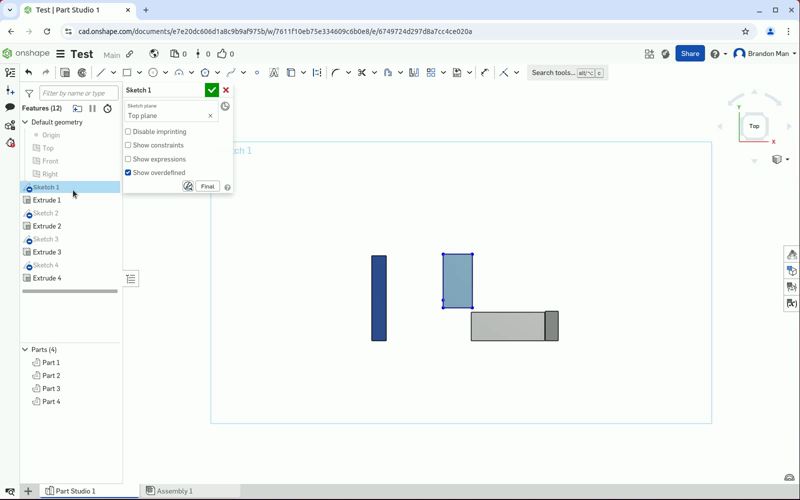
mouse_move(229, 92)
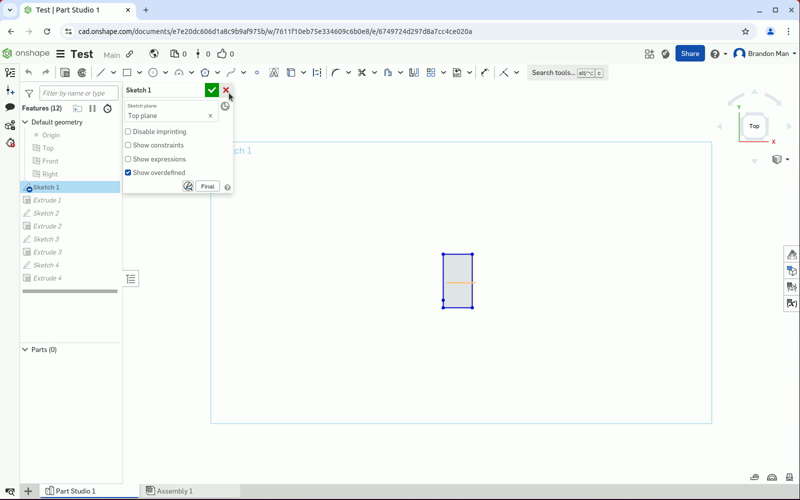
click(229, 92)
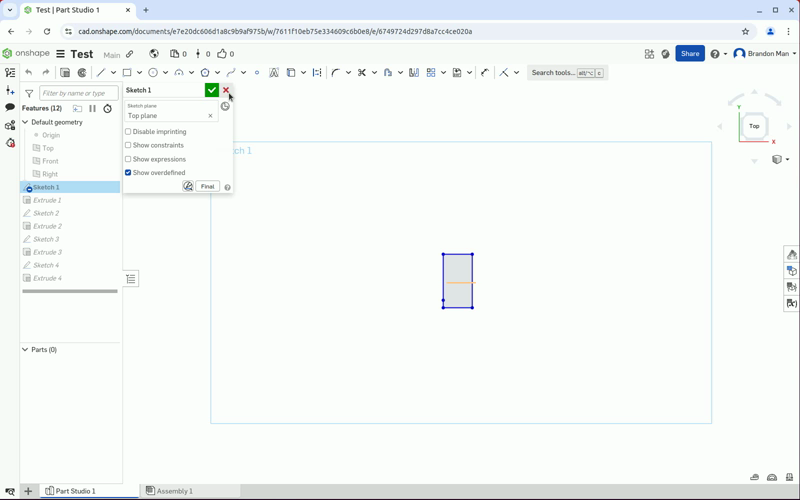
key(shift+s)
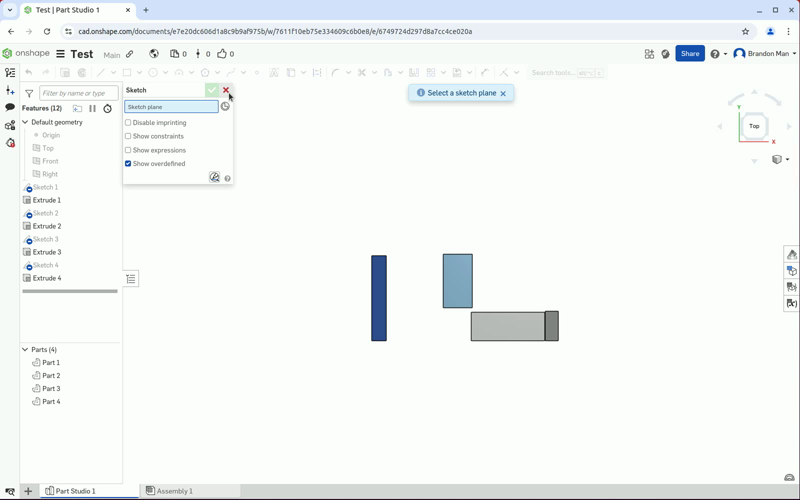
mouse_move(73, 150)
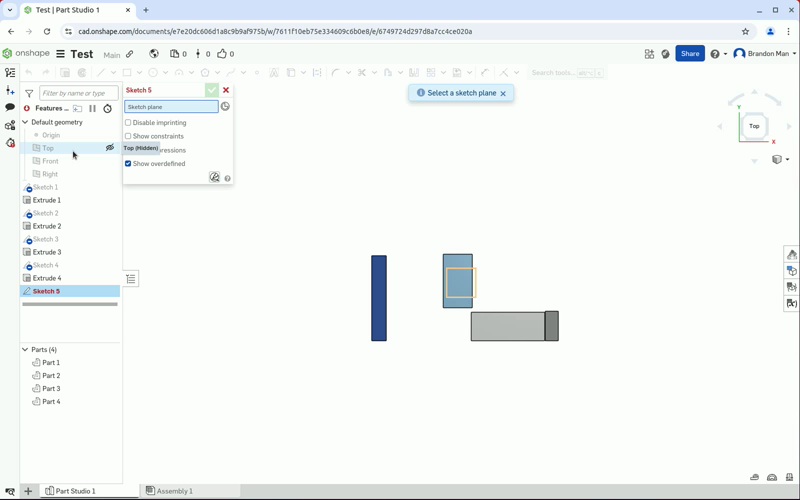
click(73, 150)
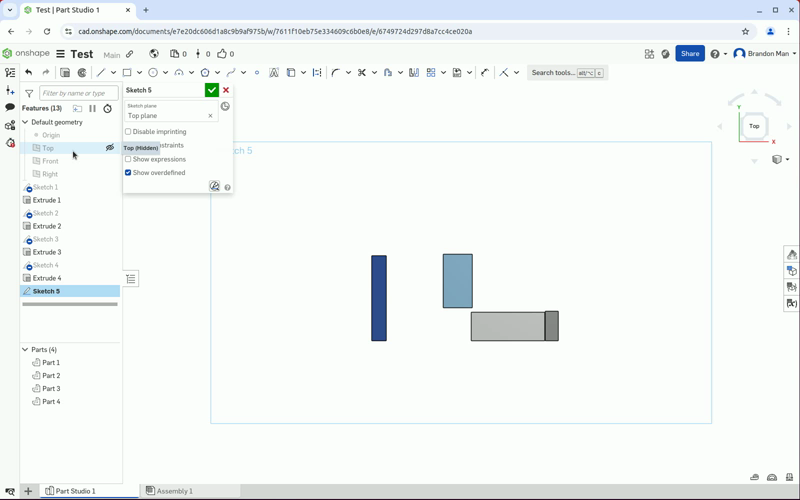
mouse_move(73, 352)
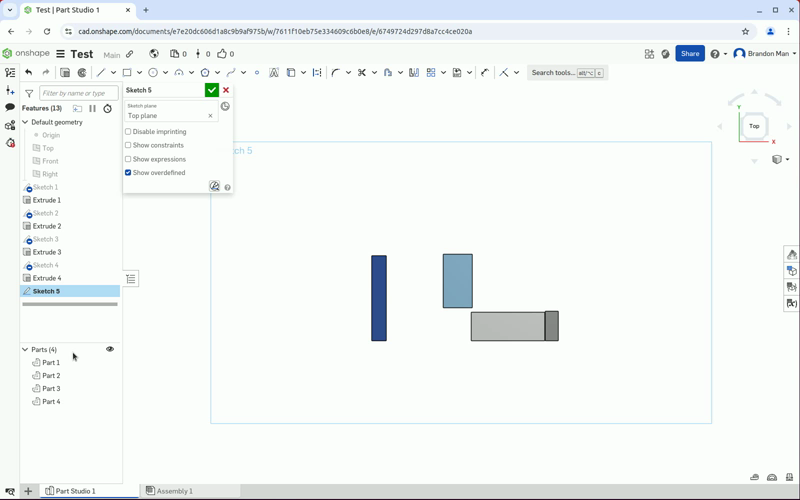
key(y)
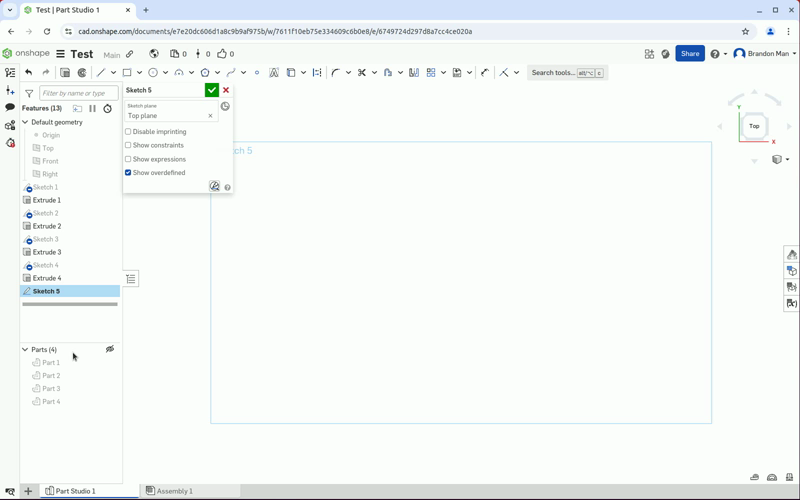
key(l)
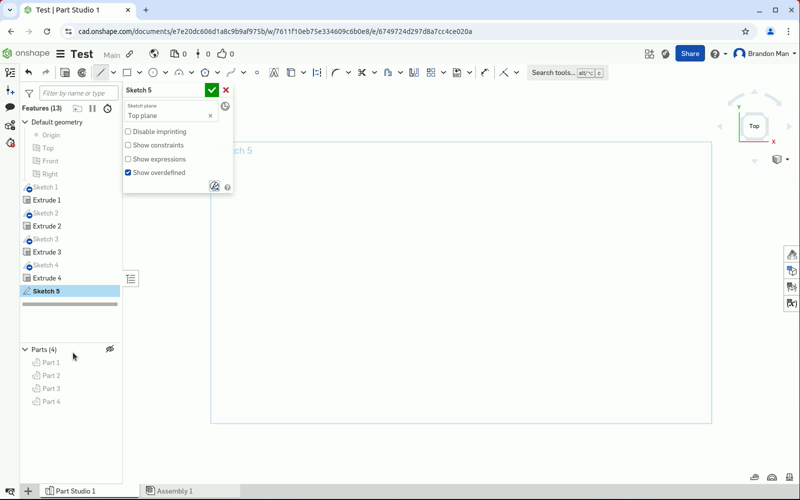
key_down(shift)
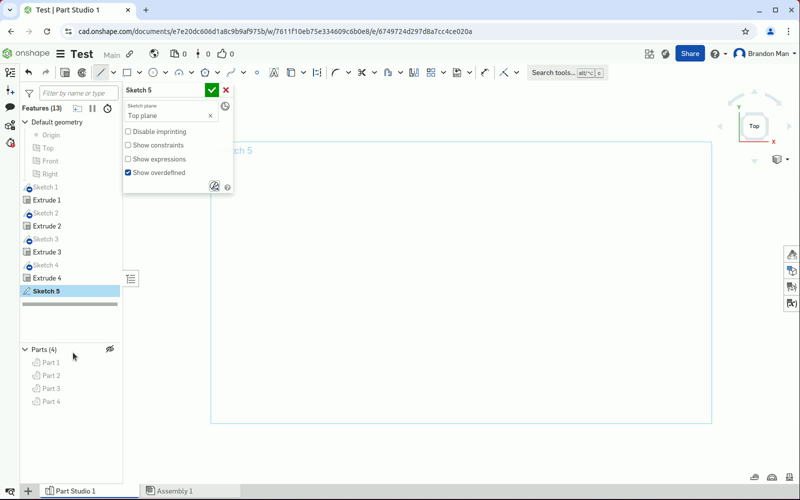
mouse_move(385, 340)
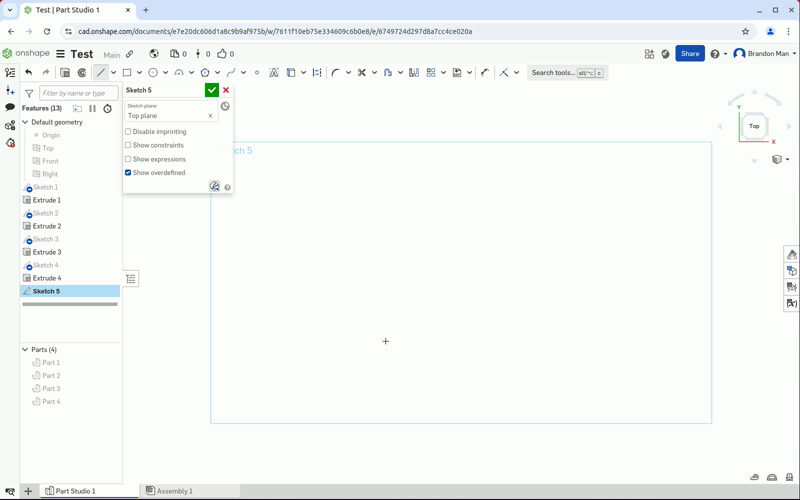
click(385, 340)
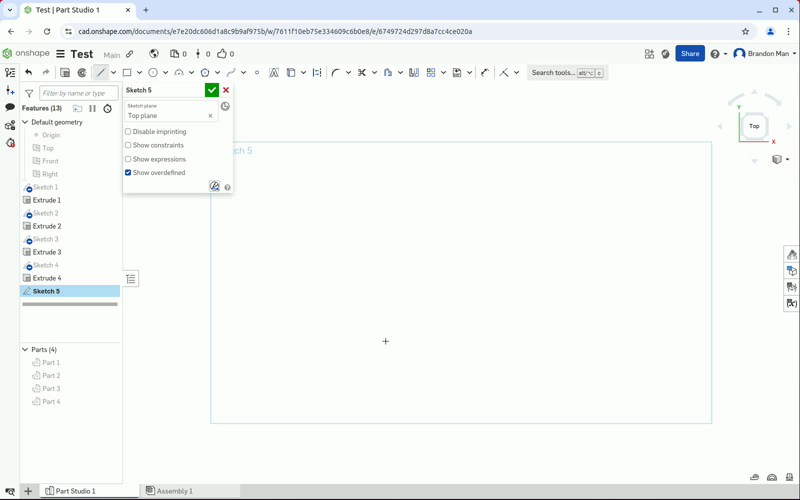
key_up(shift)
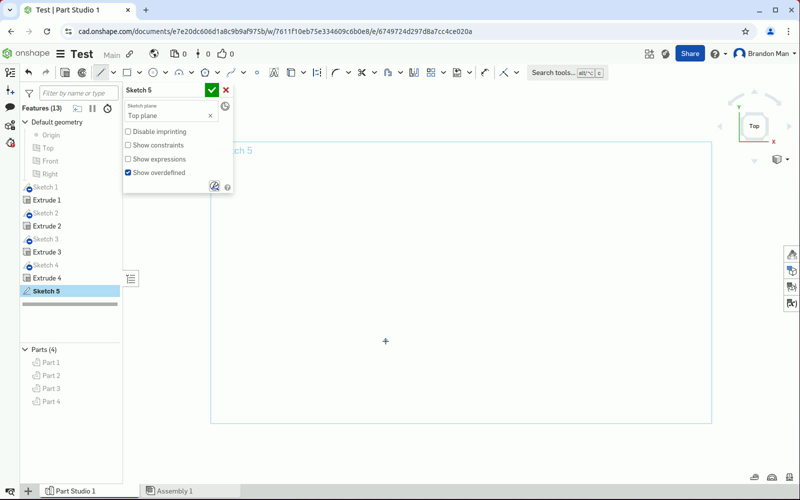
key_down(shift)
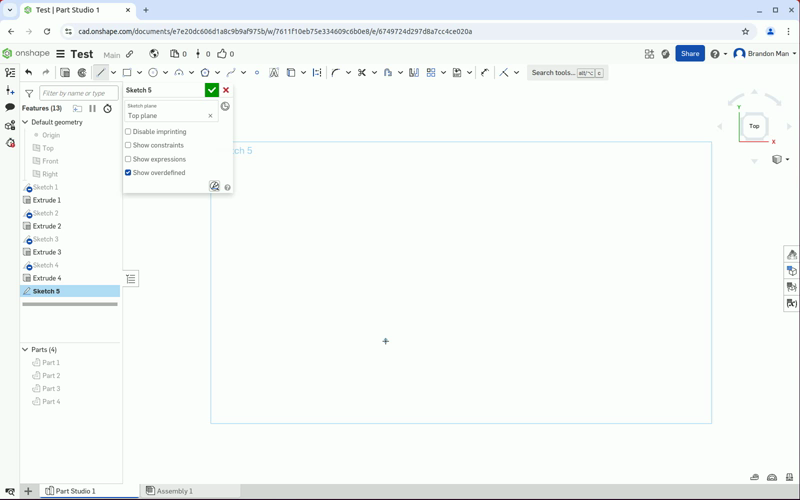
mouse_move(471, 340)
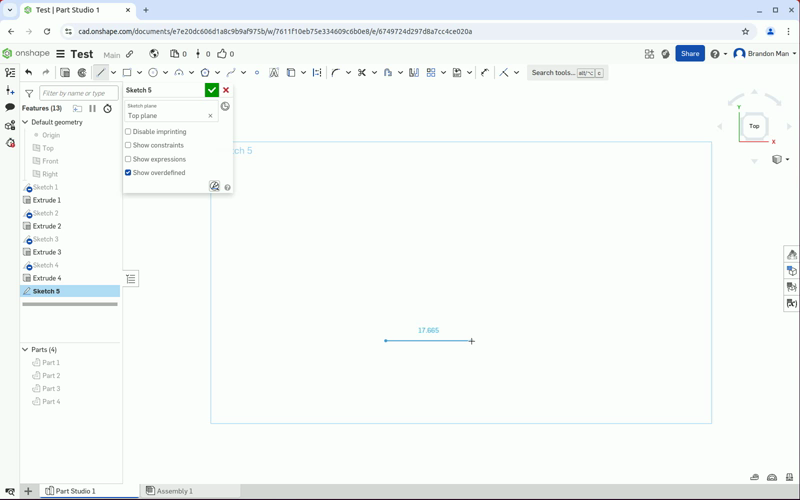
click(471, 340)
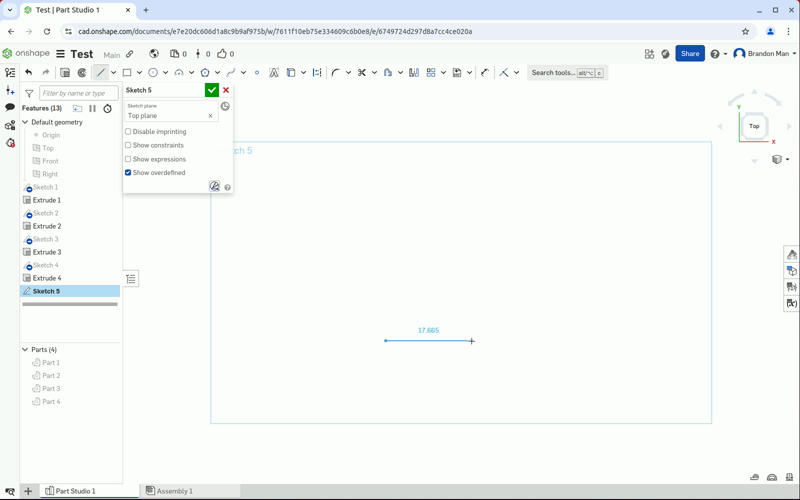
key_up(shift)
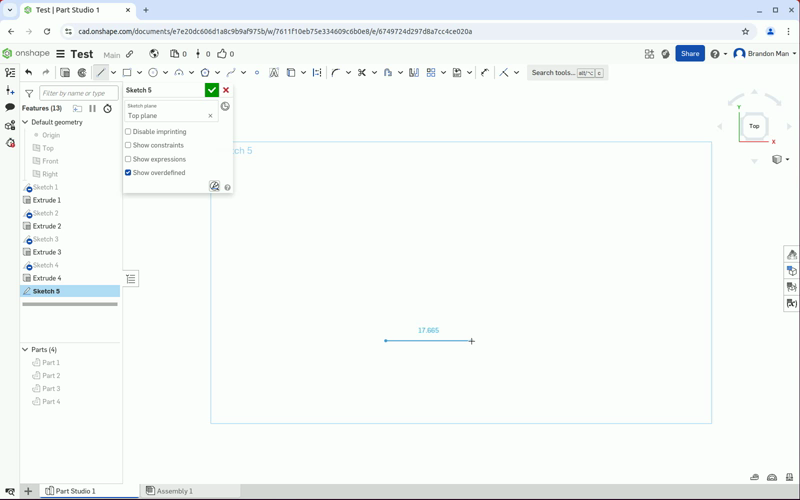
key_down(shift)
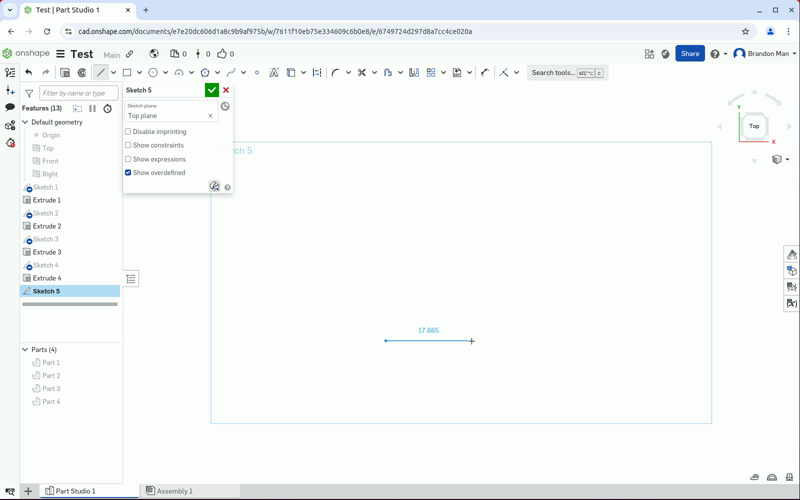
mouse_move(501, 340)
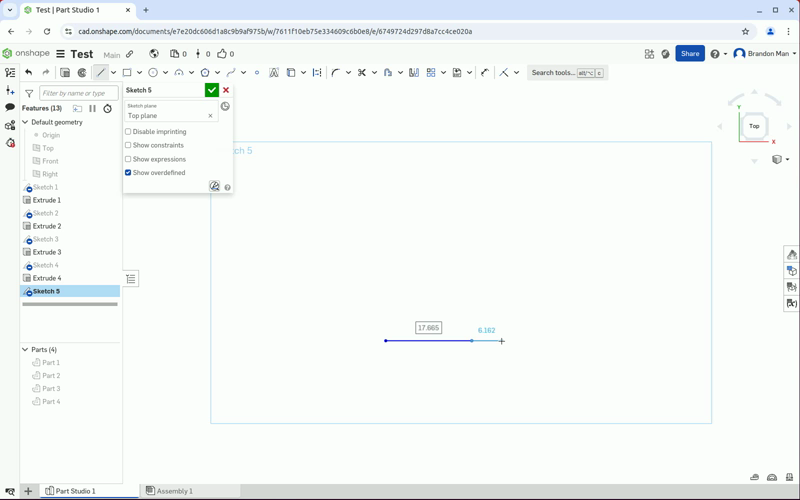
mouse_move(471, 312)
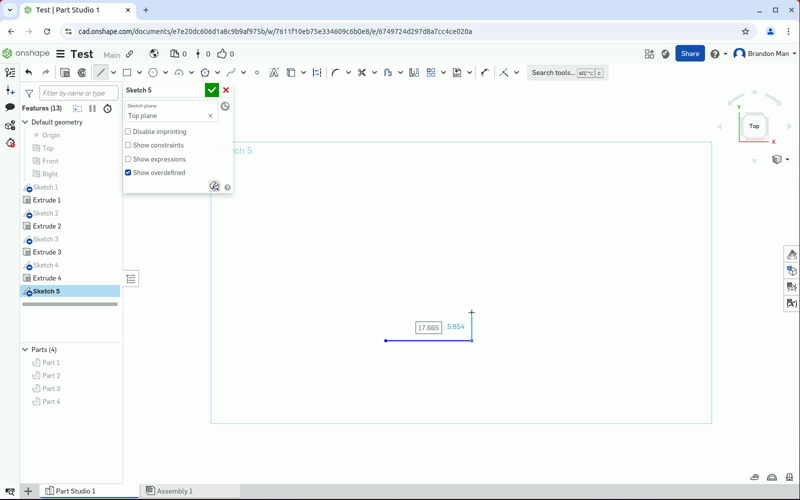
click(471, 312)
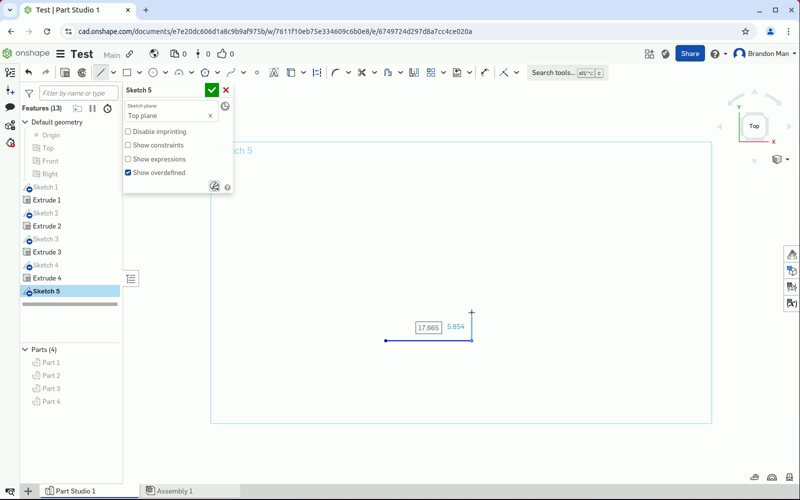
key_up(shift)
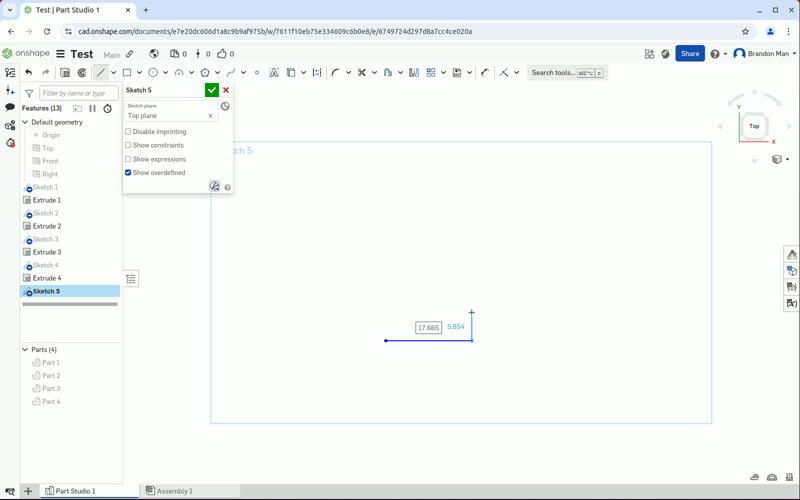
key_down(shift)
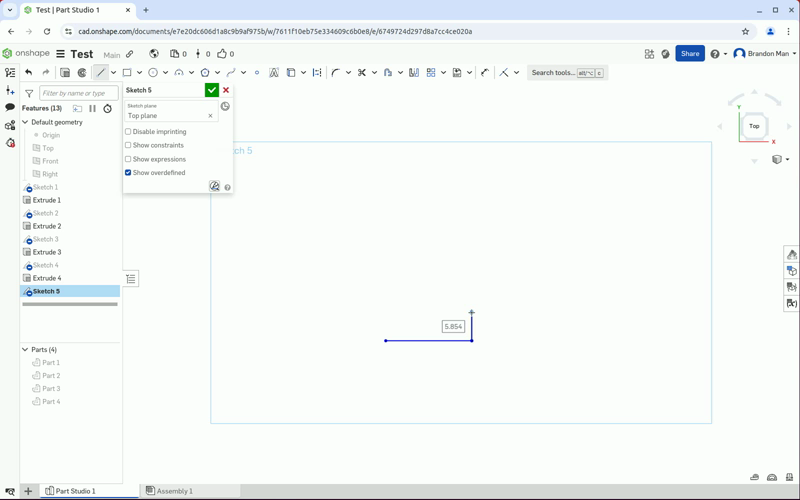
mouse_move(501, 312)
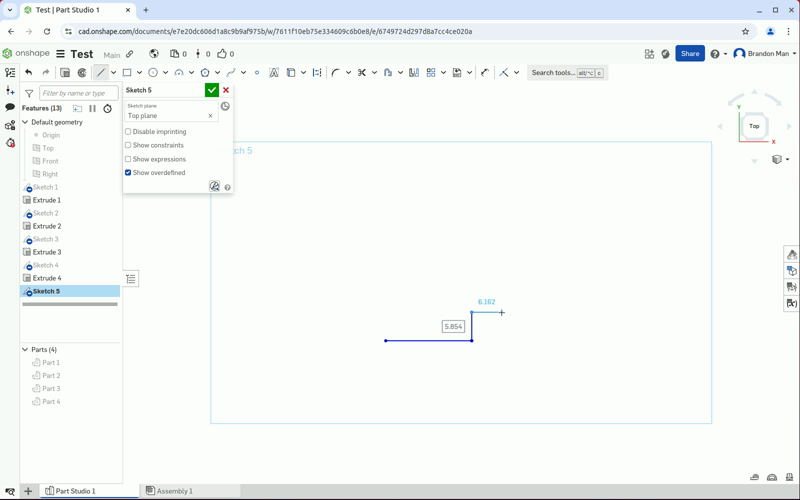
mouse_move(471, 308)
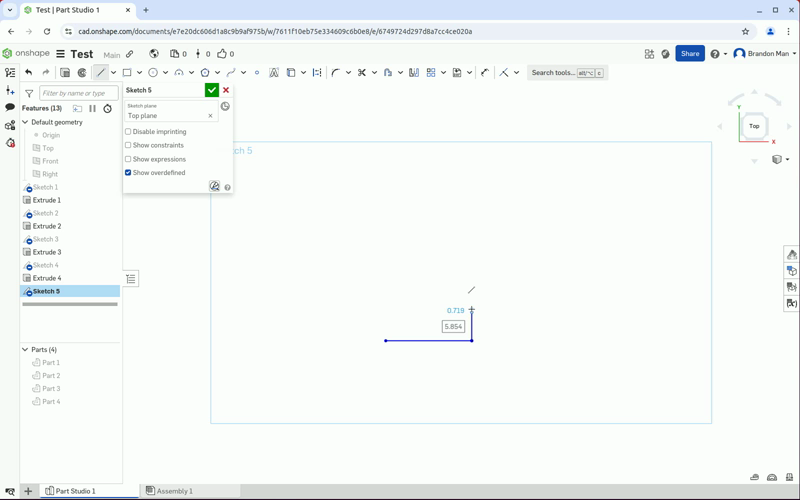
scroll(6)
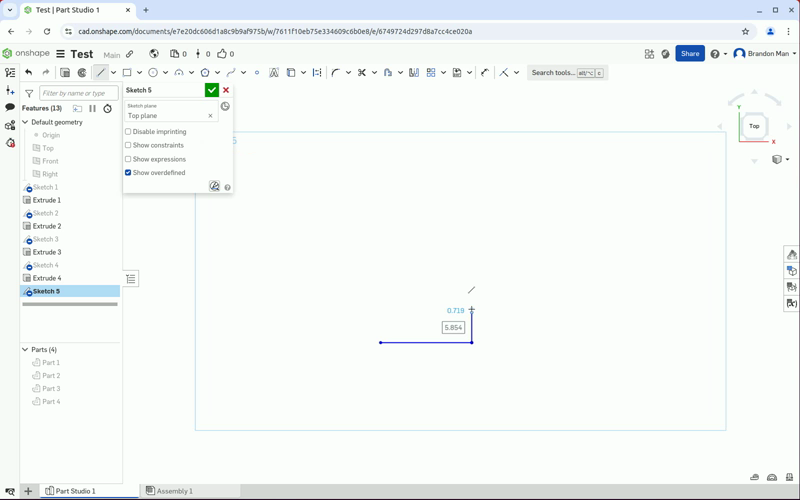
scroll(6)
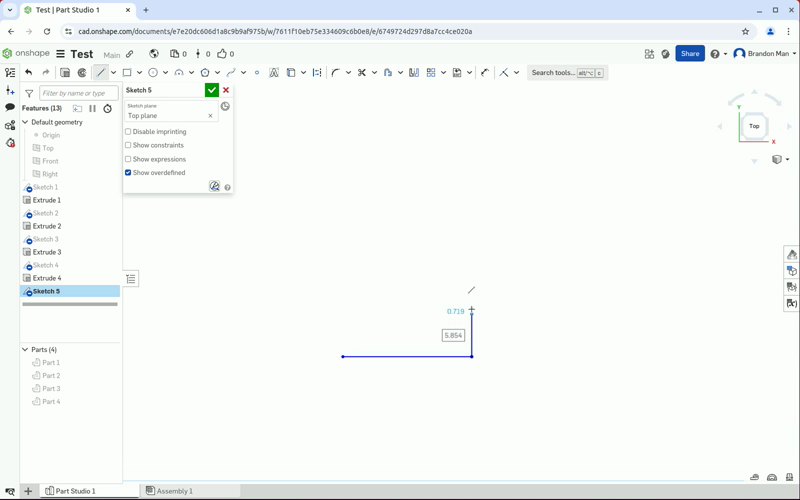
scroll(6)
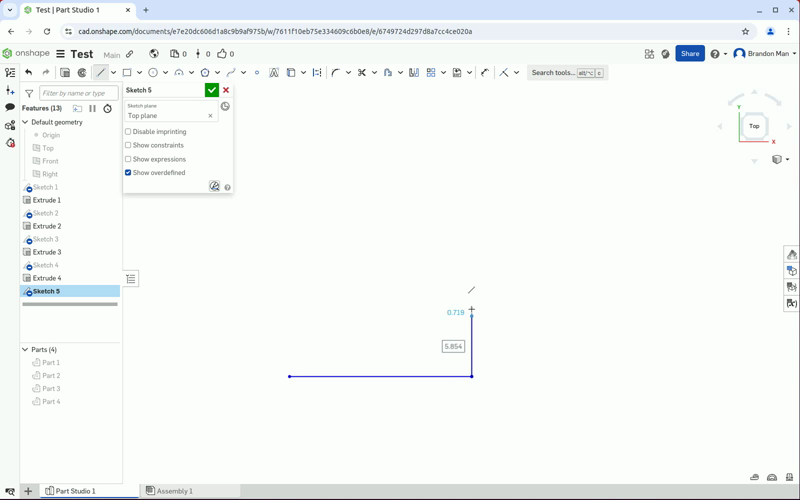
scroll(6)
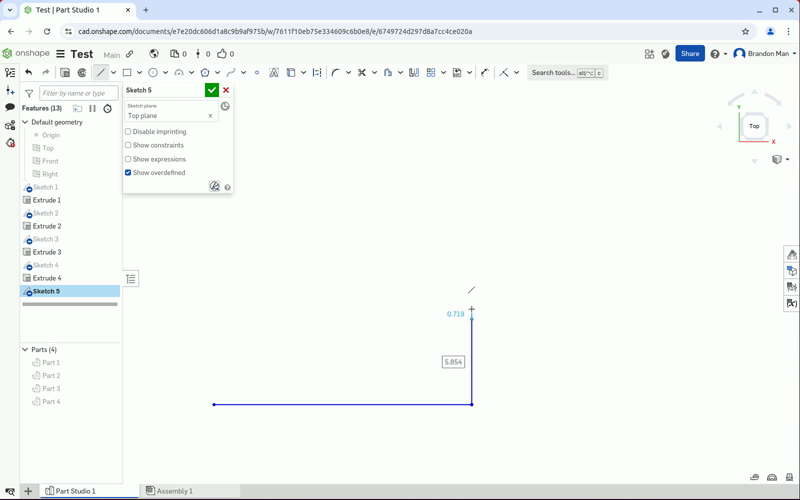
scroll(6)
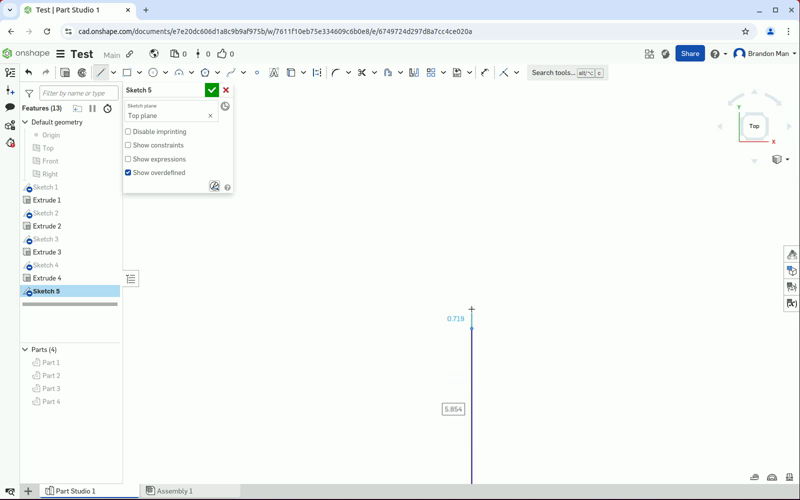
scroll(6)
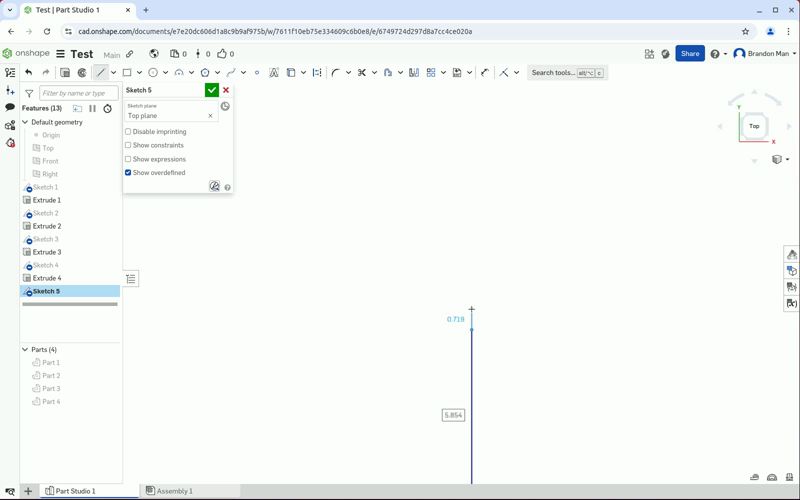
scroll(6)
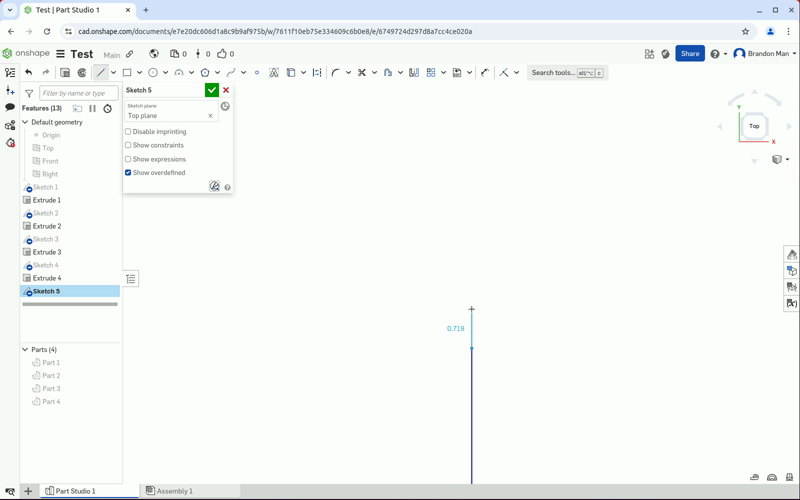
click(471, 308)
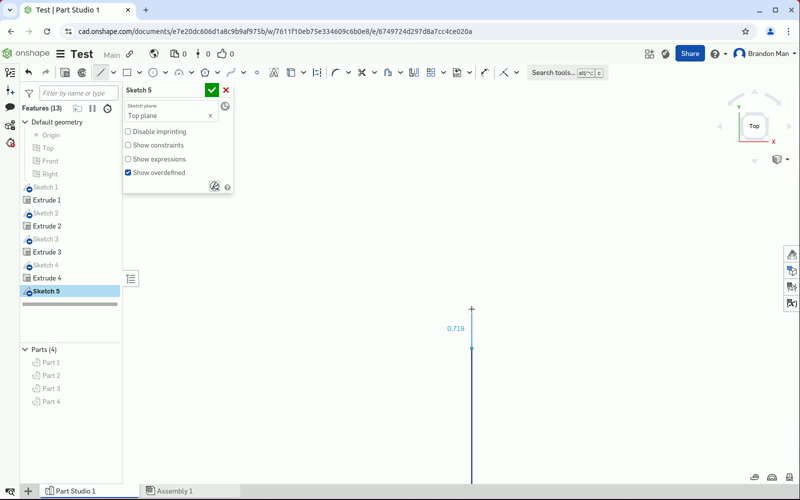
scroll(-6)
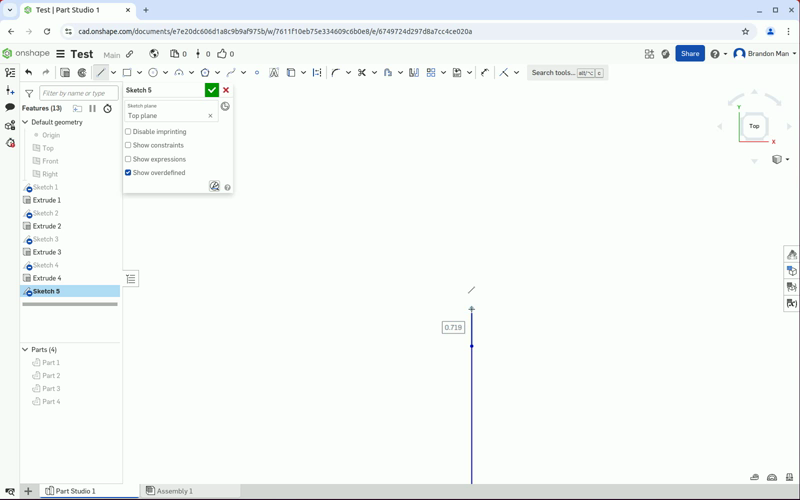
scroll(-6)
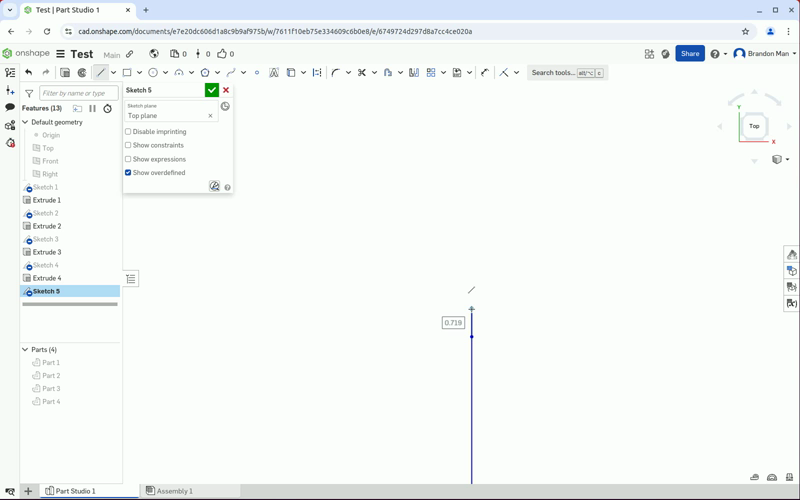
scroll(-6)
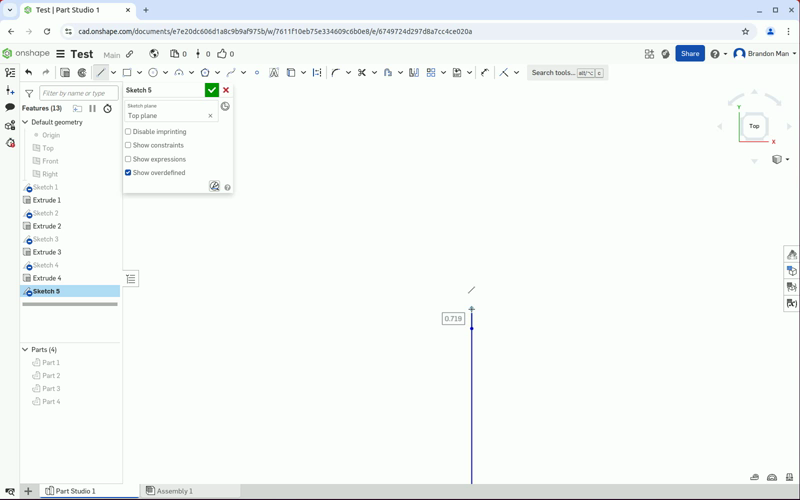
scroll(-6)
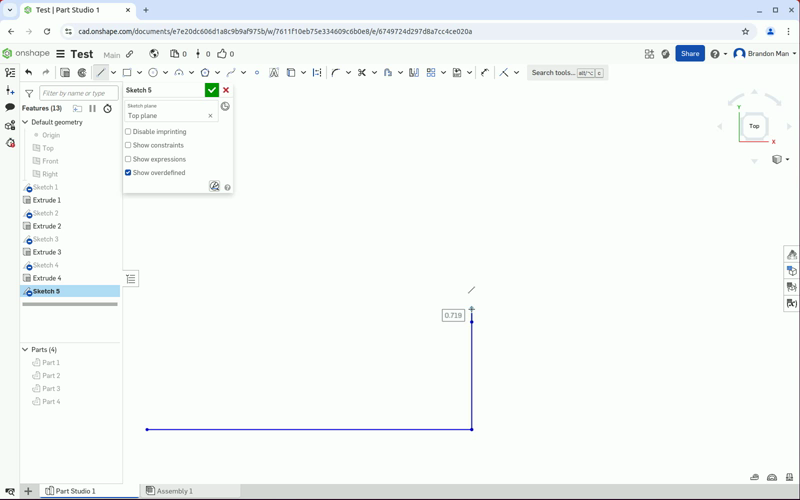
scroll(-6)
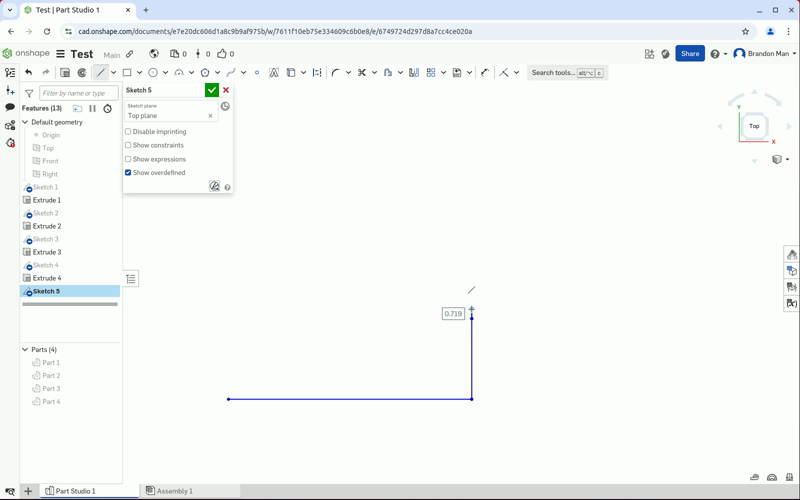
scroll(-6)
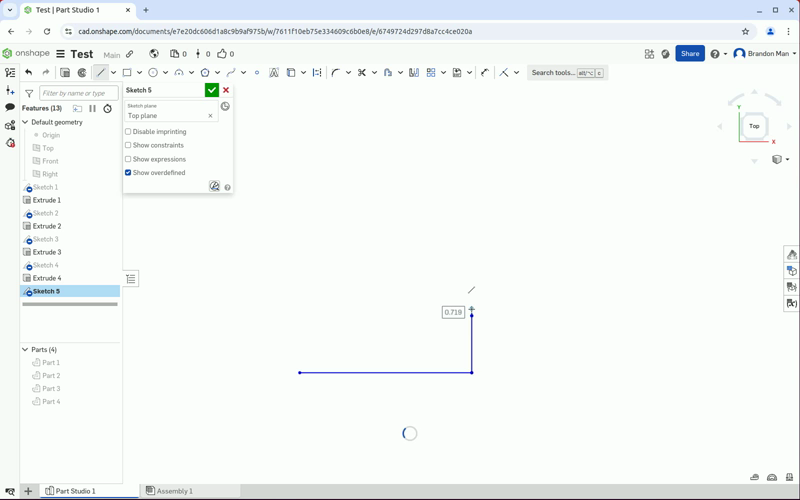
scroll(-6)
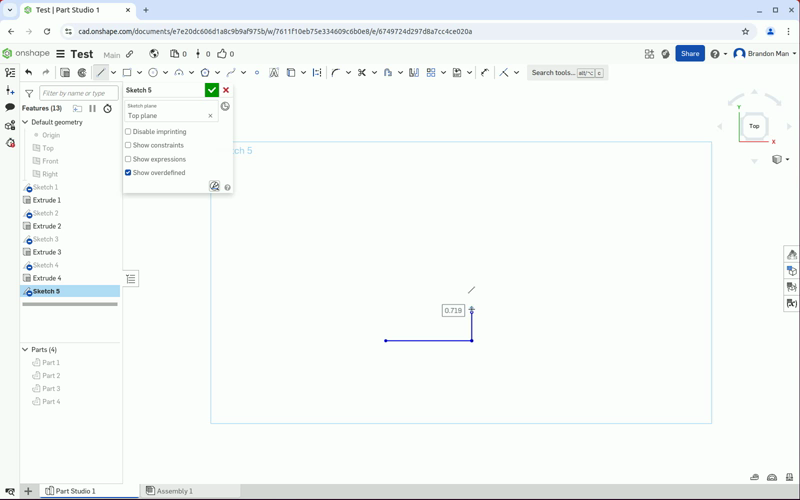
key_up(shift)
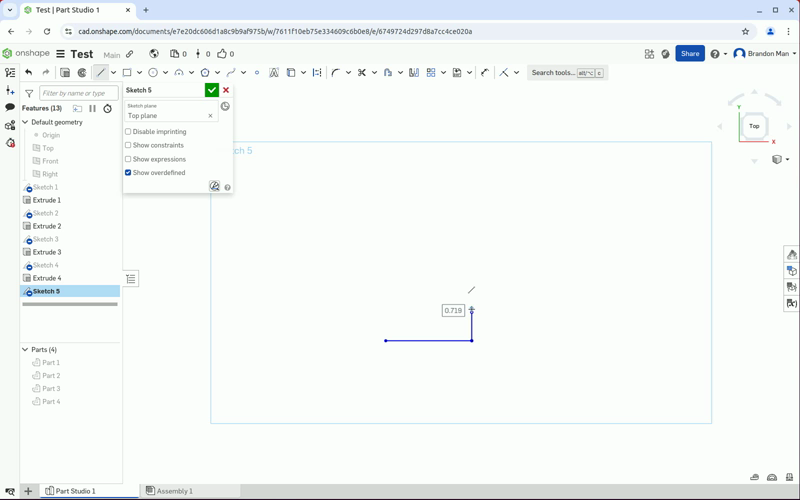
key_down(shift)
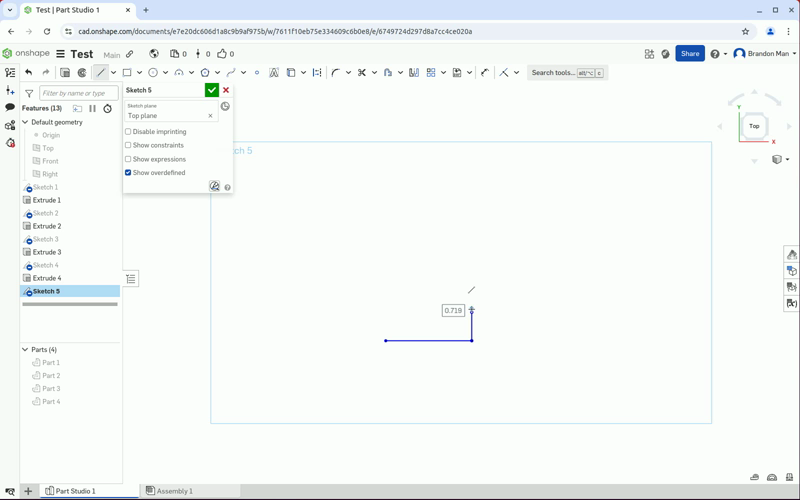
mouse_move(501, 308)
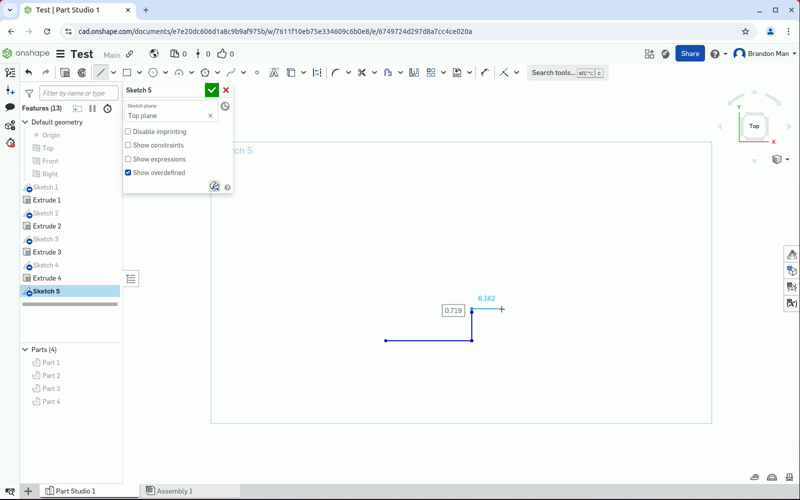
mouse_move(442, 308)
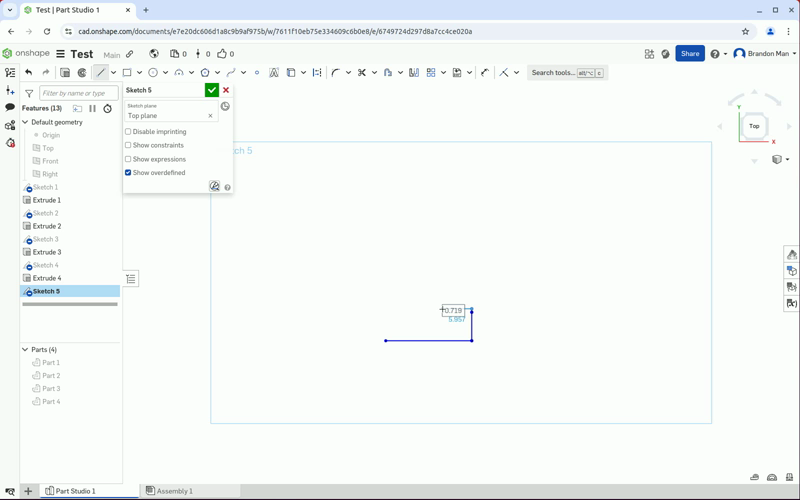
click(442, 308)
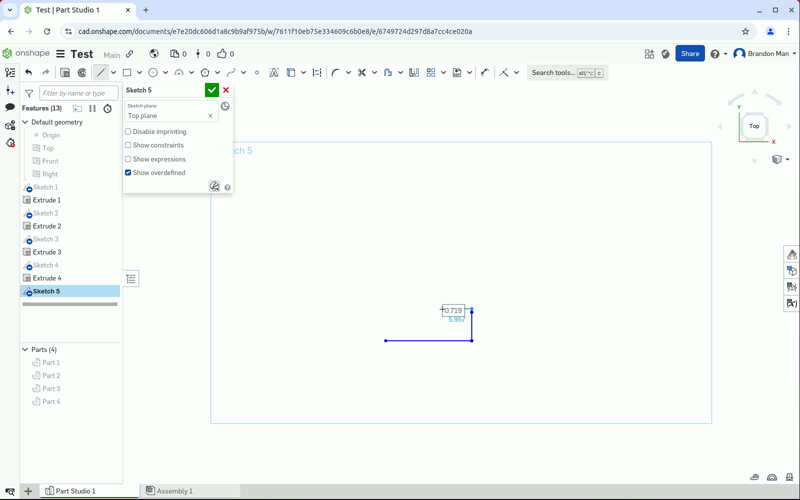
key_up(shift)
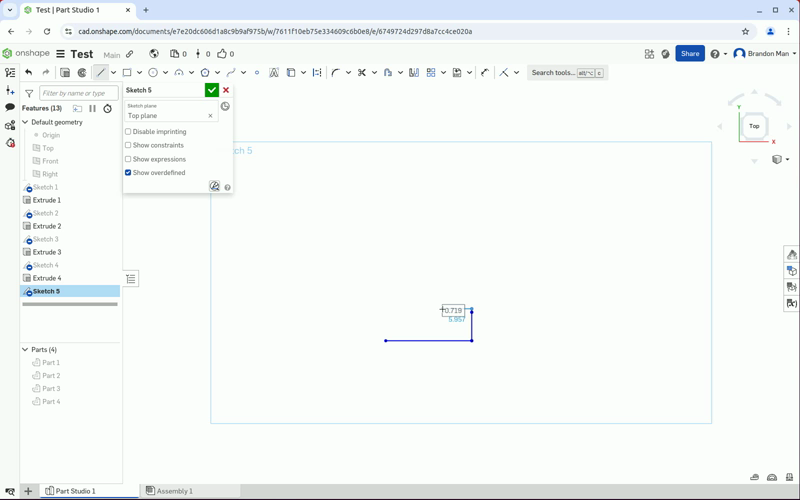
key_down(shift)
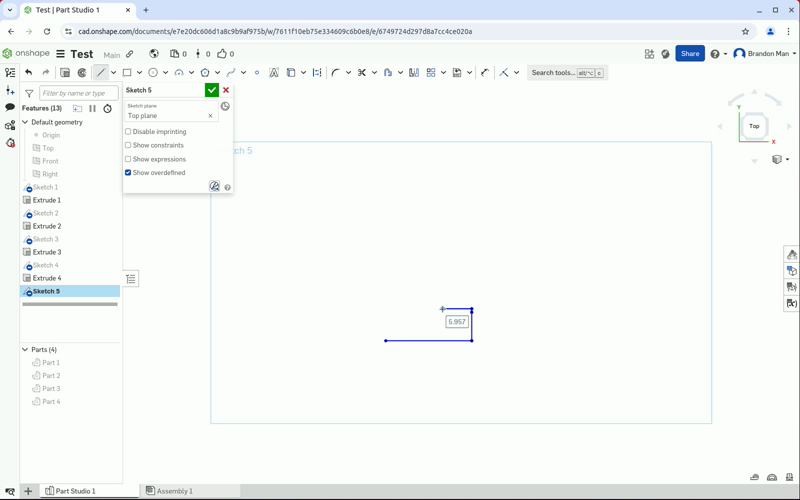
mouse_move(472, 308)
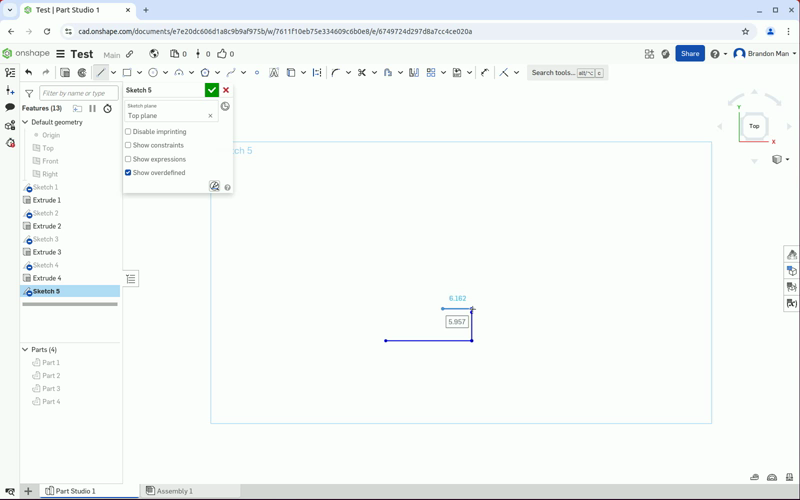
mouse_move(442, 301)
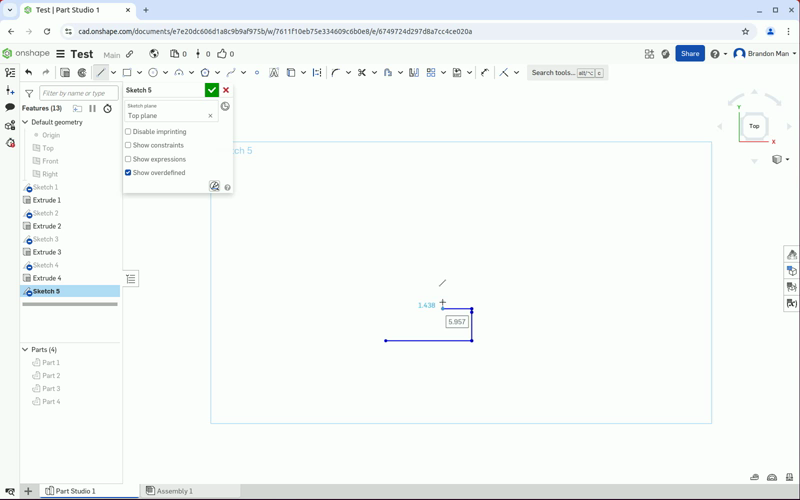
scroll(6)
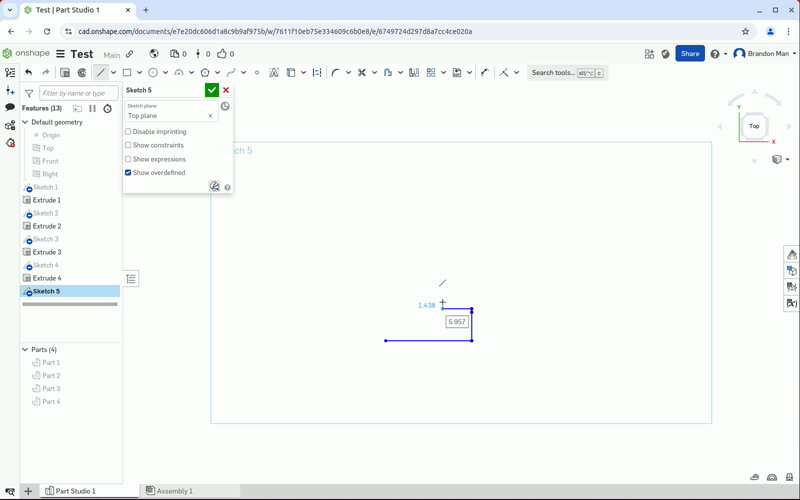
scroll(6)
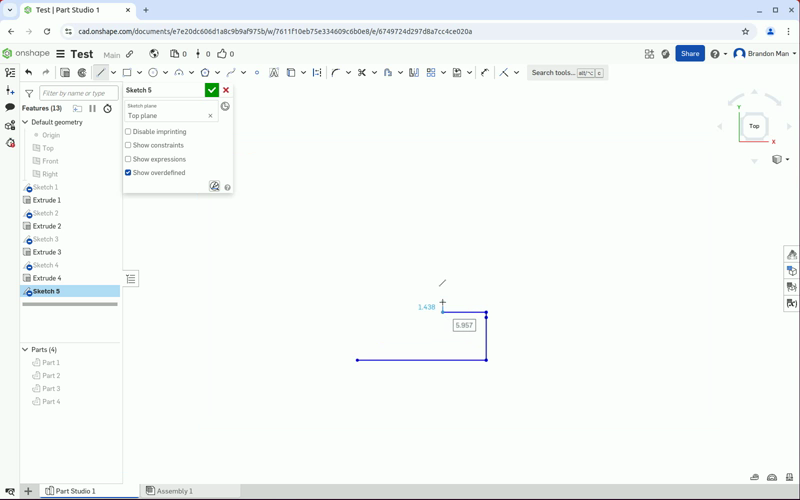
scroll(6)
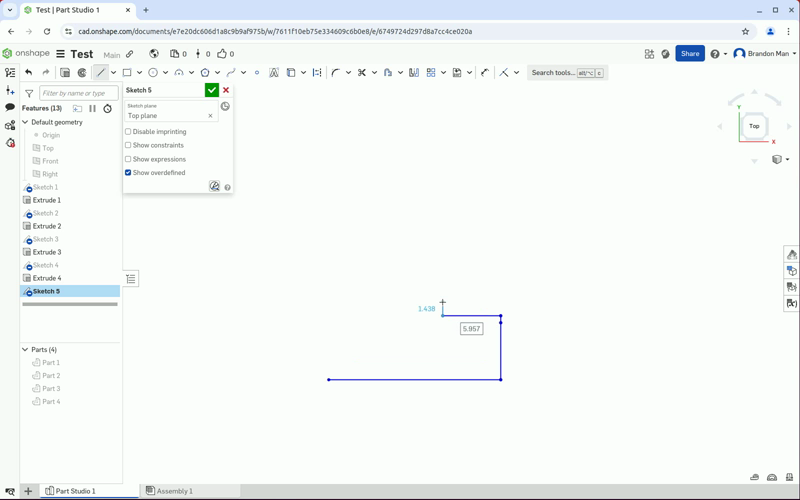
scroll(6)
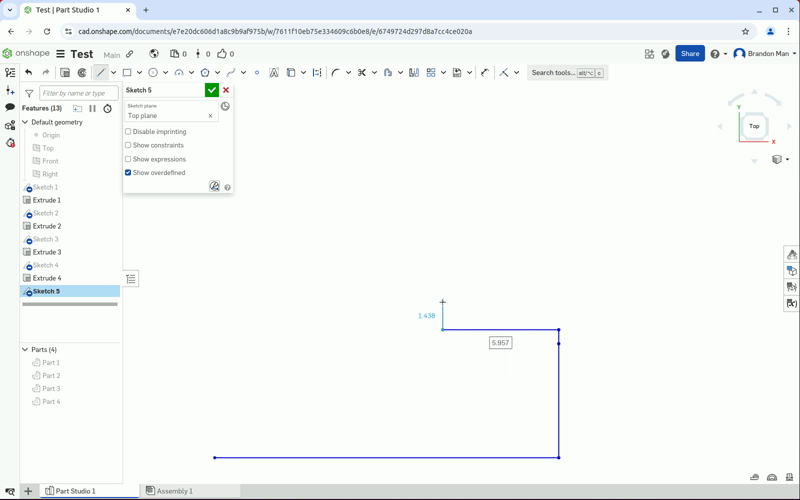
scroll(6)
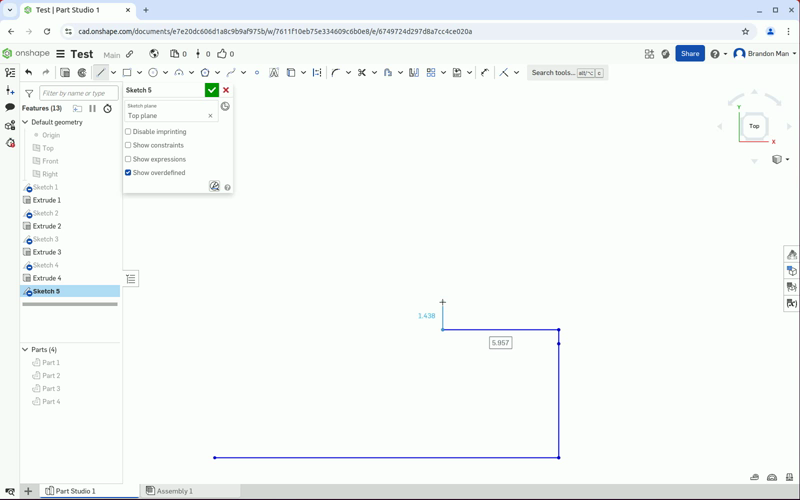
scroll(6)
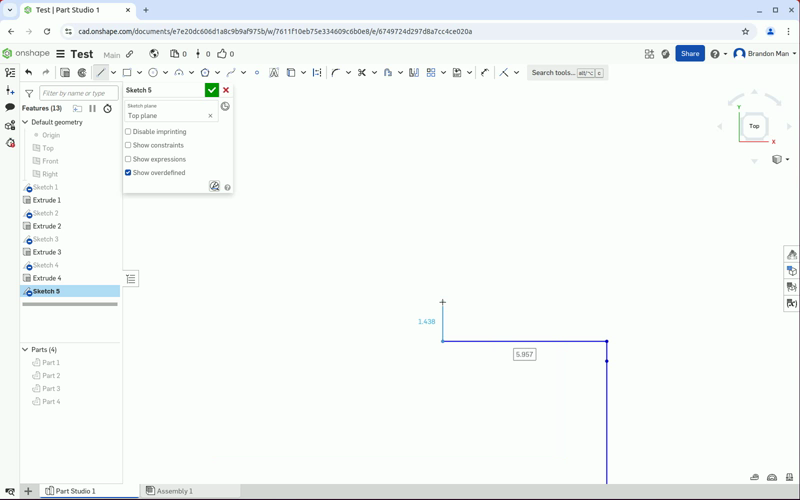
scroll(6)
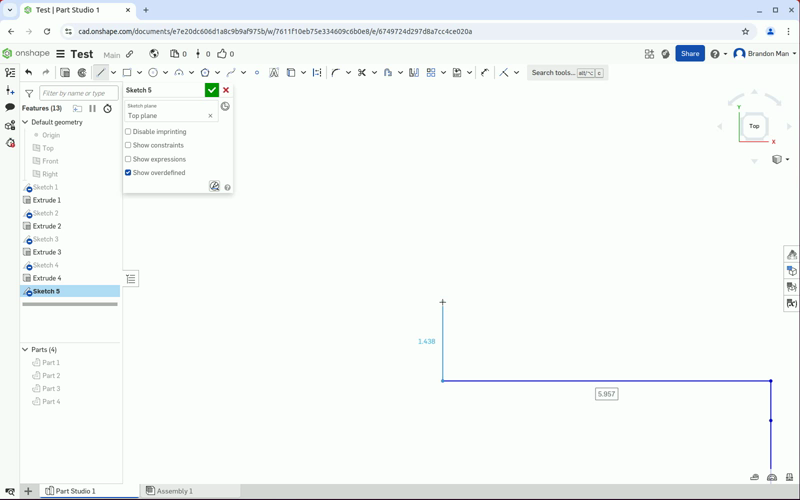
click(442, 301)
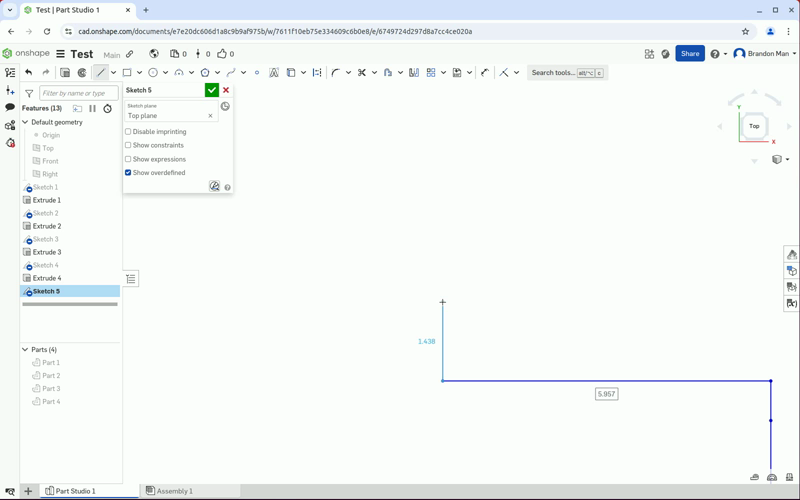
scroll(-6)
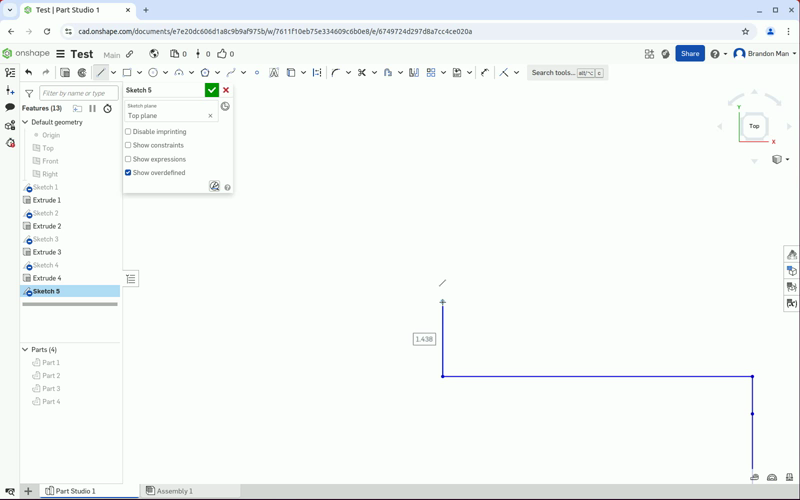
scroll(-6)
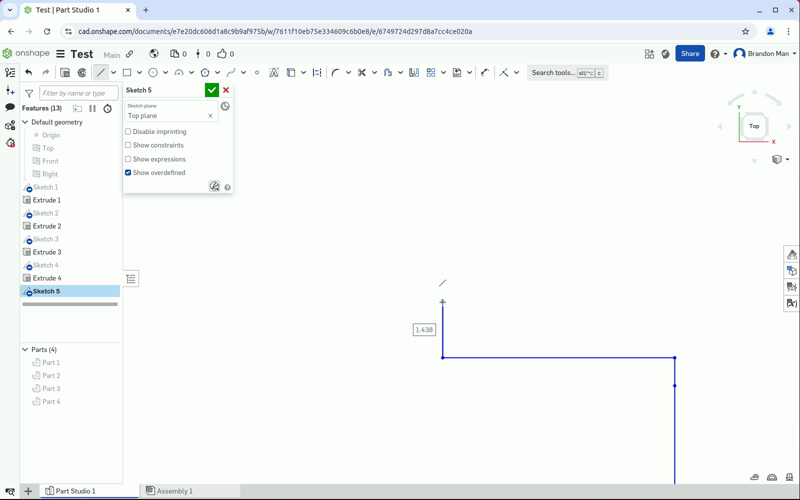
scroll(-6)
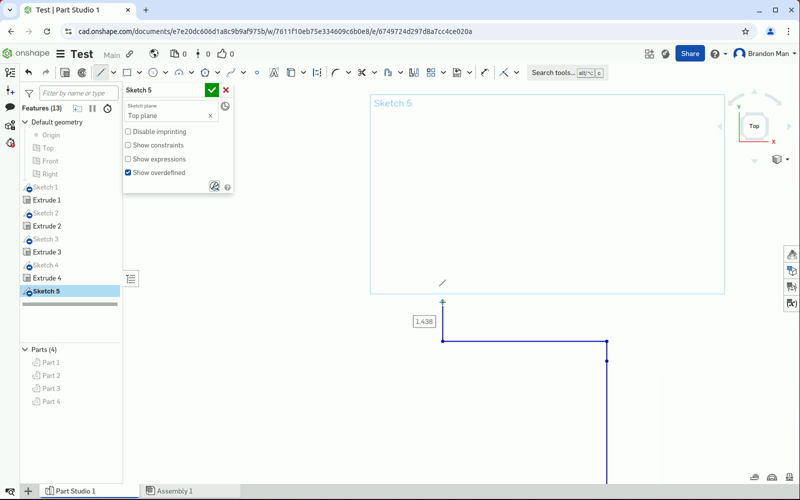
scroll(-6)
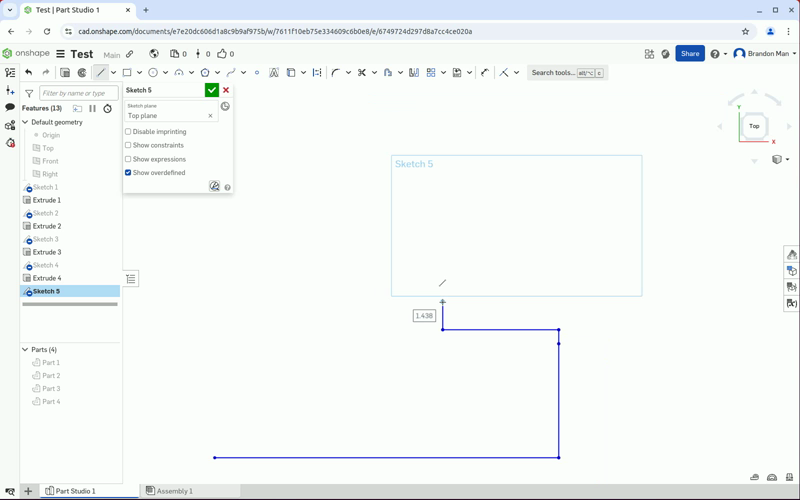
scroll(-6)
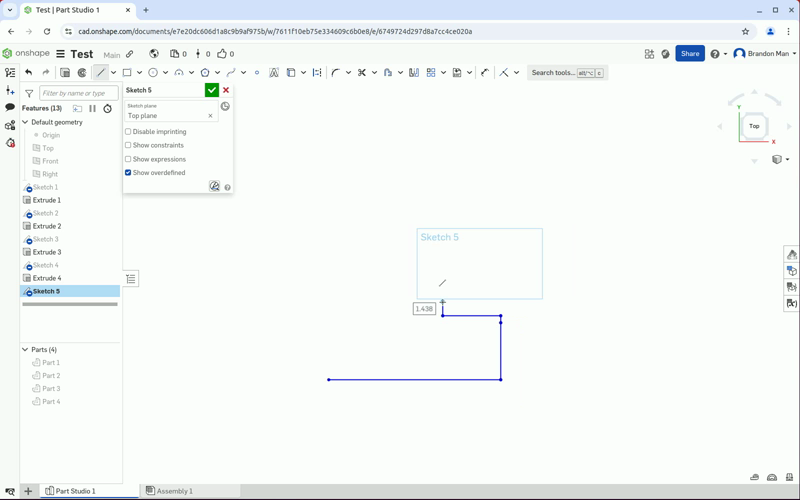
scroll(-6)
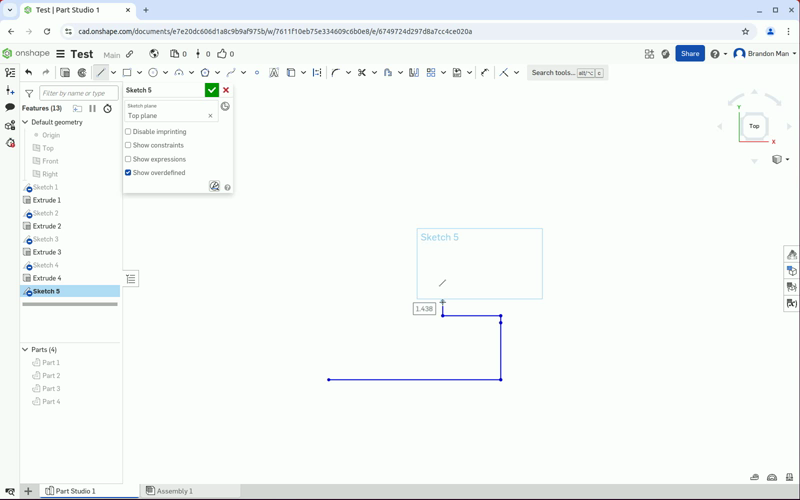
scroll(-6)
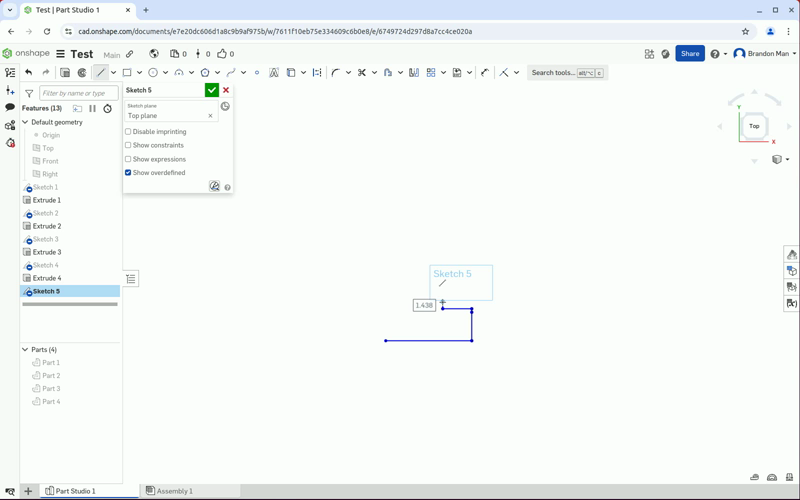
key_up(shift)
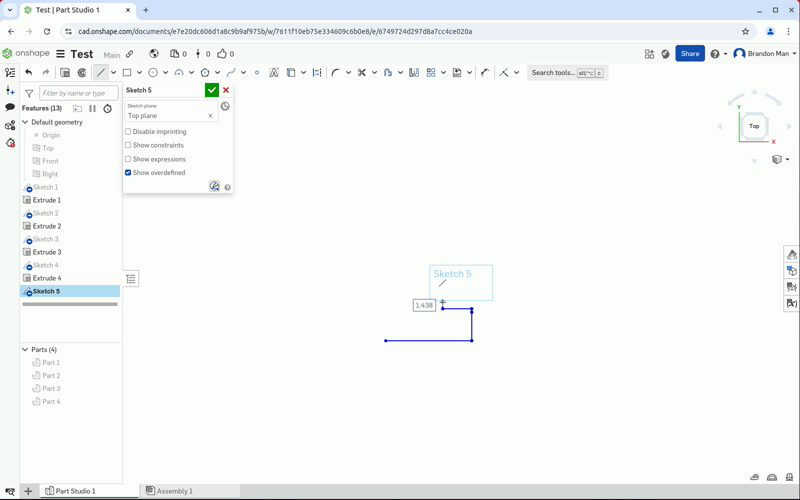
key_down(shift)
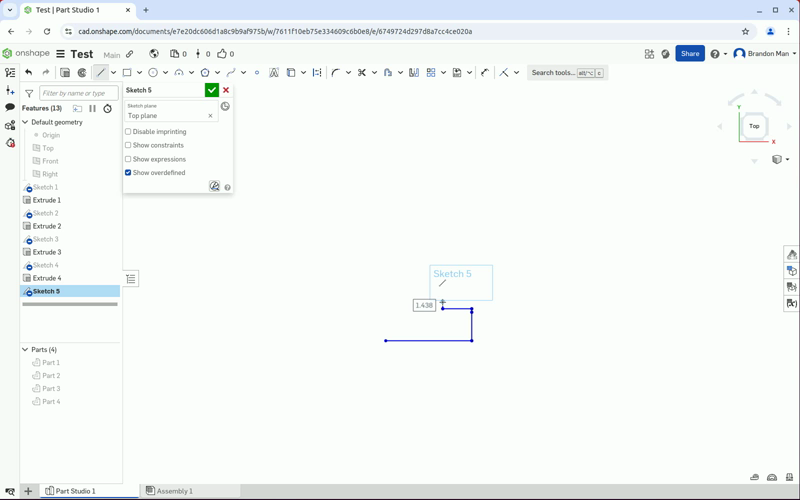
mouse_move(472, 301)
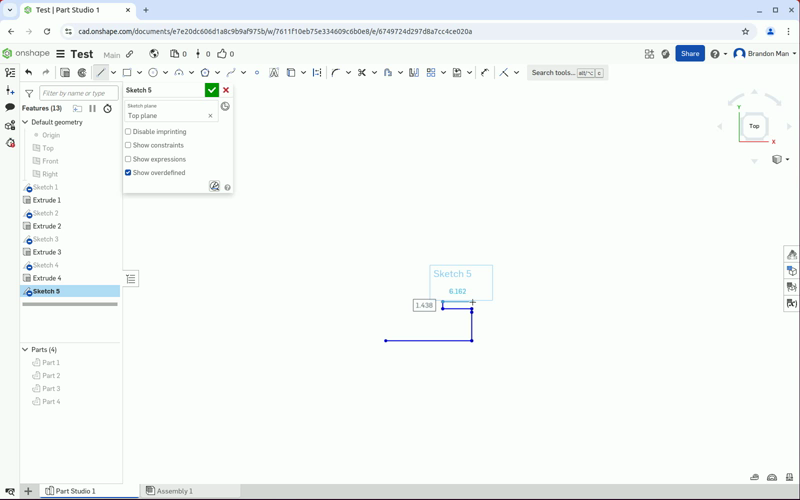
mouse_move(442, 255)
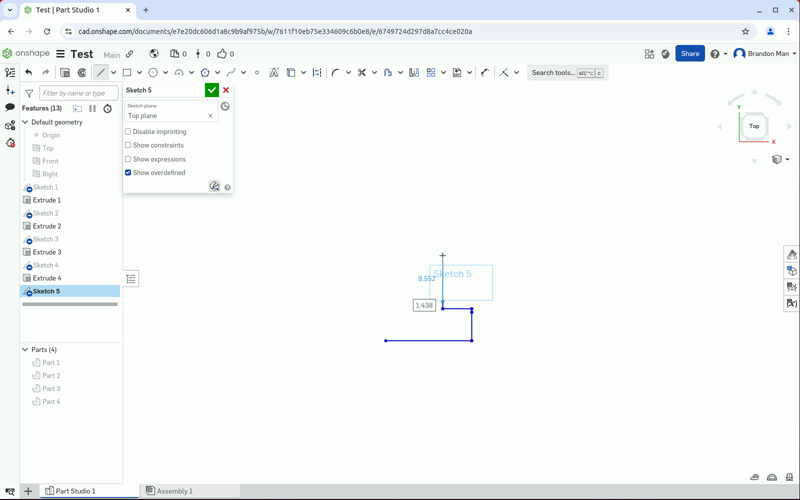
click(442, 255)
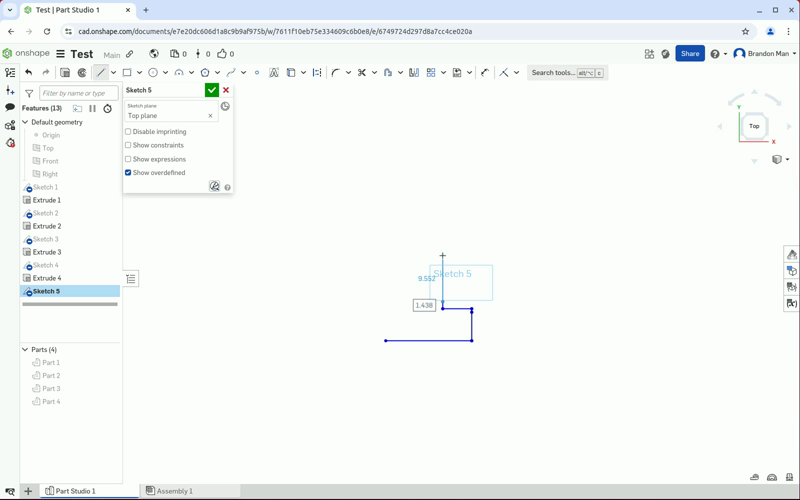
key_up(shift)
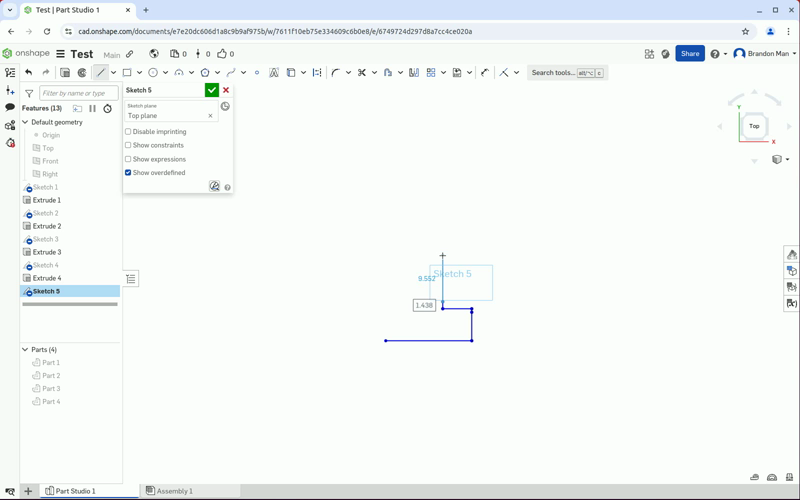
key_down(shift)
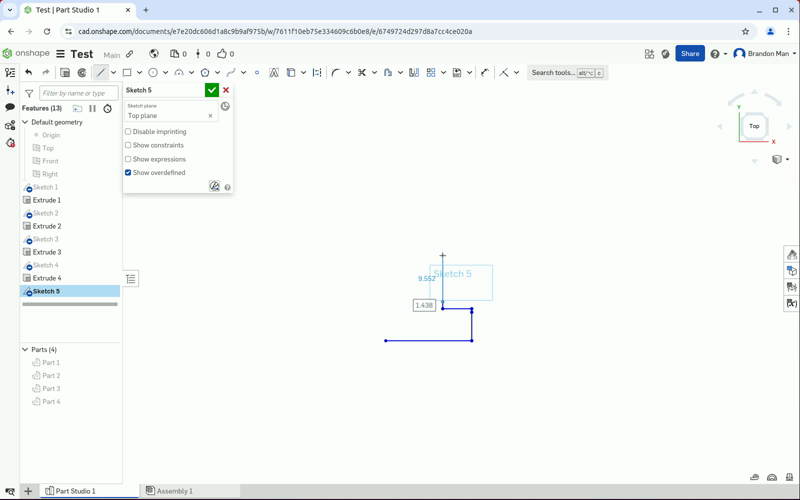
mouse_move(472, 255)
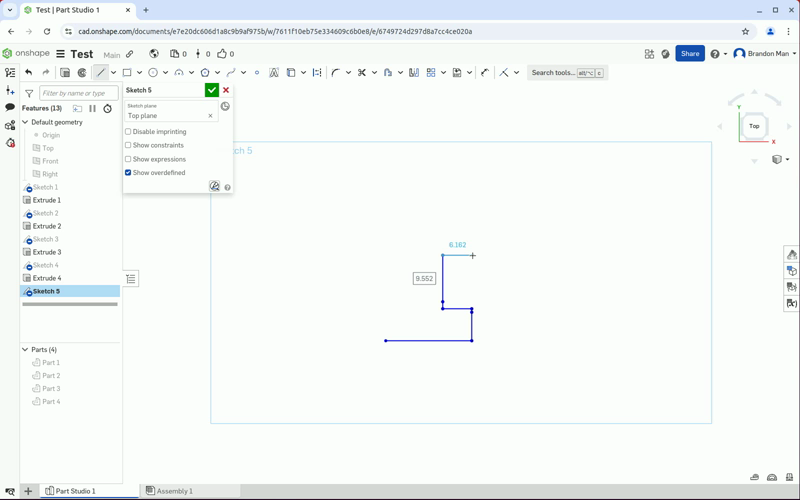
mouse_move(385, 255)
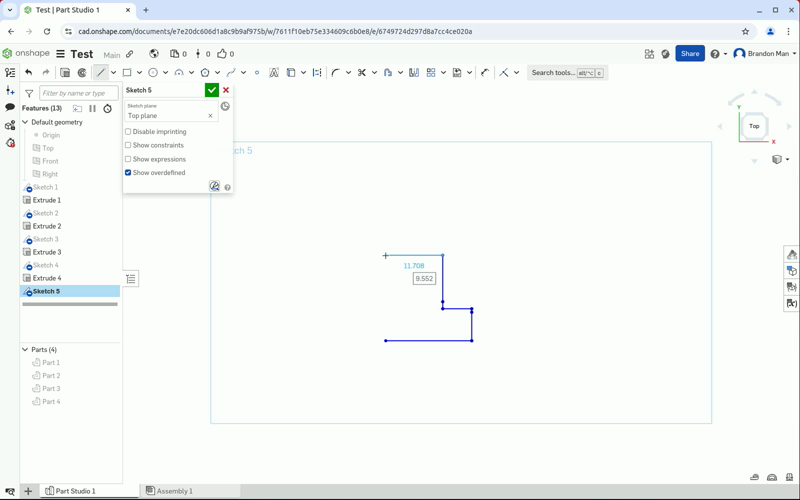
click(385, 255)
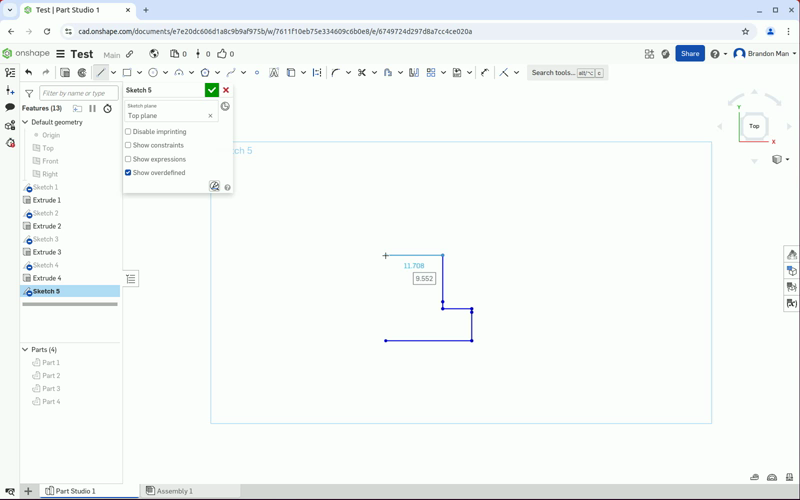
key_up(shift)
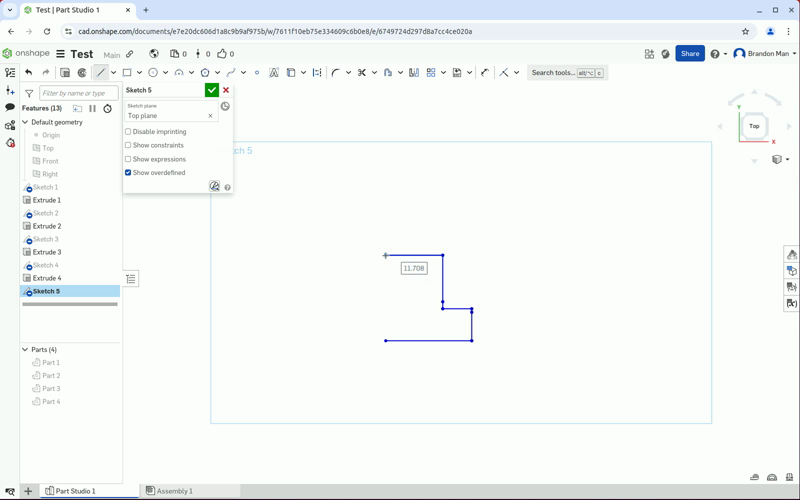
key_down(shift)
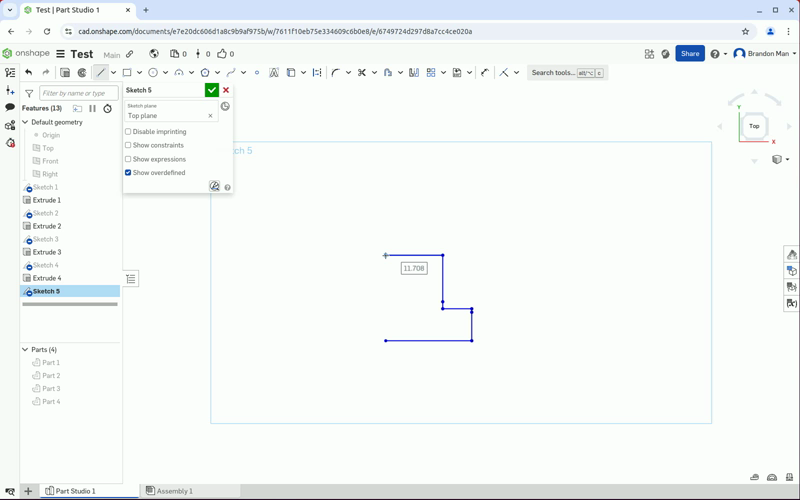
mouse_move(385, 340)
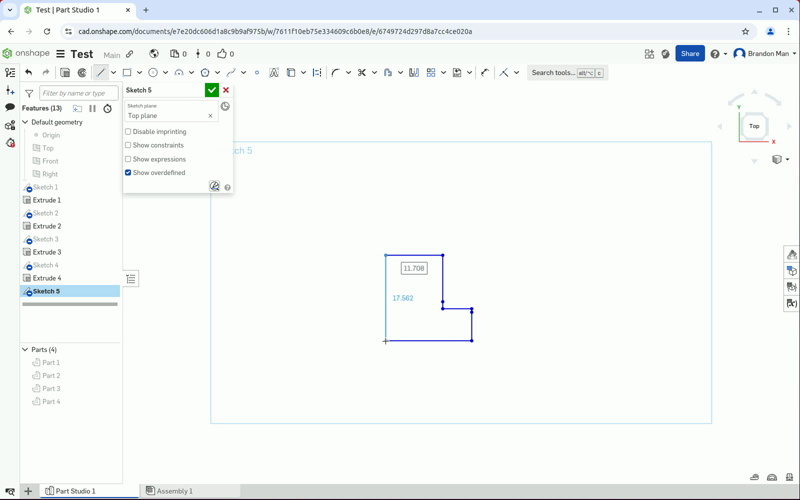
key_up(shift)
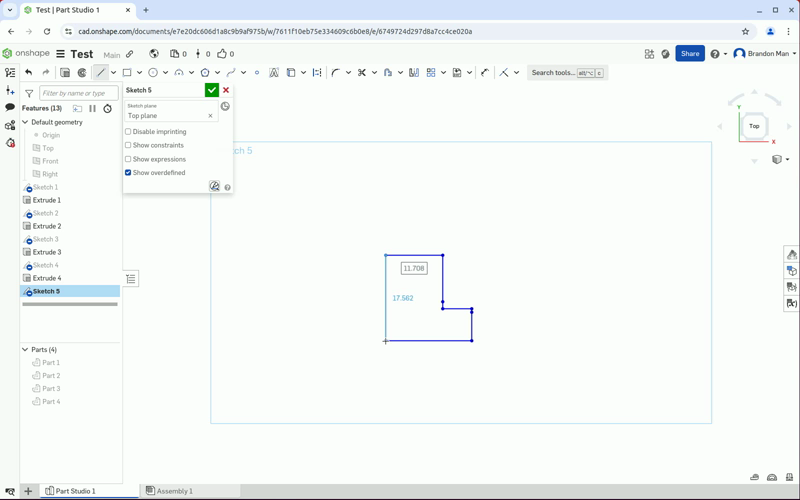
click(385, 340)
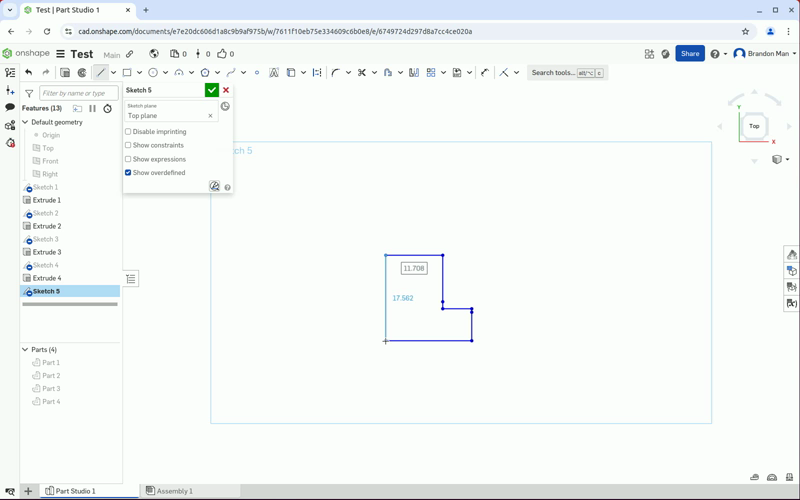
key(esc)
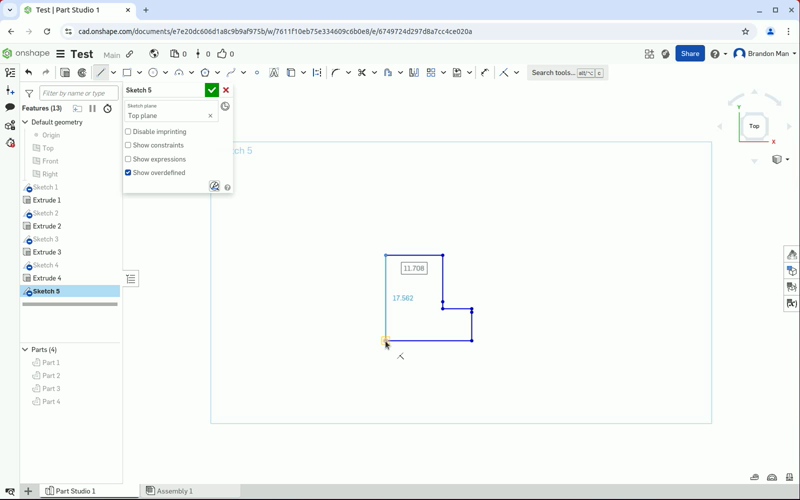
key(c)
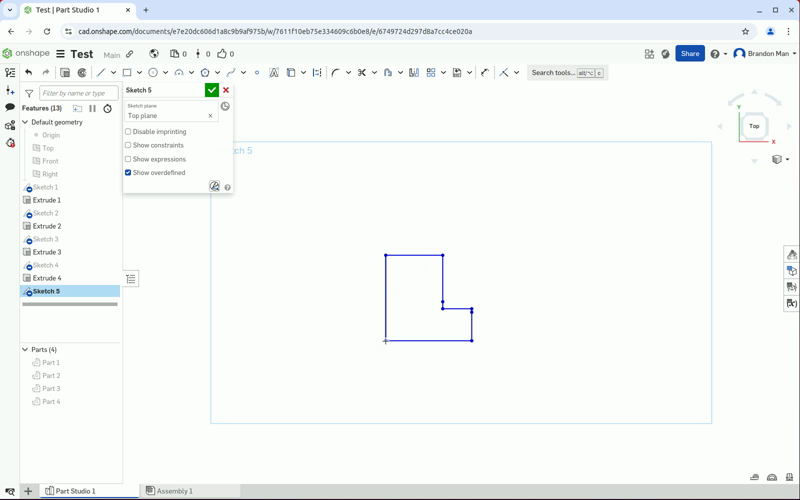
key_down(shift)
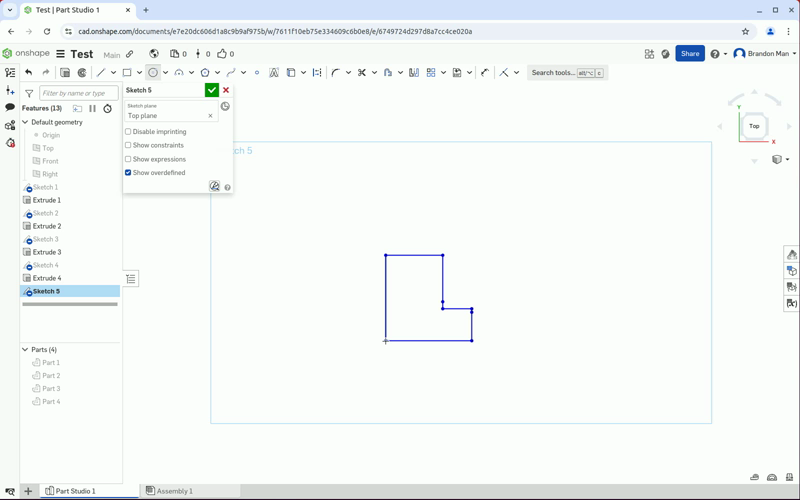
mouse_move(414, 279)
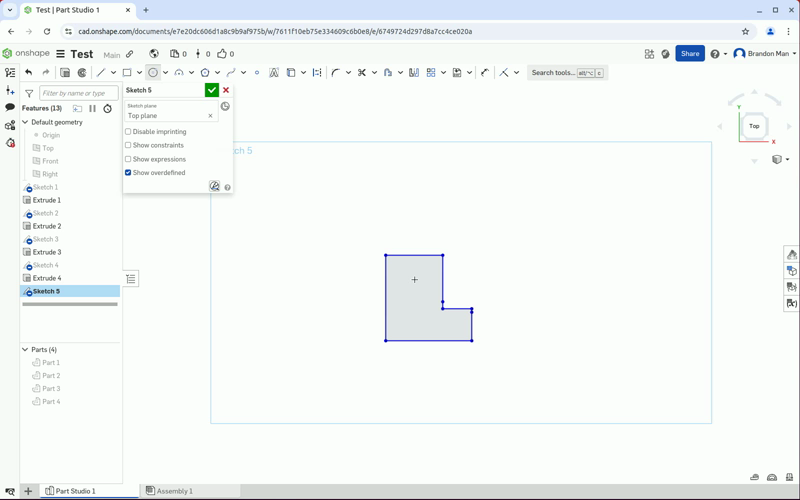
click(414, 279)
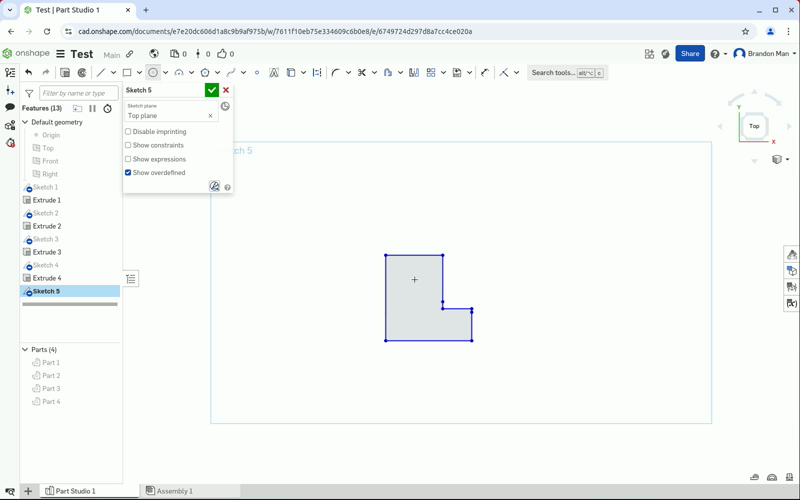
key_up(shift)
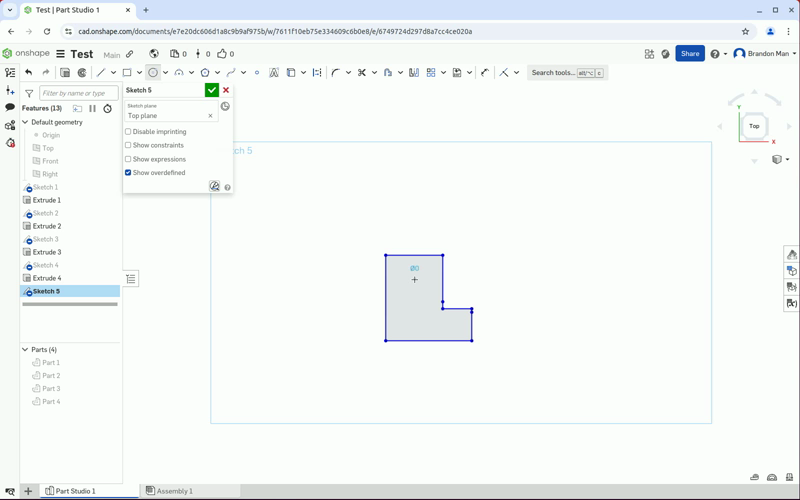
mouse_move(428, 279)
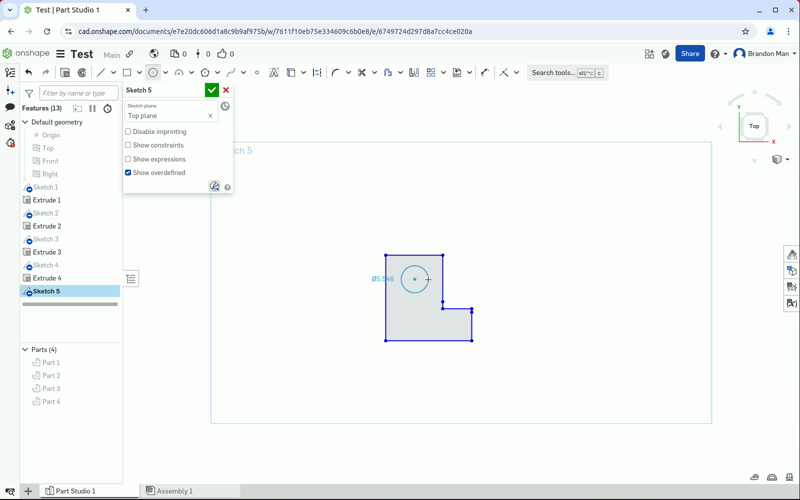
click(428, 279)
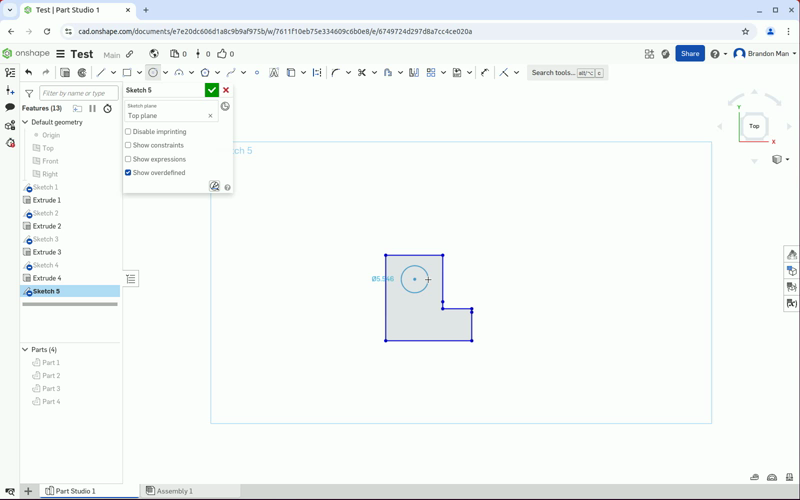
key(esc)
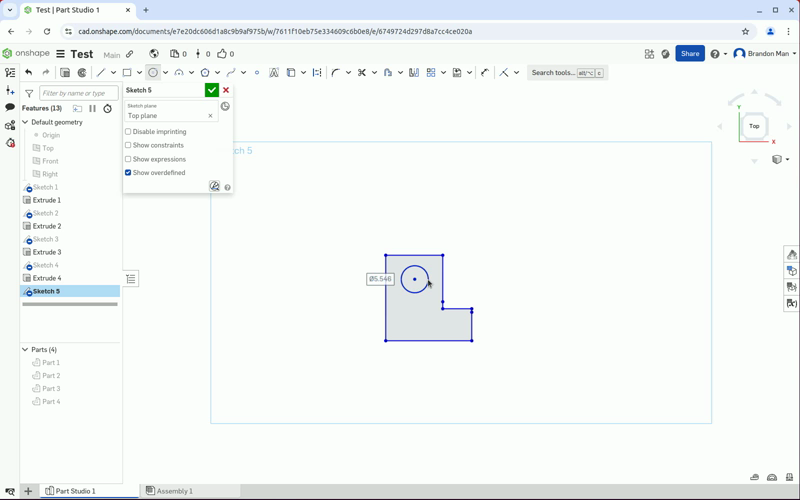
key(c)
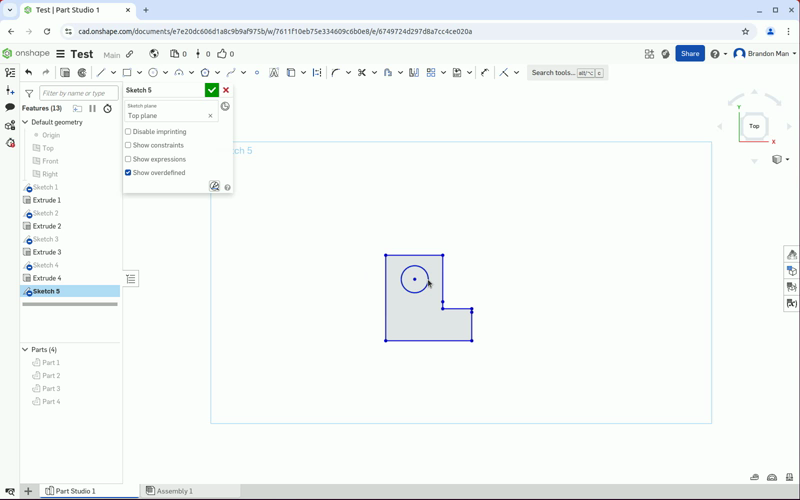
key_down(shift)
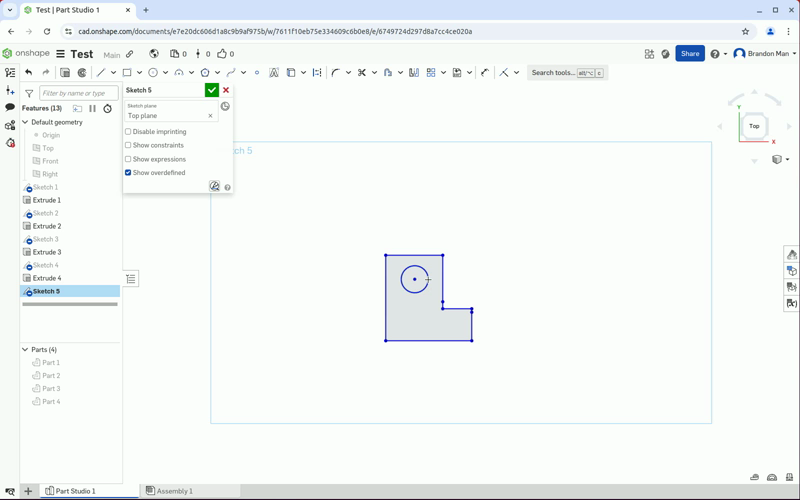
mouse_move(454, 322)
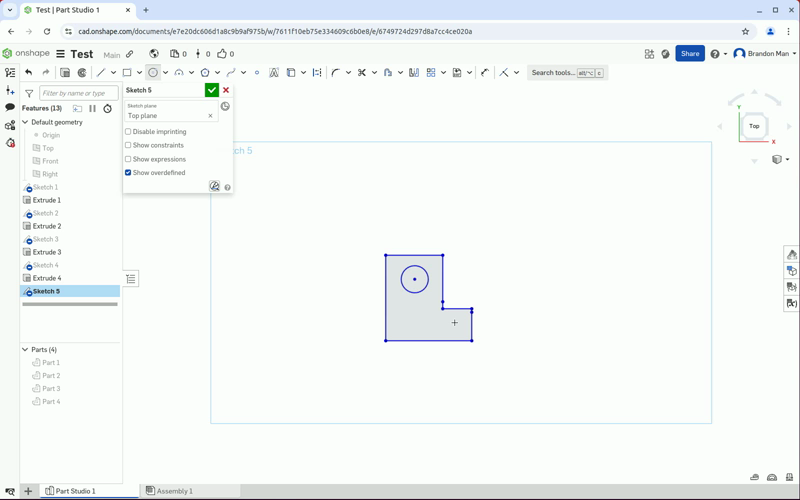
click(454, 322)
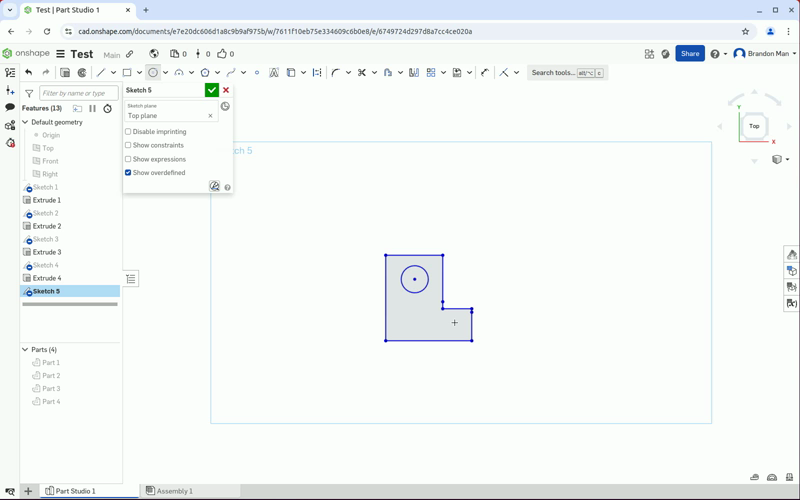
key_up(shift)
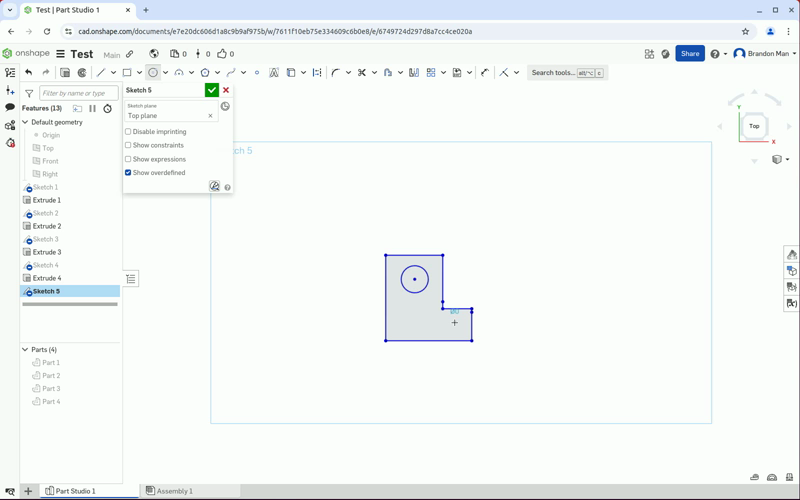
mouse_move(468, 322)
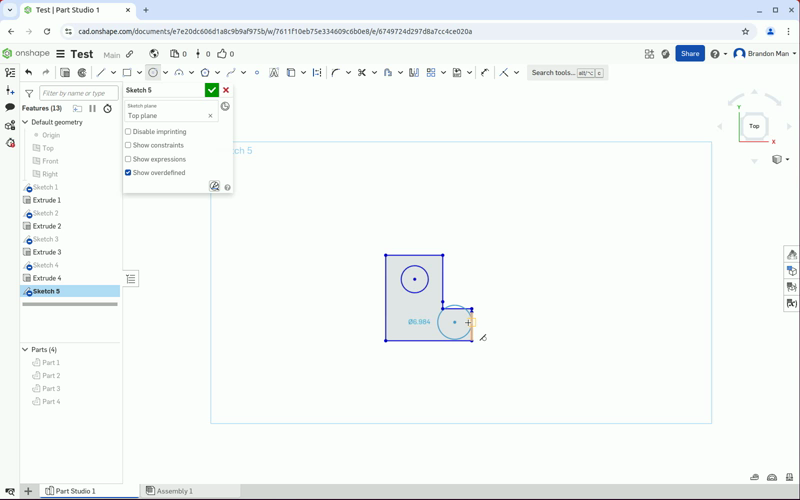
click(468, 322)
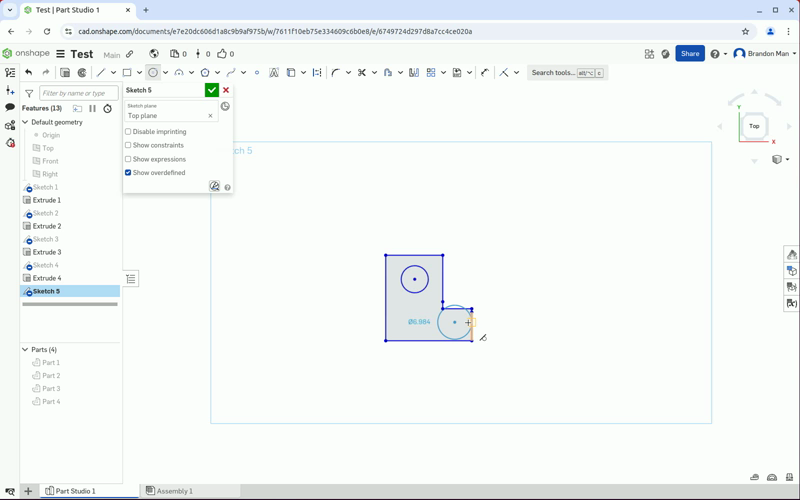
key(esc)
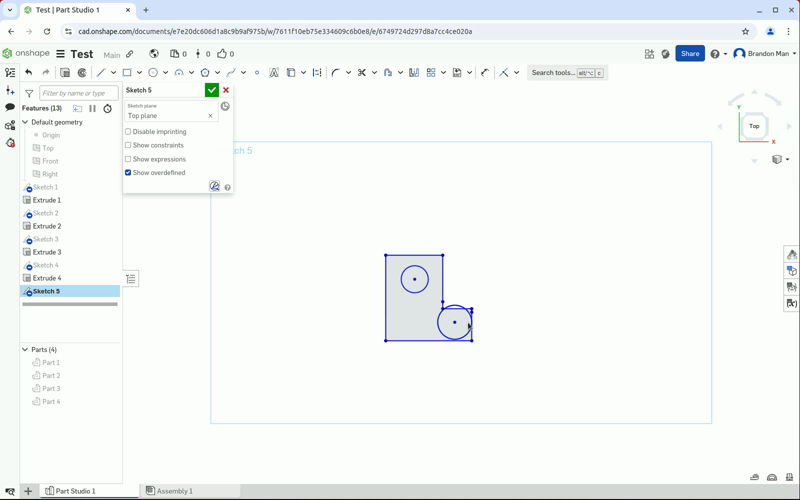
mouse_move(390, 318)
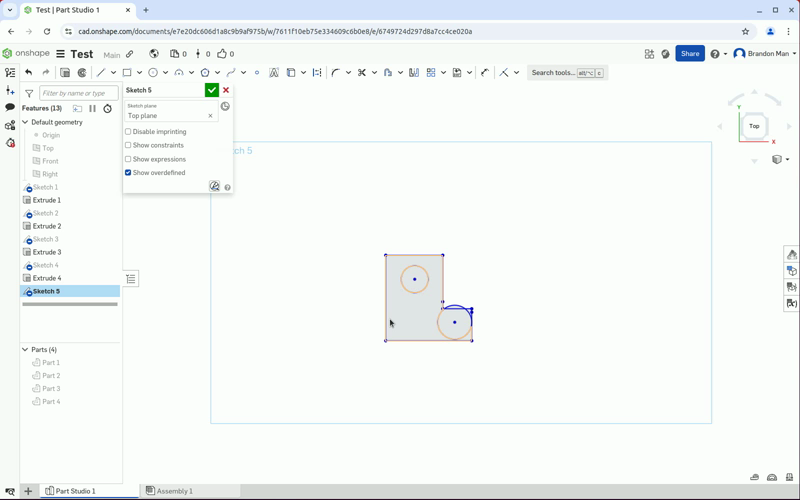
click(390, 318)
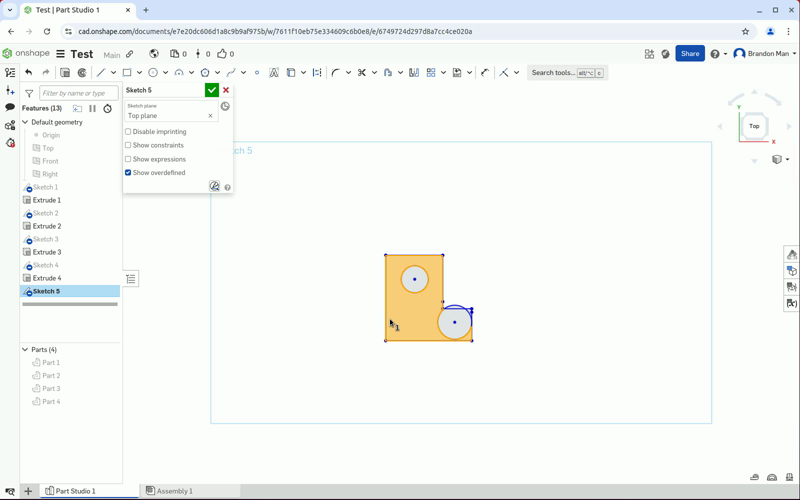
mouse_move(73, 352)
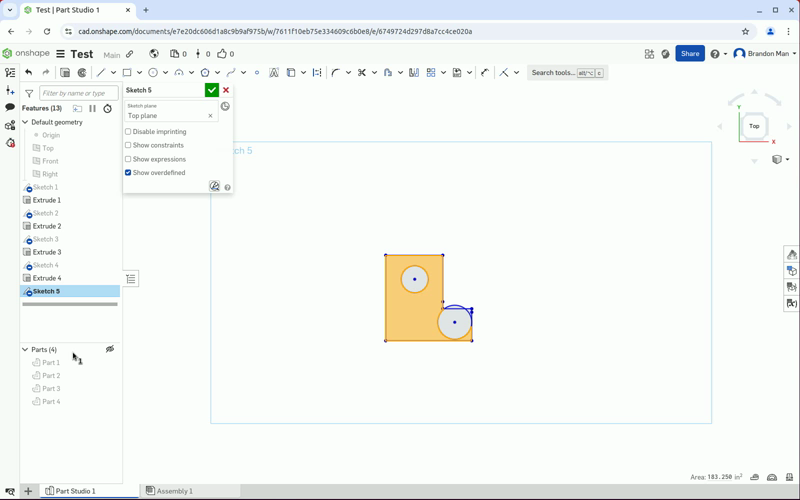
key(shift+y)
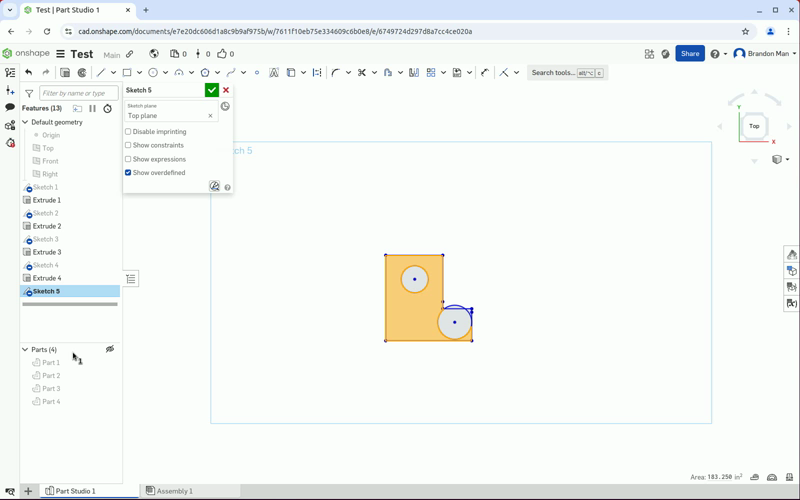
key(shift+e)
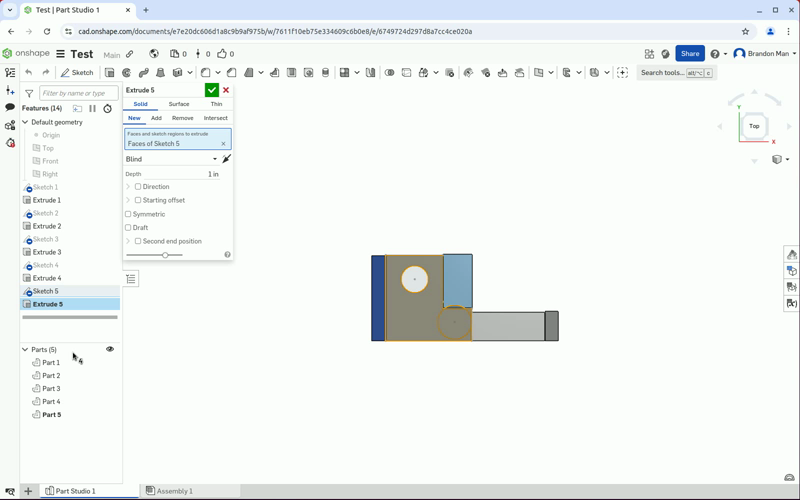
mouse_move(143, 106)
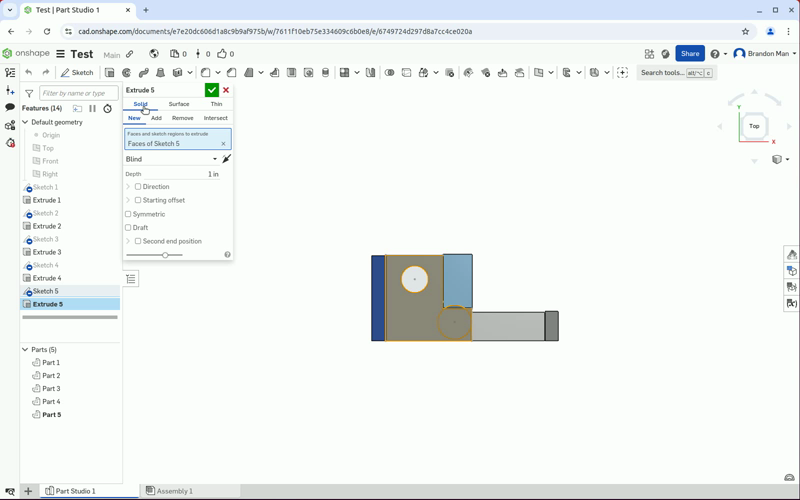
click(143, 106)
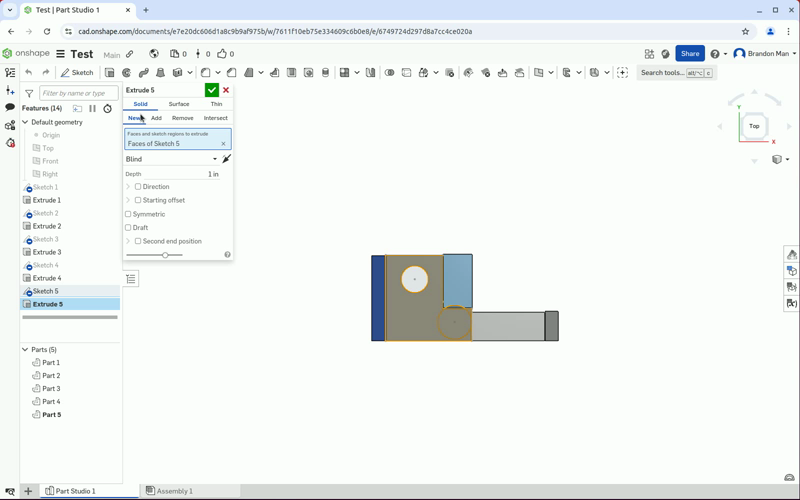
mouse_move(137, 120)
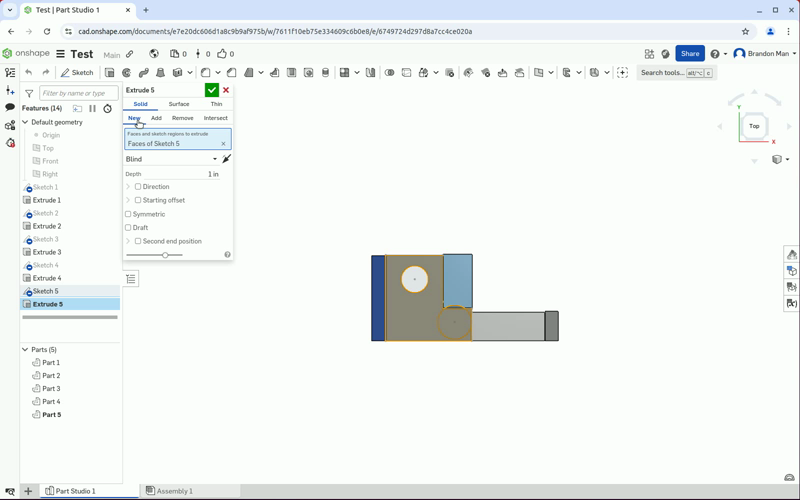
click(137, 120)
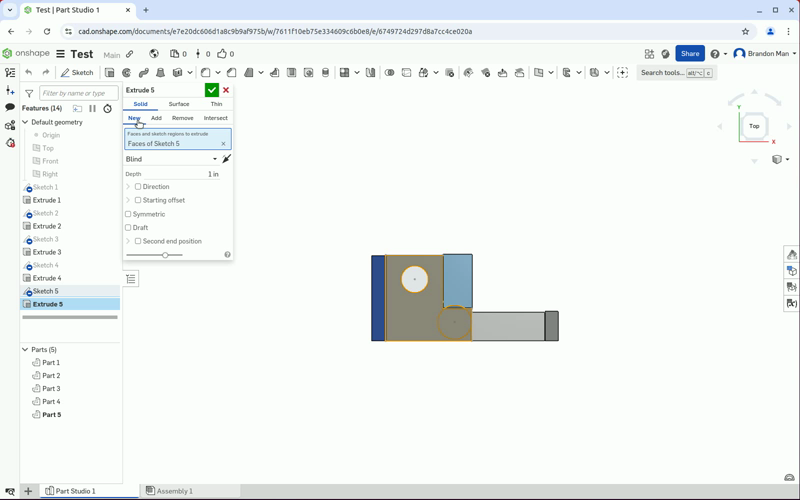
key(tab, 4)
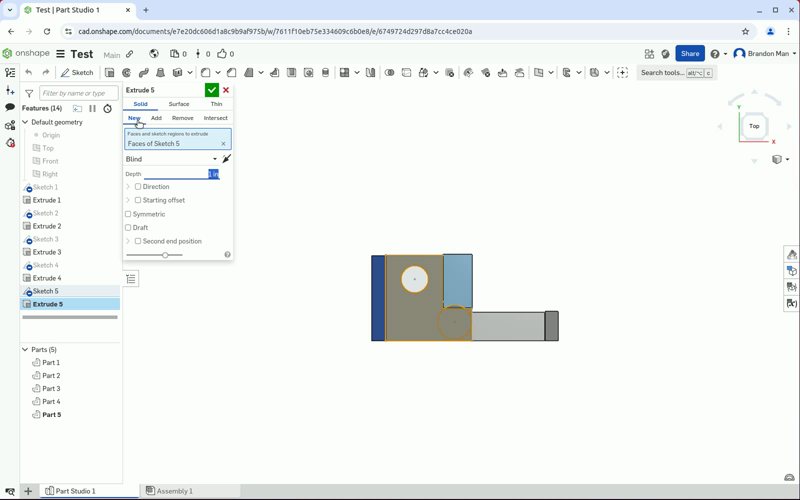
text(7.703)
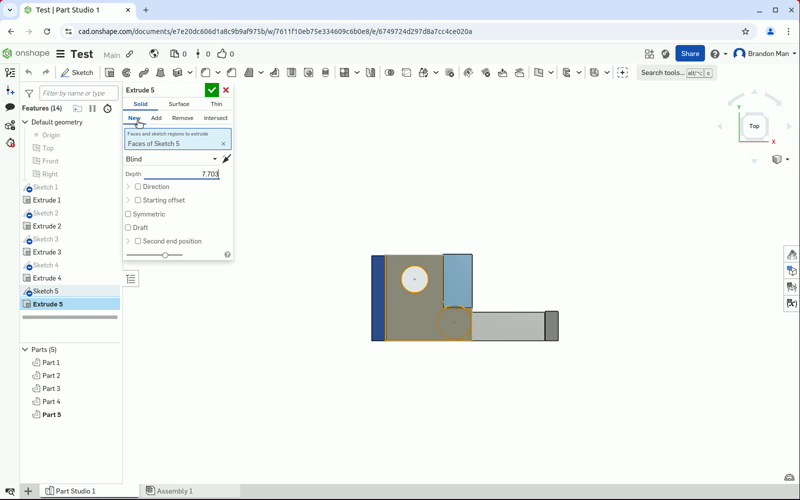
key(enter)
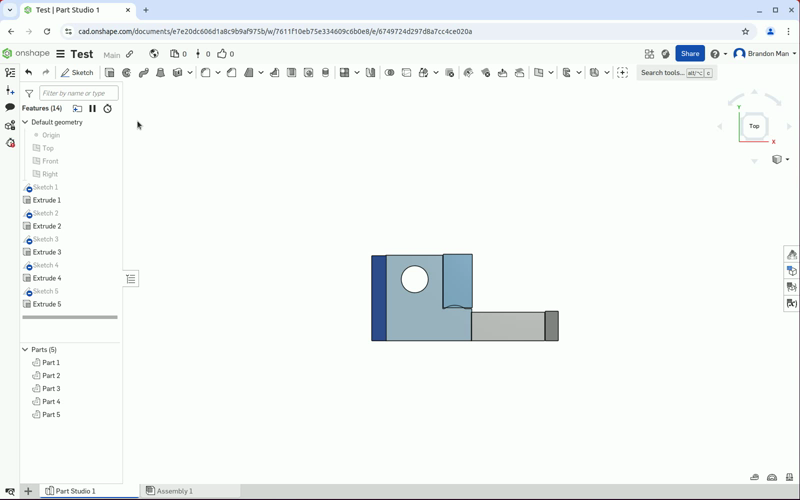
key(shift+h)
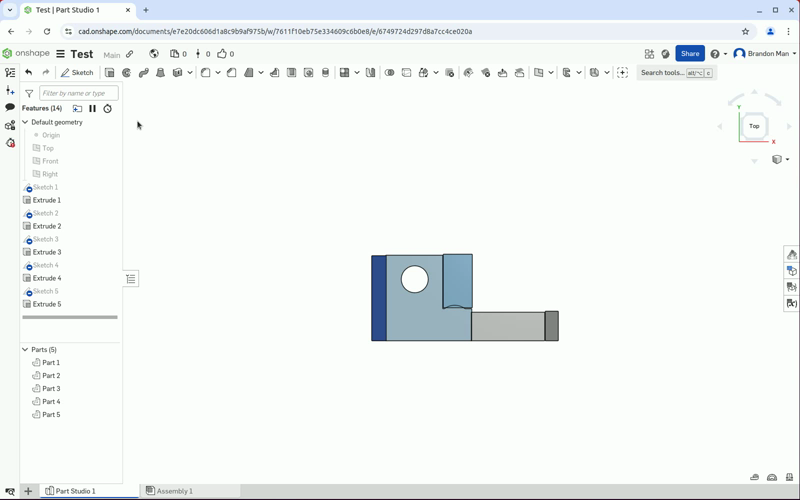
key(shift+h)
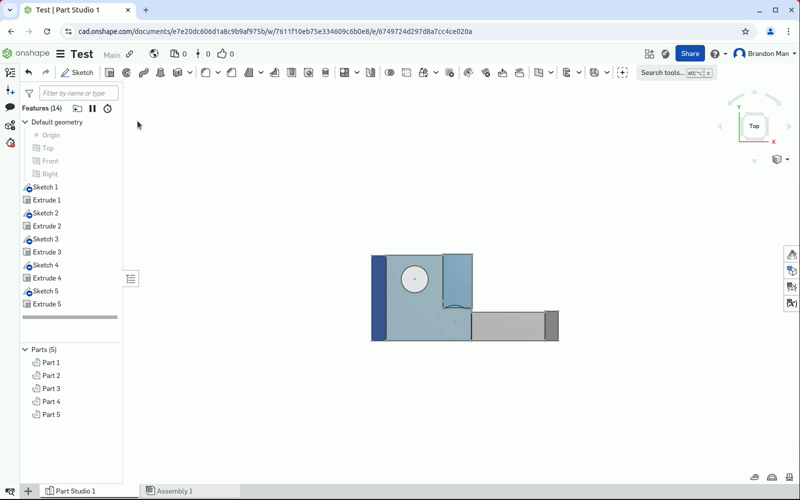
key(shift+7)
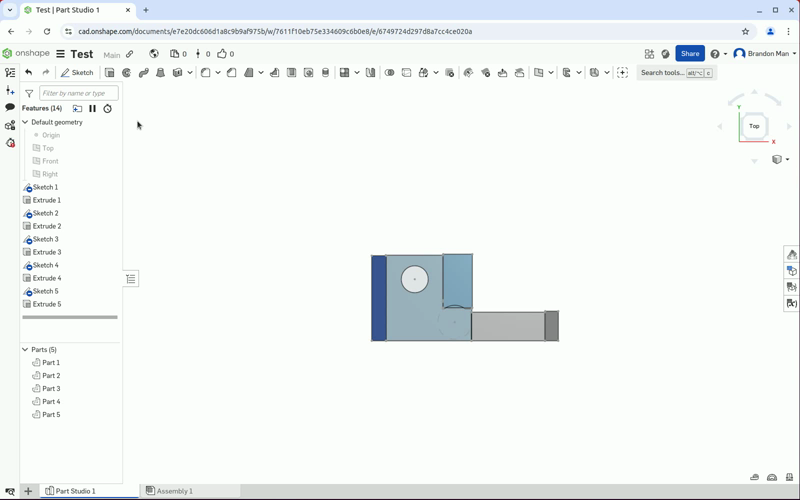
key(up, 3)
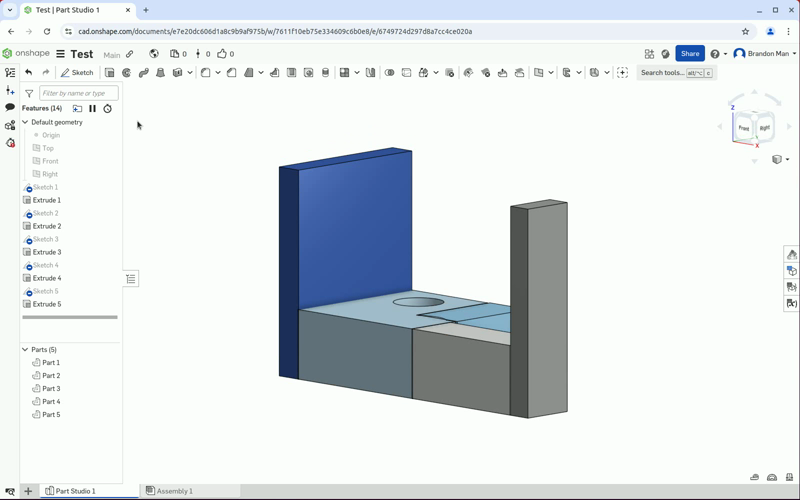
key(left, 3)
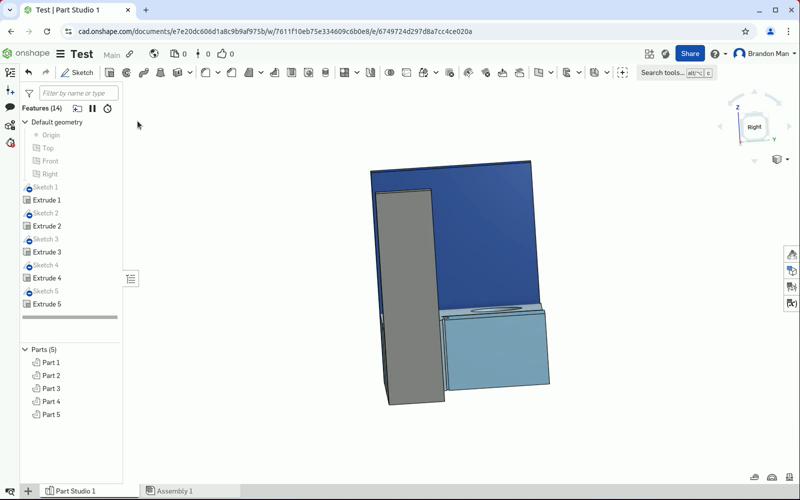
key(right, 3)
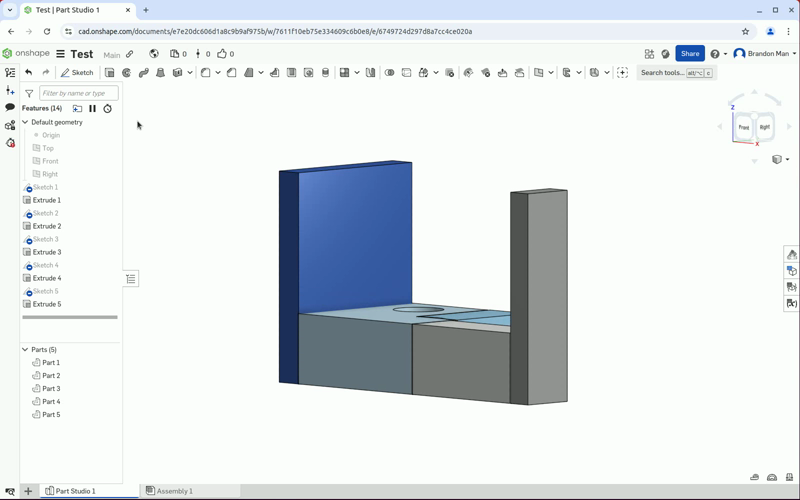
key(down, 3)
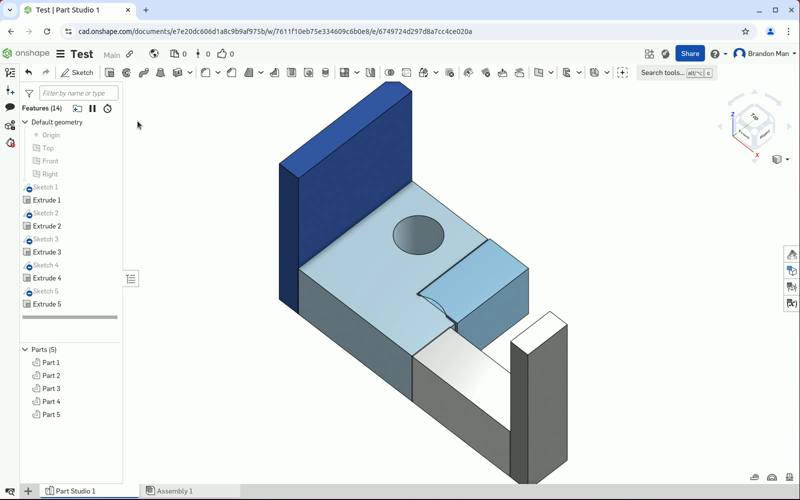
mouse_move(73, 189)
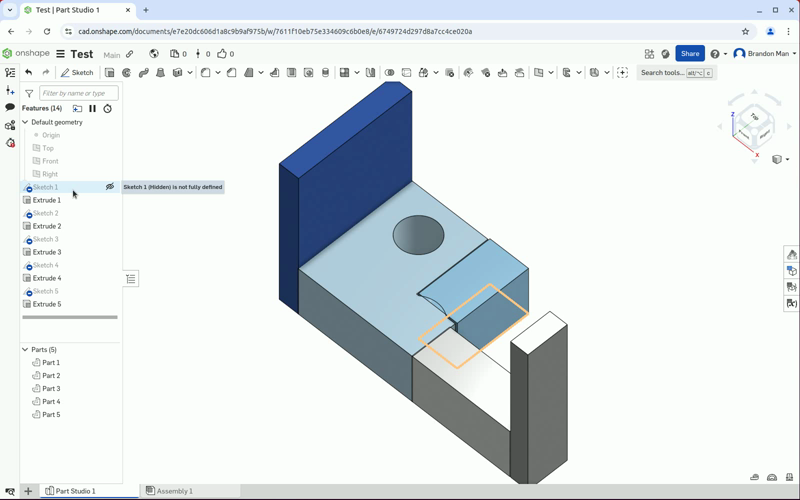
click(73, 189)